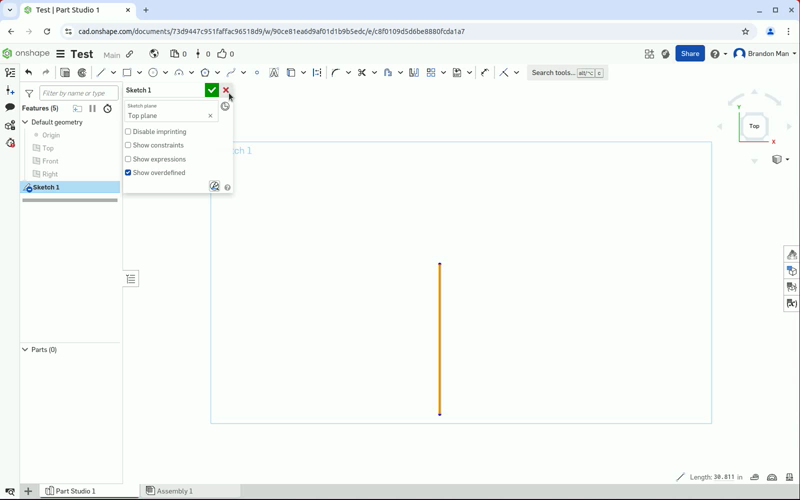
key(shift+h)
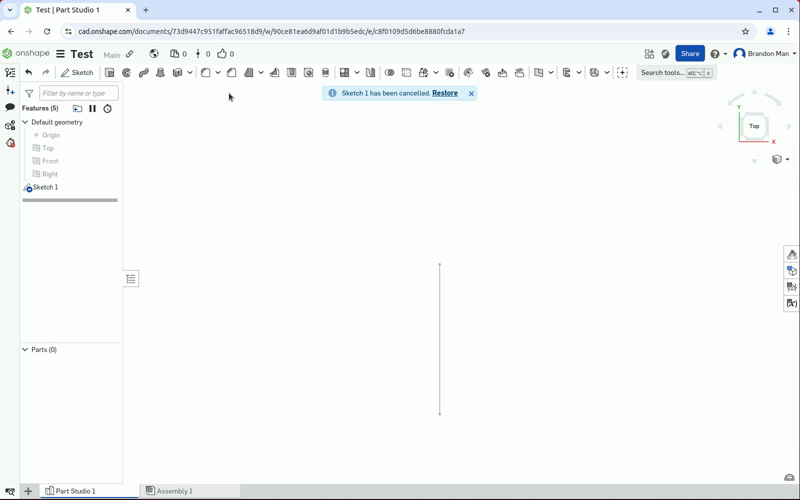
mouse_move(73, 352)
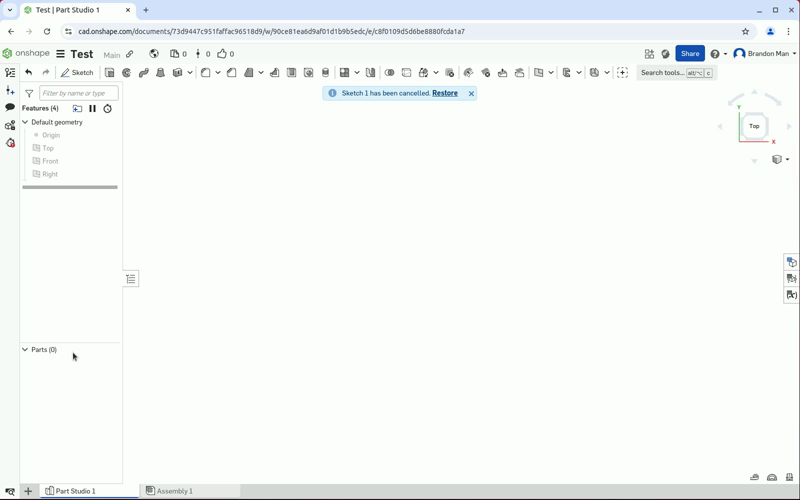
key(y)
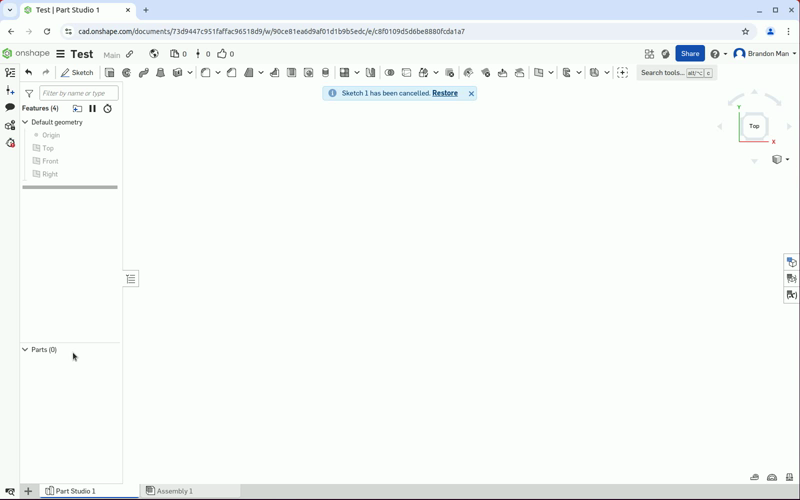
key(shift+p)
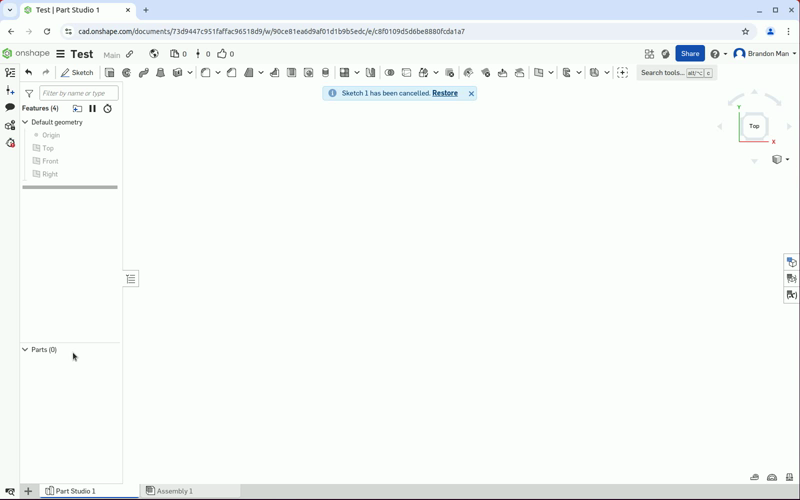
key(space)
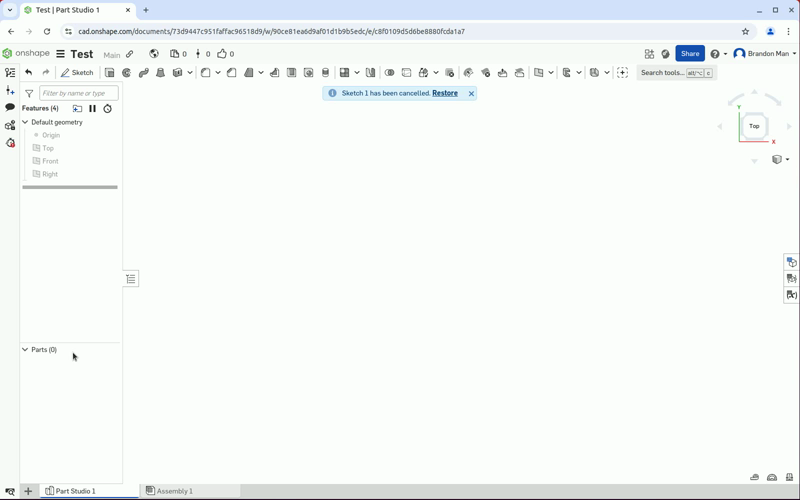
key_down(shift)
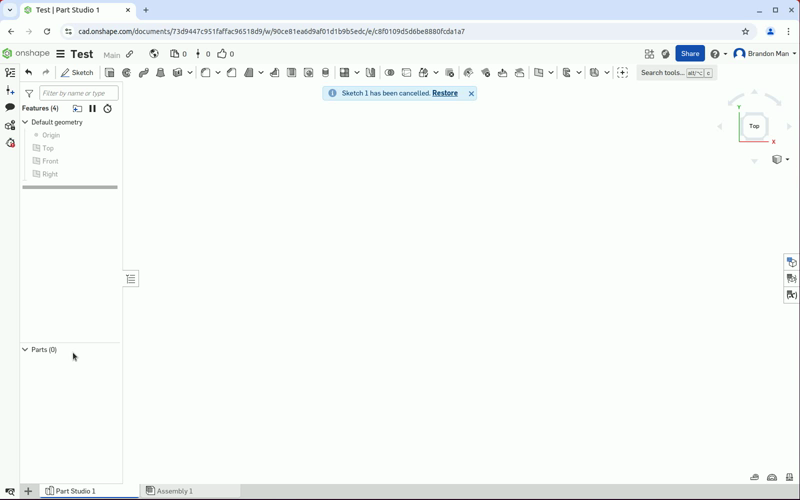
key(up)
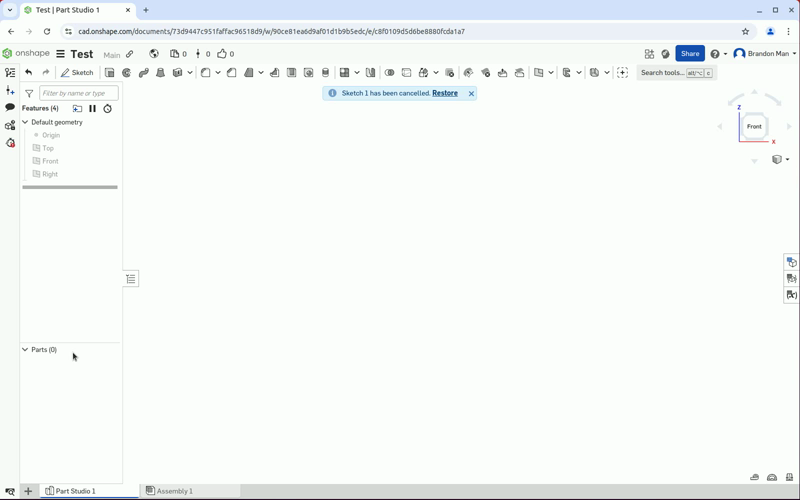
key_up(shift)
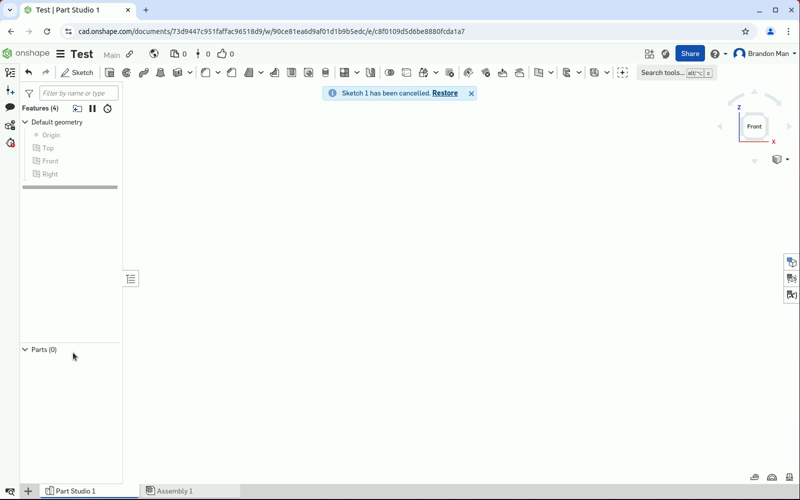
mouse_move(73, 352)
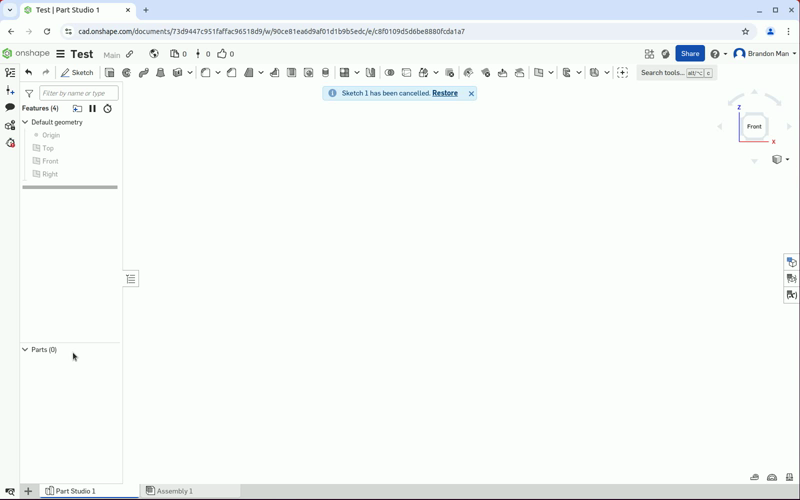
key(shift+y)
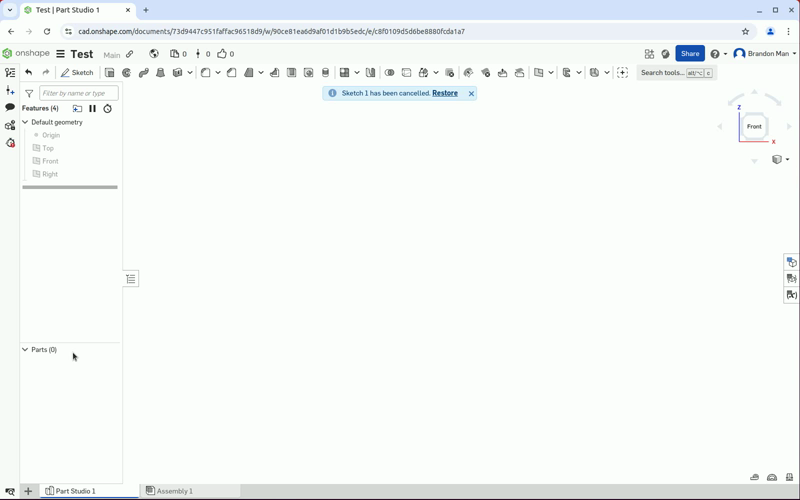
key(shift+s)
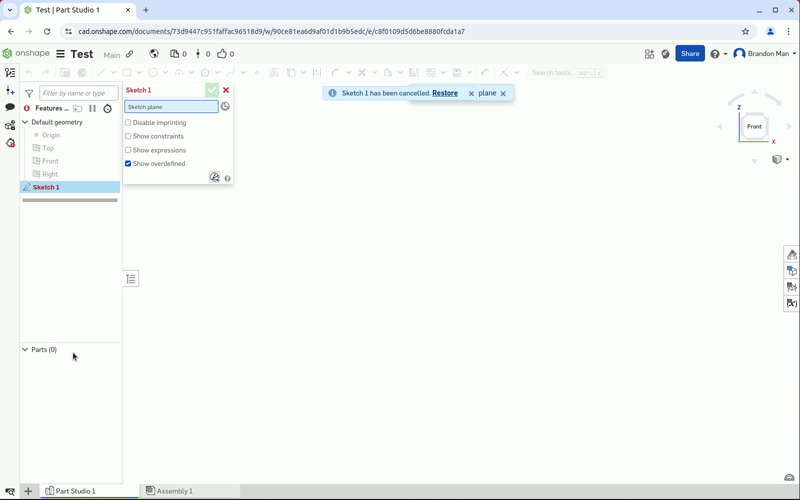
mouse_move(73, 163)
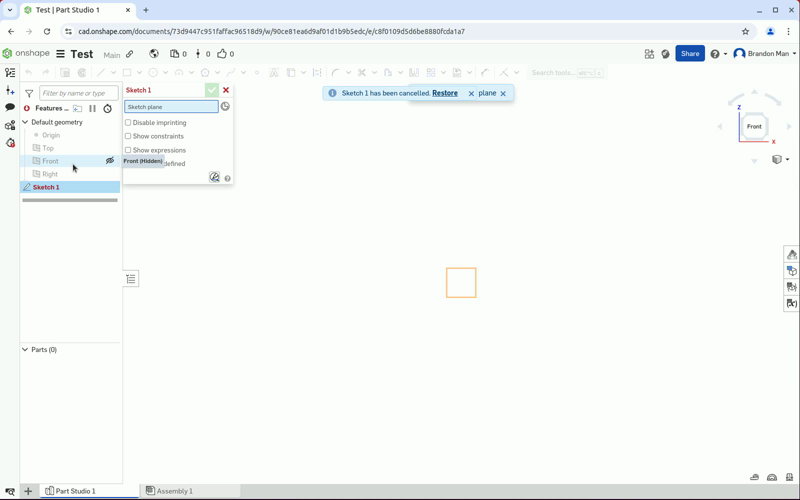
click(73, 163)
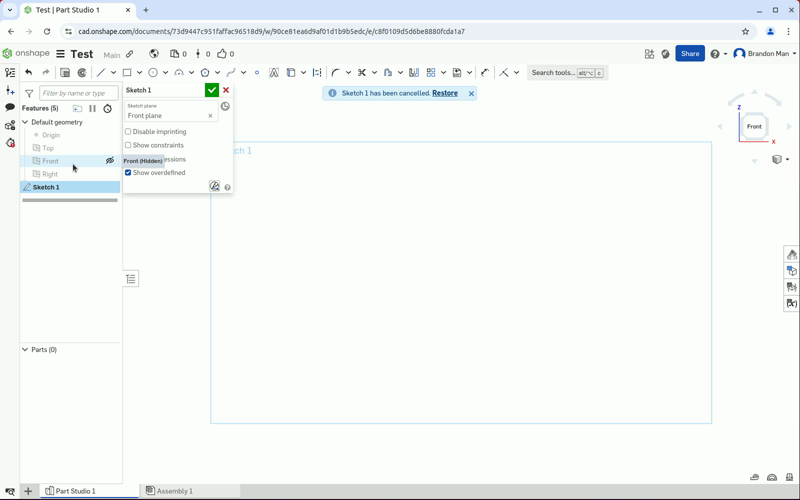
mouse_move(73, 352)
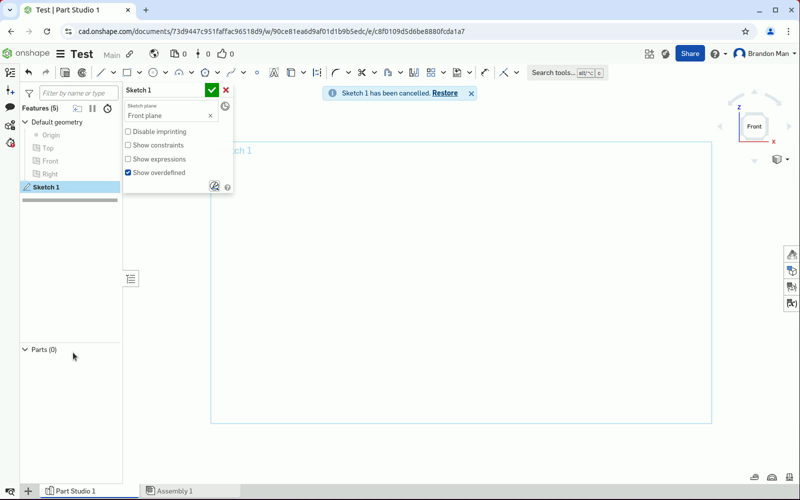
key(y)
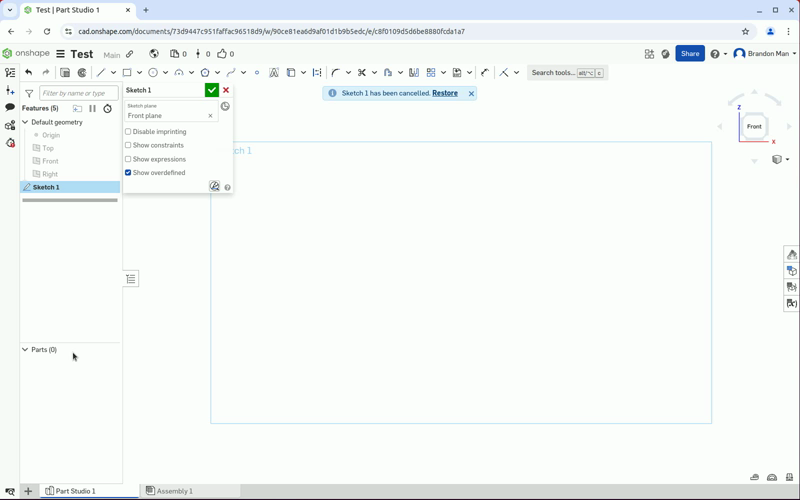
key(l)
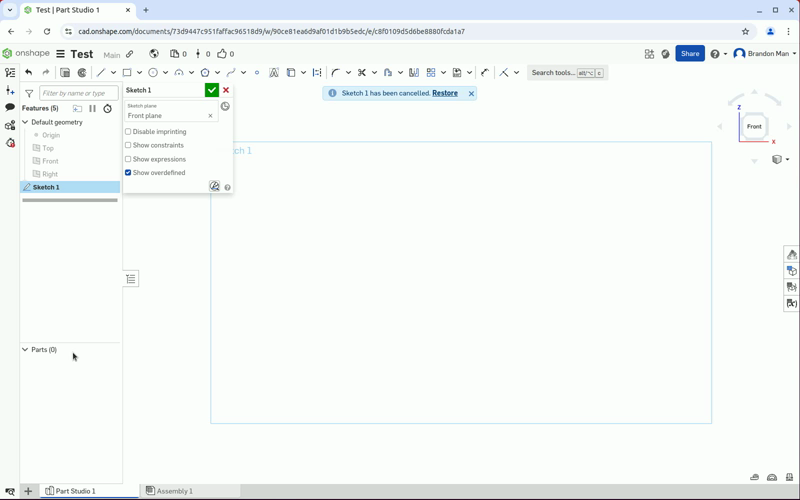
key_down(shift)
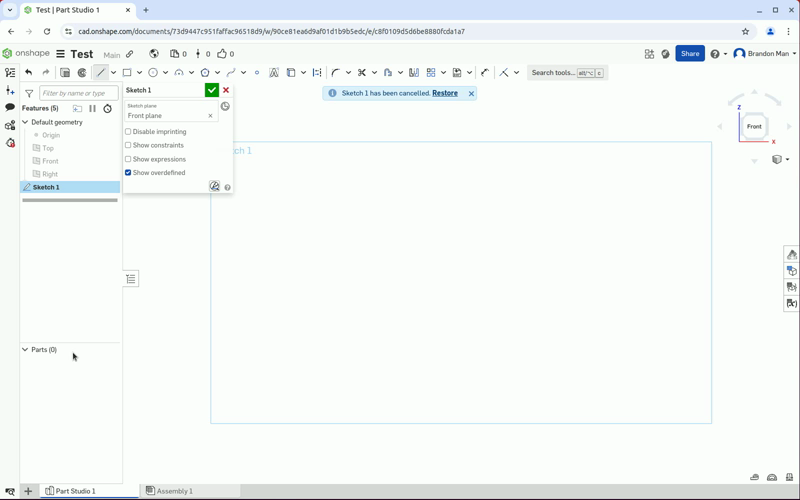
mouse_move(460, 282)
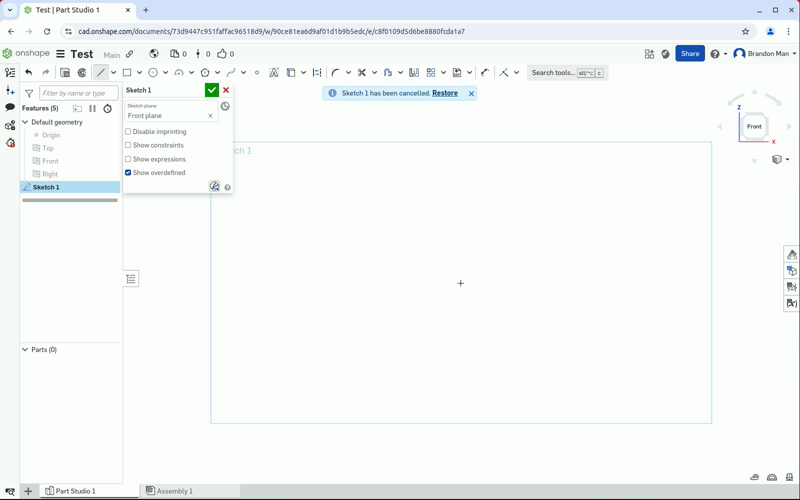
click(460, 282)
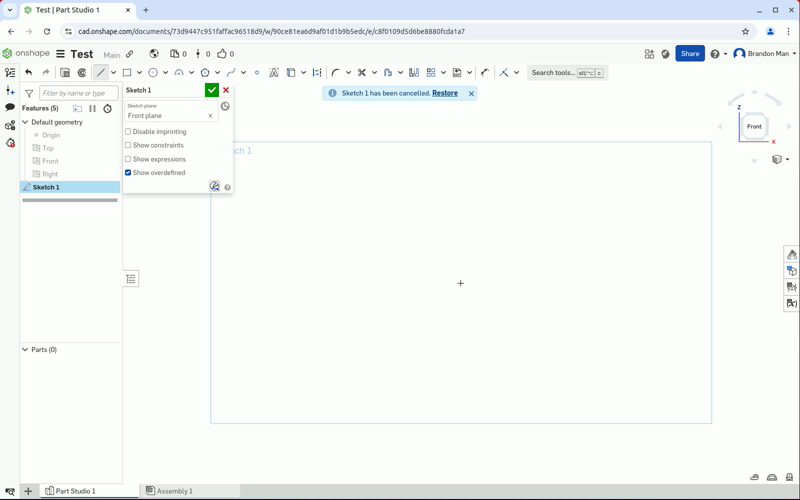
key_up(shift)
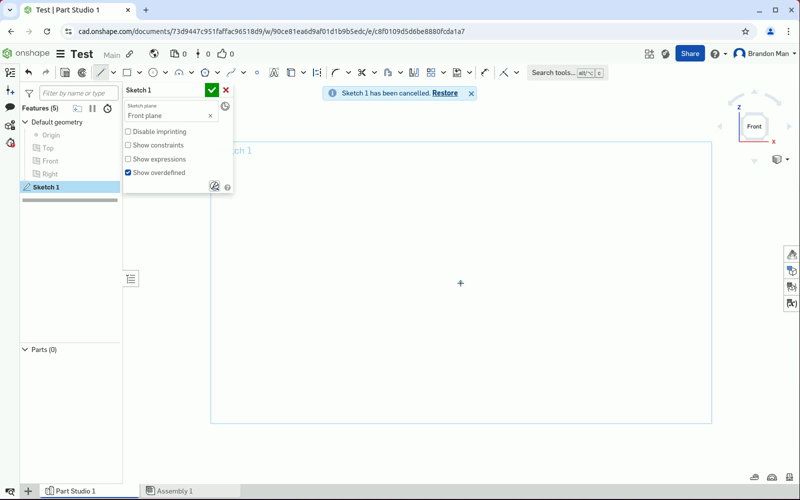
key_down(shift)
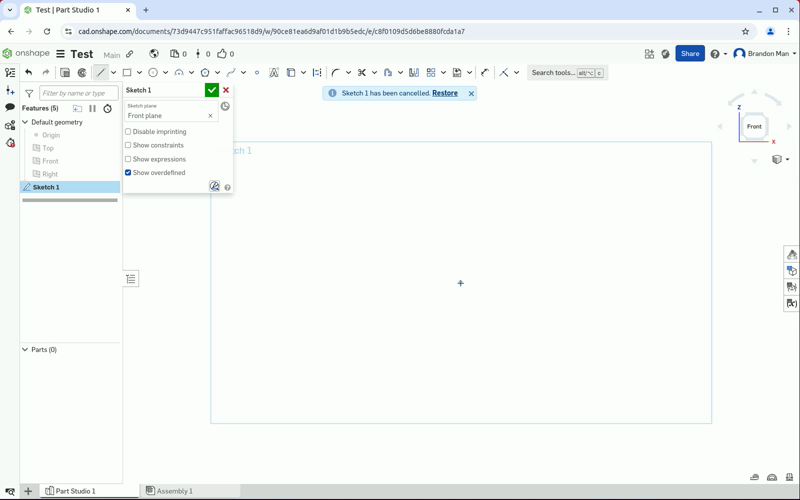
mouse_move(528, 282)
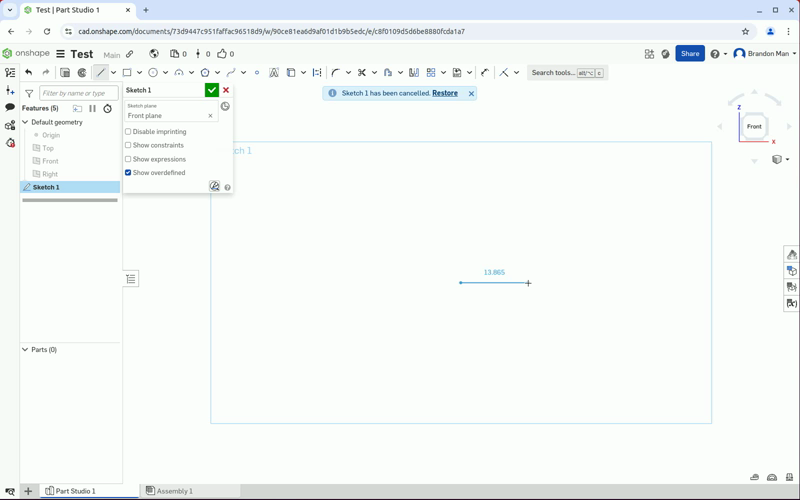
click(528, 282)
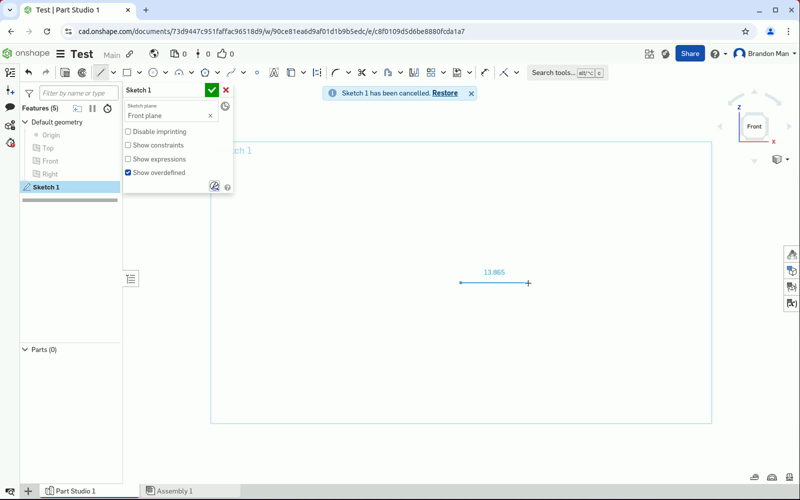
key_up(shift)
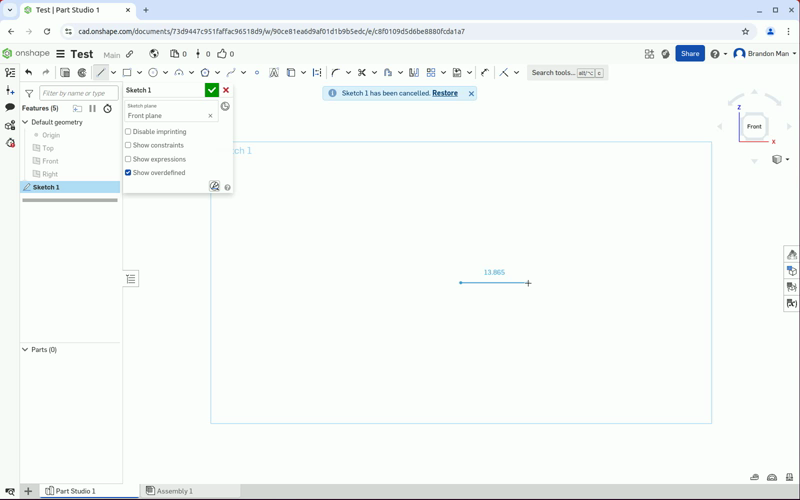
key_down(shift)
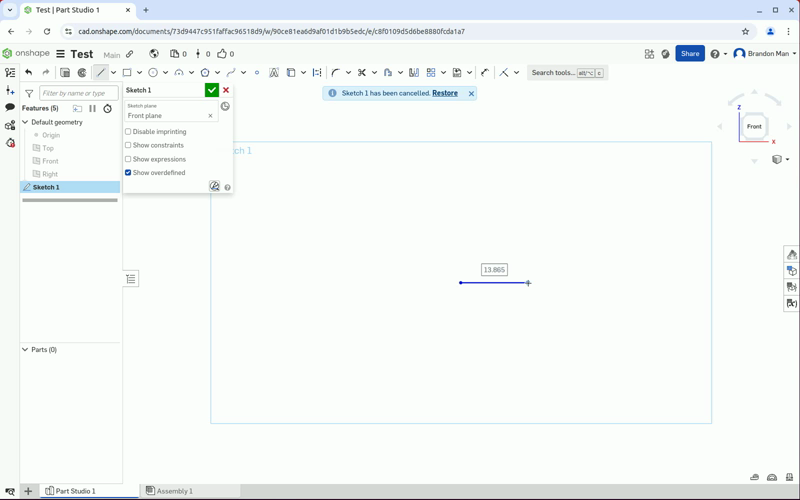
mouse_move(558, 282)
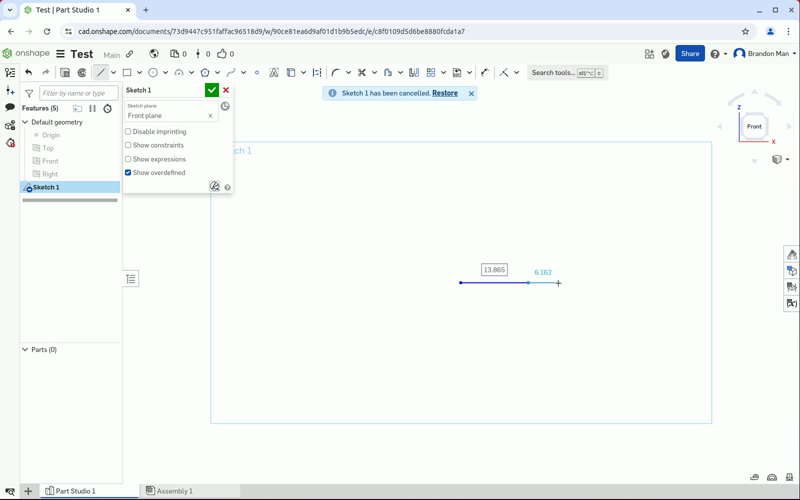
mouse_move(551, 260)
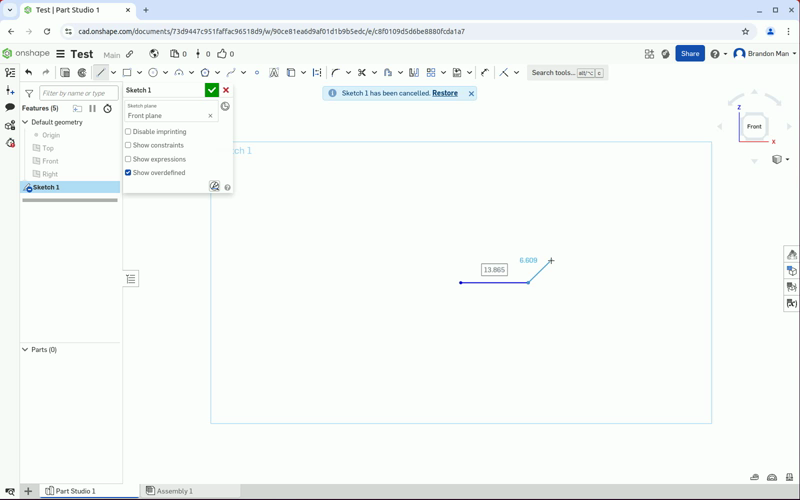
click(551, 260)
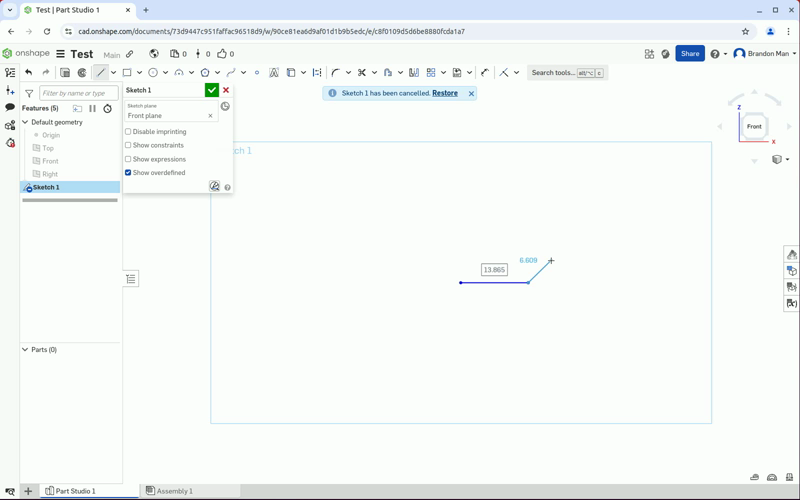
key_up(shift)
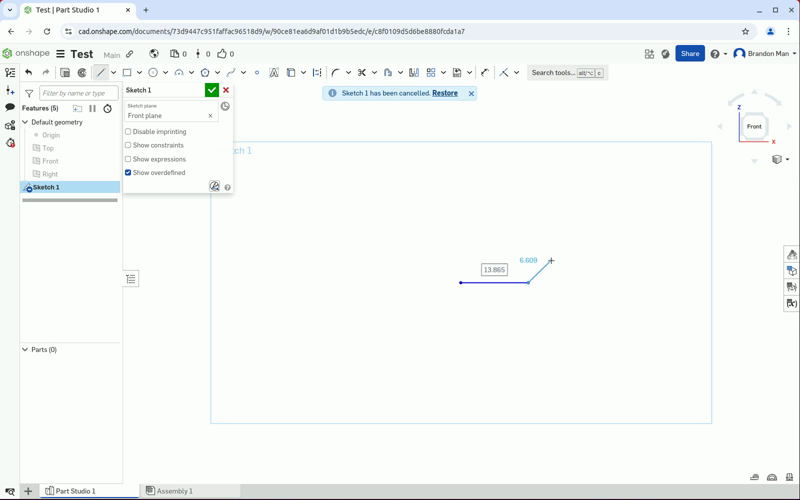
key_down(shift)
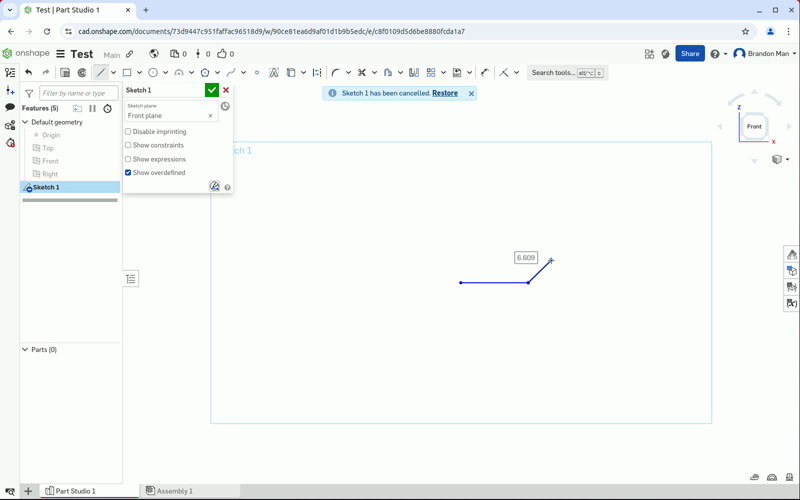
mouse_move(581, 260)
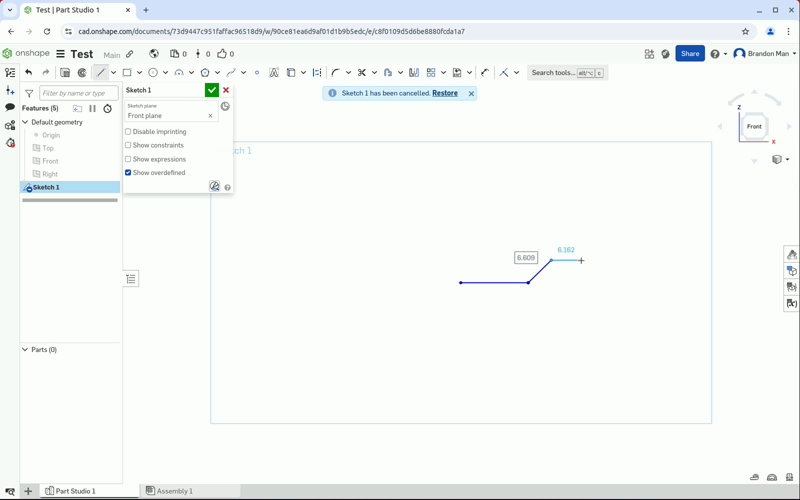
mouse_move(551, 248)
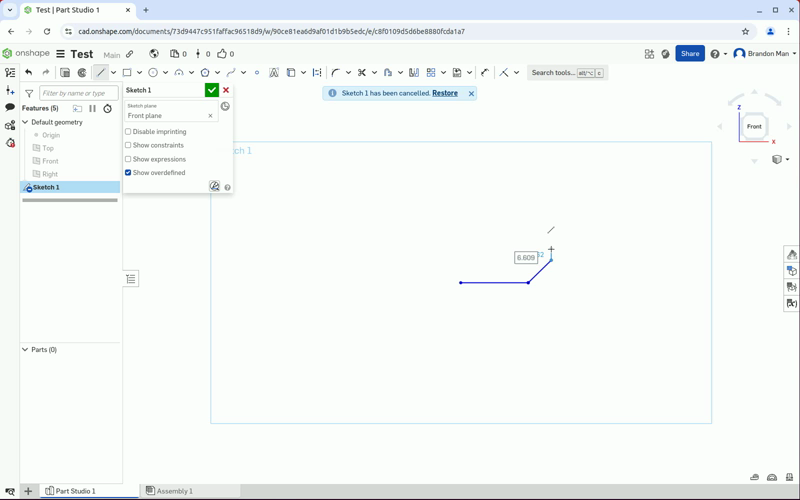
click(551, 248)
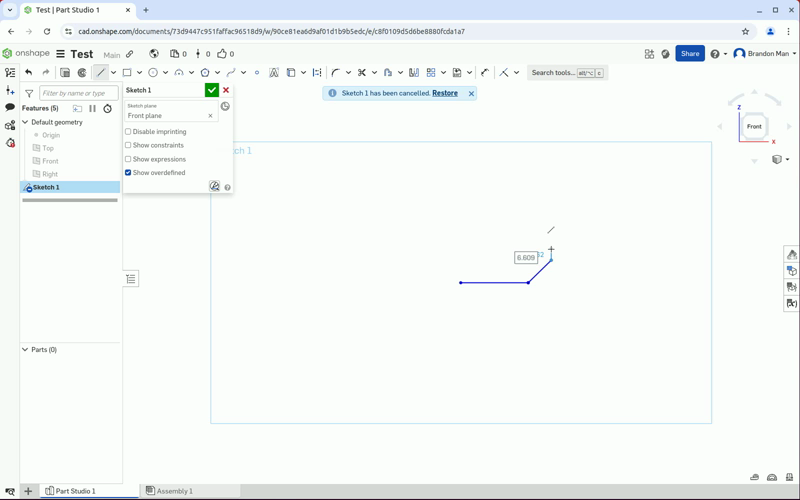
key_up(shift)
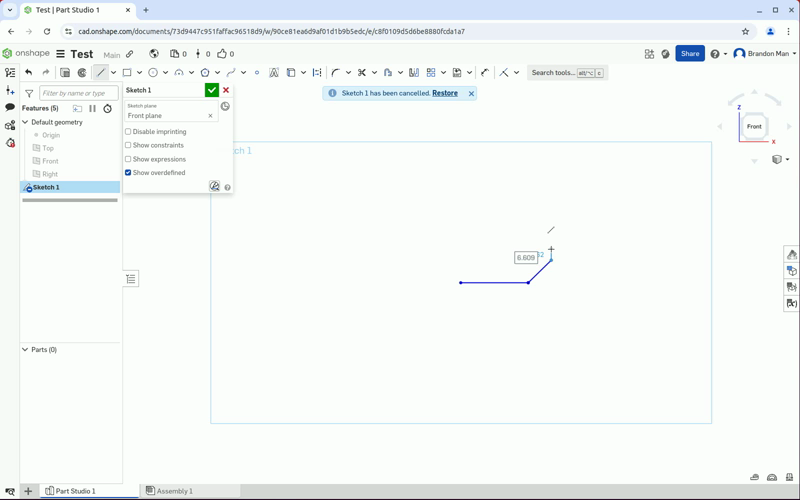
key_down(shift)
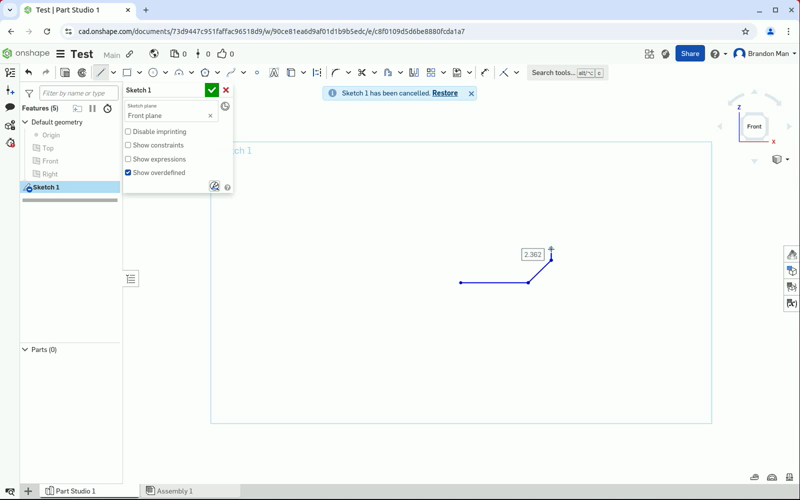
mouse_move(581, 248)
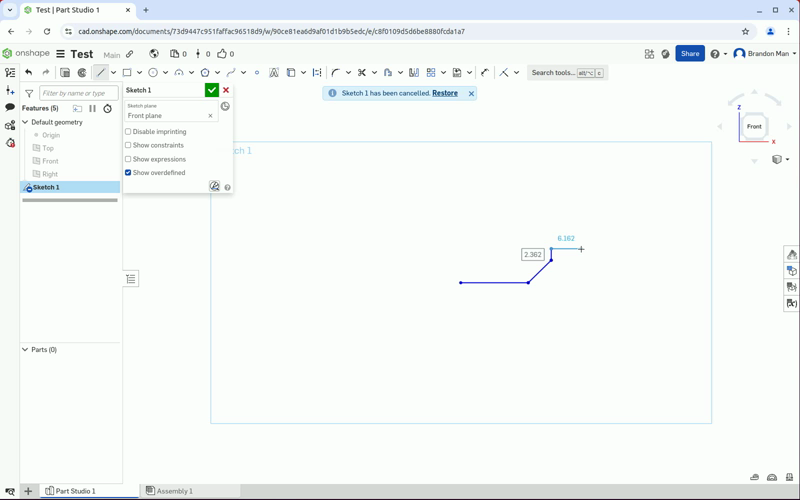
mouse_move(504, 248)
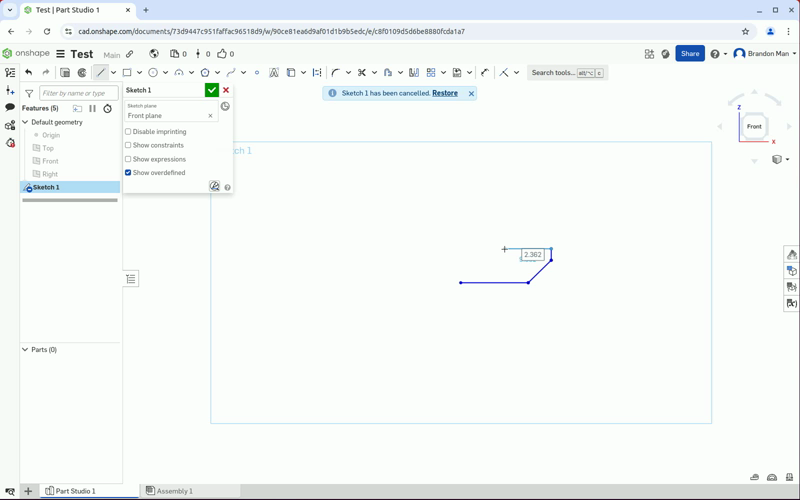
click(504, 248)
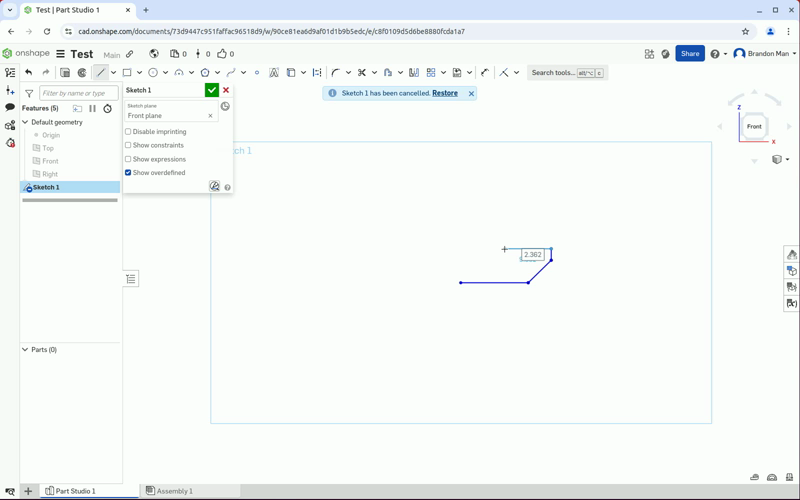
key_up(shift)
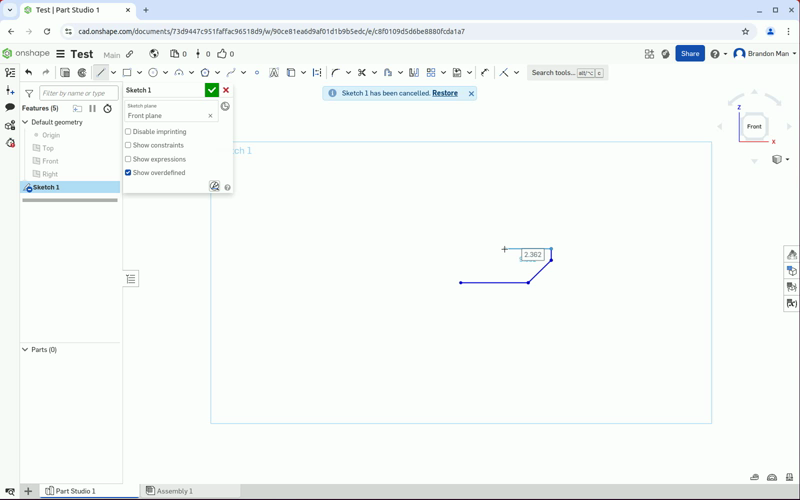
key(esc)
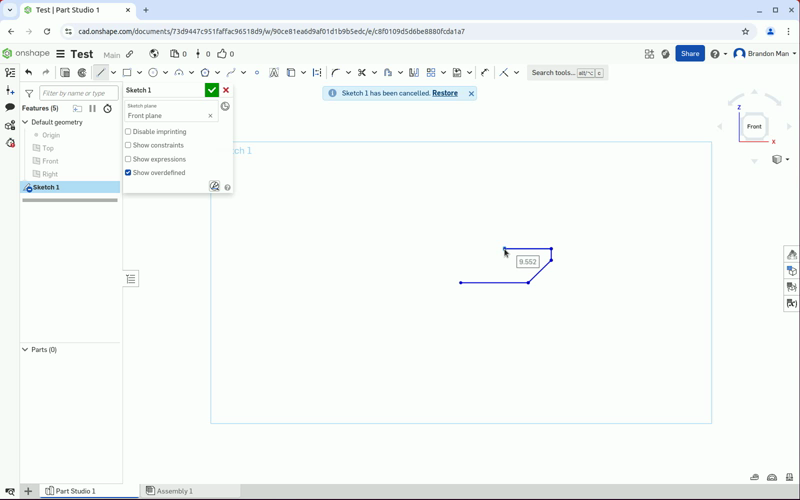
key(a)
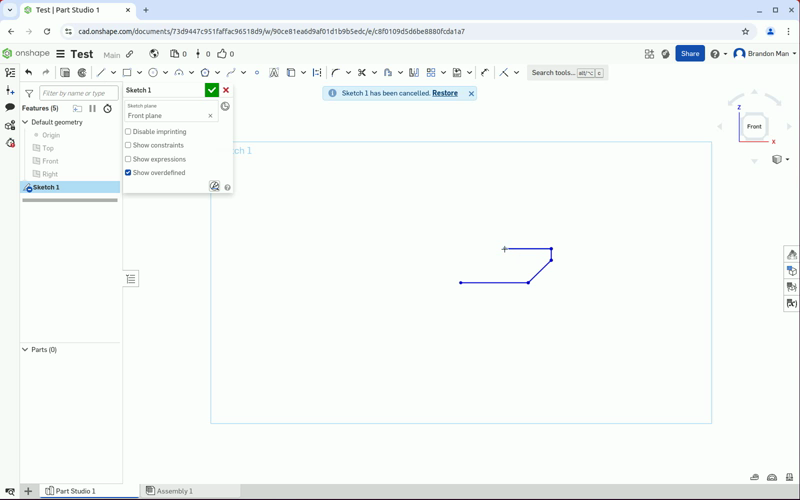
mouse_move(504, 248)
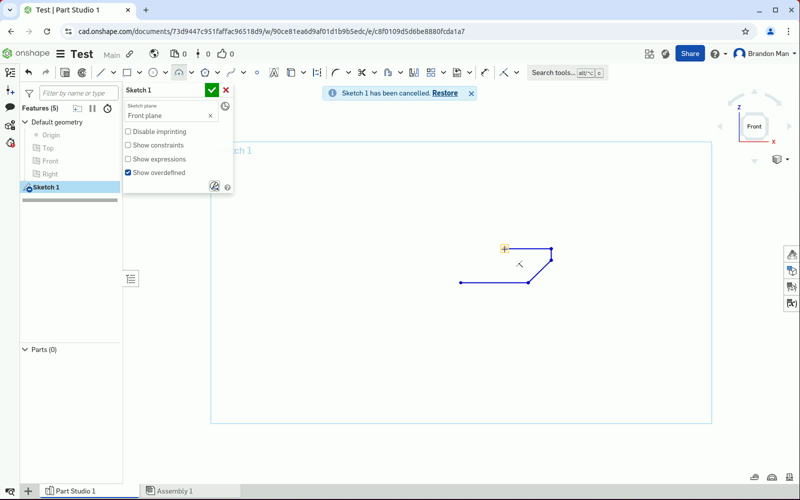
click(504, 248)
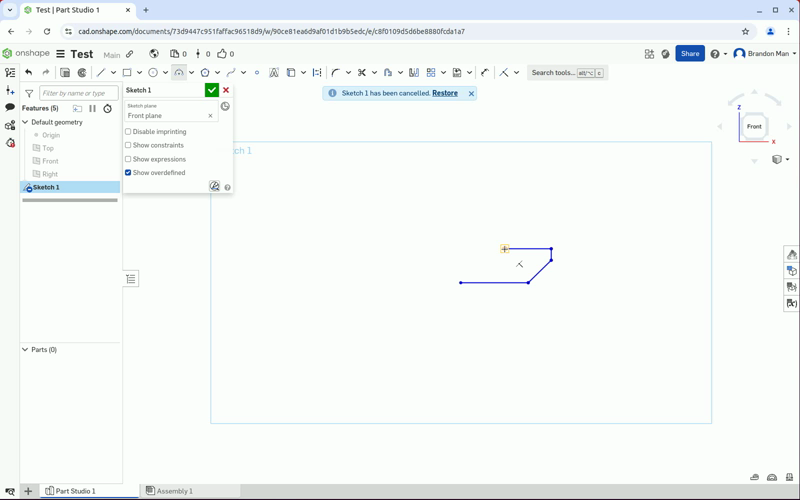
mouse_move(460, 282)
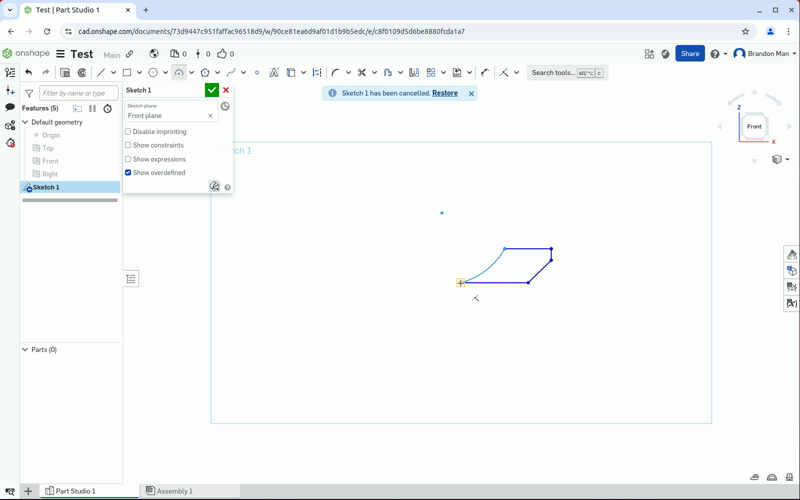
click(460, 282)
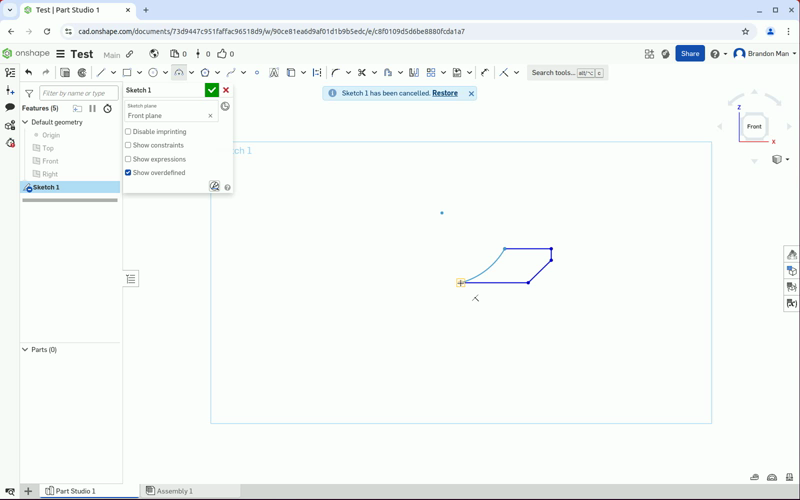
key_down(shift)
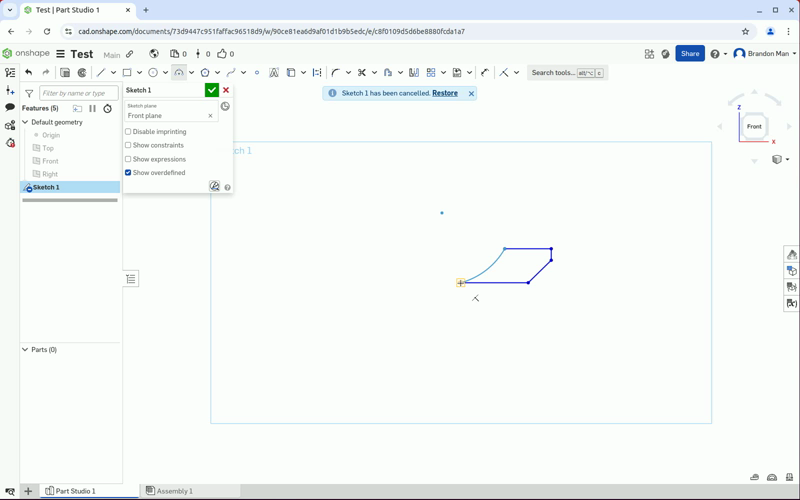
mouse_move(488, 273)
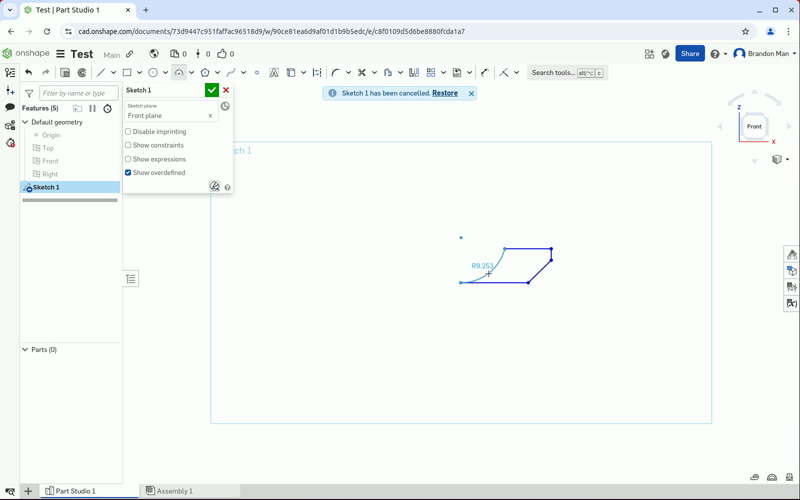
click(488, 273)
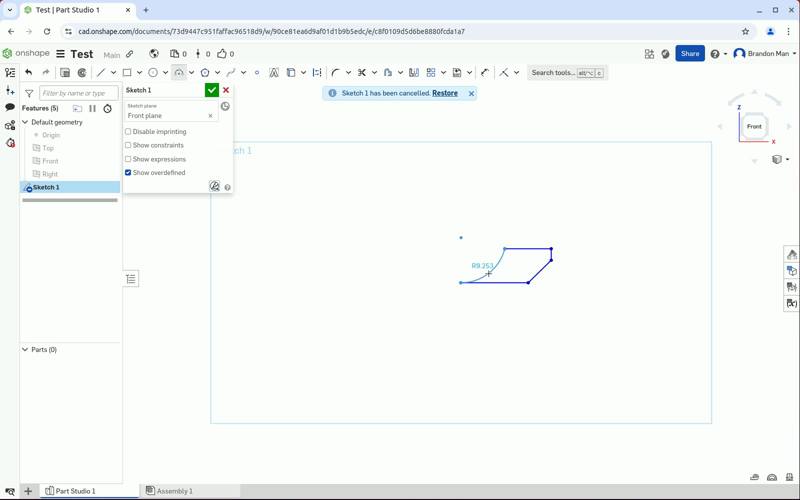
key_up(shift)
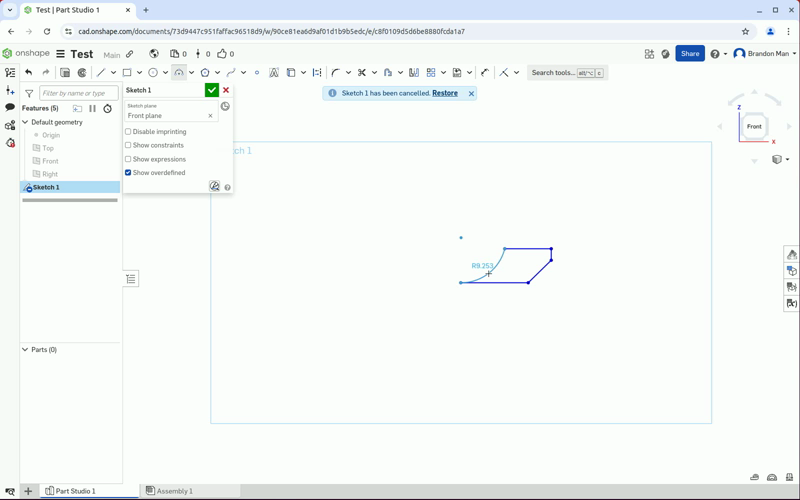
key(esc)
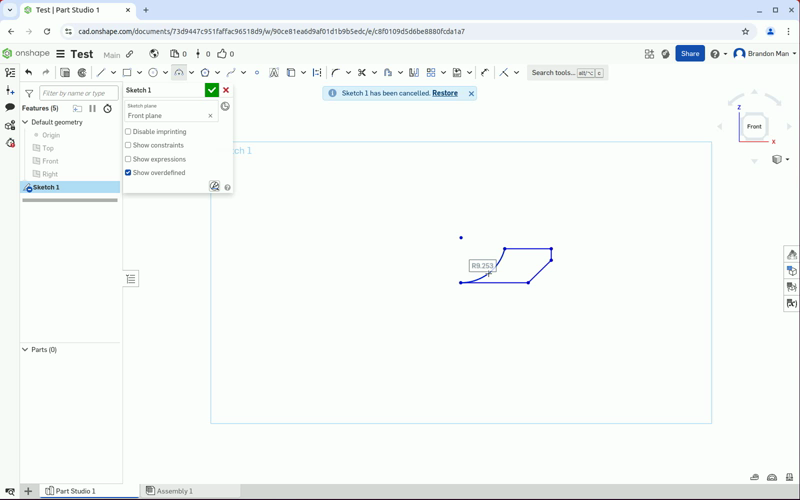
mouse_move(522, 261)
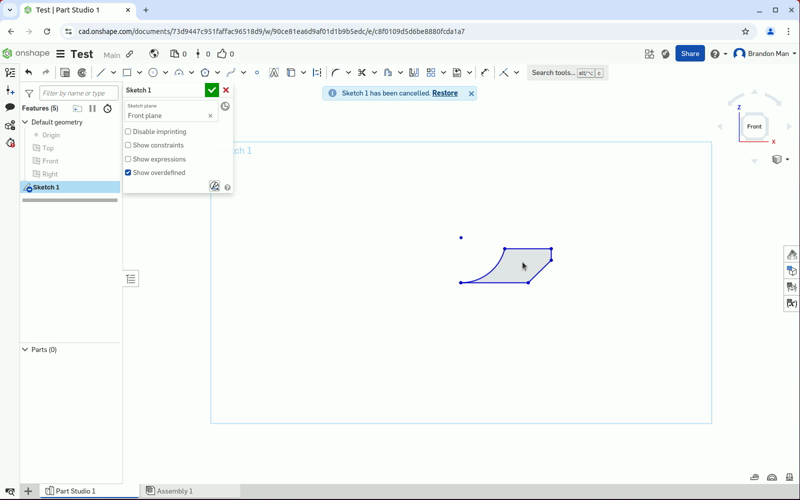
scroll(6)
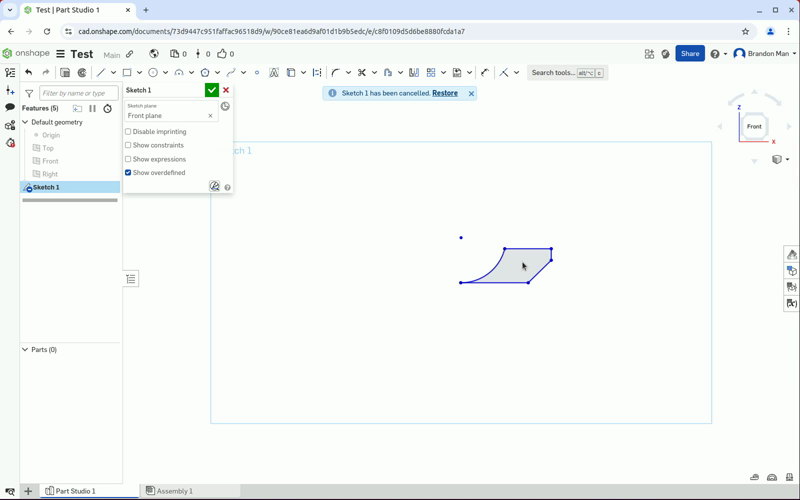
scroll(6)
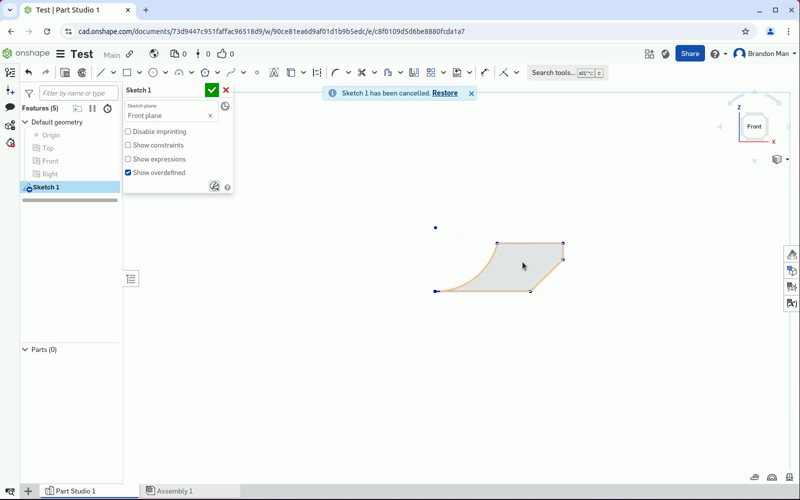
scroll(6)
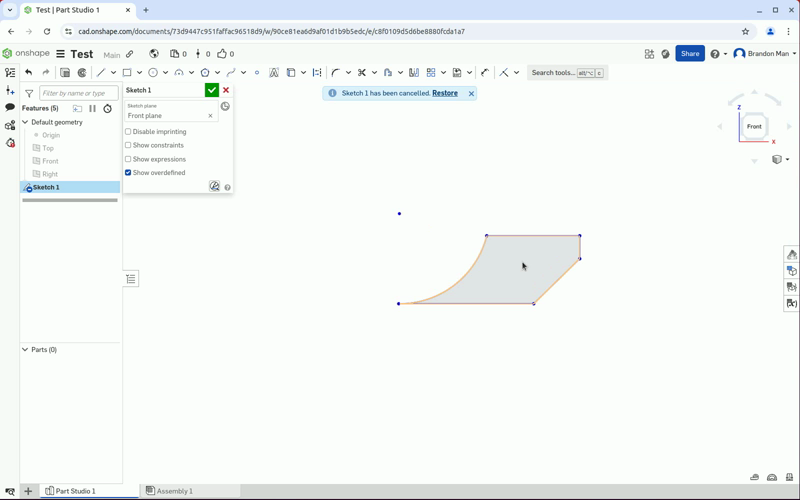
scroll(6)
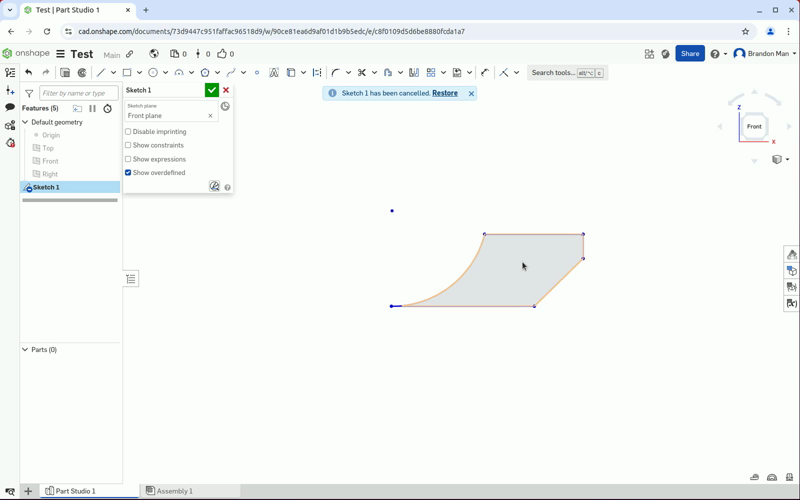
scroll(6)
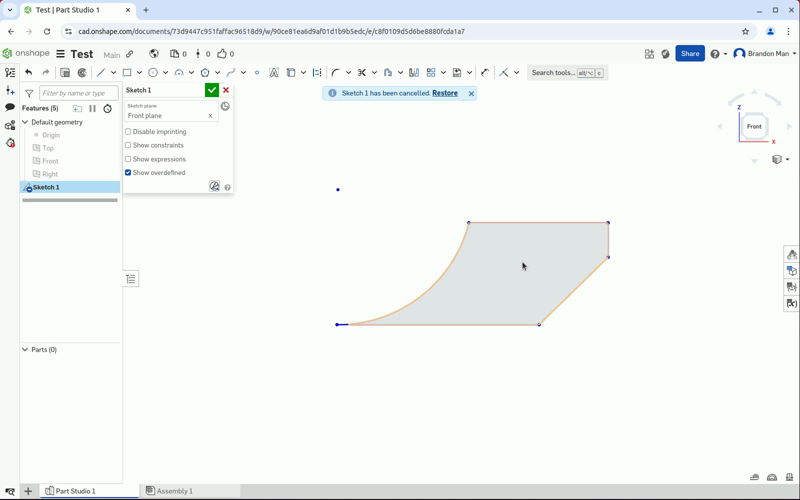
scroll(6)
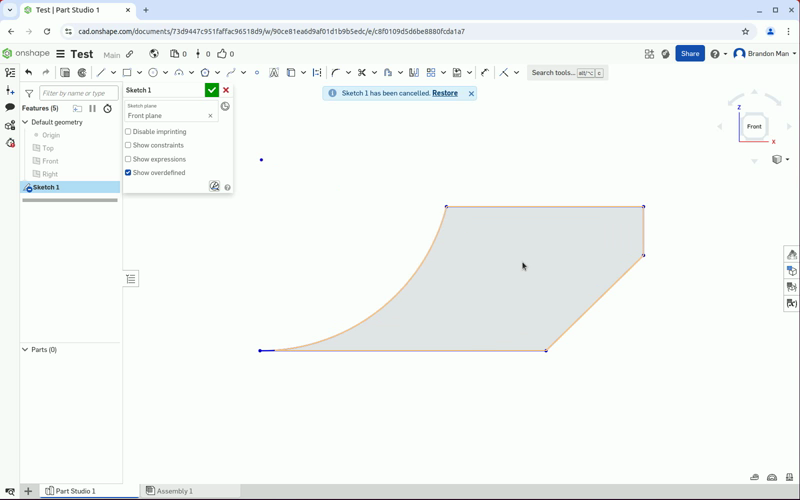
scroll(6)
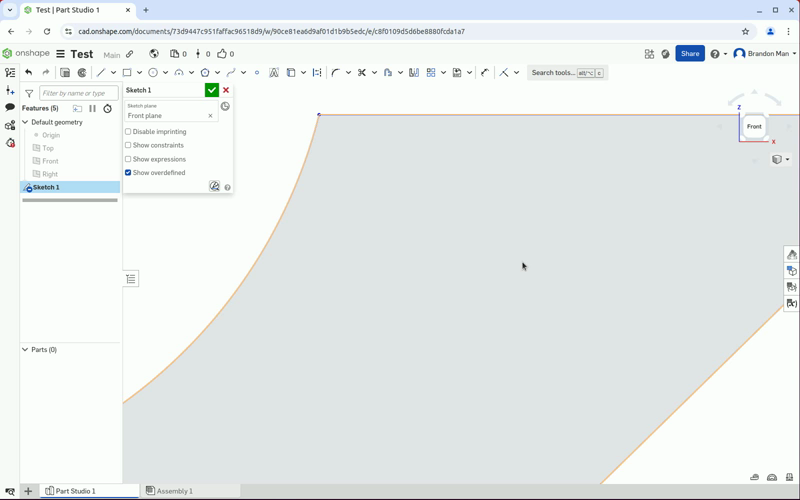
click(522, 261)
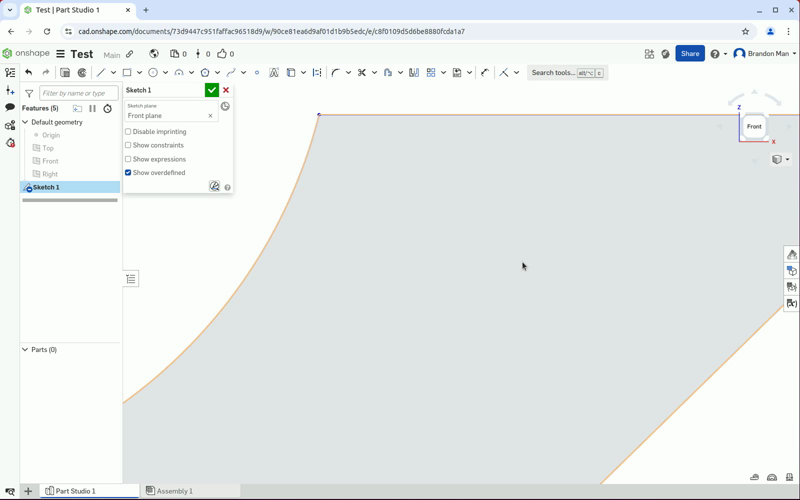
scroll(-6)
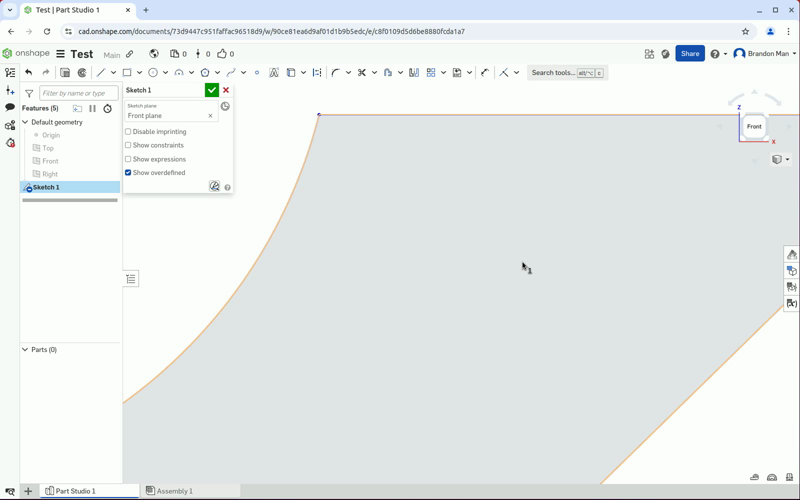
scroll(-6)
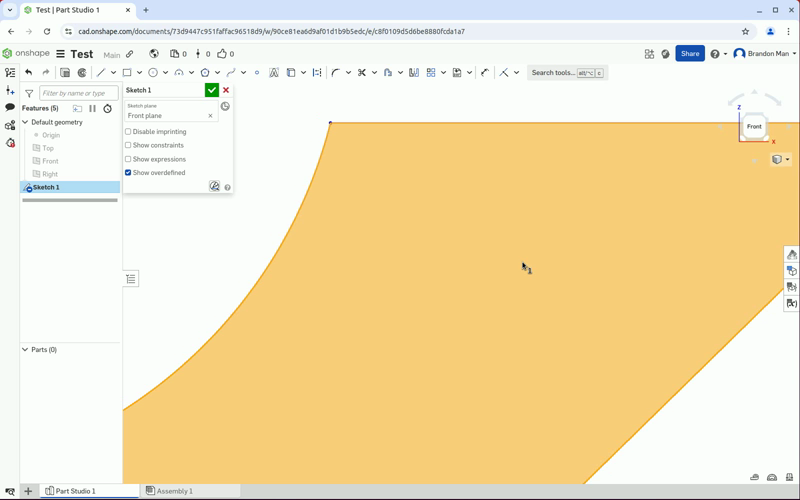
scroll(-6)
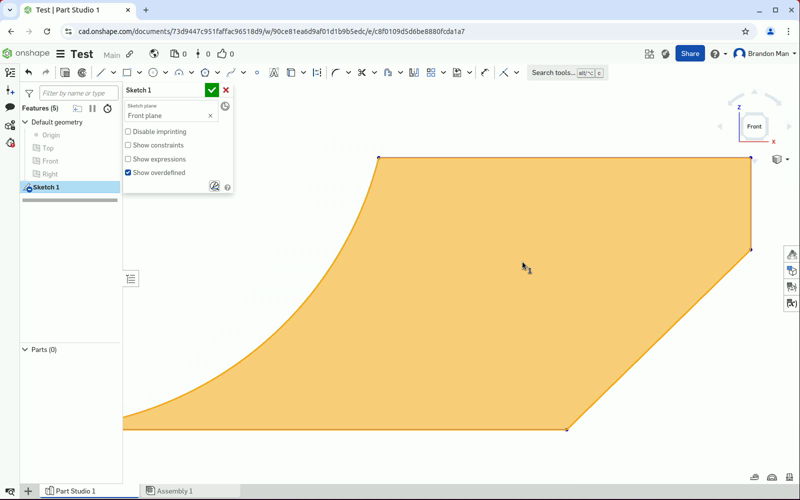
scroll(-6)
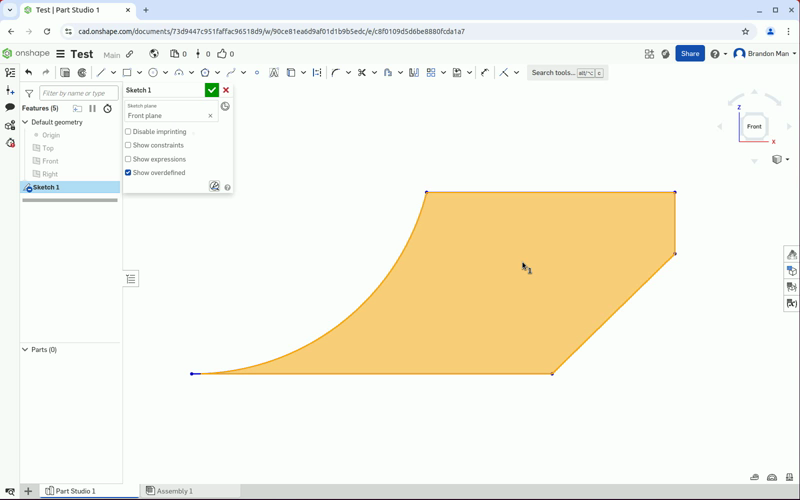
scroll(-6)
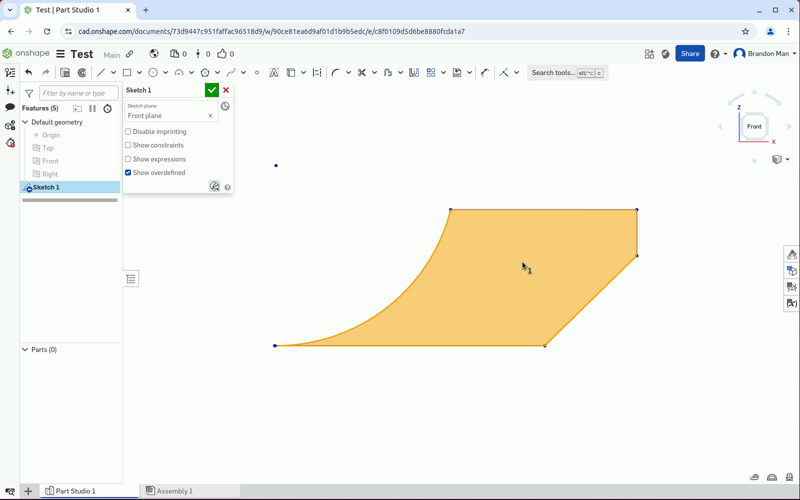
scroll(-6)
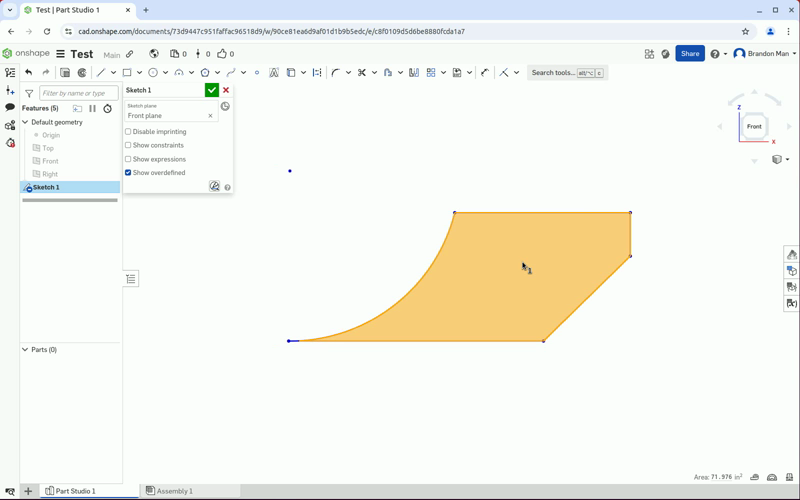
scroll(-6)
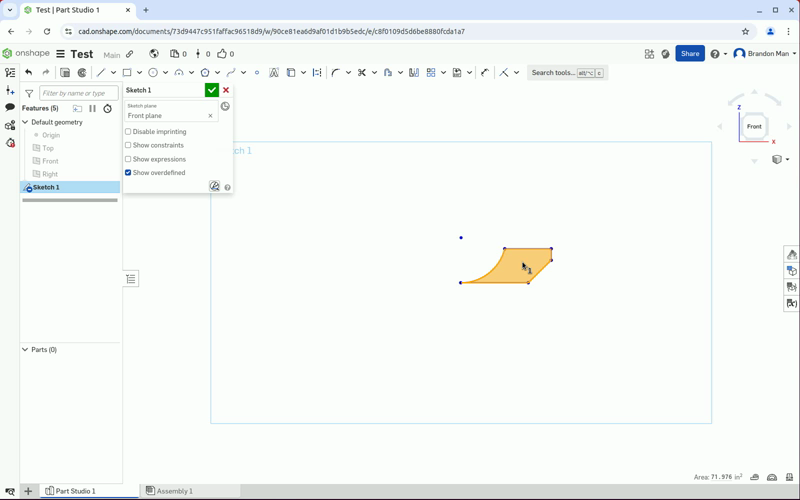
mouse_move(73, 352)
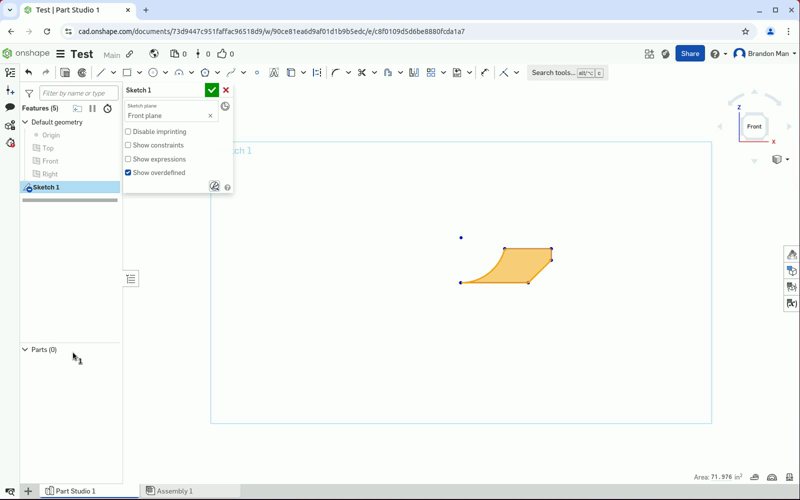
key(shift+y)
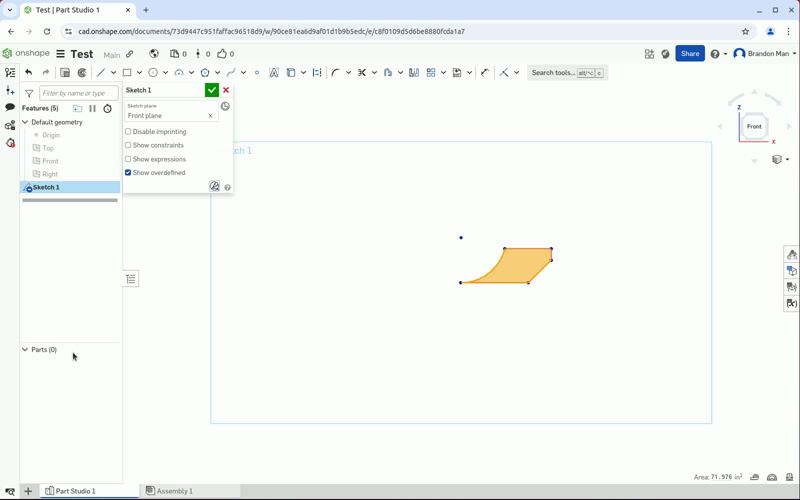
key(shift+e)
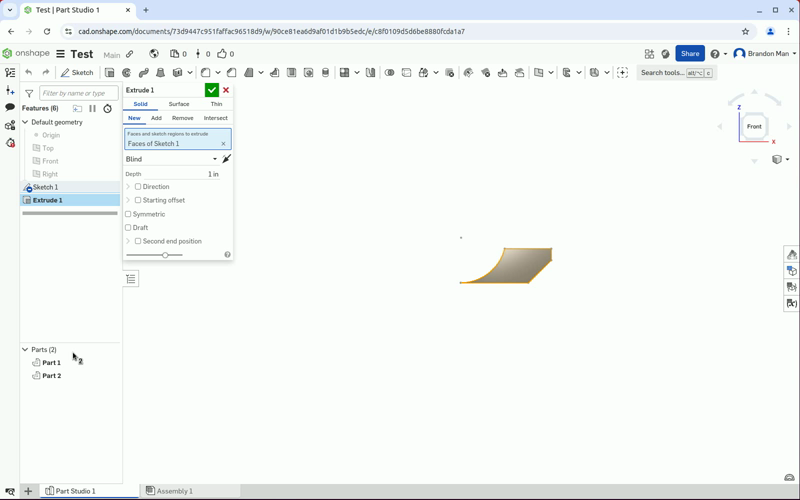
mouse_move(143, 106)
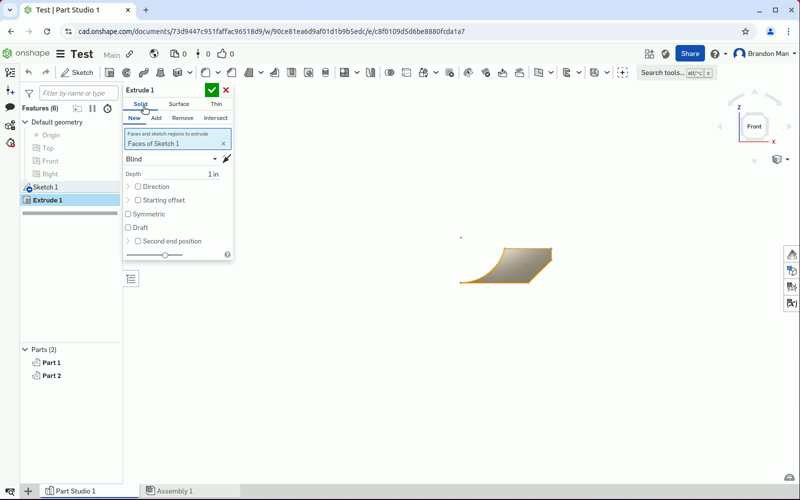
click(143, 106)
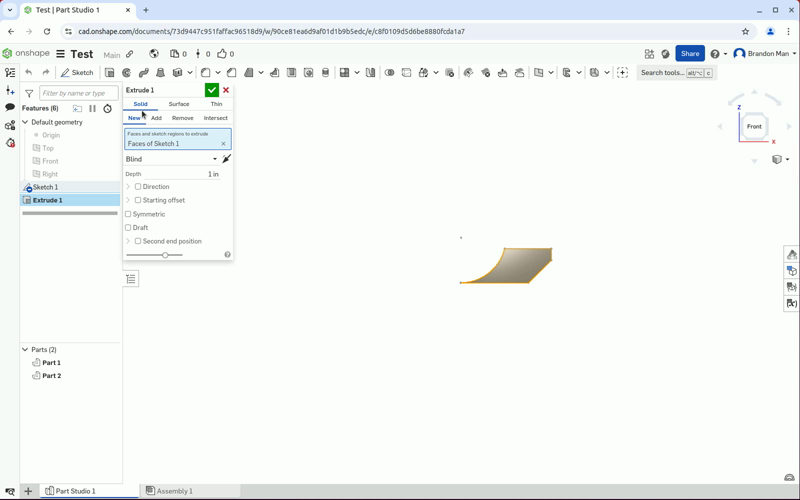
mouse_move(137, 120)
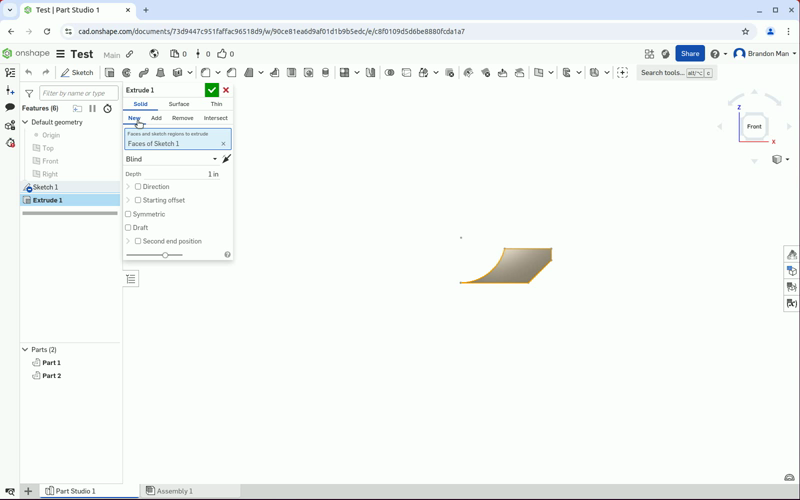
click(137, 120)
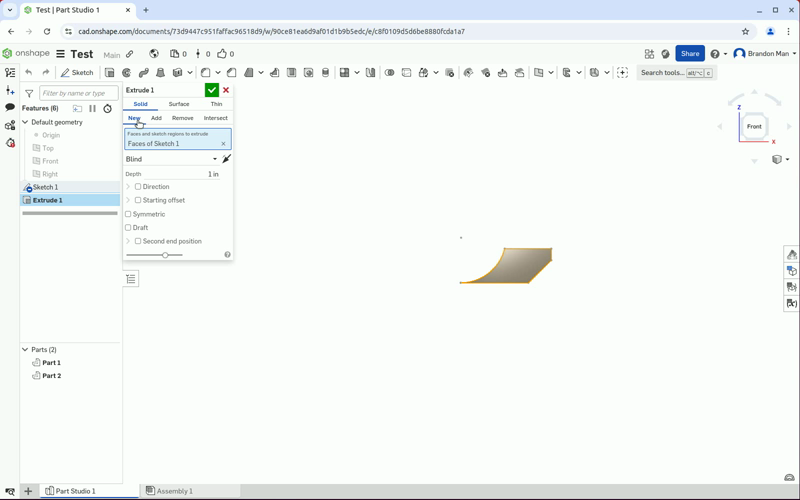
key(tab, 4)
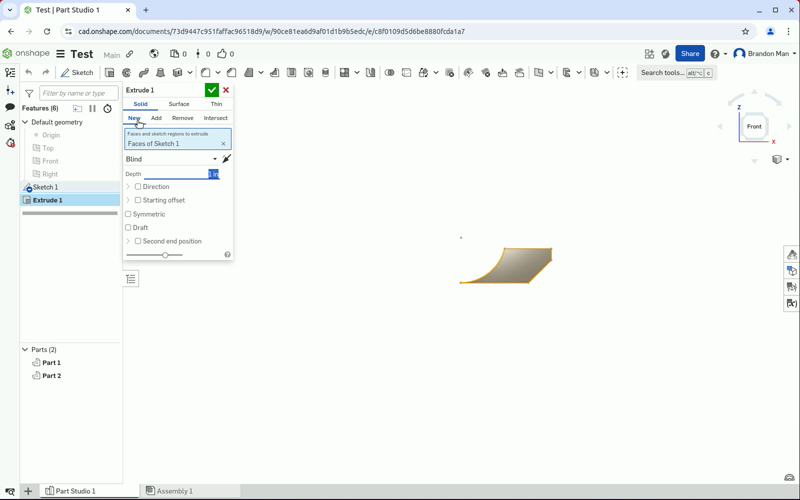
text(23.108)
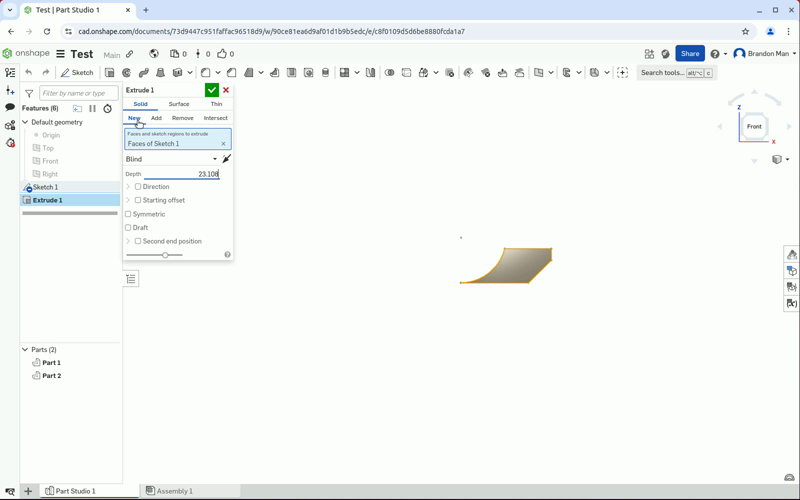
key(enter)
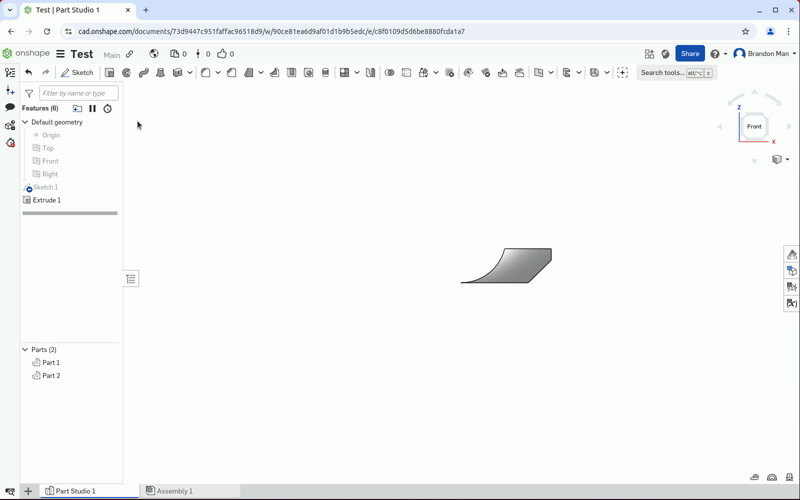
key(shift+h)
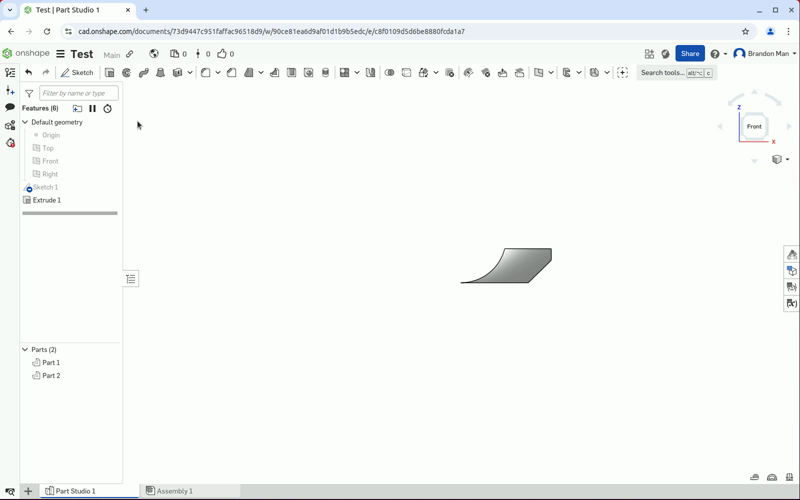
key(shift+h)
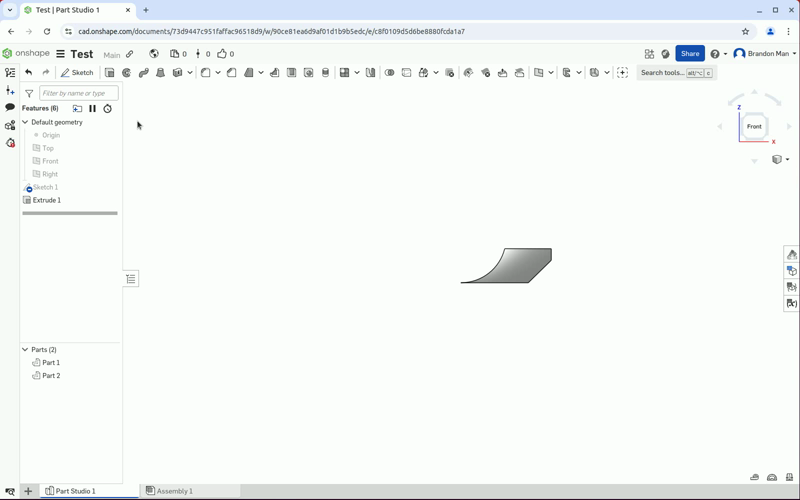
mouse_move(73, 189)
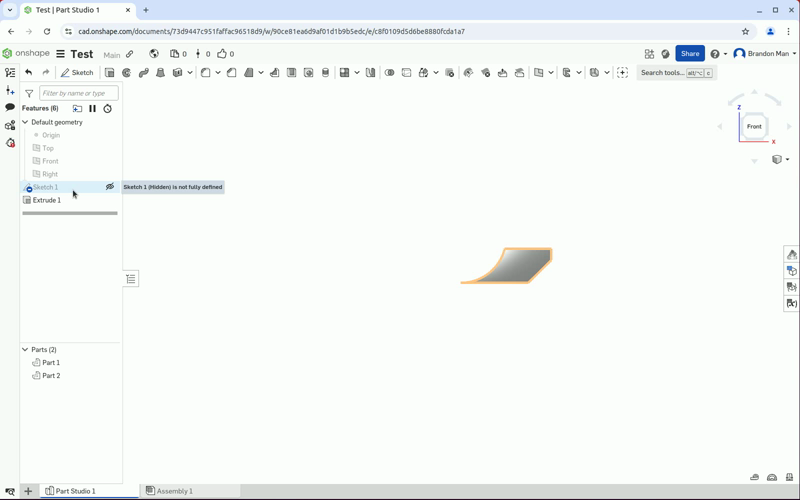
click(73, 189)
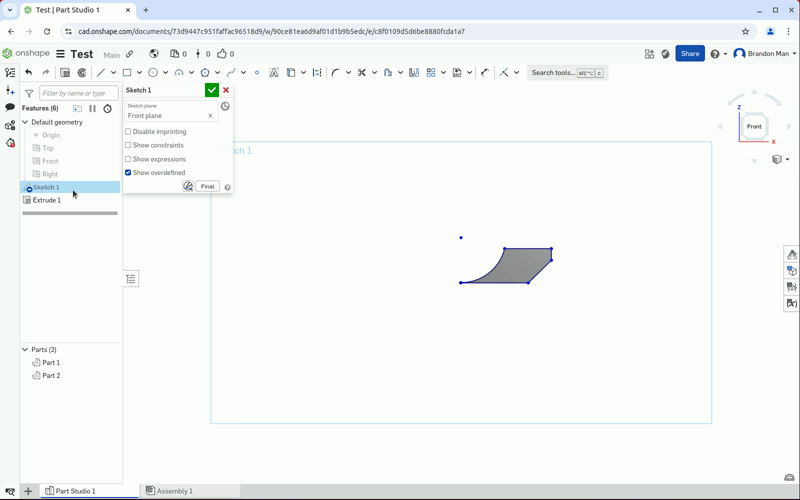
mouse_move(229, 92)
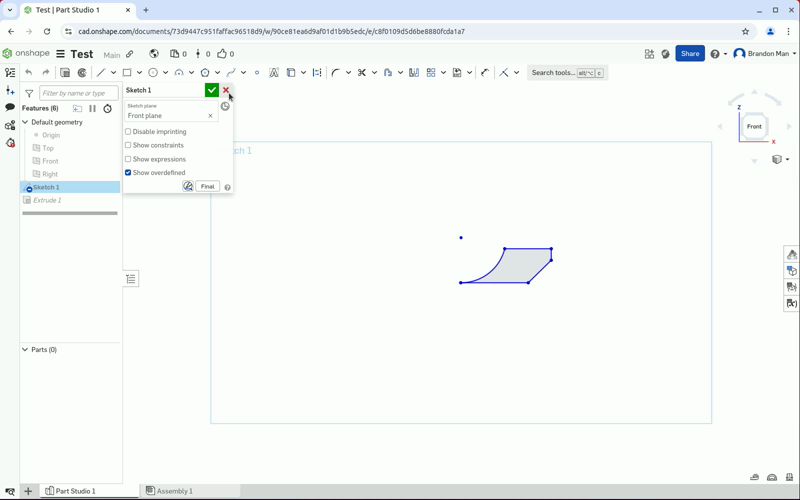
click(229, 92)
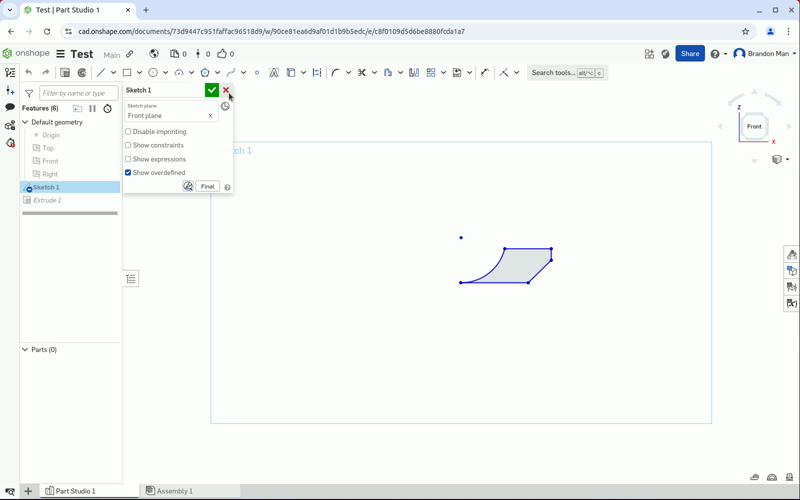
key(shift+s)
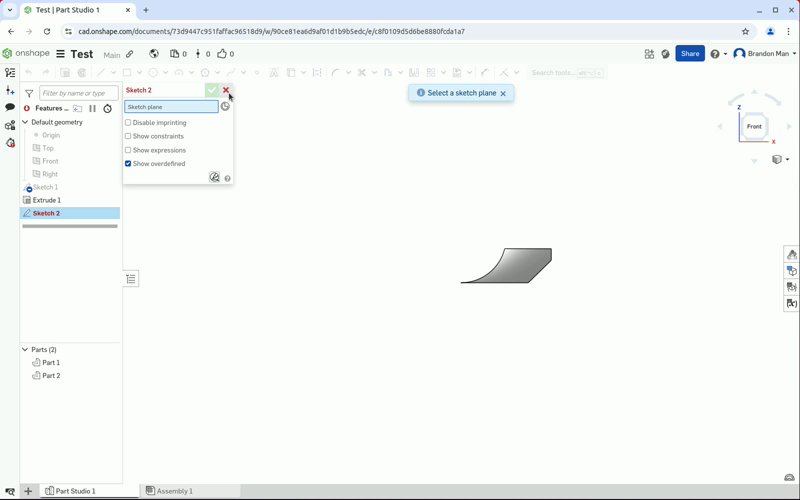
mouse_move(73, 163)
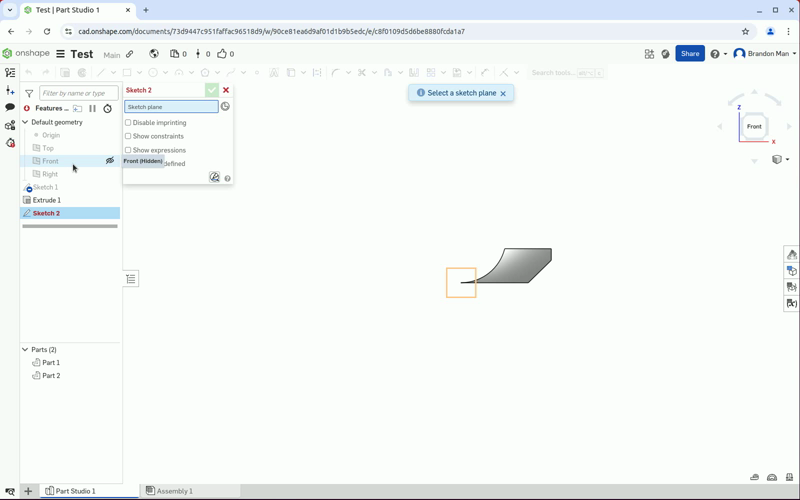
click(73, 163)
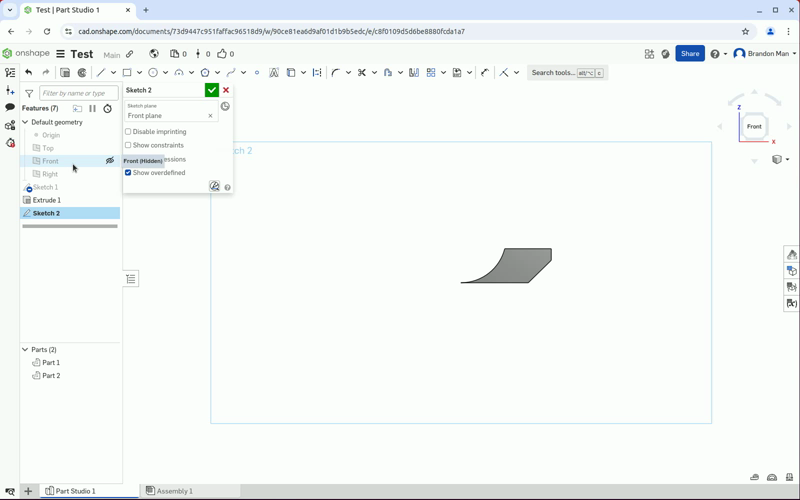
mouse_move(73, 352)
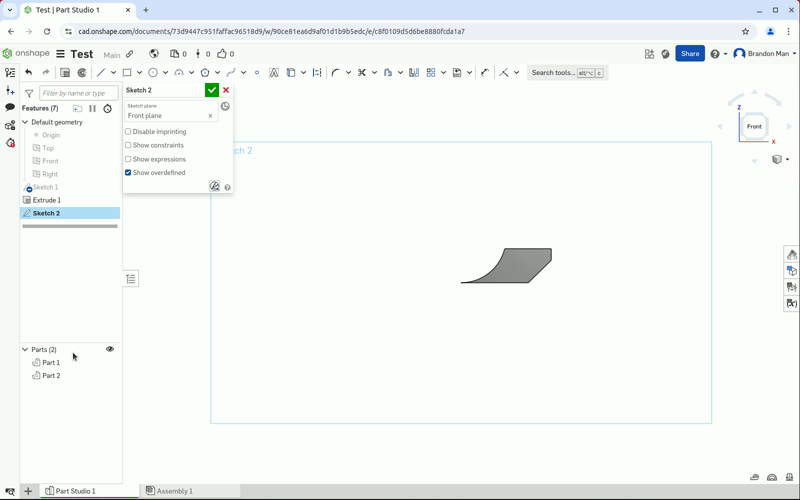
key(y)
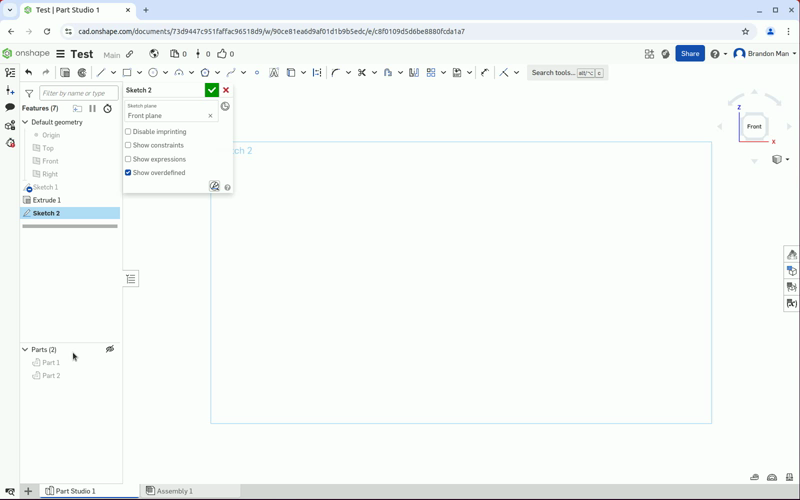
key(a)
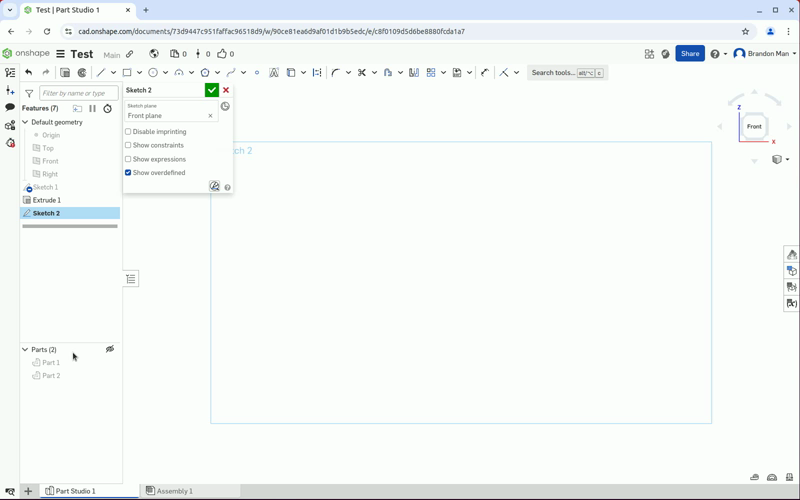
key_down(shift)
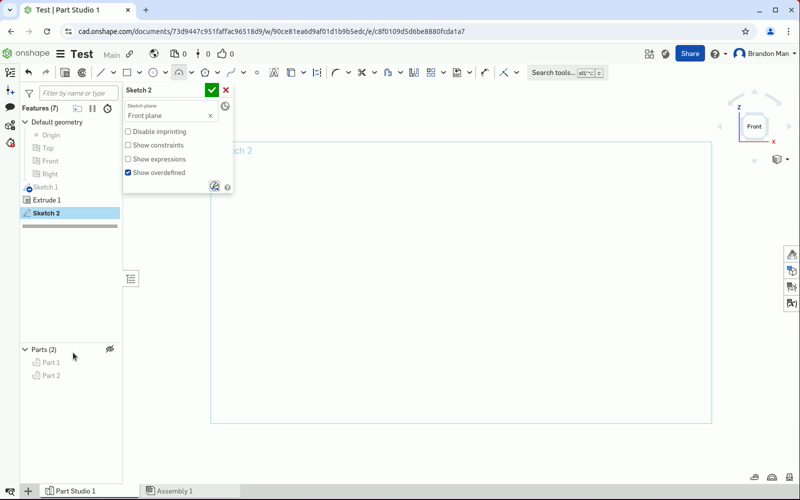
mouse_move(460, 192)
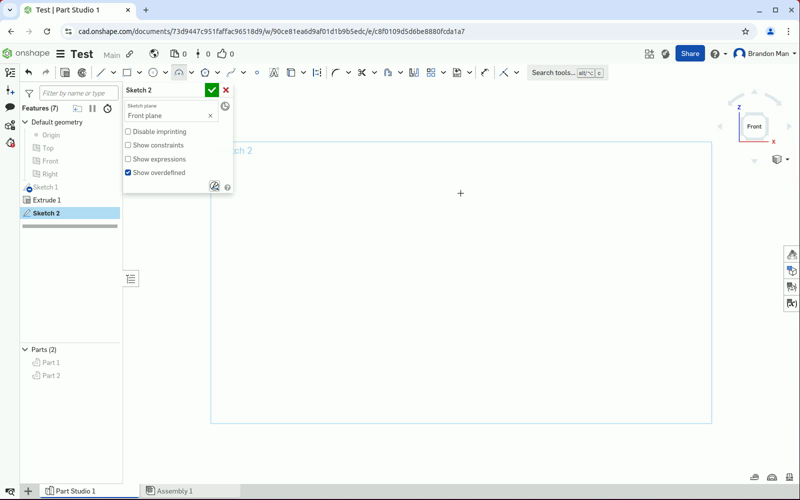
click(460, 192)
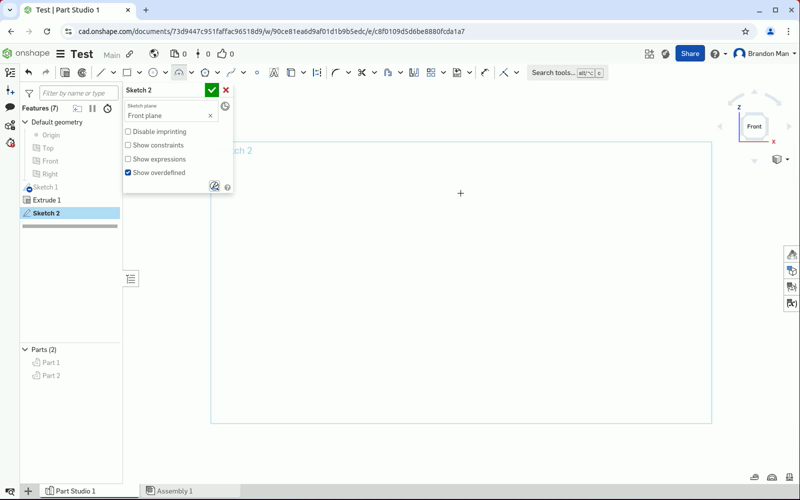
key_up(shift)
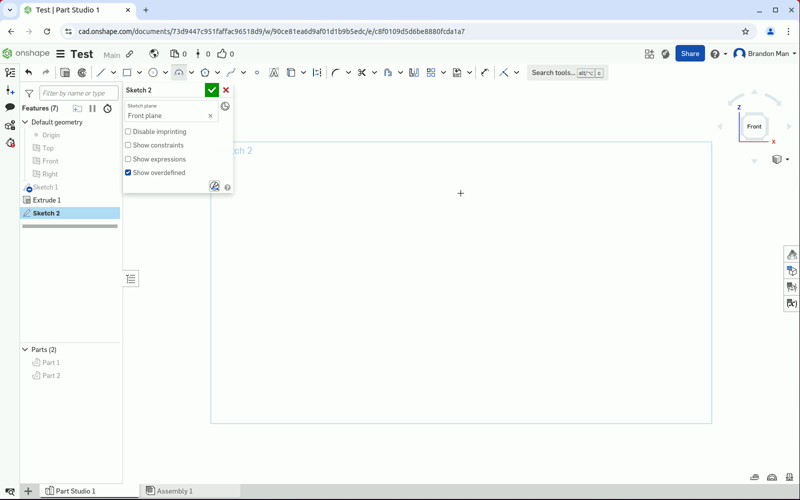
key_down(shift)
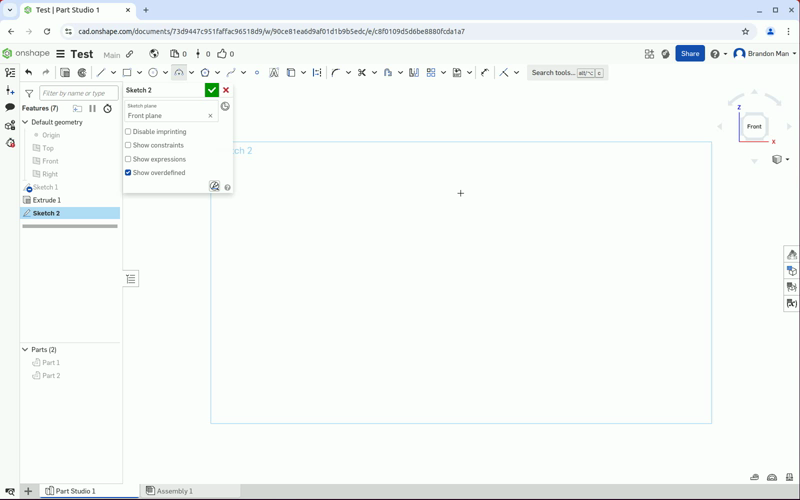
mouse_move(504, 226)
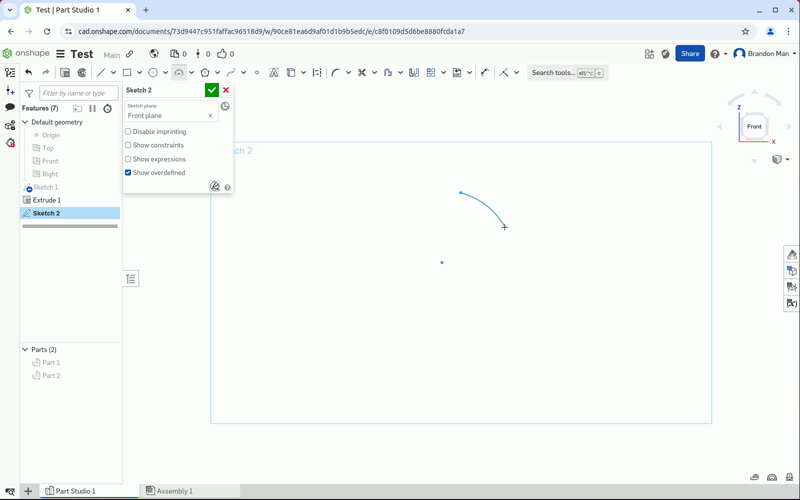
click(504, 226)
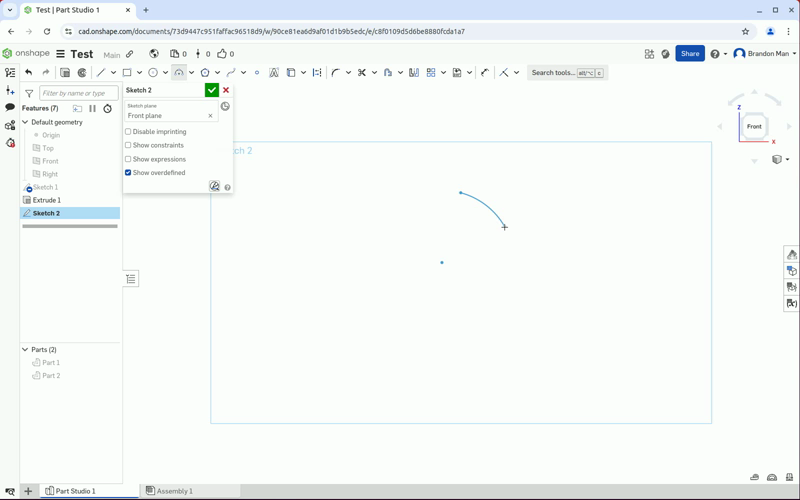
mouse_move(488, 202)
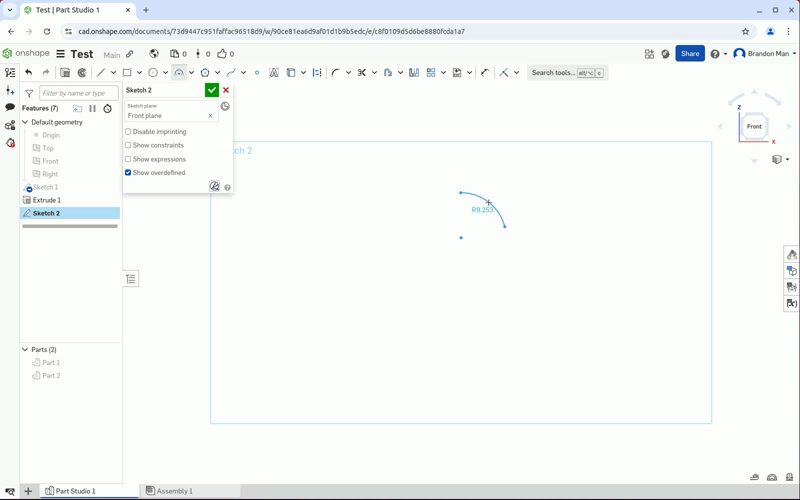
click(488, 202)
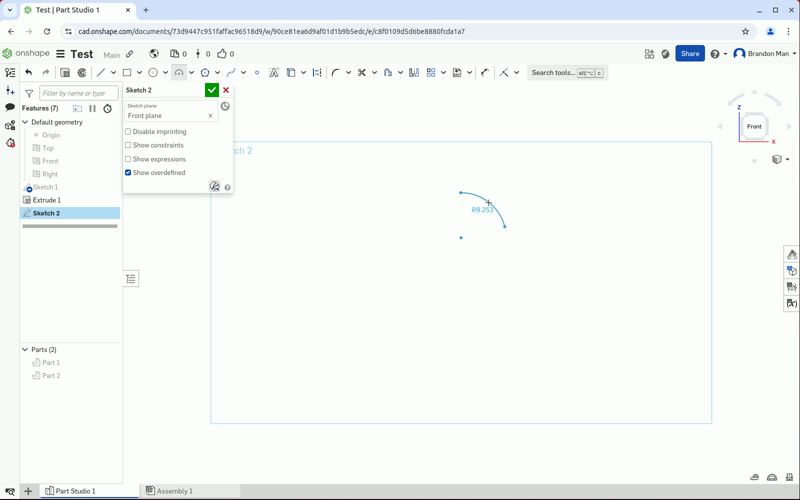
key_up(shift)
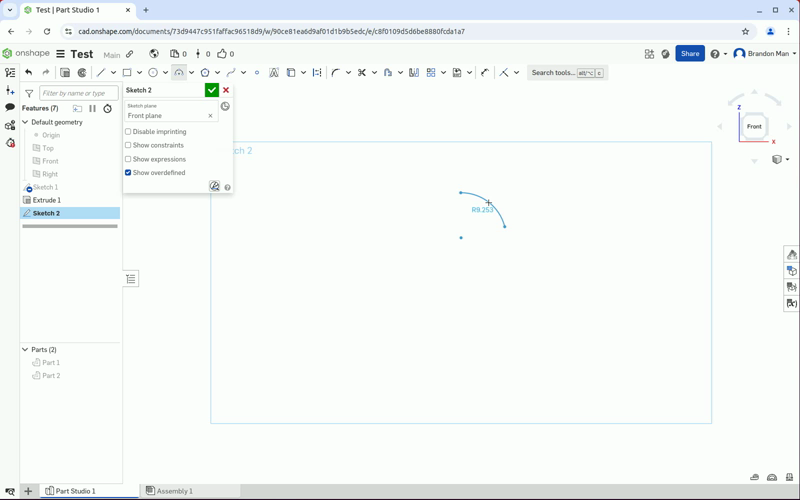
key(esc)
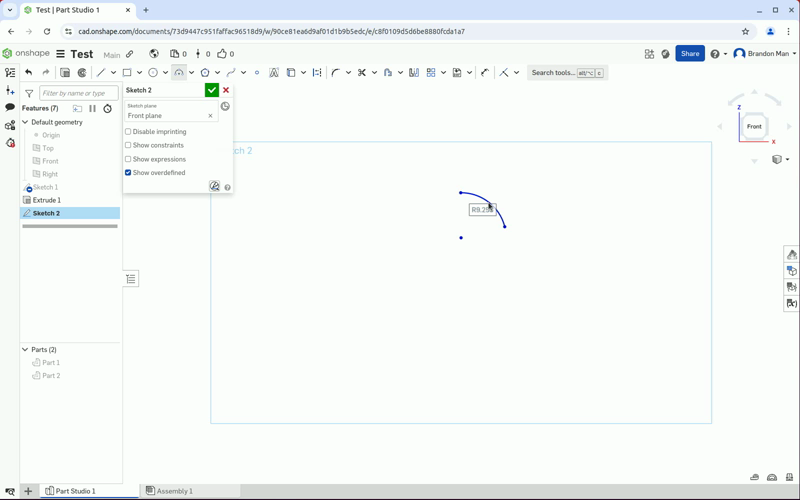
key(l)
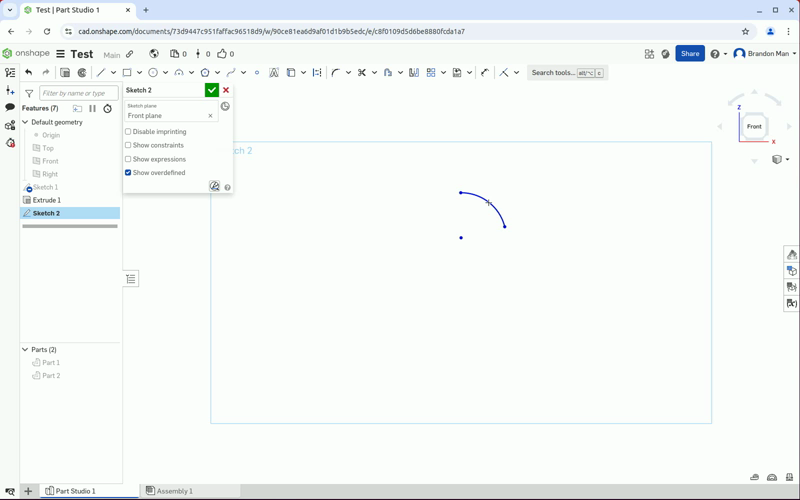
mouse_move(504, 226)
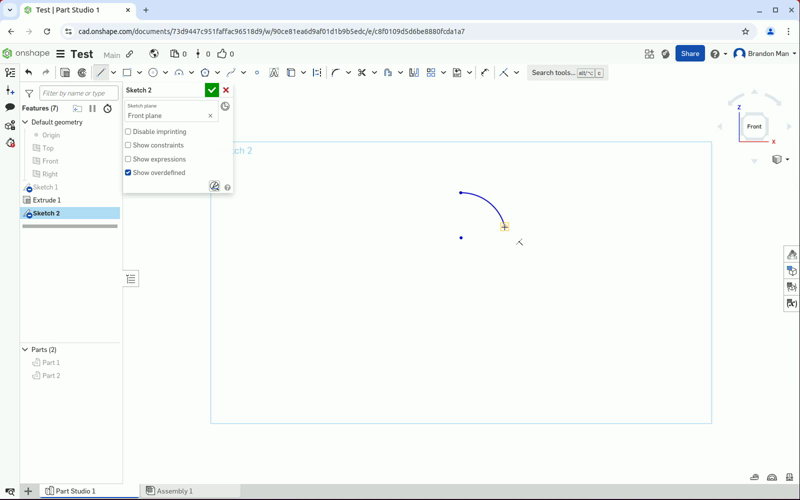
click(504, 226)
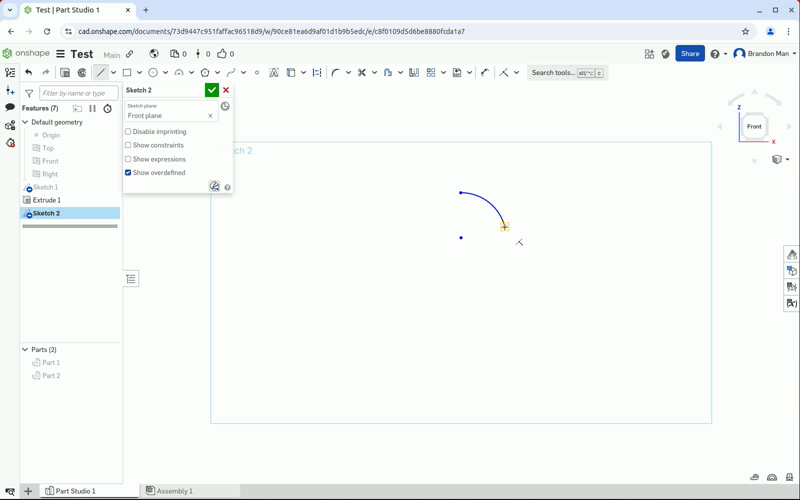
key_down(shift)
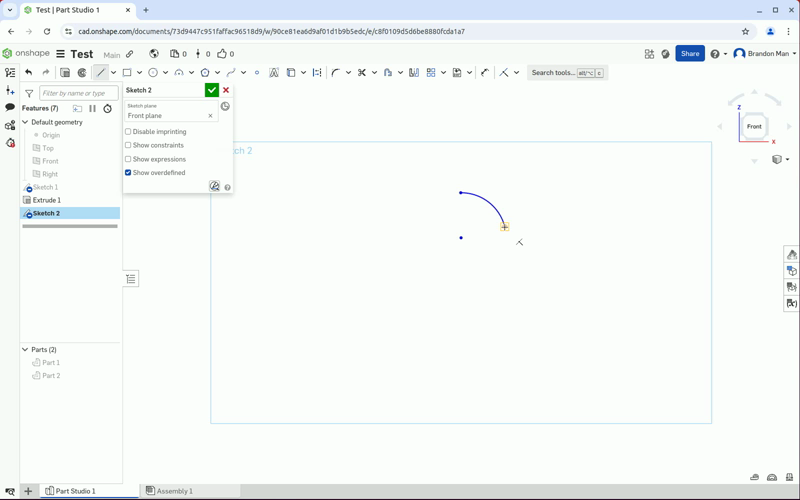
mouse_move(534, 226)
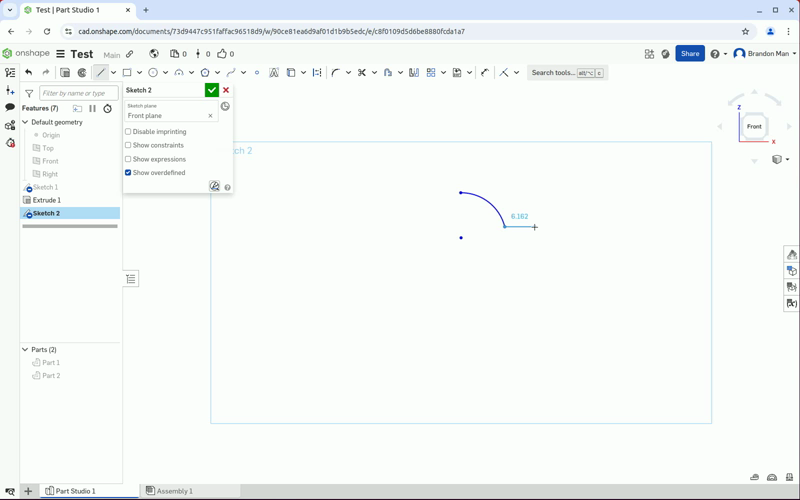
mouse_move(551, 226)
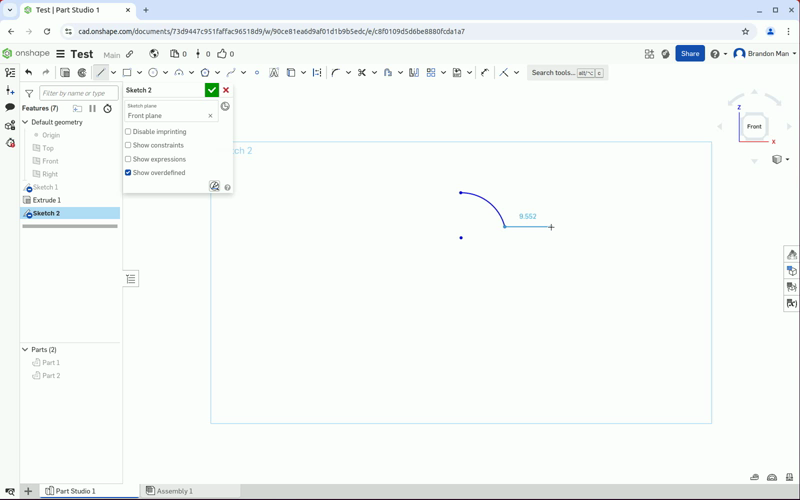
click(551, 226)
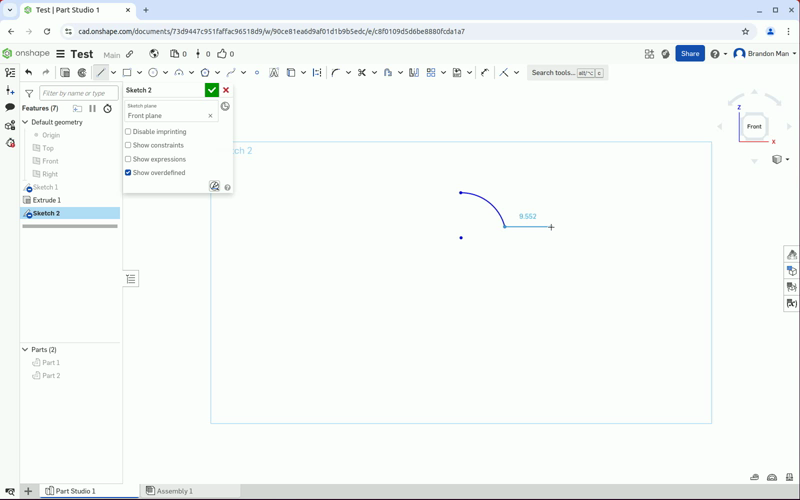
key_up(shift)
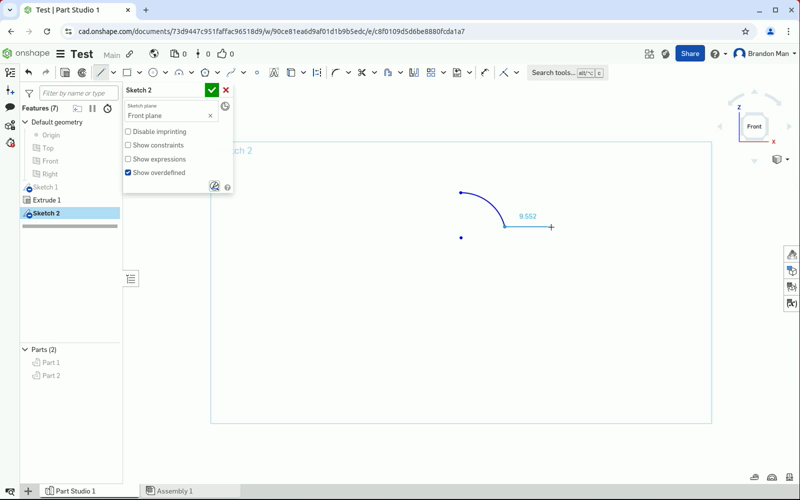
key_down(shift)
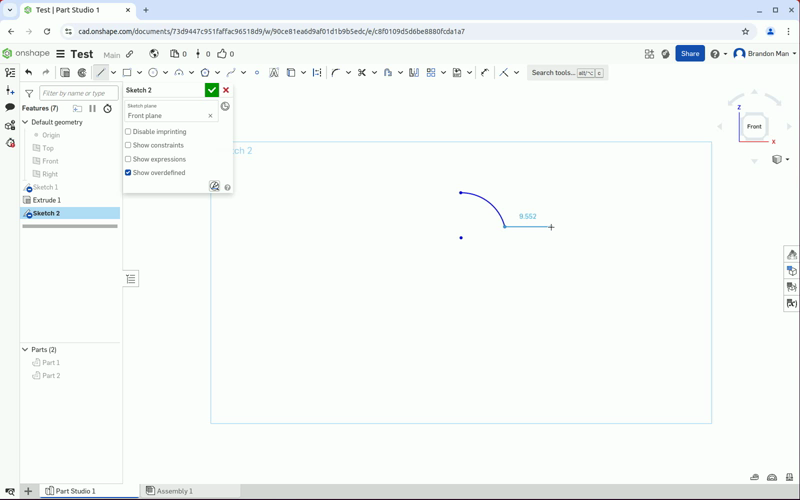
mouse_move(581, 226)
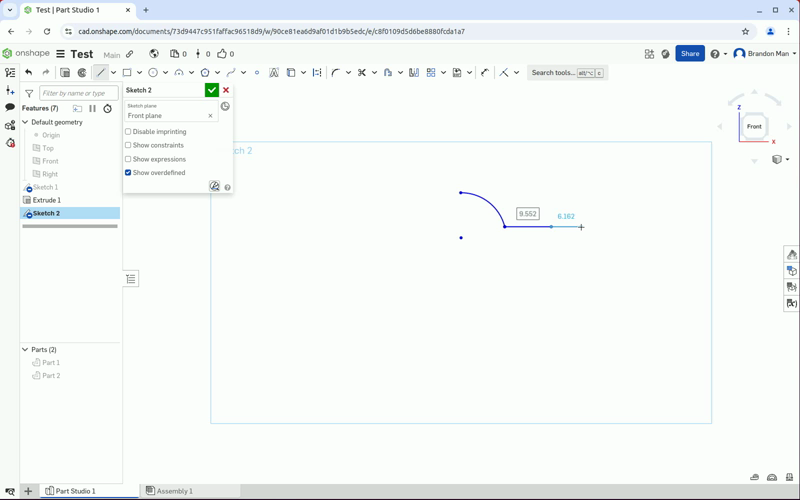
mouse_move(551, 215)
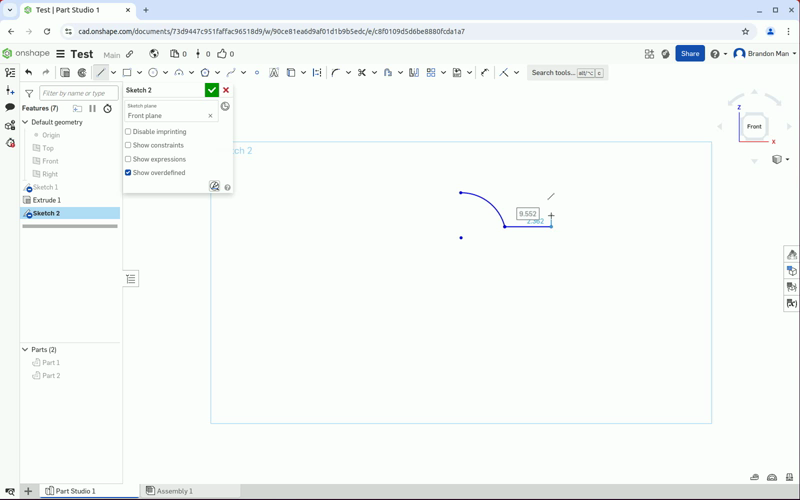
click(551, 215)
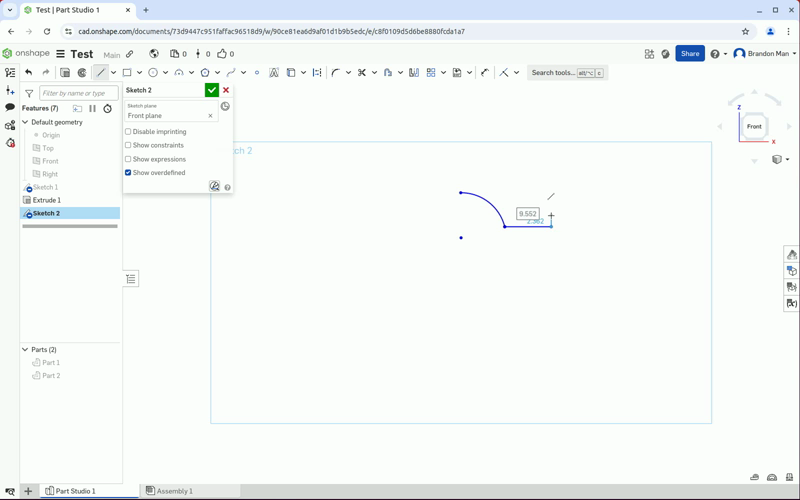
key_up(shift)
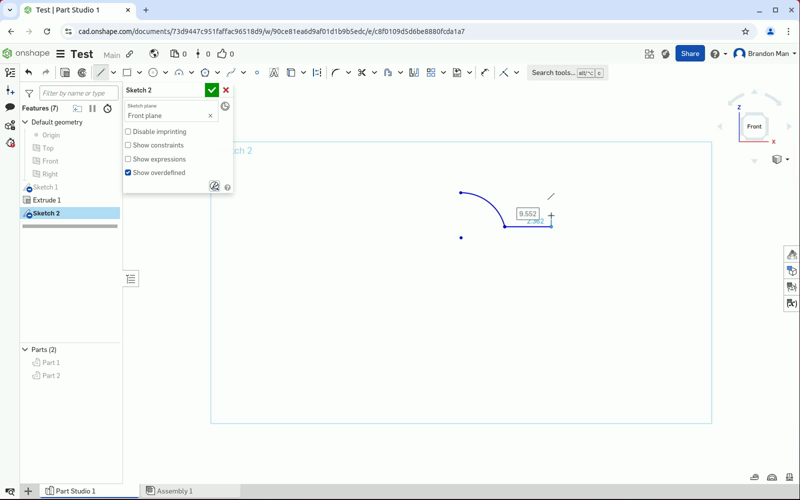
key_down(shift)
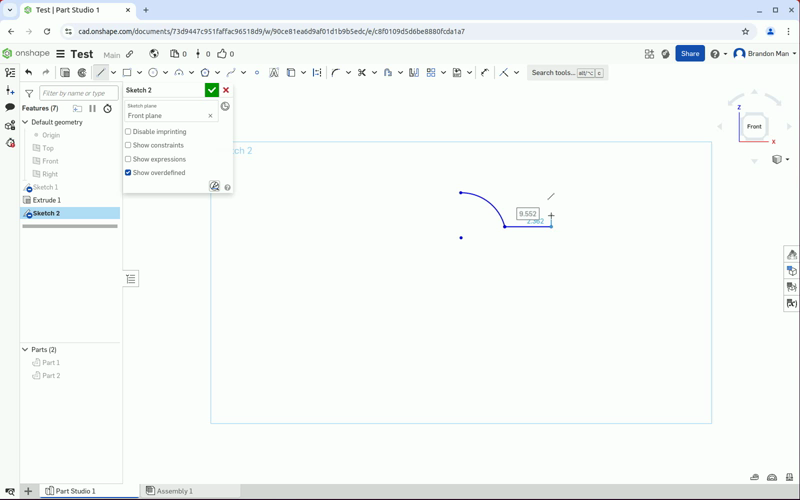
mouse_move(581, 215)
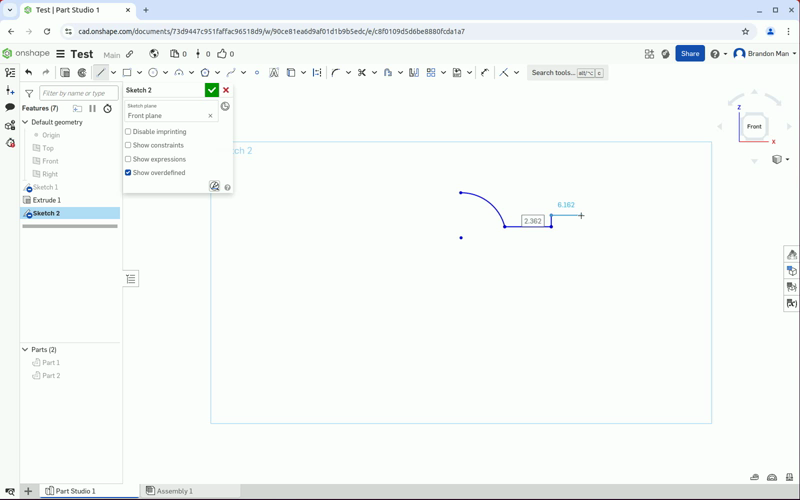
mouse_move(528, 192)
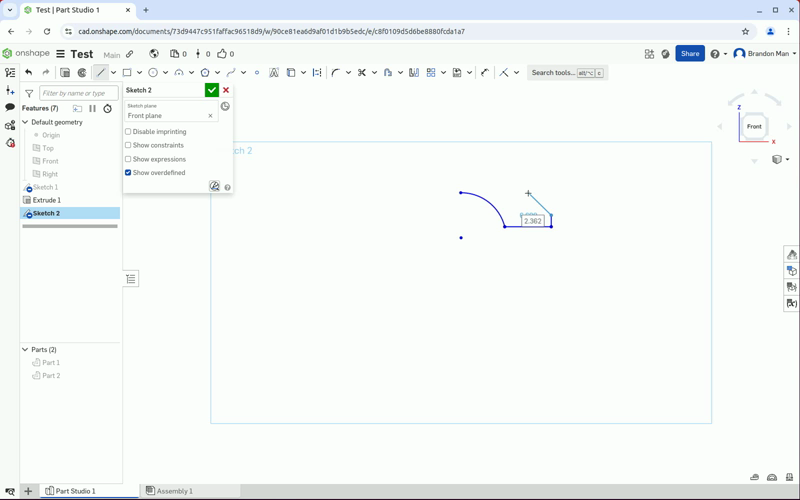
click(528, 192)
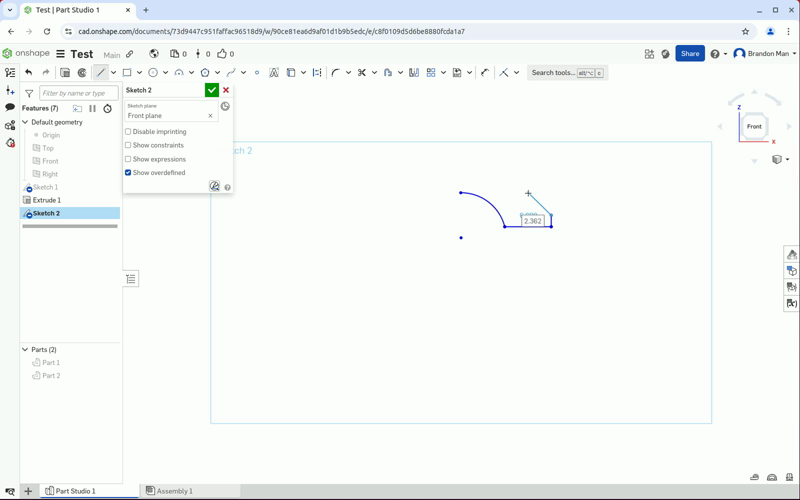
key_up(shift)
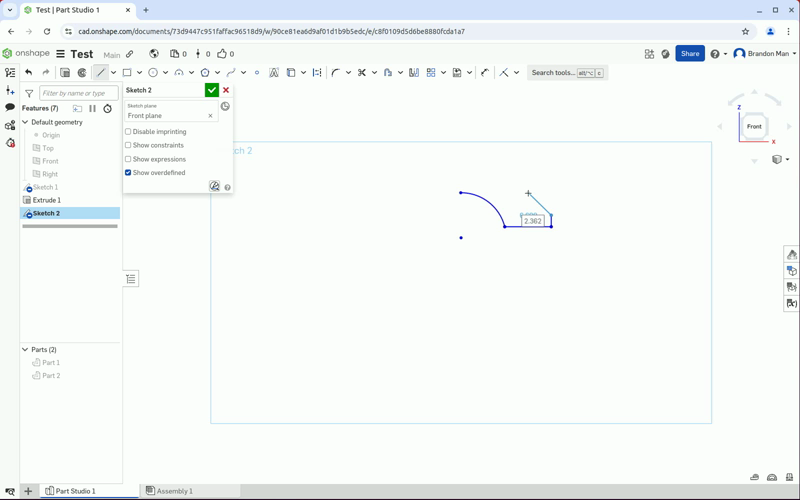
key_down(shift)
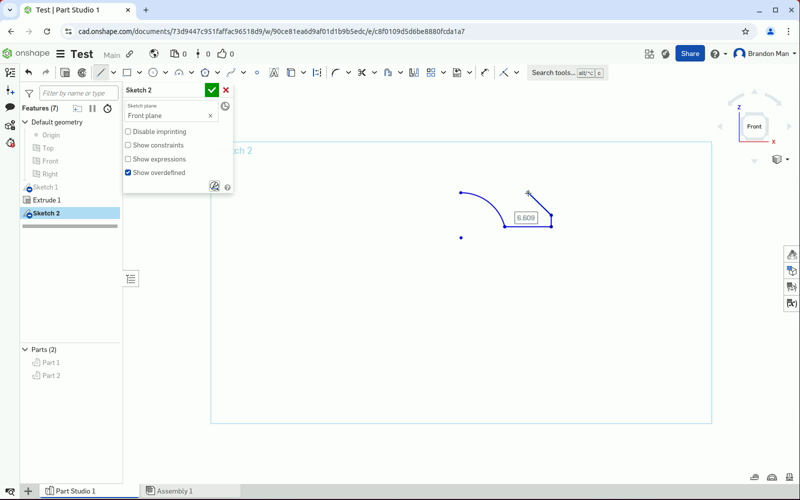
mouse_move(460, 192)
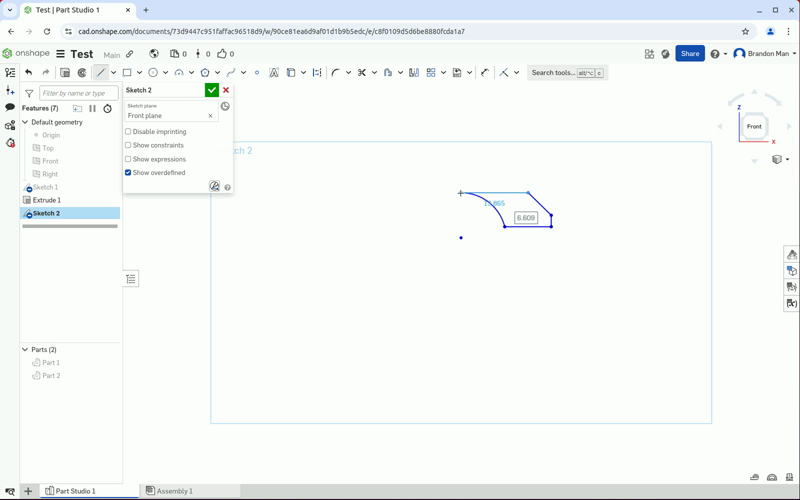
key_up(shift)
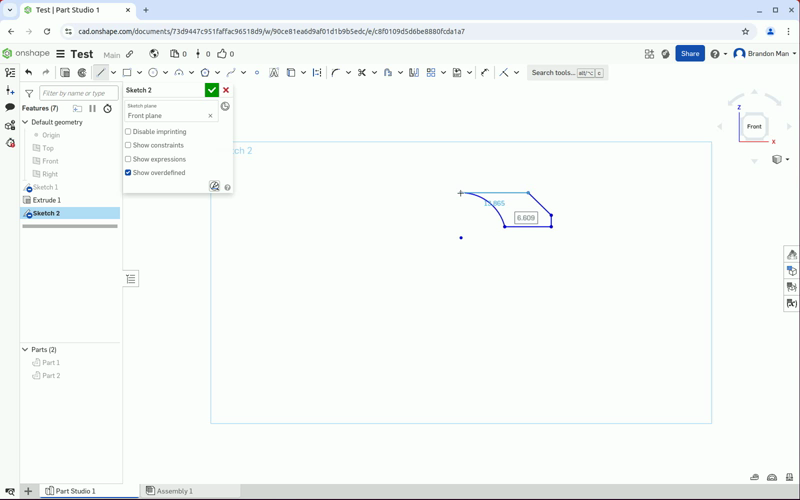
click(460, 192)
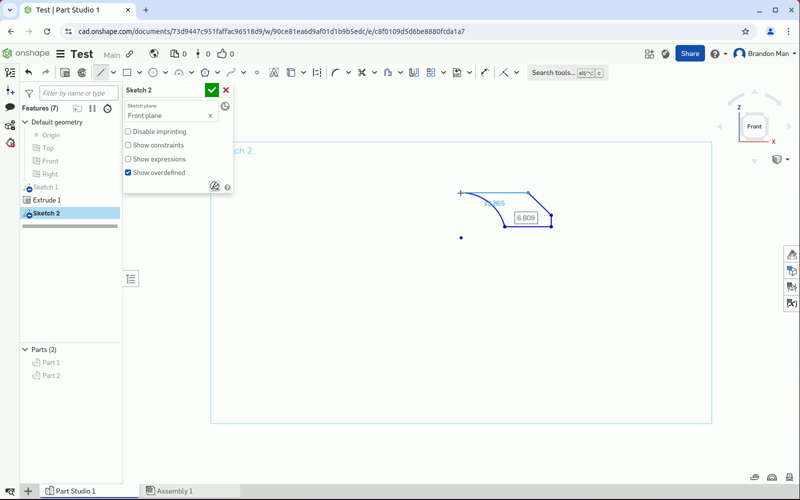
key(esc)
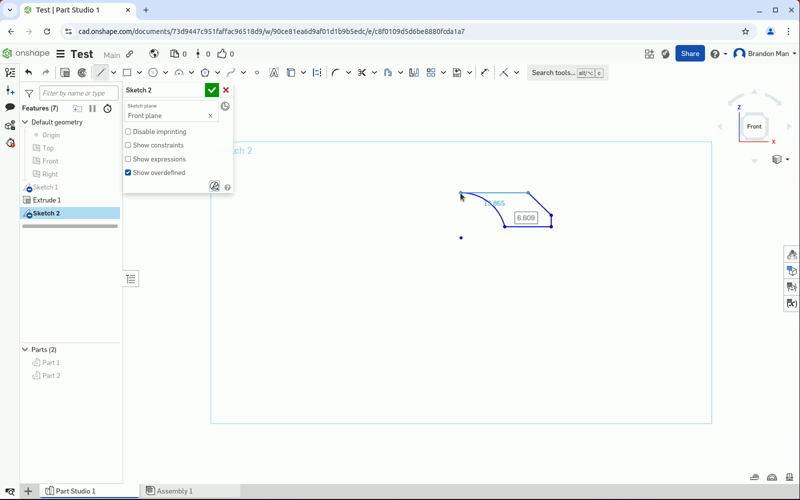
mouse_move(529, 210)
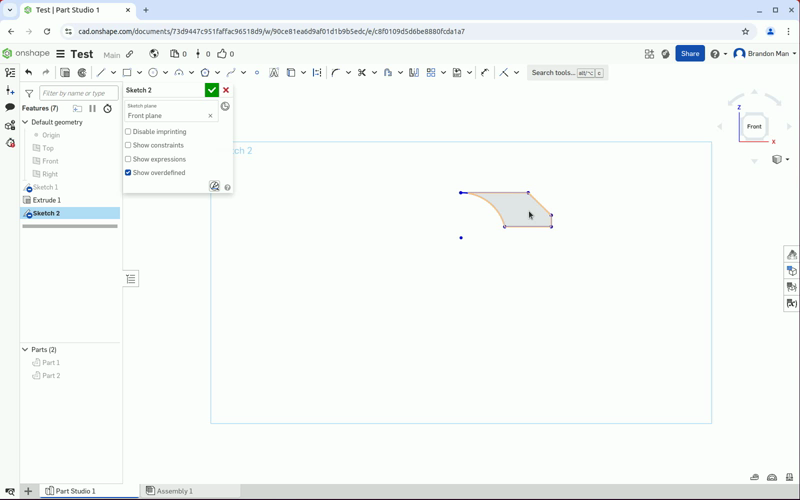
scroll(6)
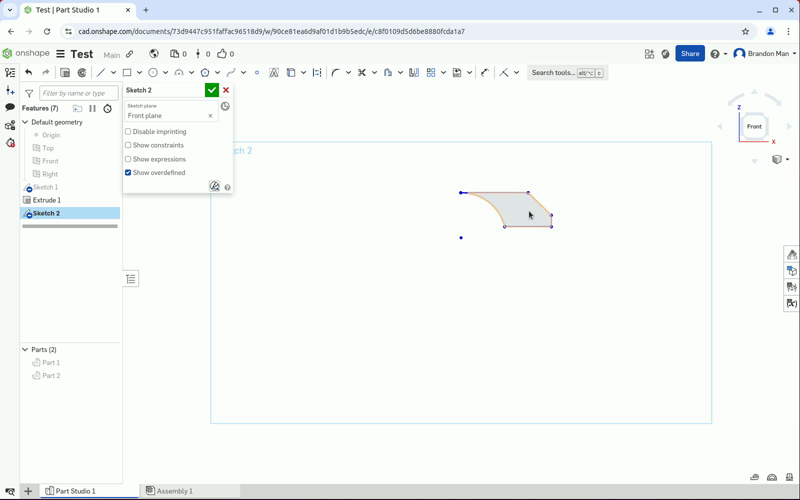
scroll(6)
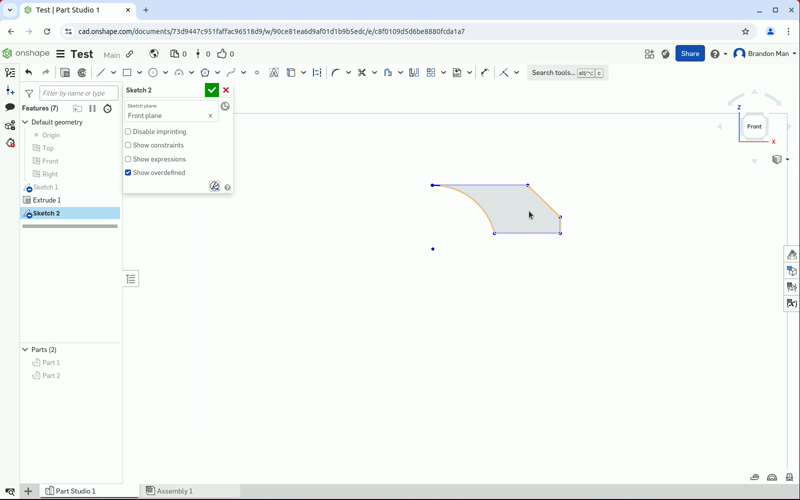
scroll(6)
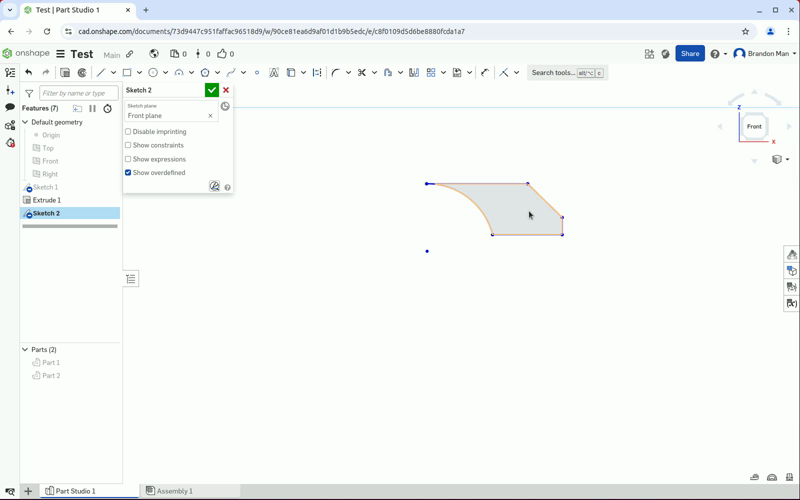
scroll(6)
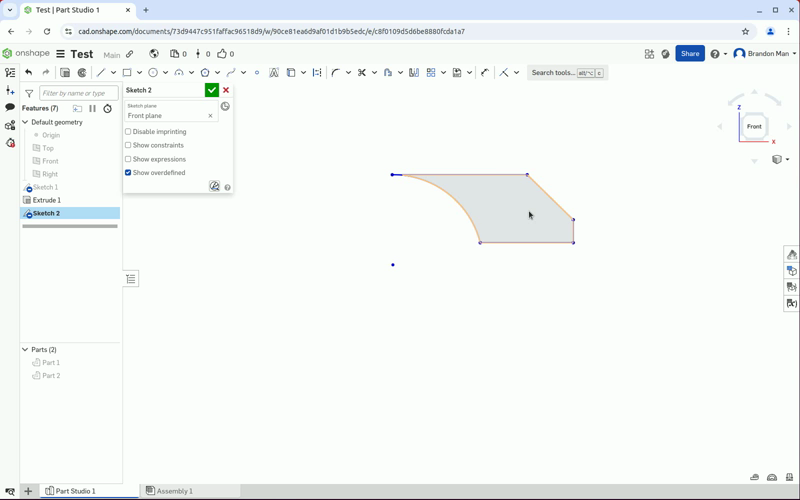
scroll(6)
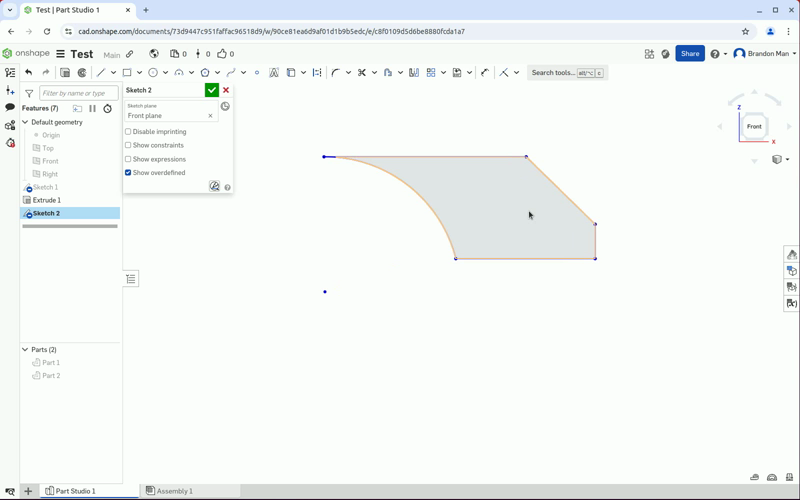
scroll(6)
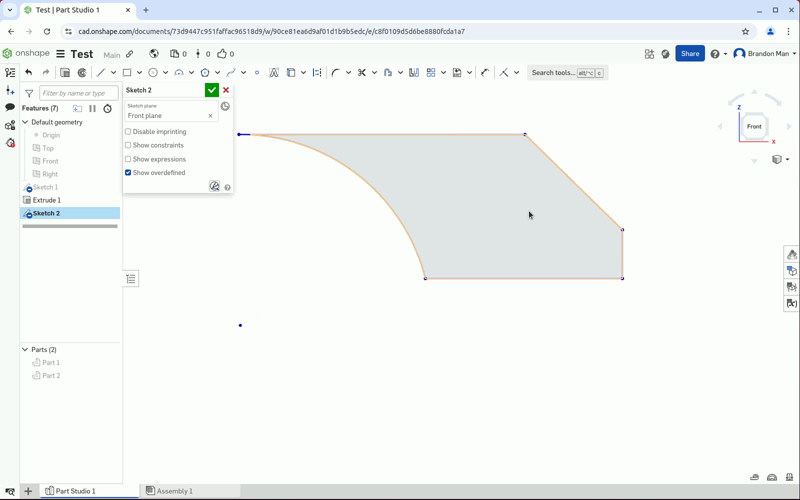
scroll(6)
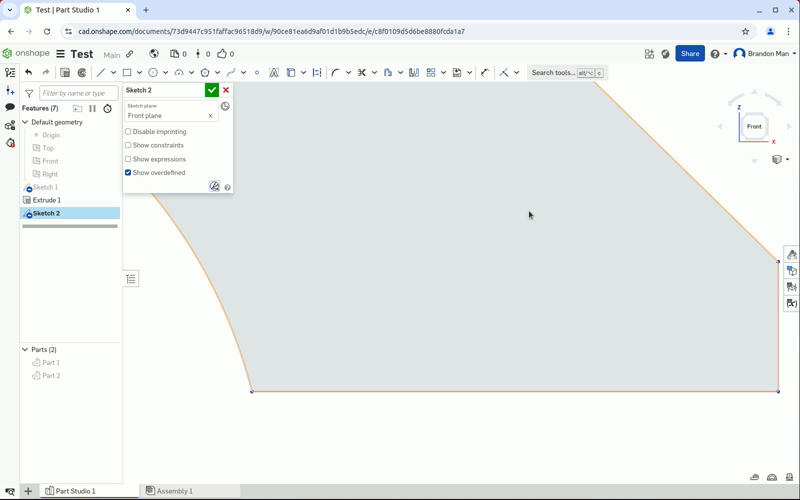
click(529, 210)
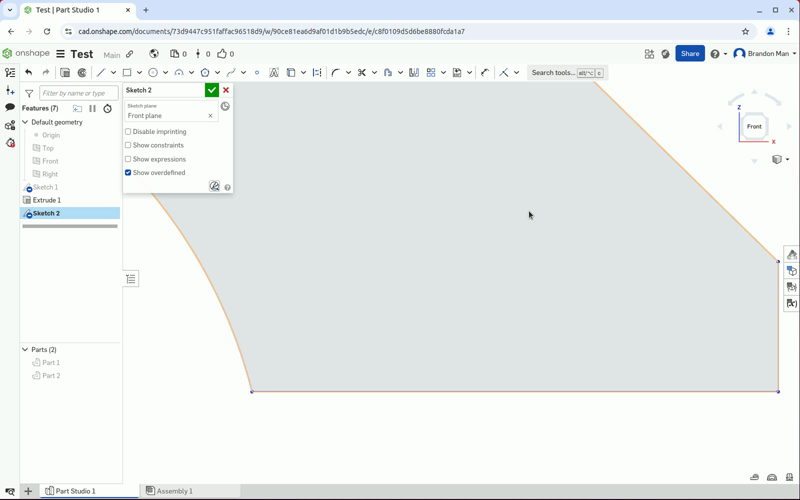
scroll(-6)
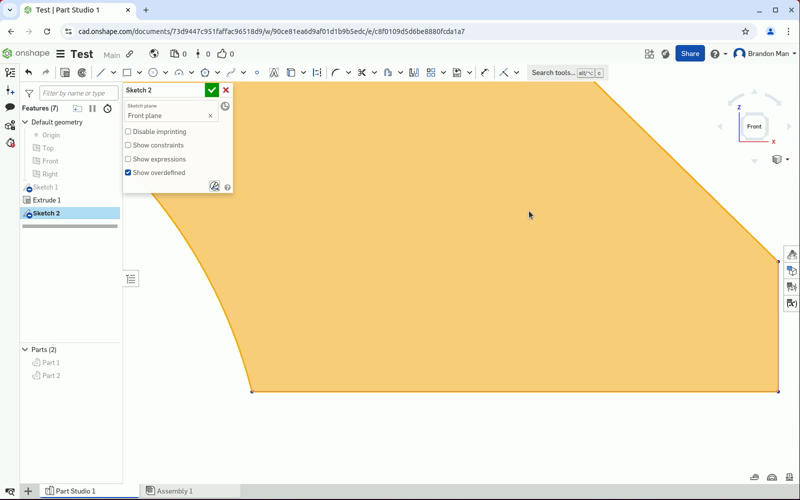
scroll(-6)
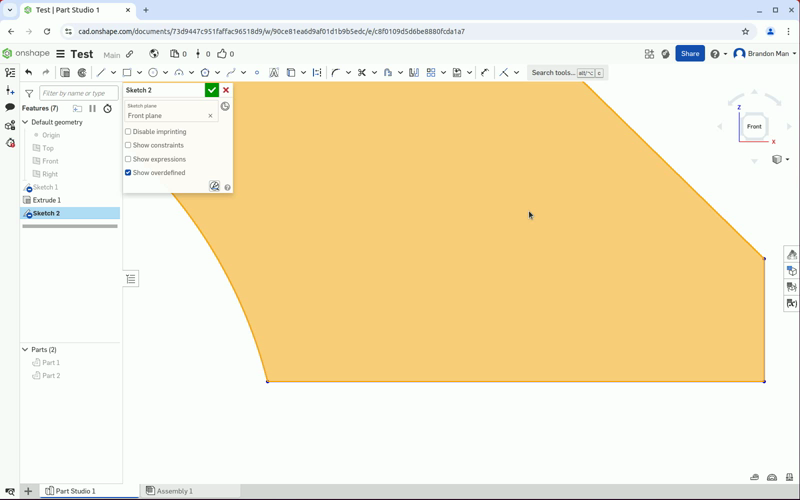
scroll(-6)
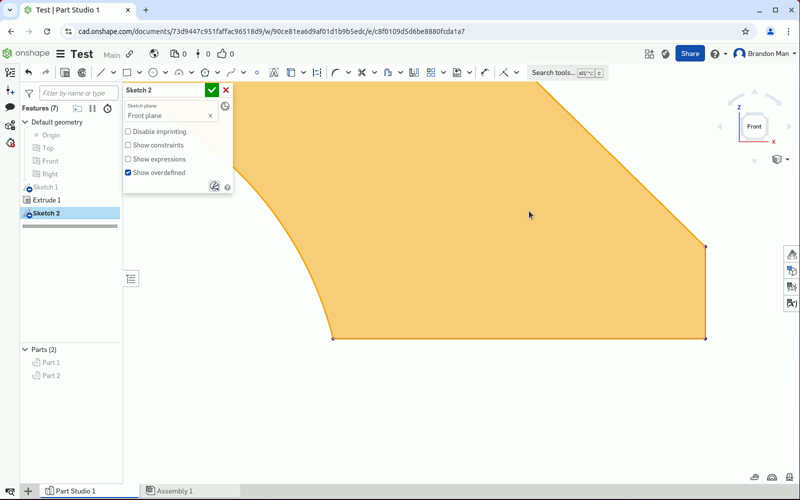
scroll(-6)
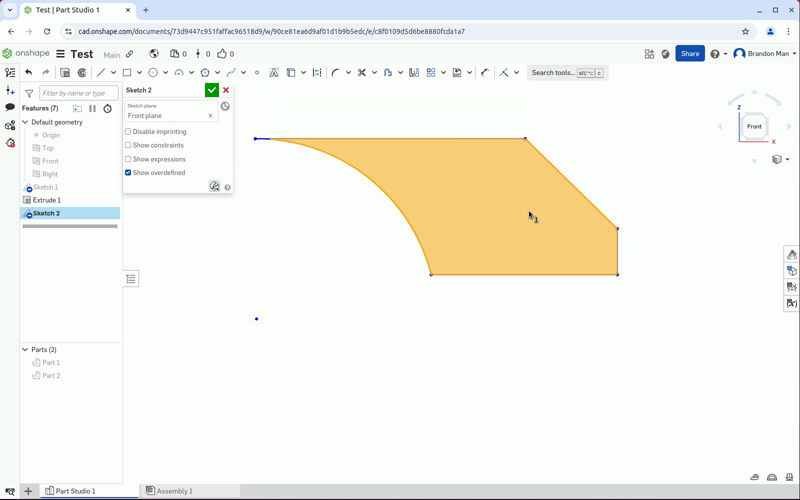
scroll(-6)
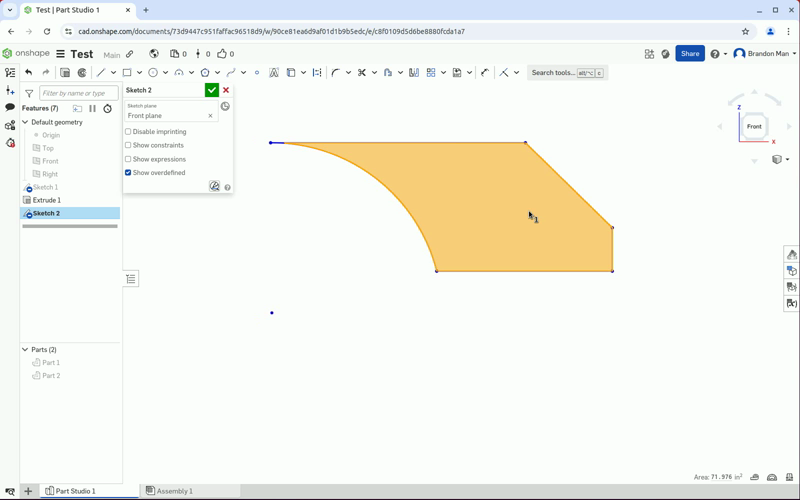
scroll(-6)
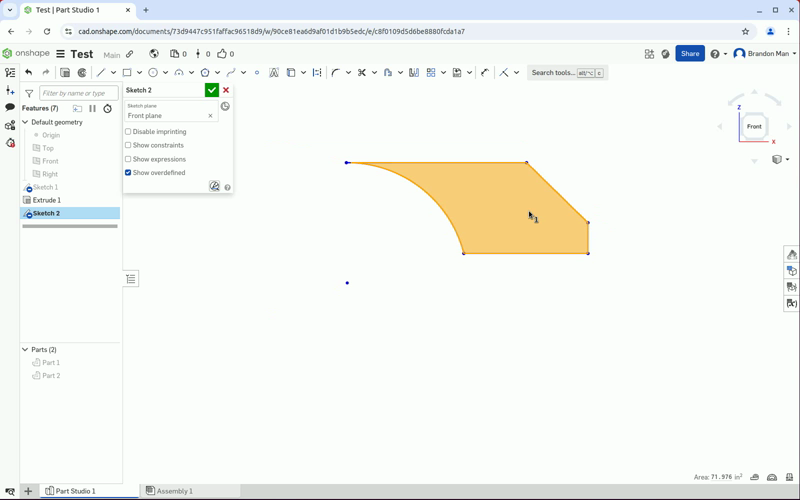
scroll(-6)
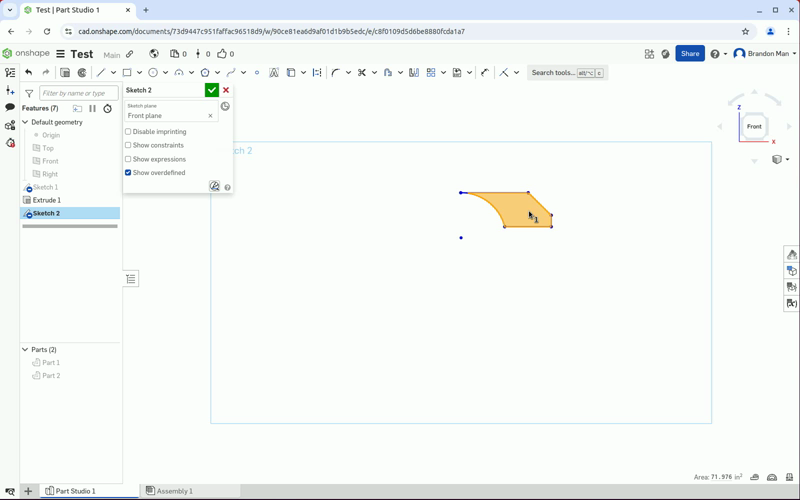
mouse_move(73, 352)
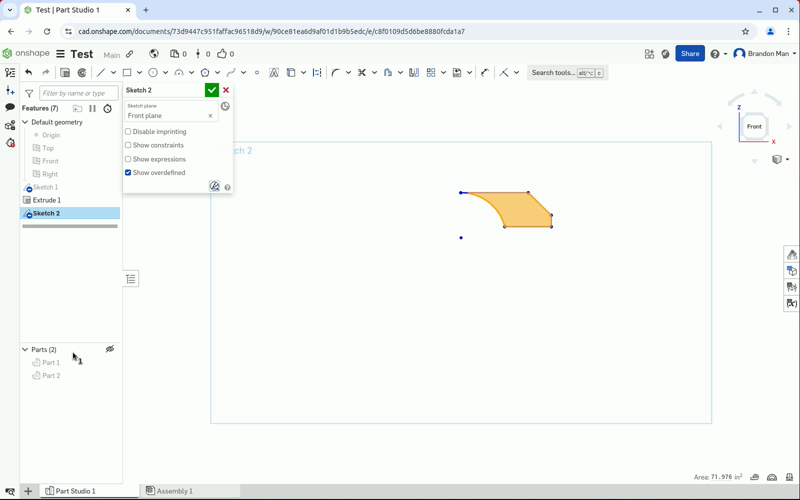
key(shift+y)
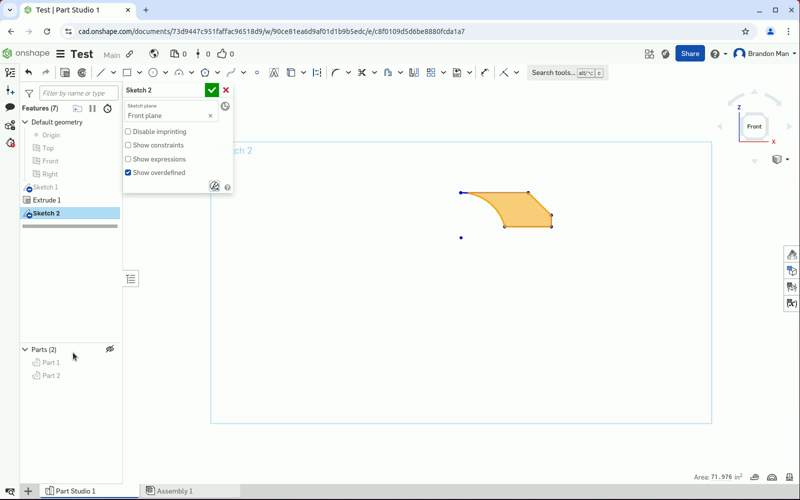
key(shift+e)
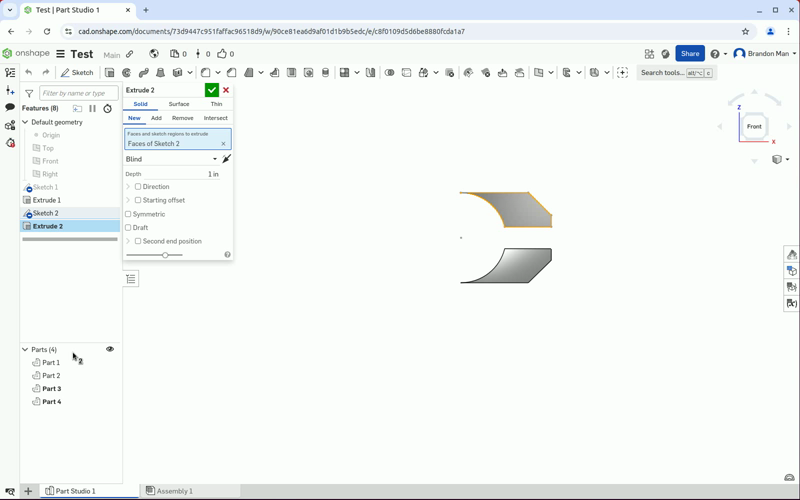
mouse_move(143, 106)
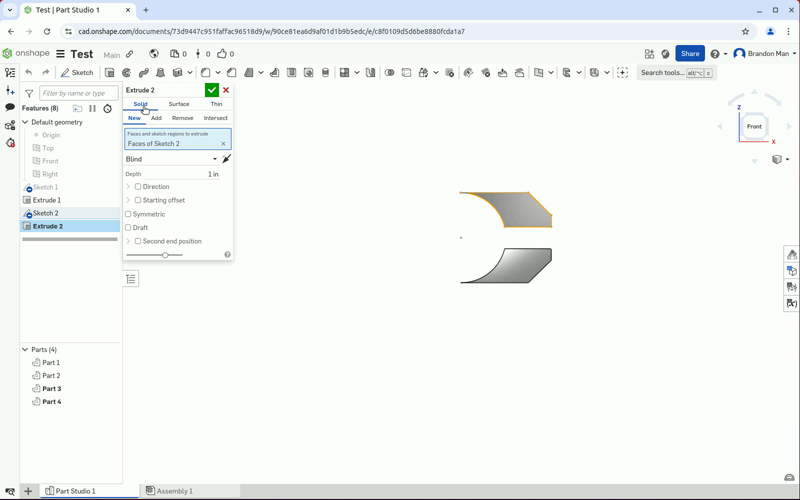
click(143, 106)
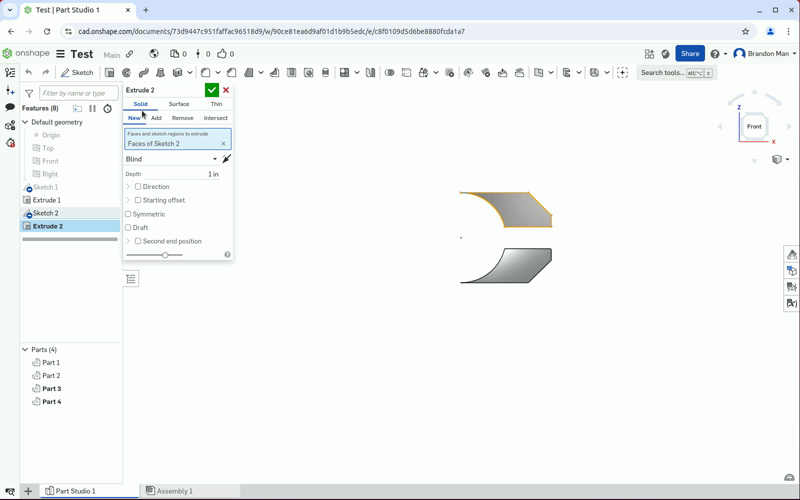
mouse_move(137, 120)
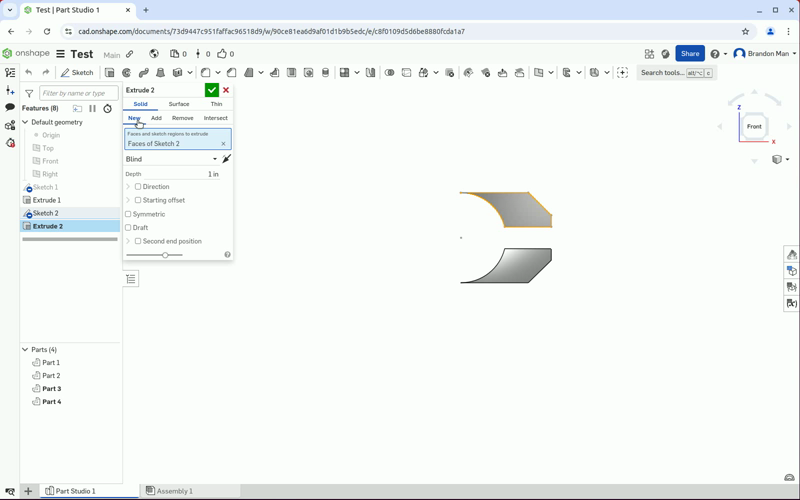
click(137, 120)
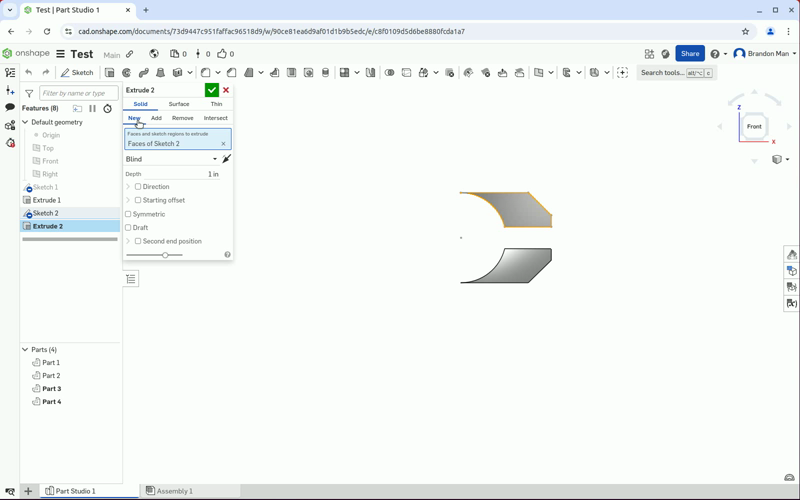
key(tab, 4)
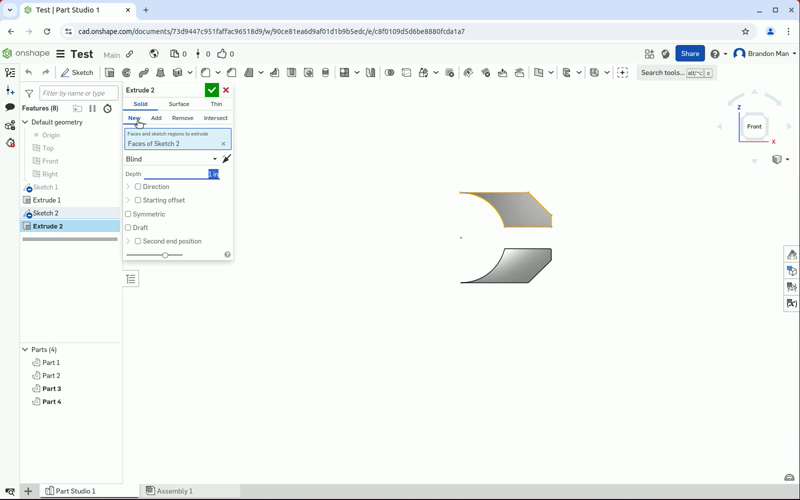
text(23.108)
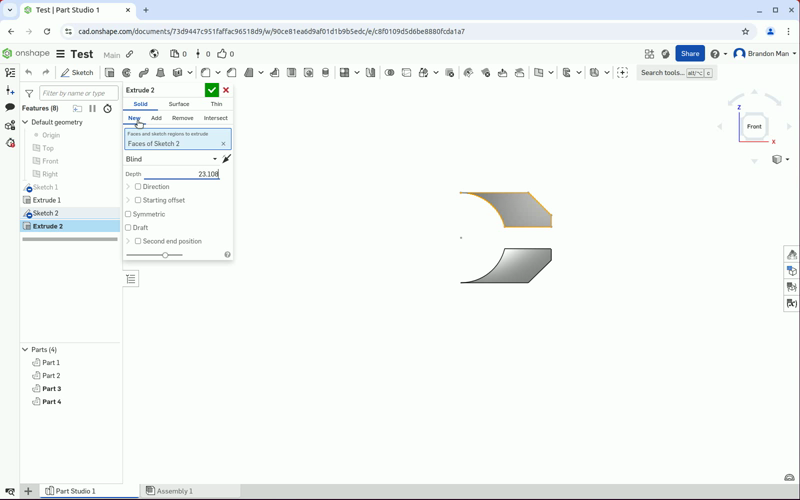
key(enter)
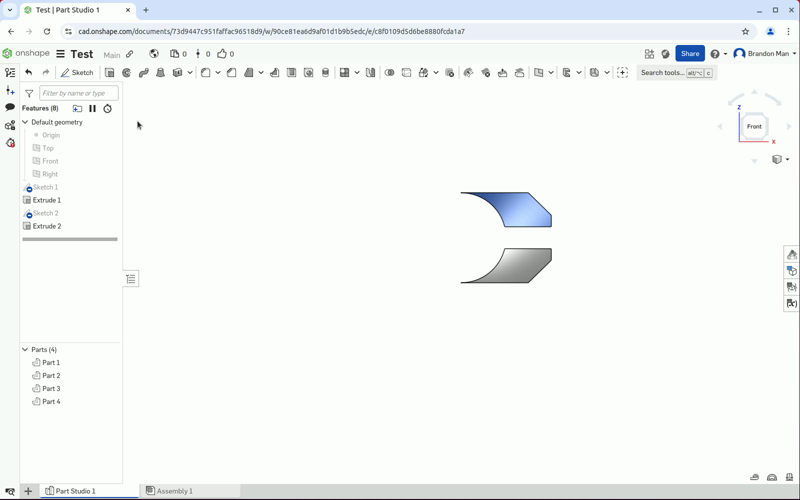
key(shift+h)
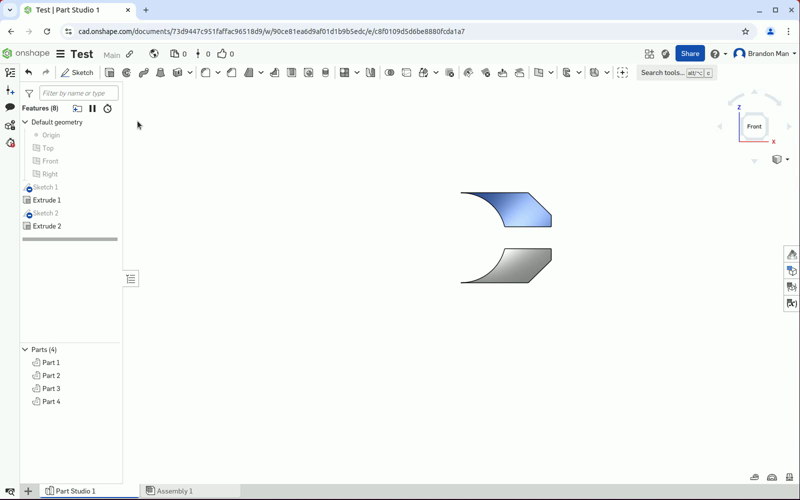
key(shift+h)
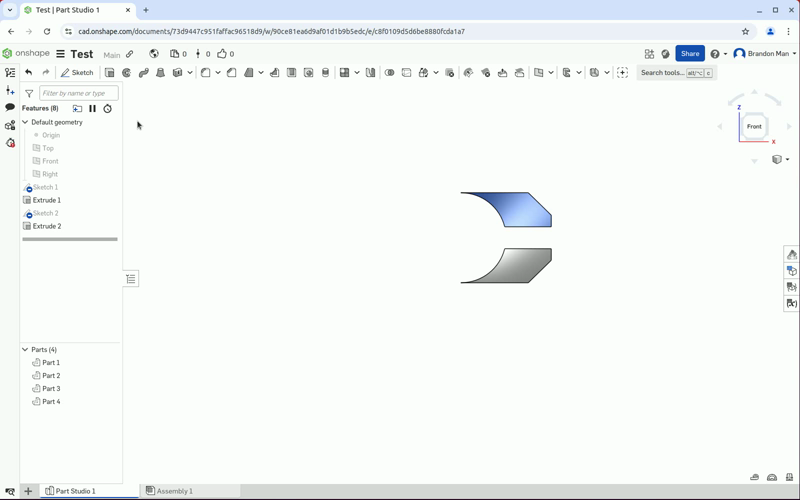
mouse_move(73, 189)
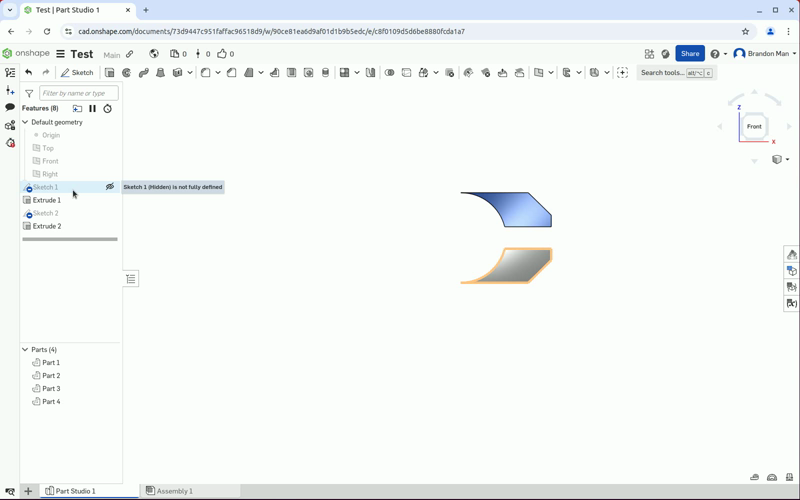
click(73, 189)
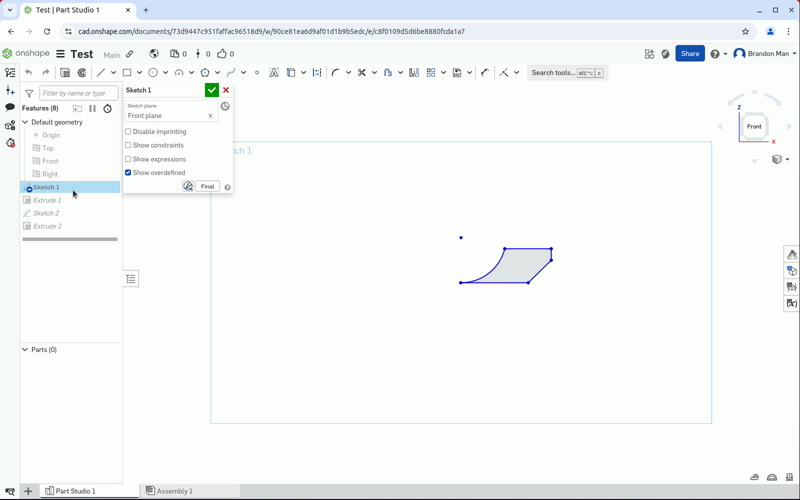
mouse_move(229, 92)
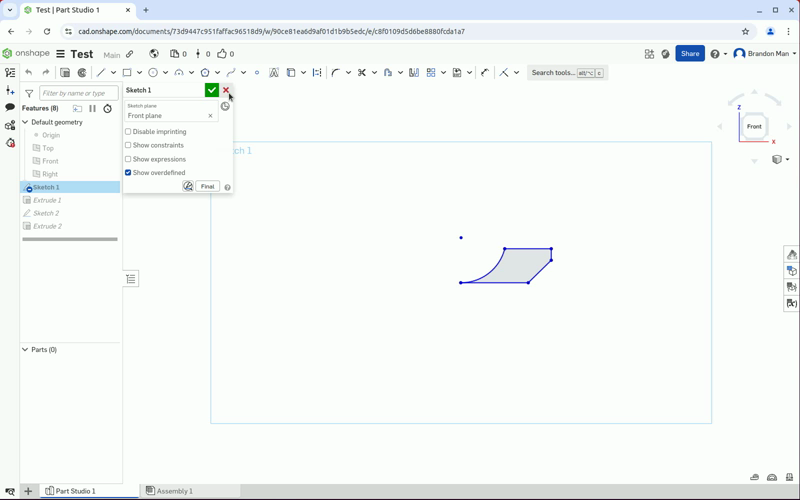
click(229, 92)
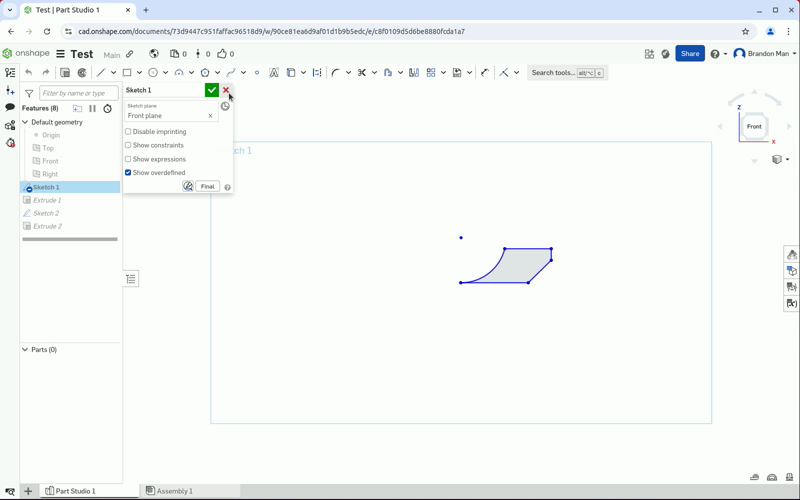
key(shift+s)
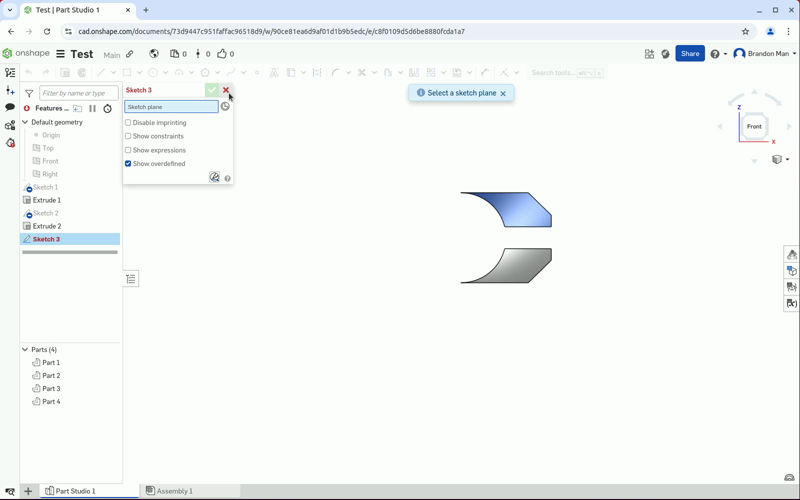
mouse_move(73, 163)
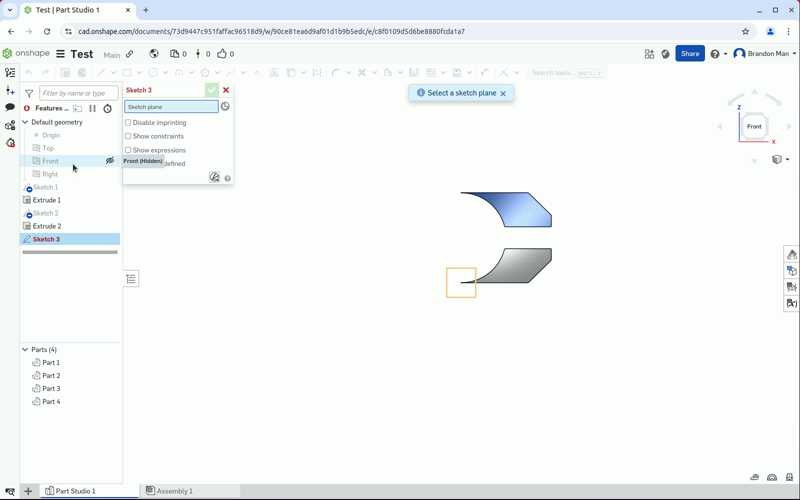
click(73, 163)
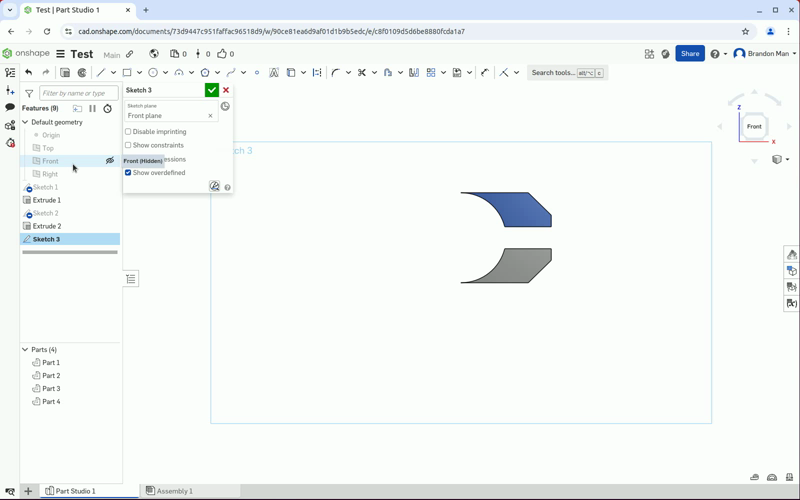
mouse_move(73, 352)
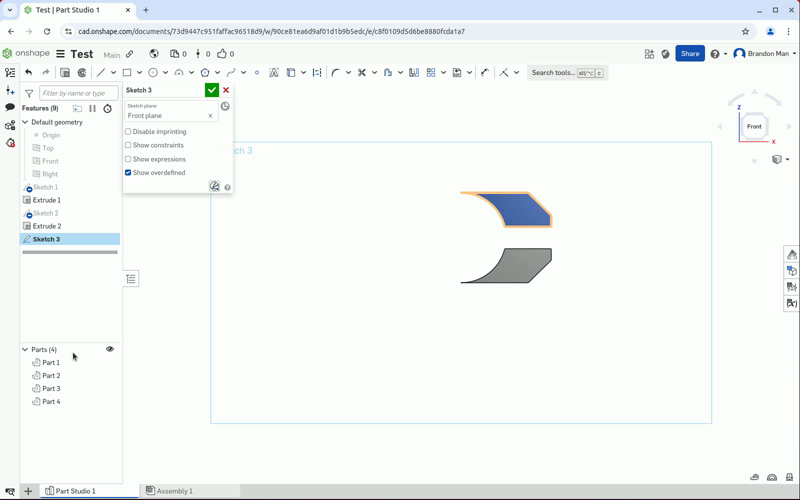
key(y)
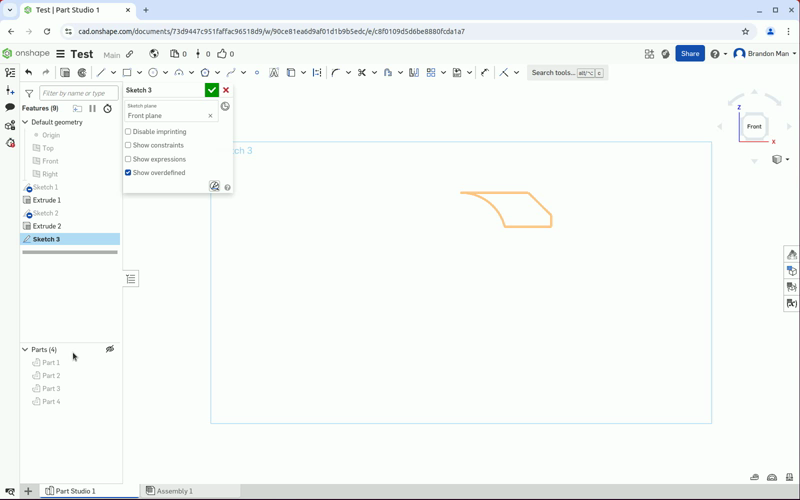
key(l)
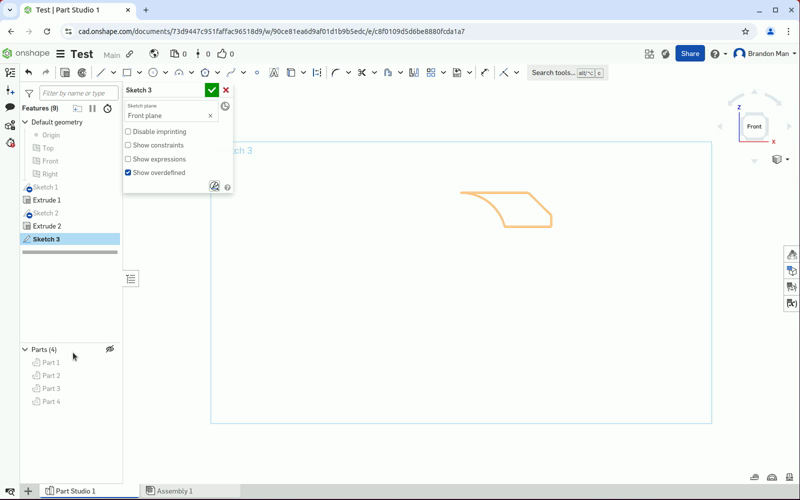
key_down(shift)
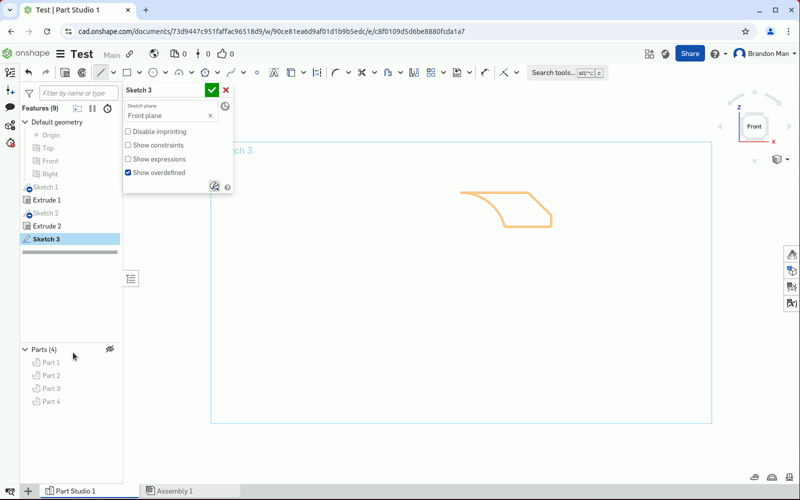
mouse_move(417, 249)
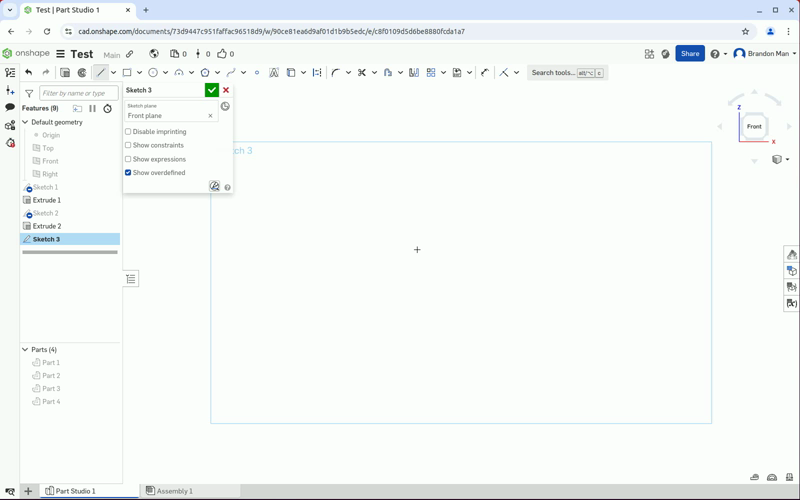
click(417, 249)
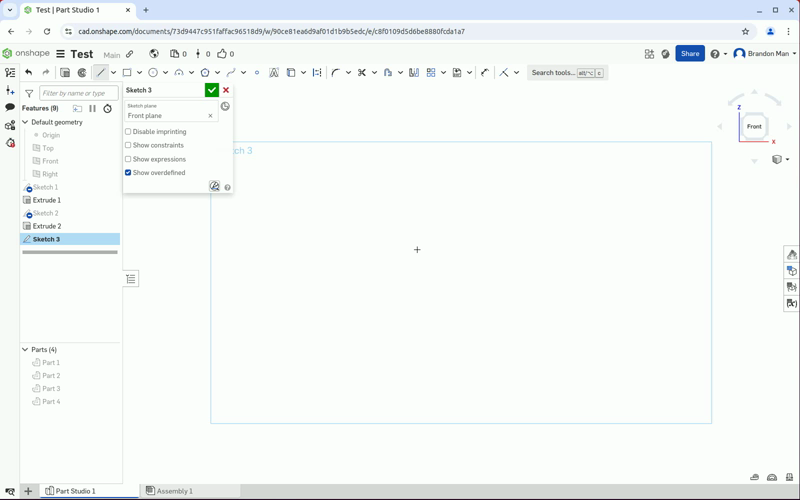
key_up(shift)
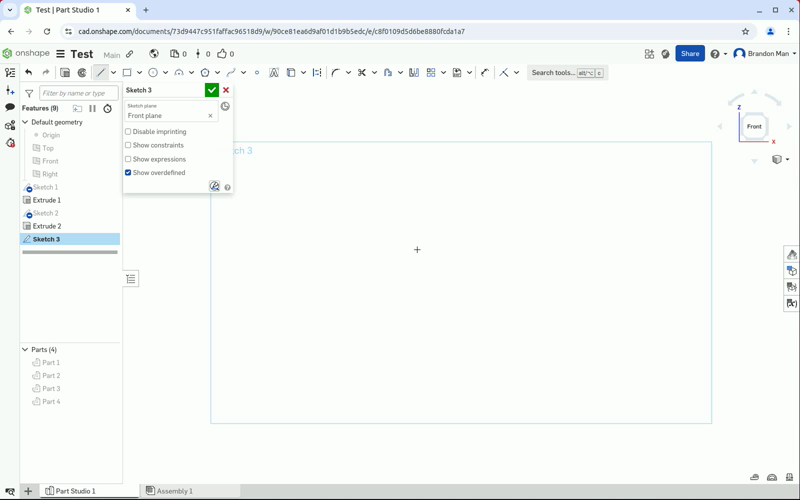
key_down(shift)
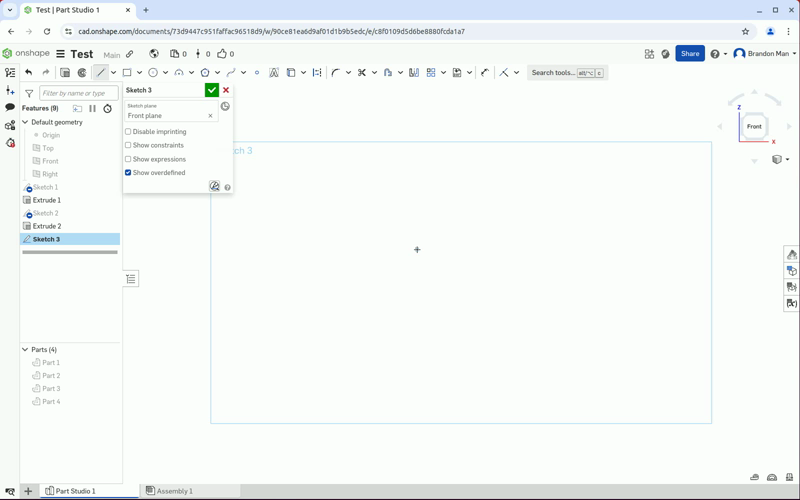
mouse_move(447, 249)
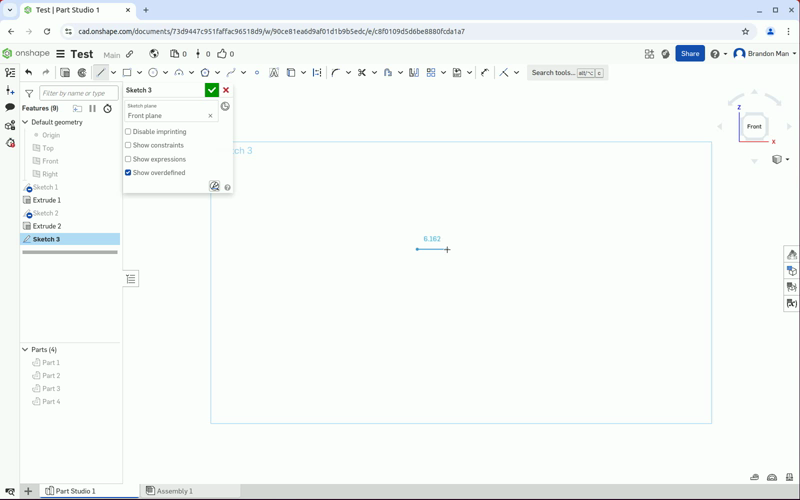
mouse_move(443, 249)
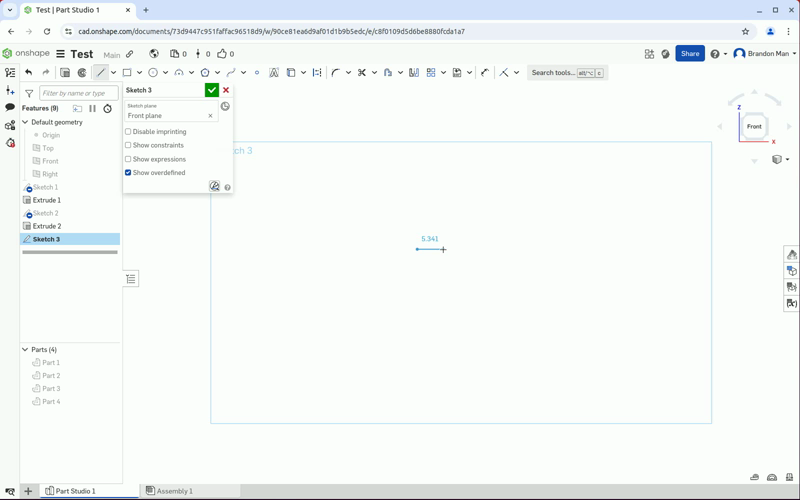
click(443, 249)
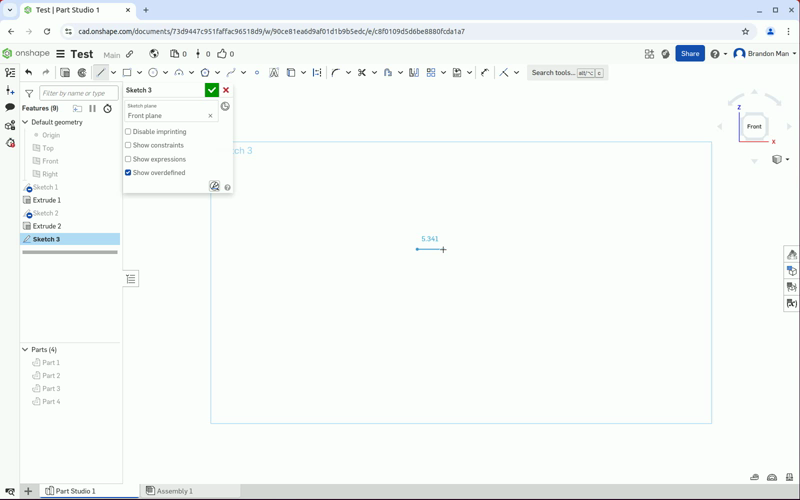
key_up(shift)
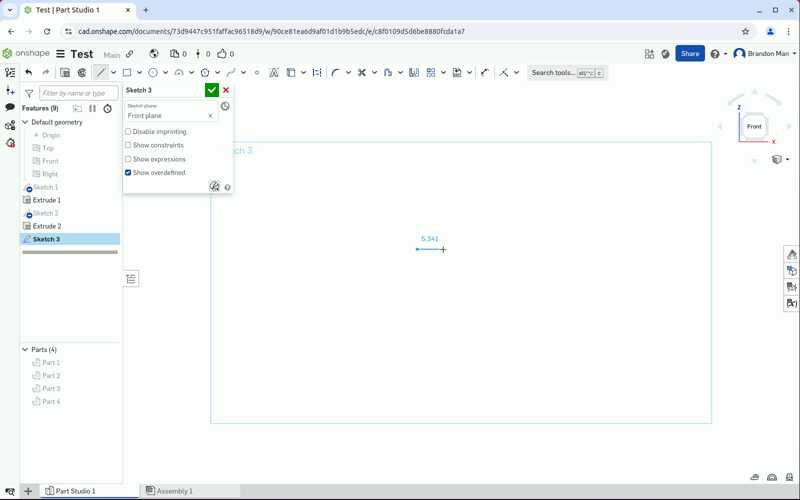
key(esc)
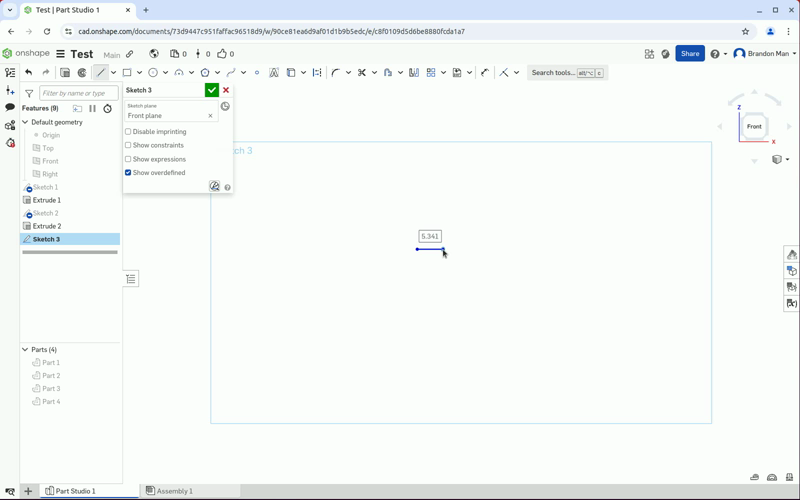
key(a)
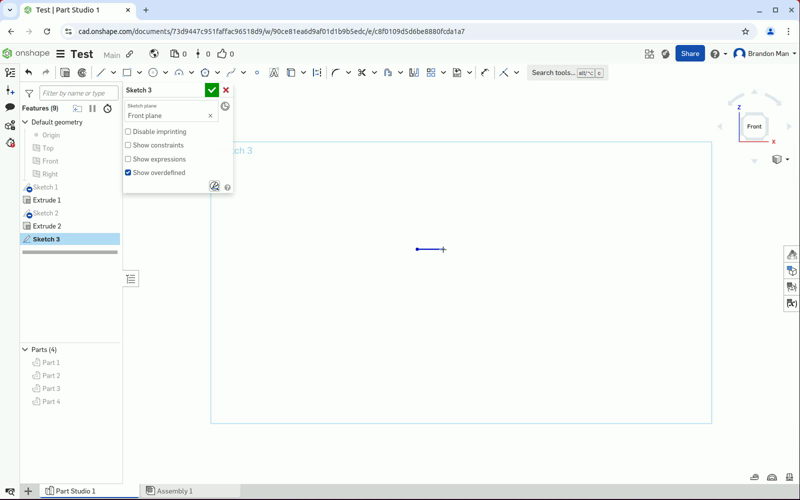
mouse_move(443, 249)
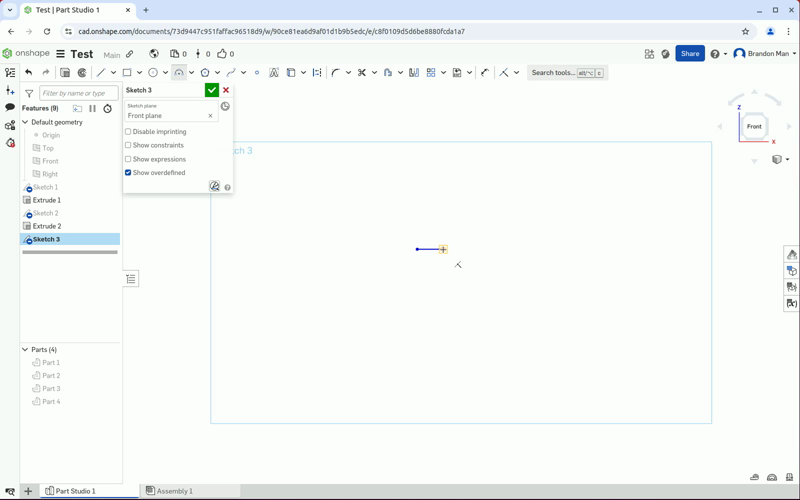
click(443, 249)
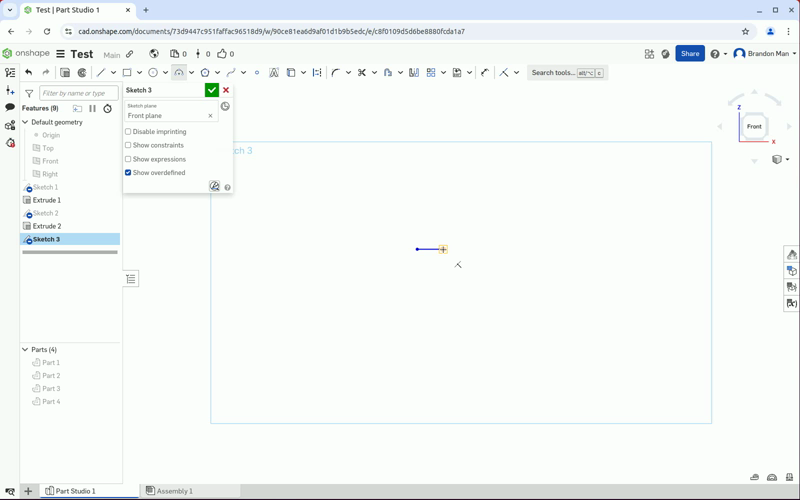
key_down(shift)
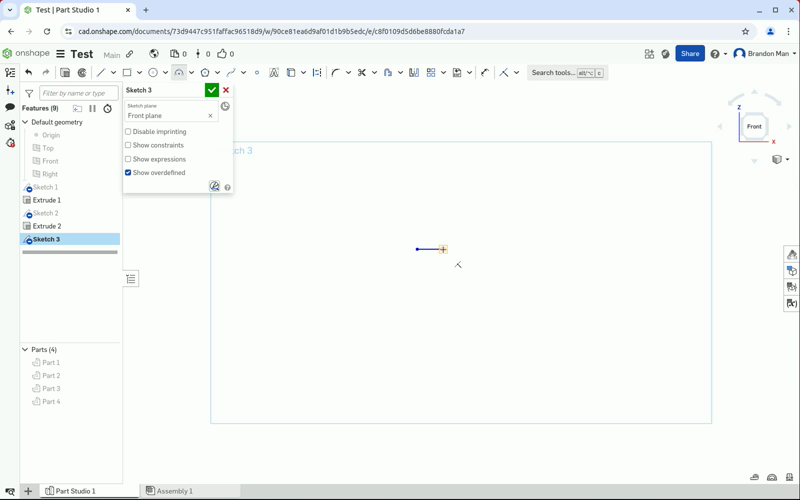
mouse_move(443, 225)
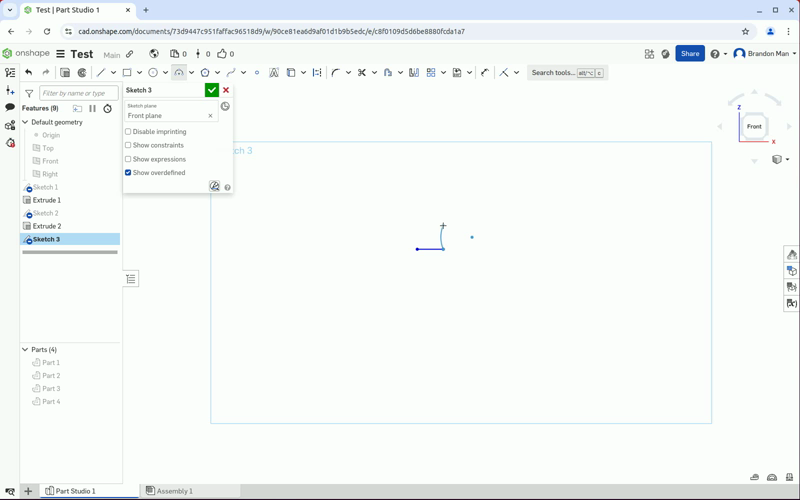
click(443, 225)
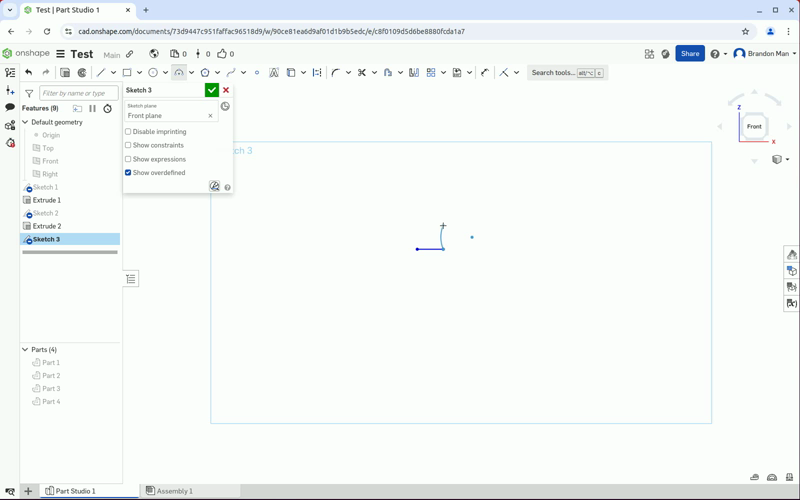
mouse_move(439, 237)
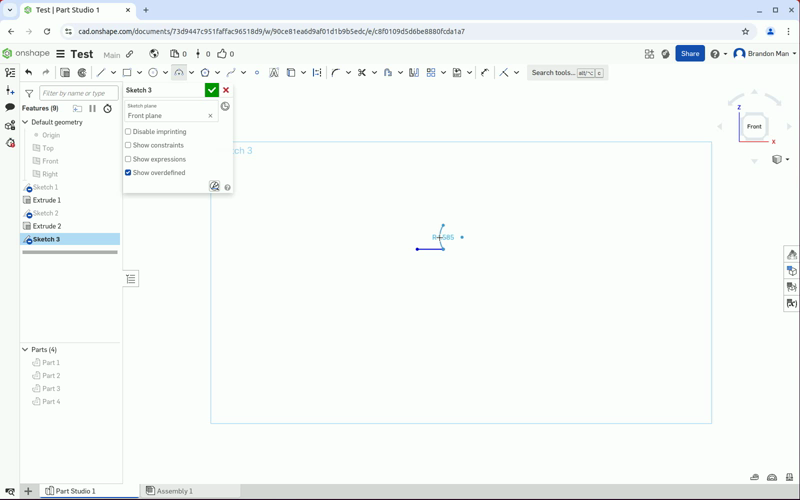
click(439, 237)
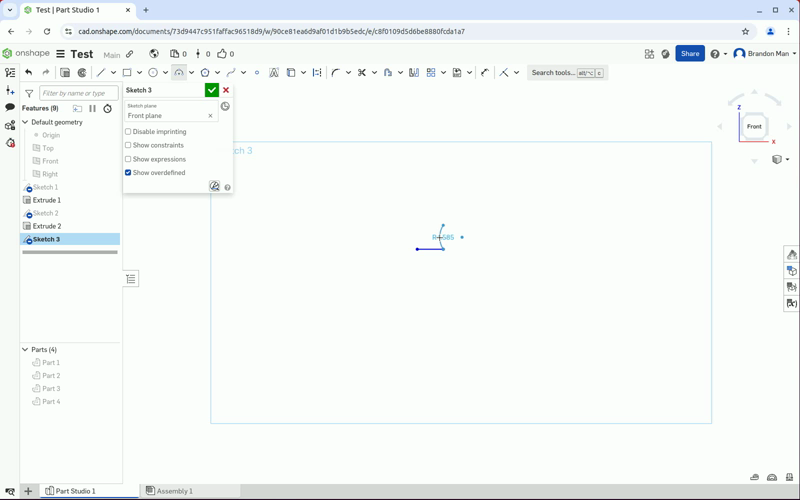
key_up(shift)
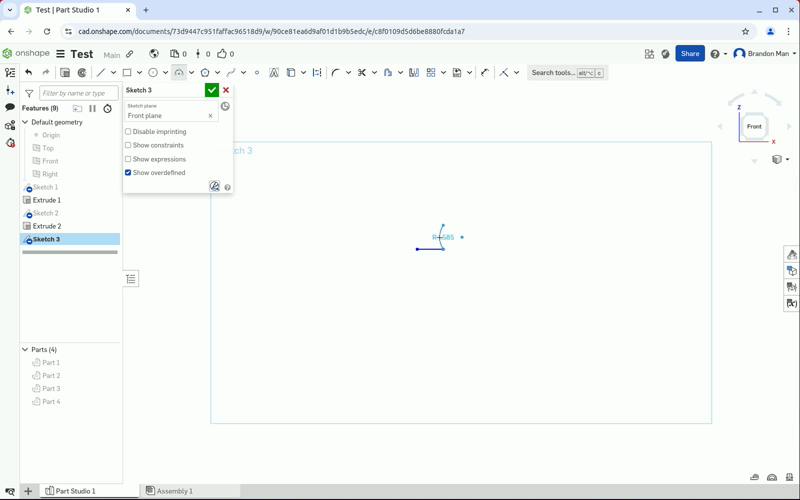
key(esc)
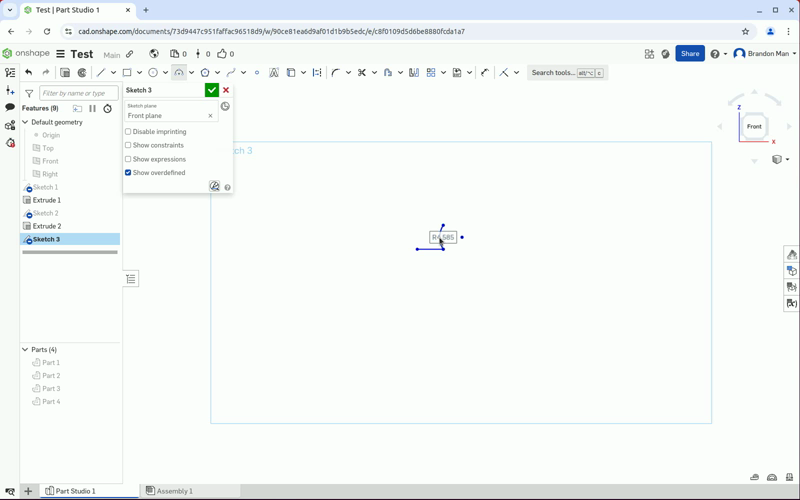
key(l)
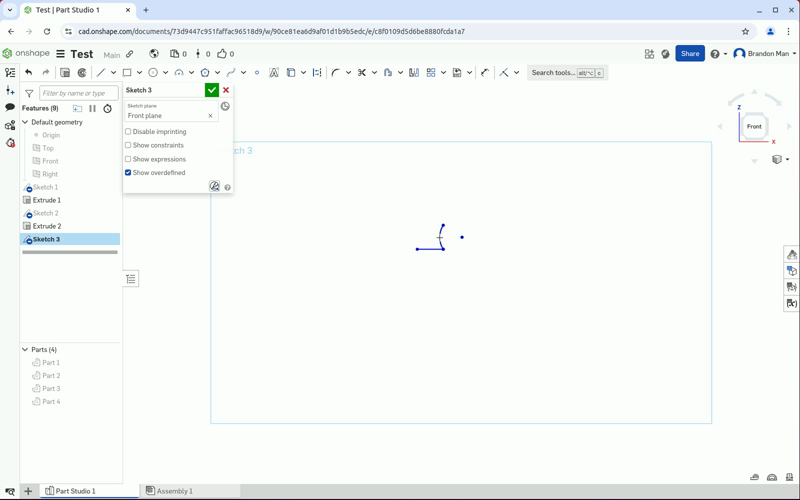
mouse_move(443, 225)
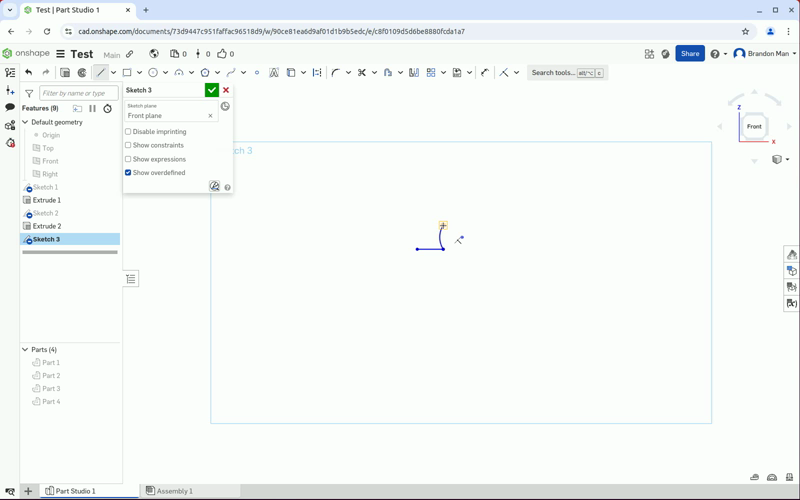
click(443, 225)
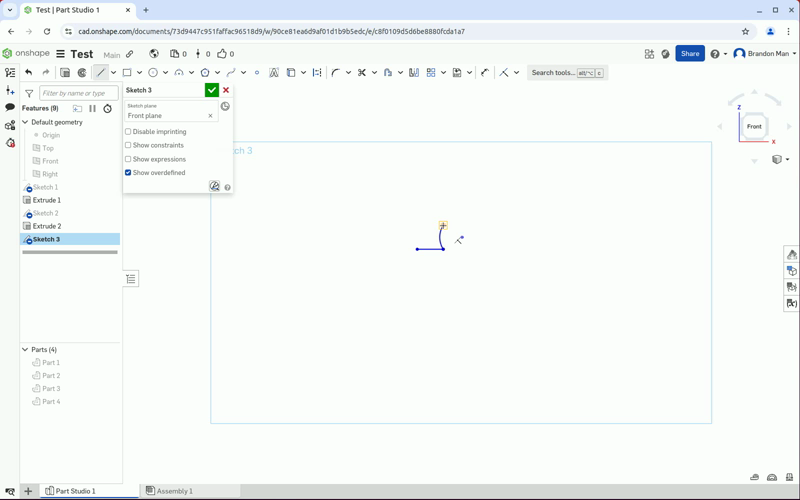
key_down(shift)
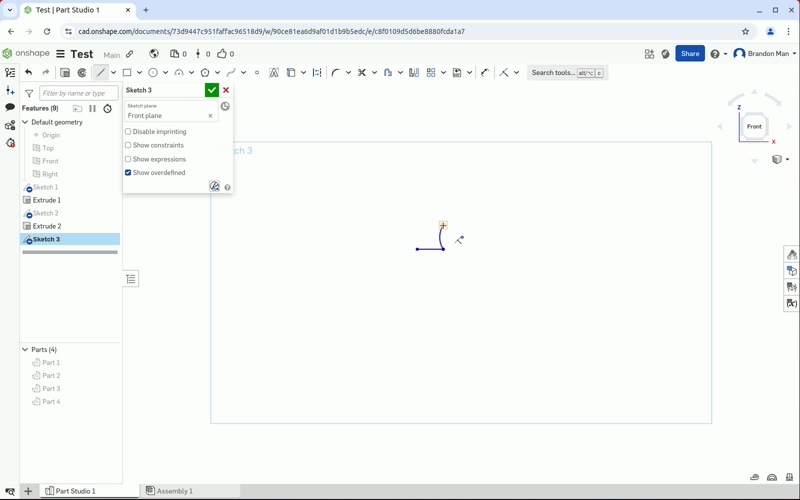
mouse_move(473, 225)
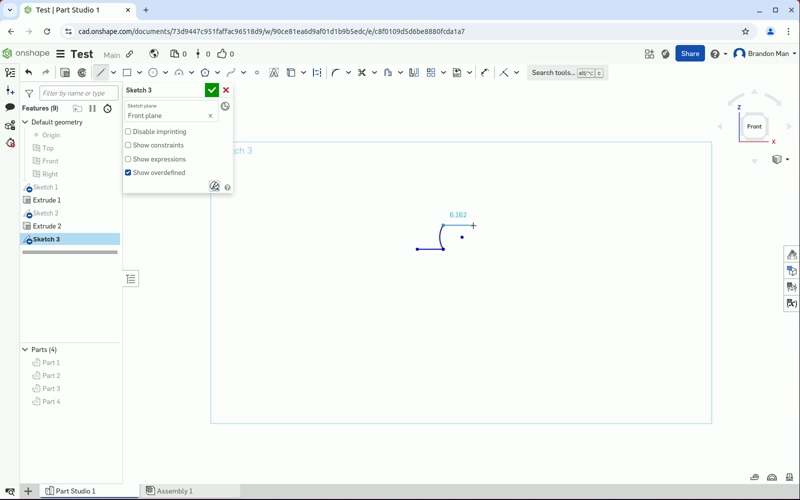
mouse_move(417, 225)
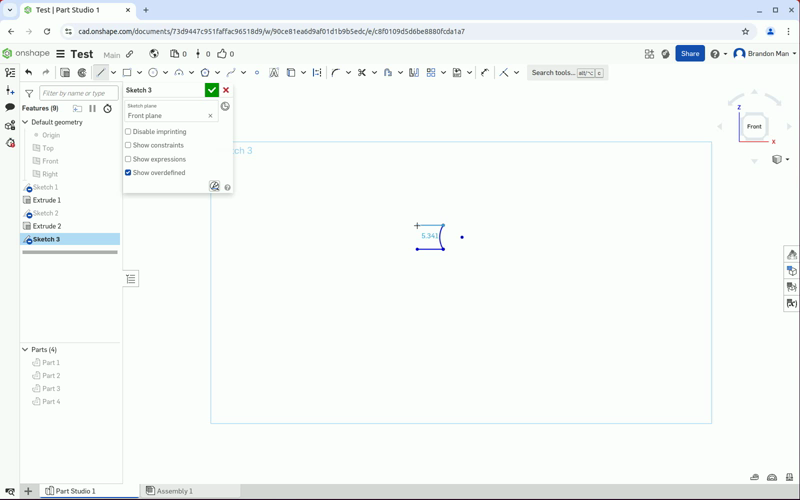
click(417, 225)
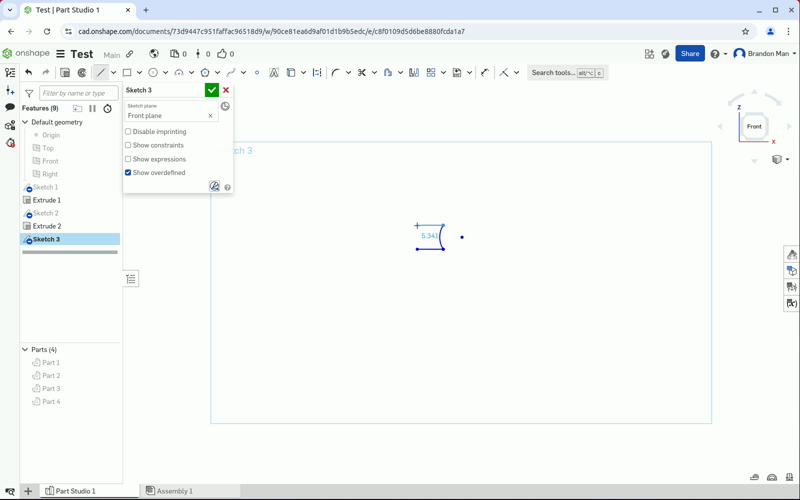
key_up(shift)
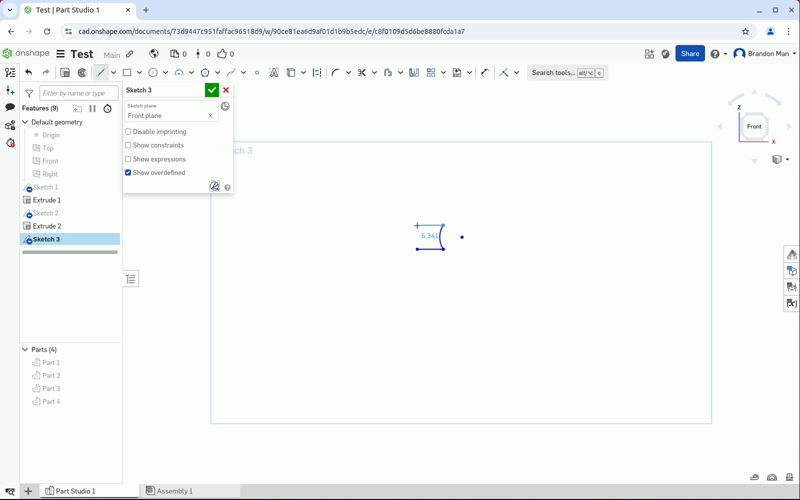
key(esc)
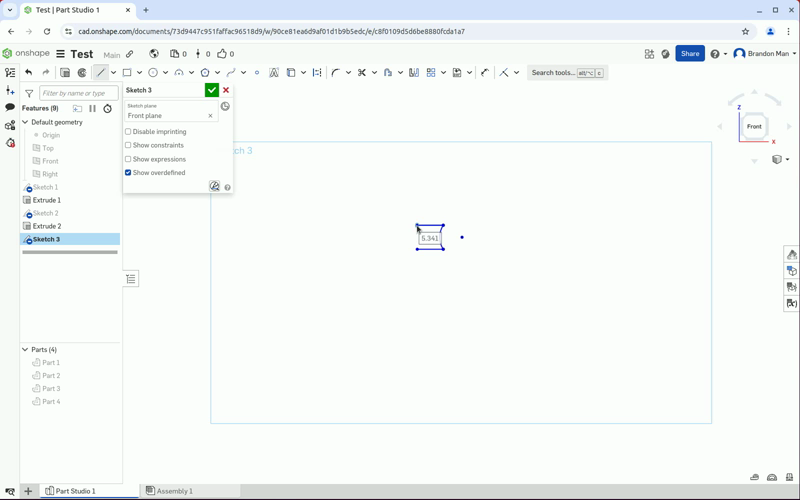
key(a)
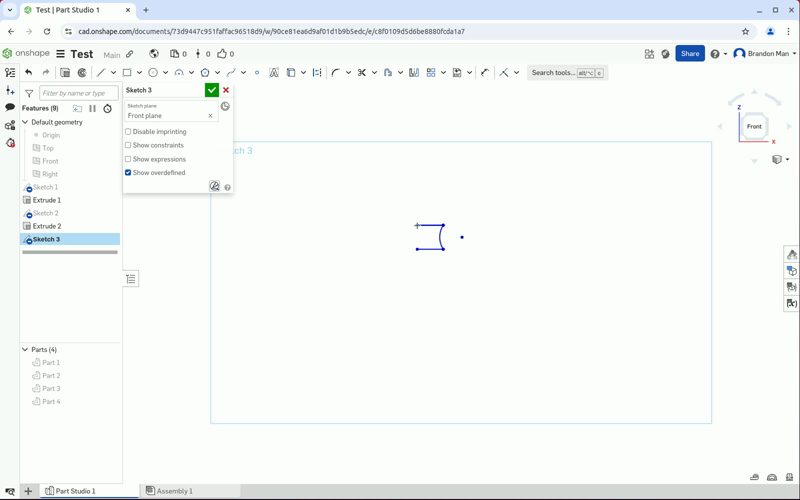
mouse_move(417, 225)
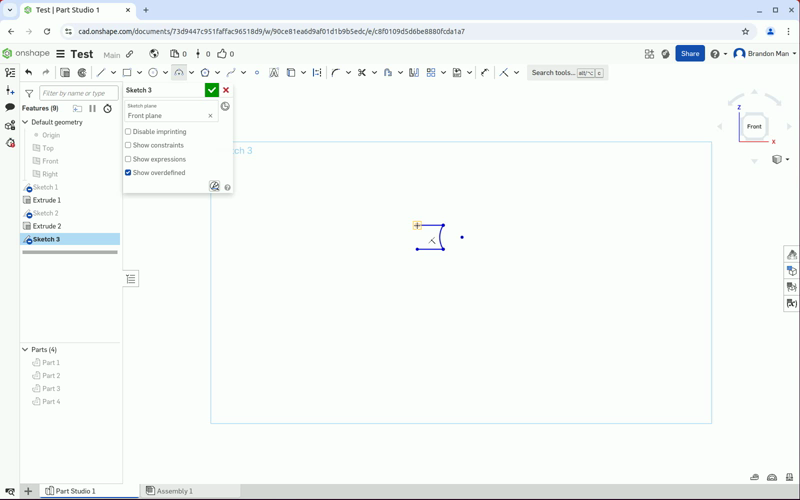
click(417, 225)
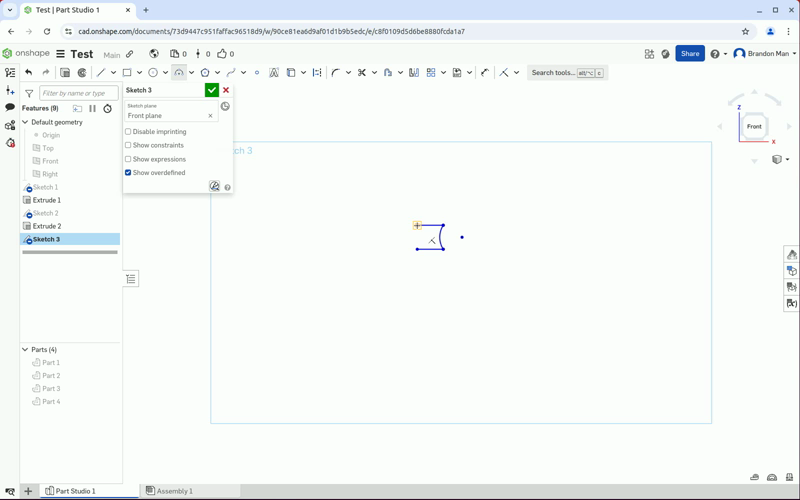
mouse_move(417, 249)
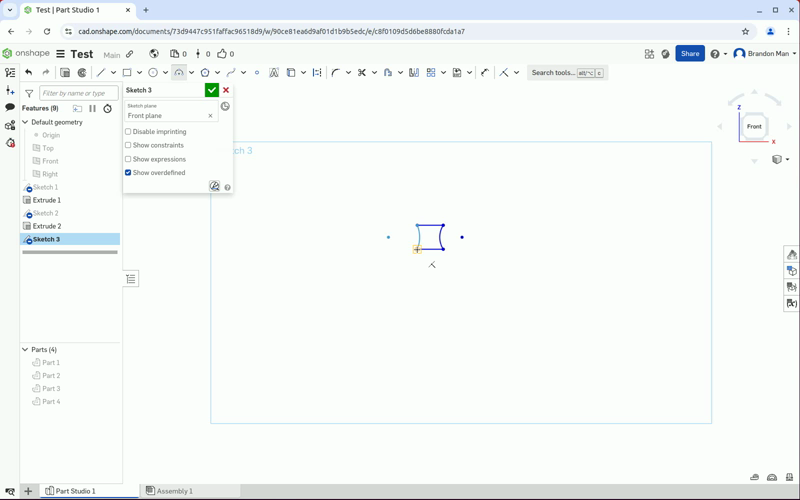
click(417, 249)
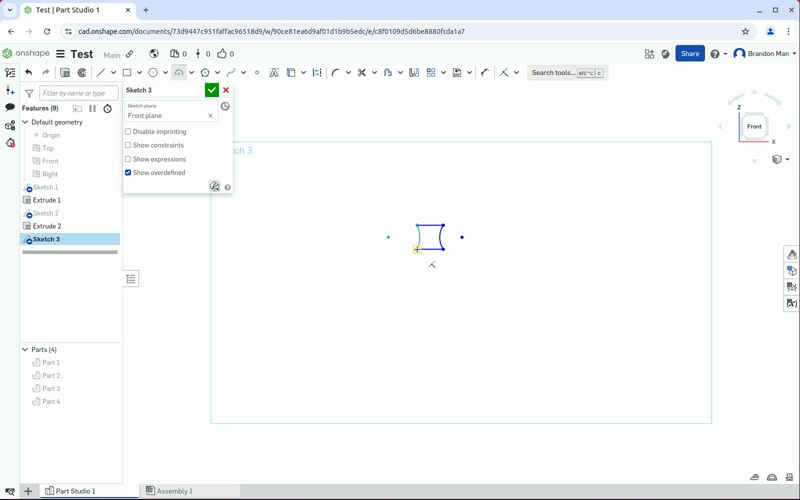
key_down(shift)
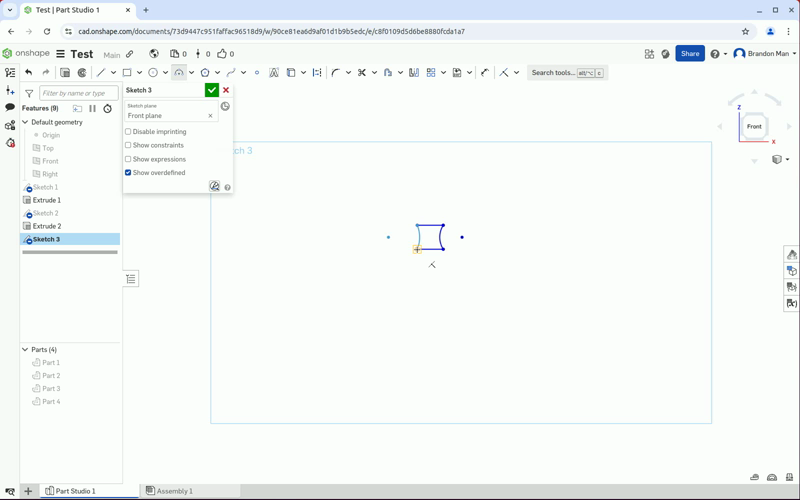
mouse_move(415, 237)
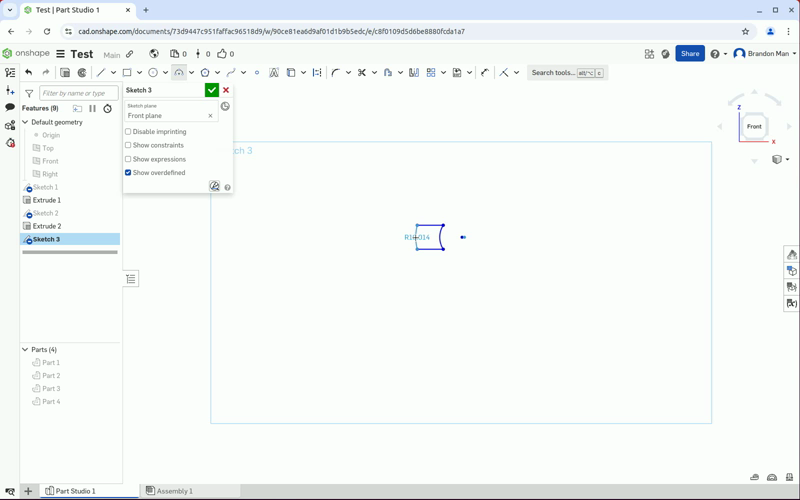
click(415, 237)
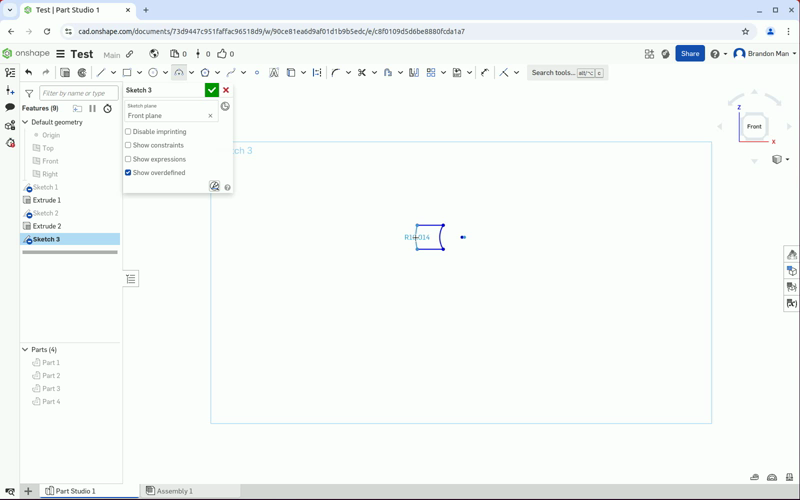
key_up(shift)
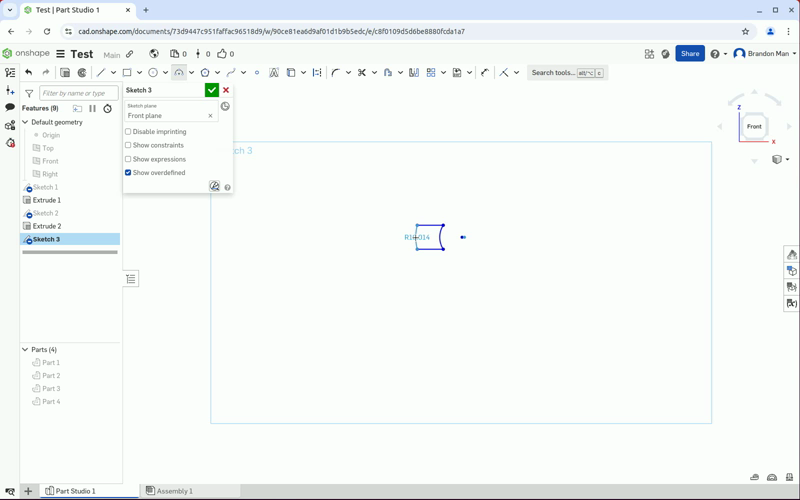
key(esc)
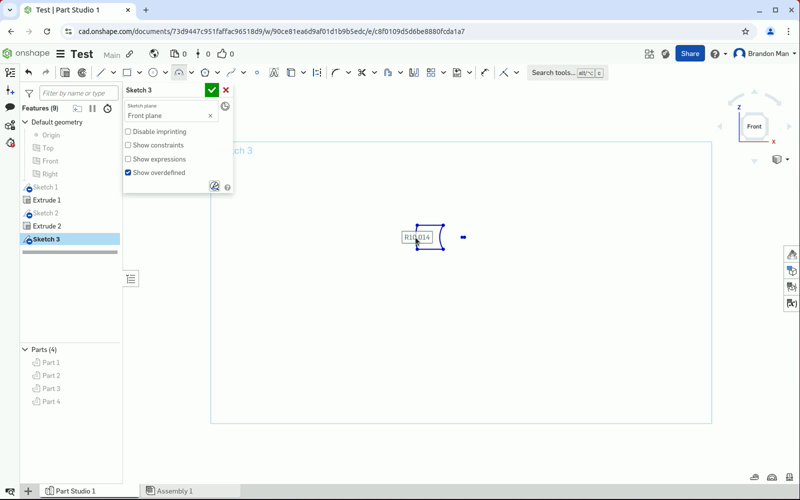
mouse_move(425, 231)
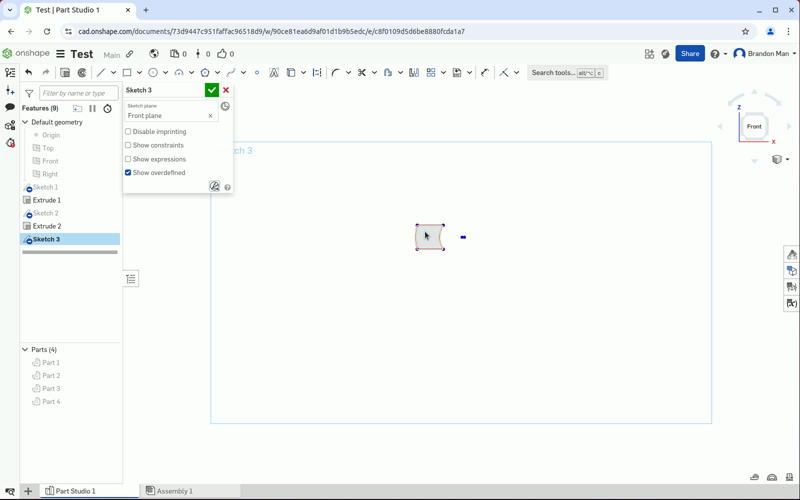
scroll(6)
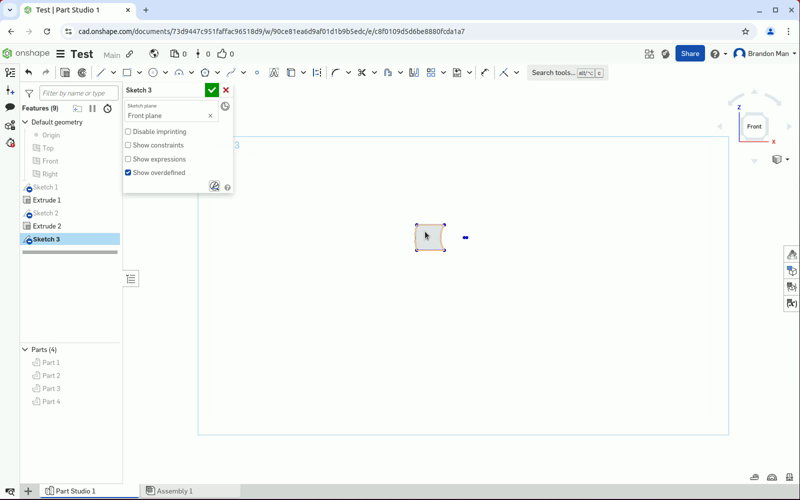
scroll(6)
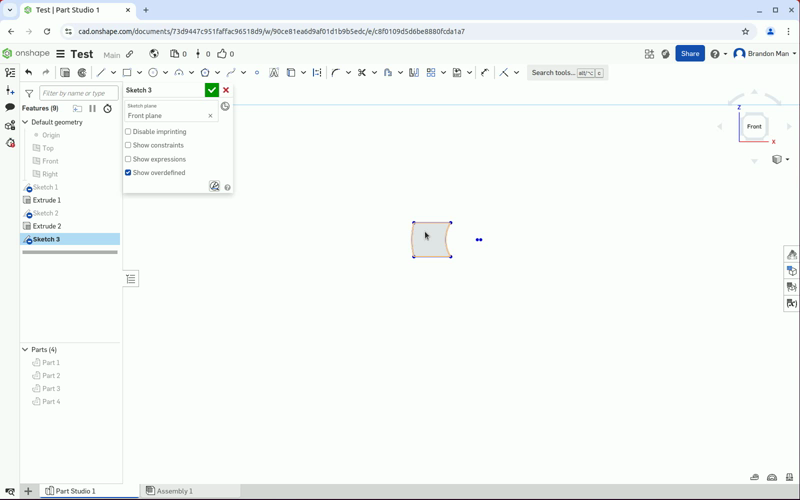
scroll(6)
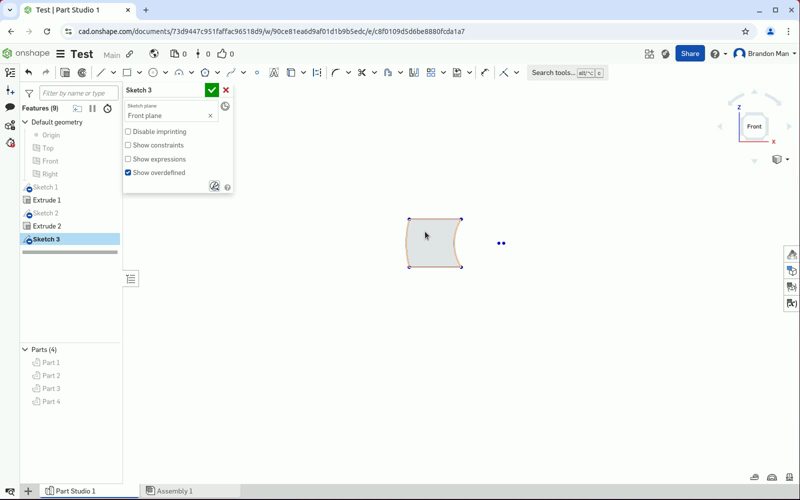
scroll(6)
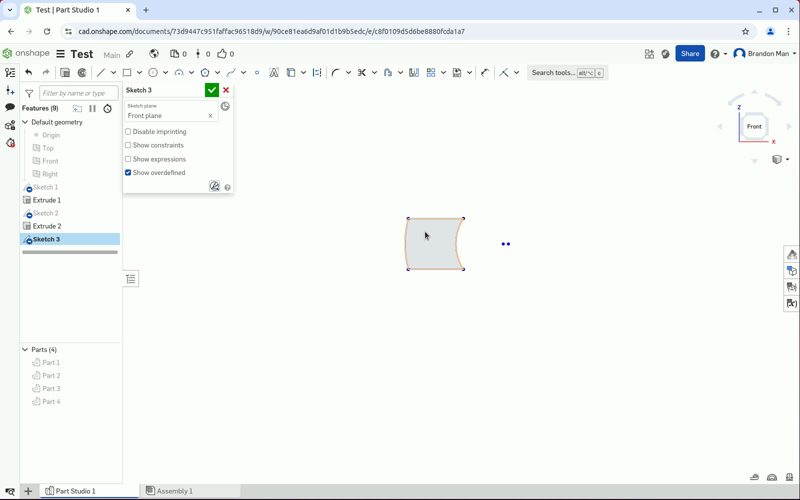
scroll(6)
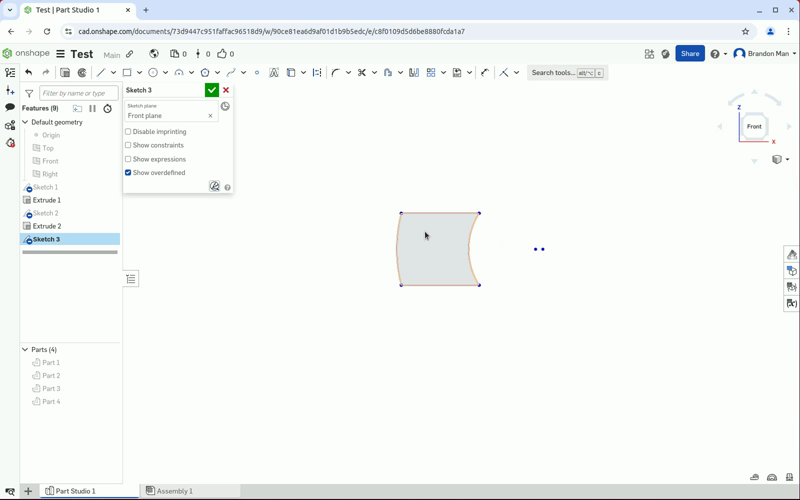
scroll(6)
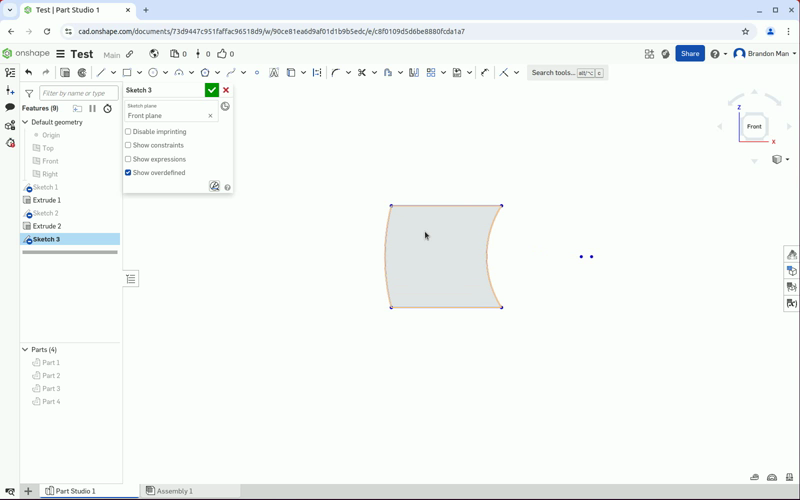
scroll(6)
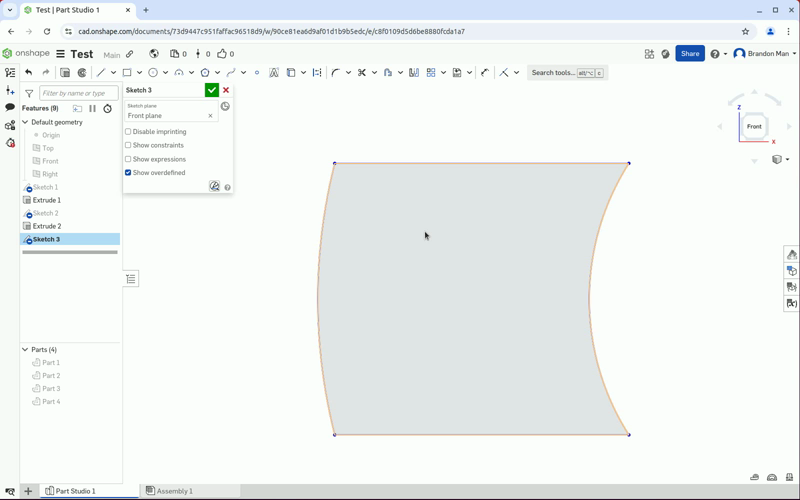
click(425, 231)
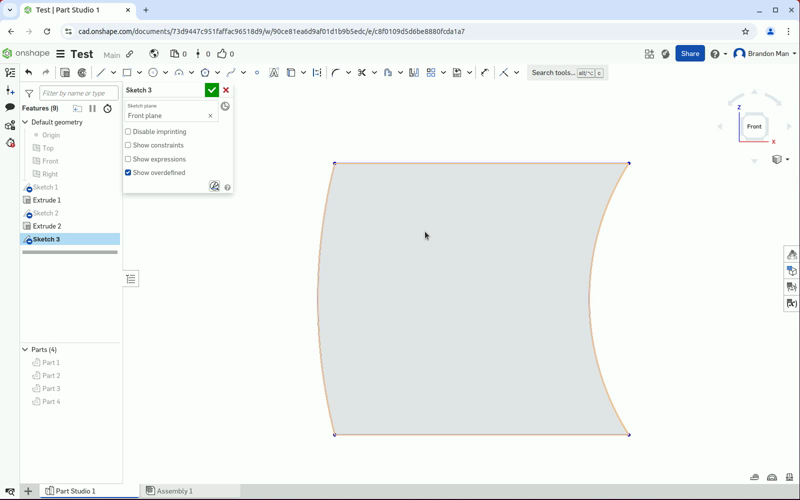
scroll(-6)
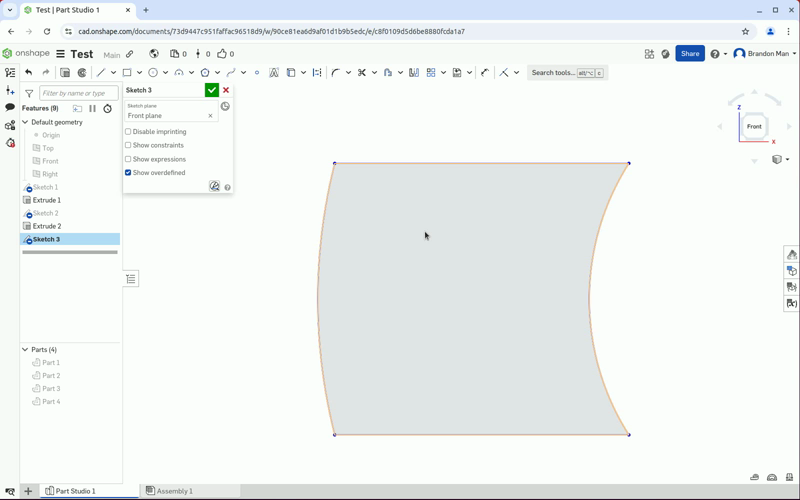
scroll(-6)
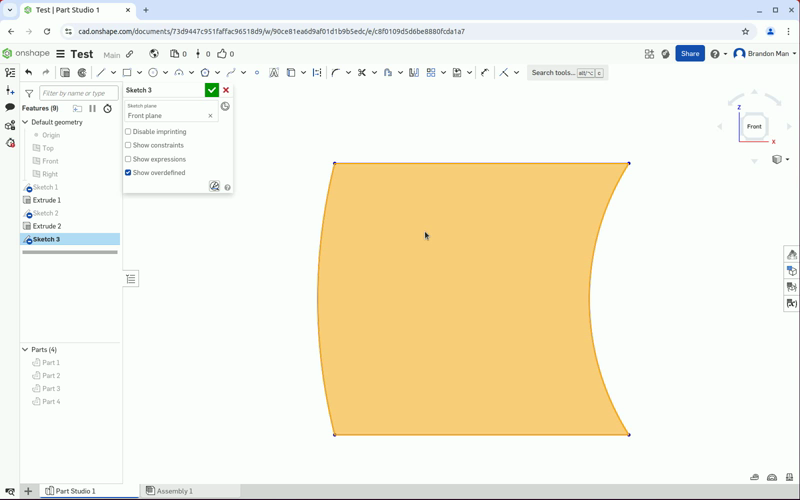
scroll(-6)
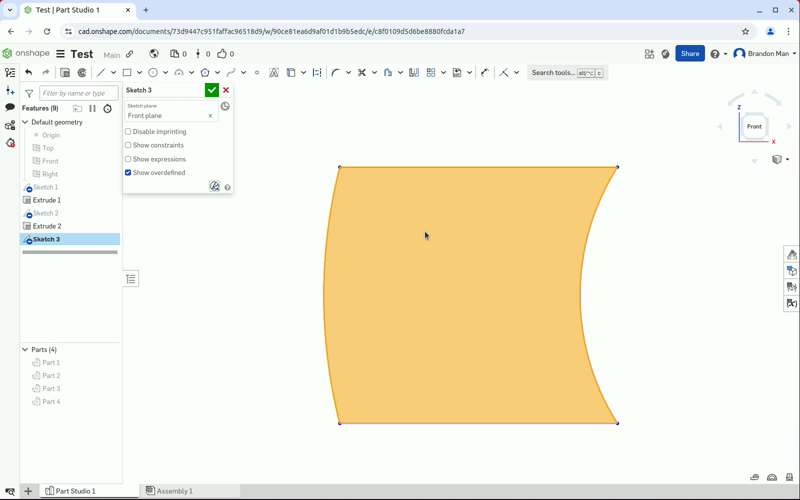
scroll(-6)
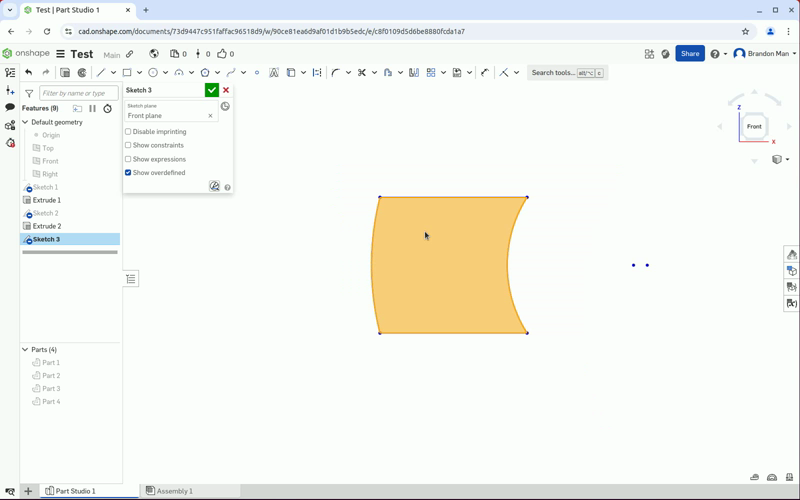
scroll(-6)
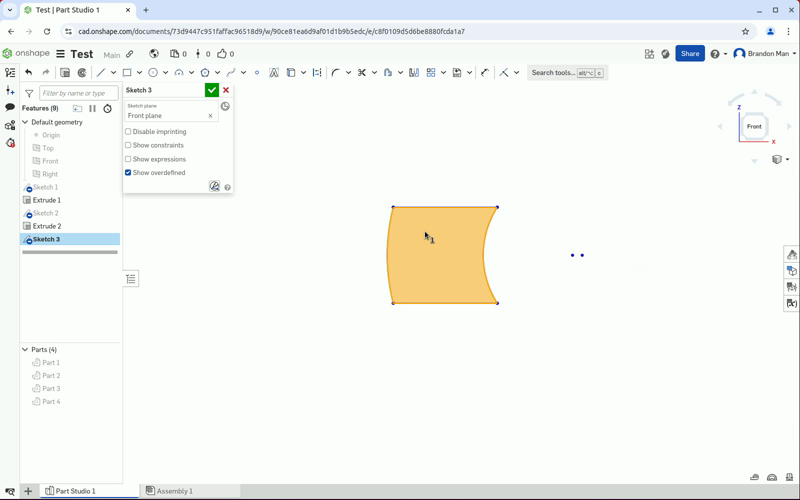
scroll(-6)
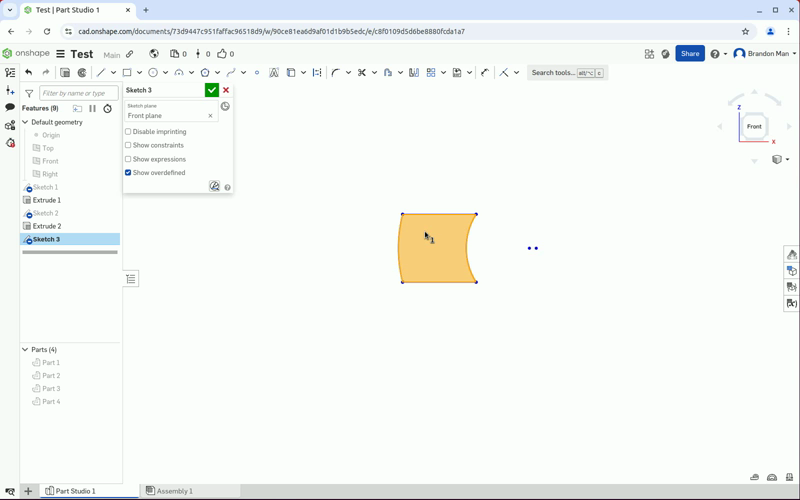
scroll(-6)
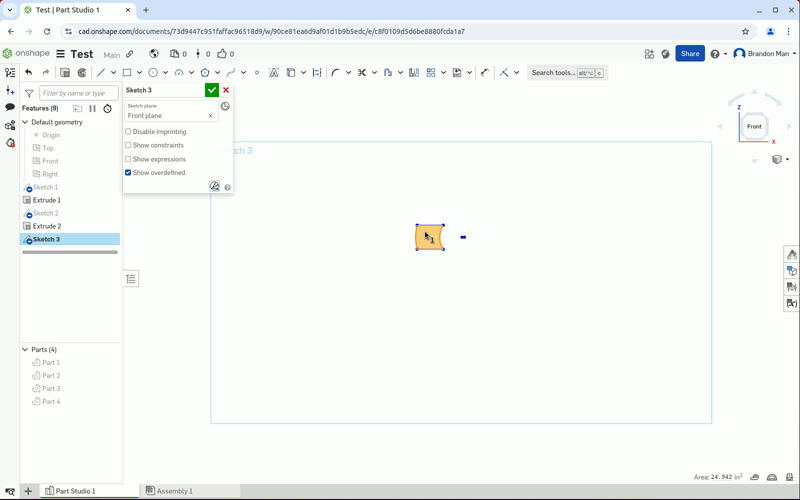
mouse_move(73, 352)
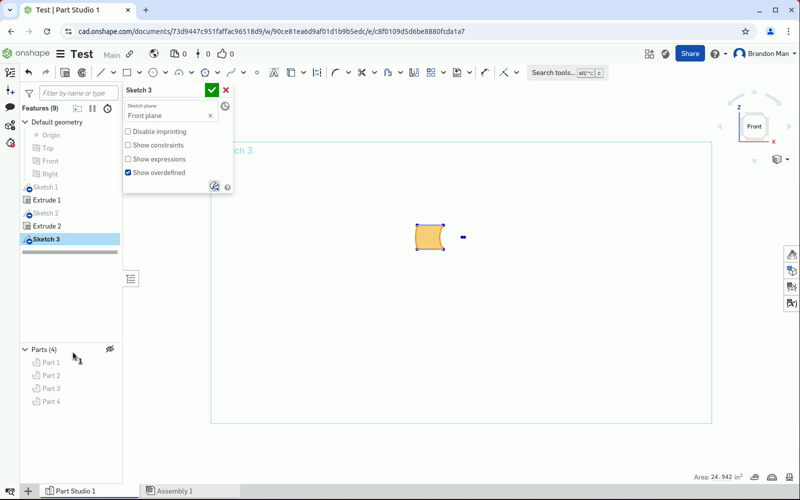
key(shift+y)
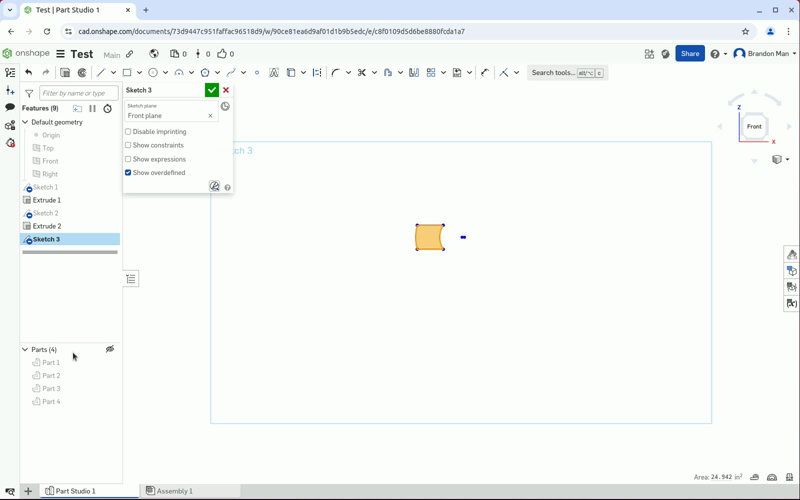
key(shift+e)
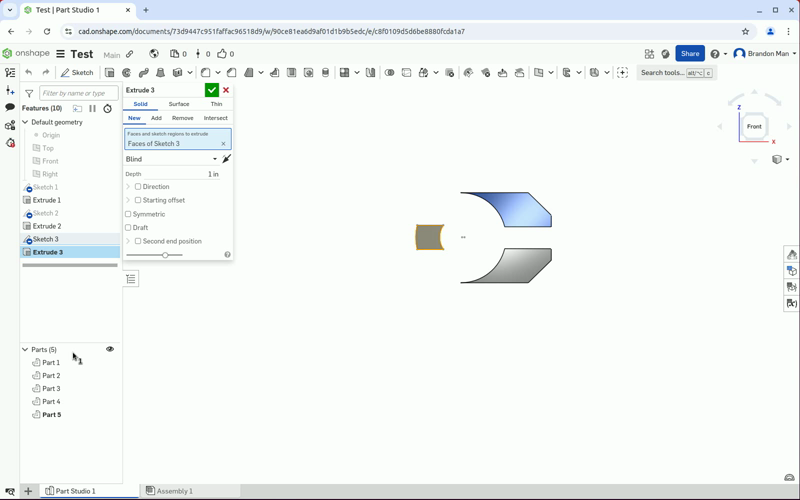
mouse_move(143, 106)
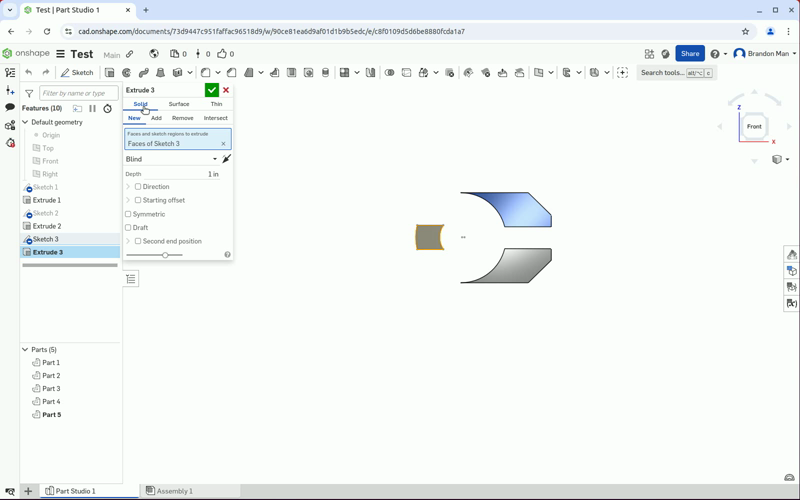
click(143, 106)
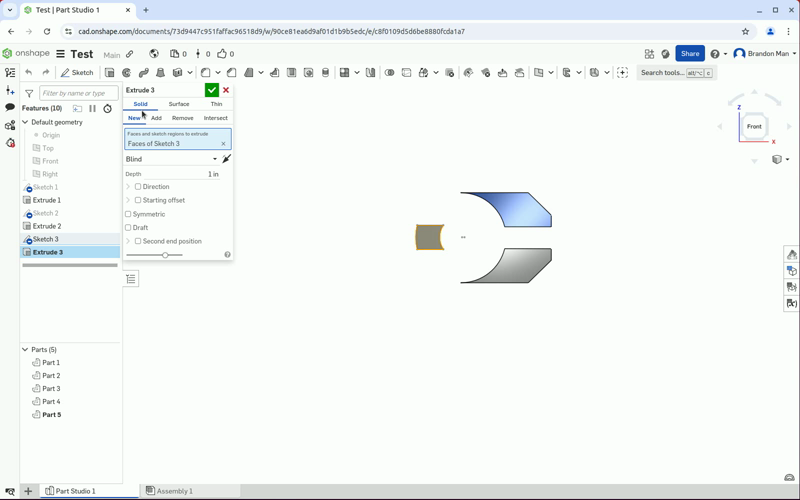
mouse_move(137, 120)
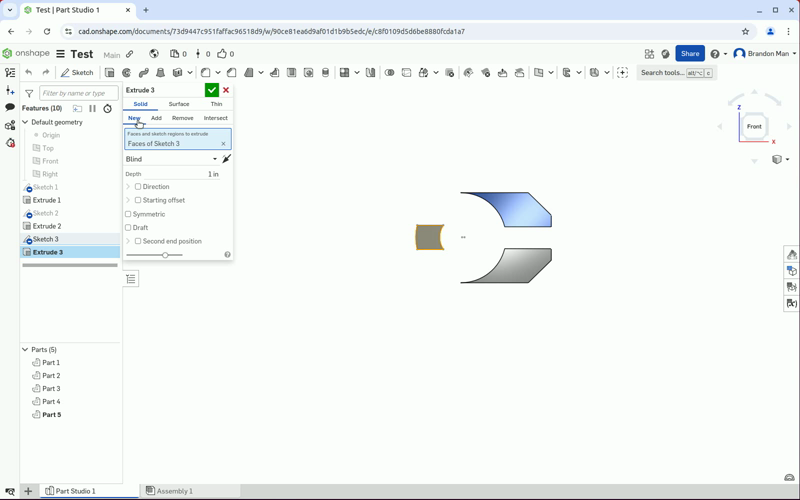
click(137, 120)
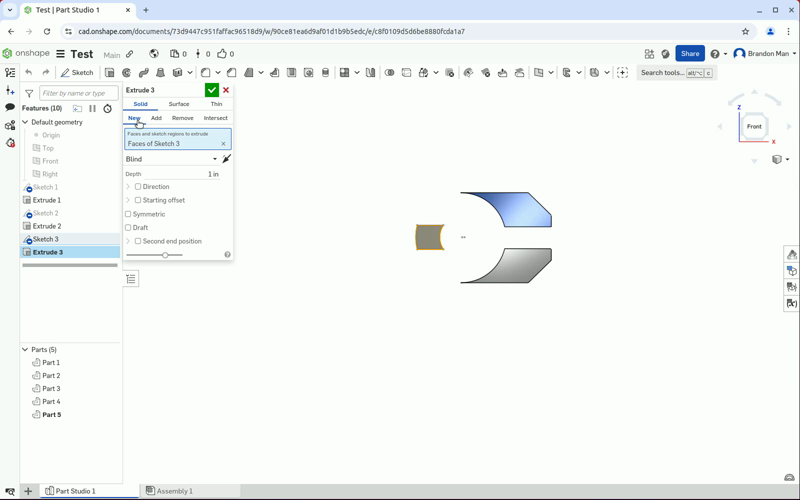
key(tab, 4)
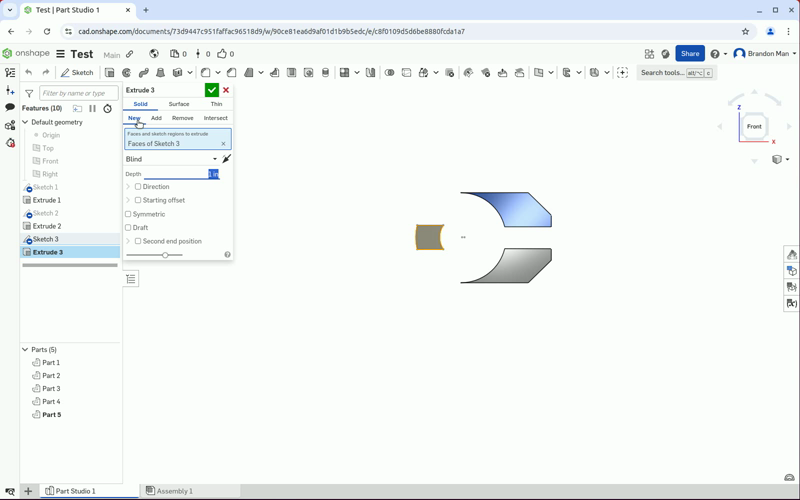
text(23.108)
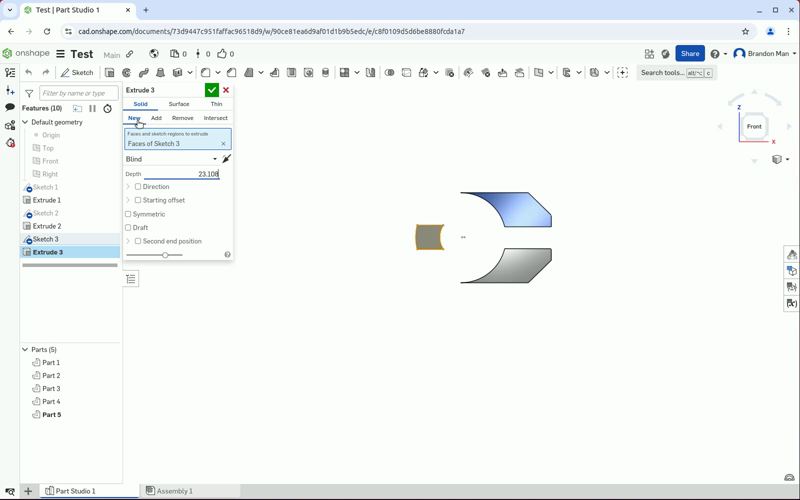
key(enter)
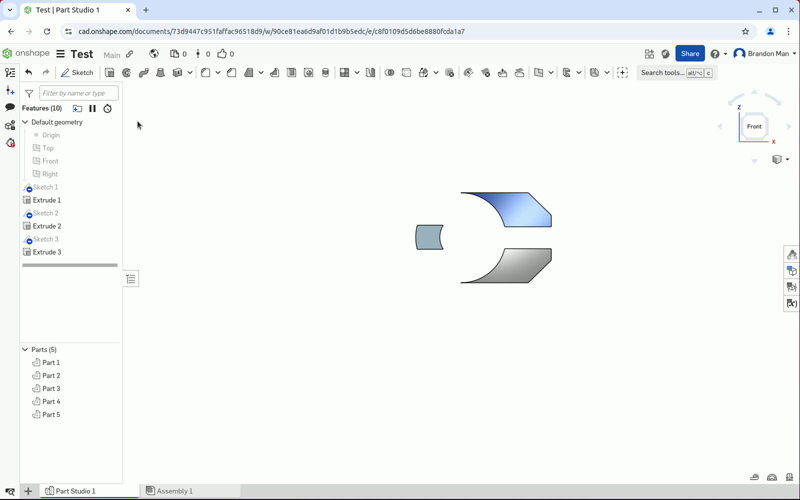
key(shift+h)
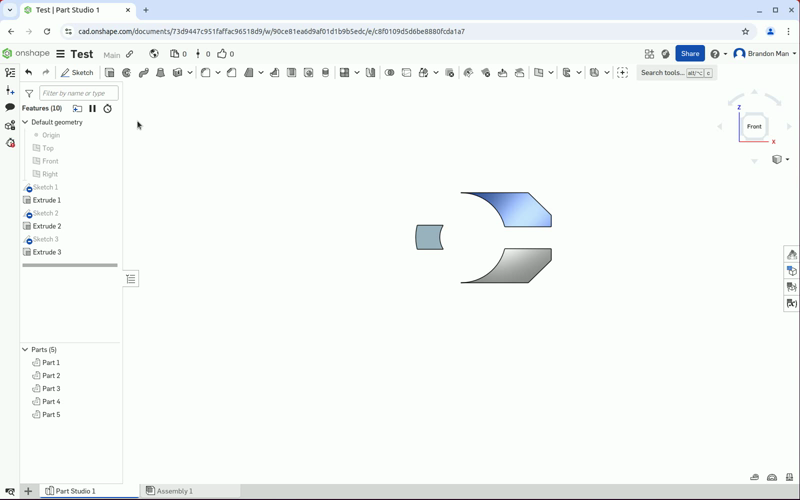
key(shift+h)
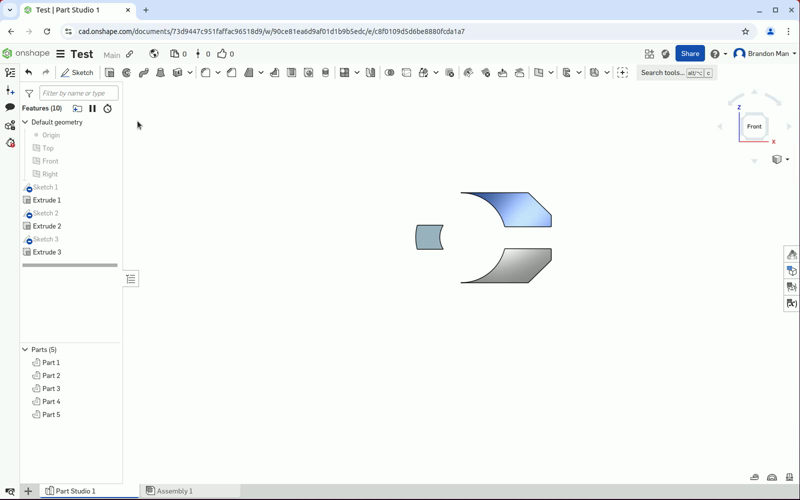
mouse_move(73, 189)
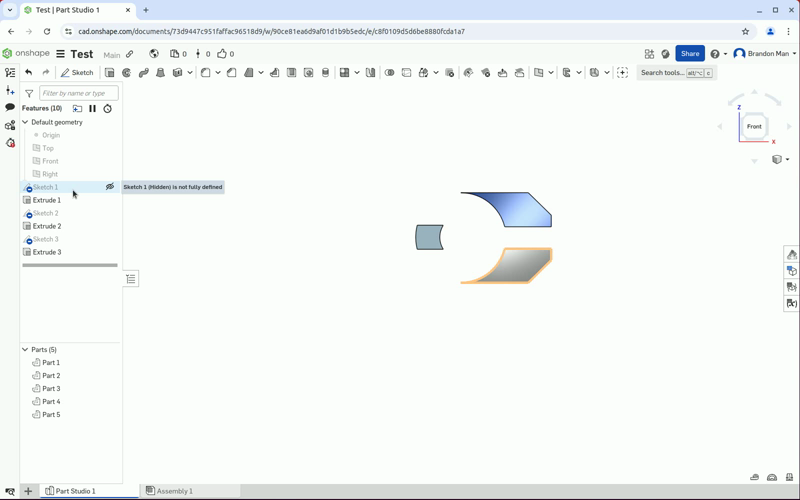
click(73, 189)
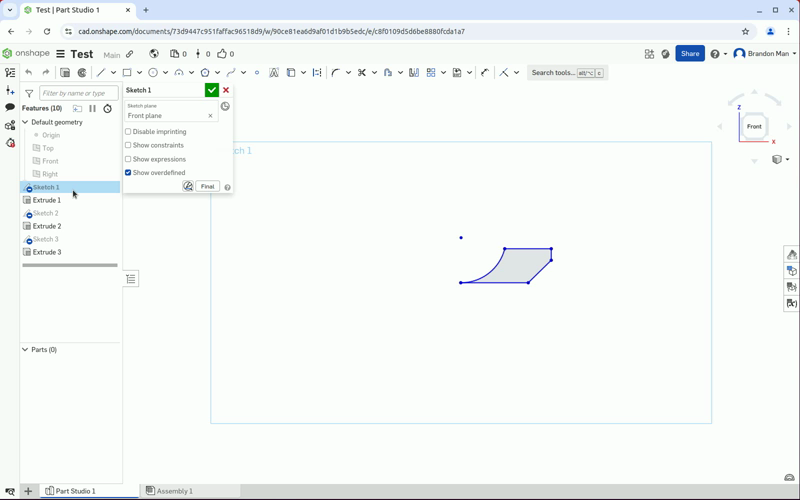
mouse_move(229, 92)
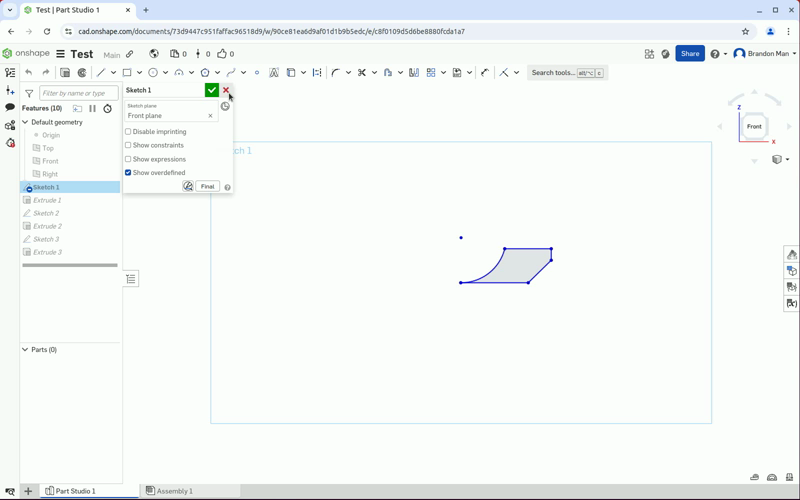
click(229, 92)
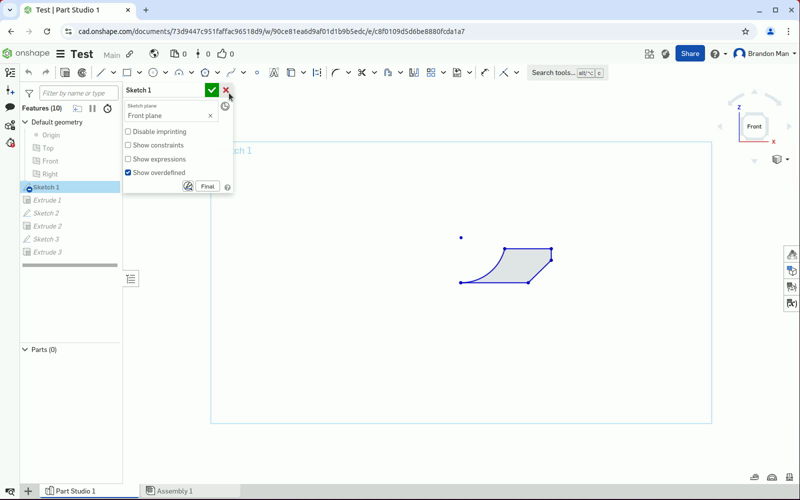
key(shift+s)
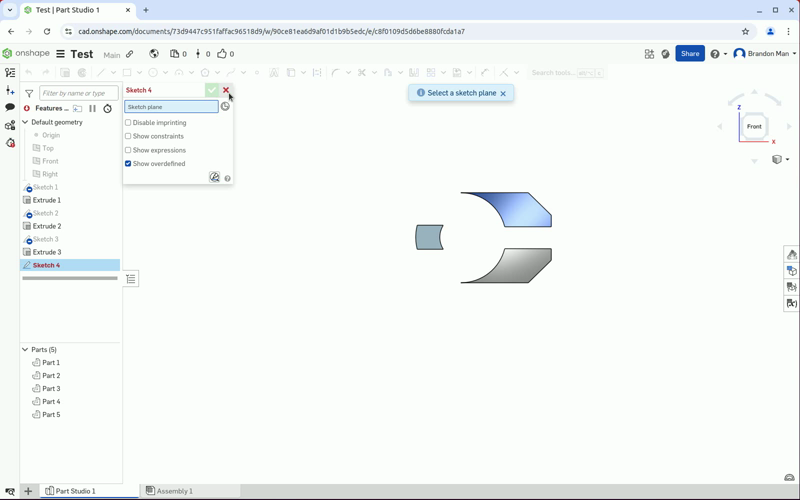
mouse_move(73, 163)
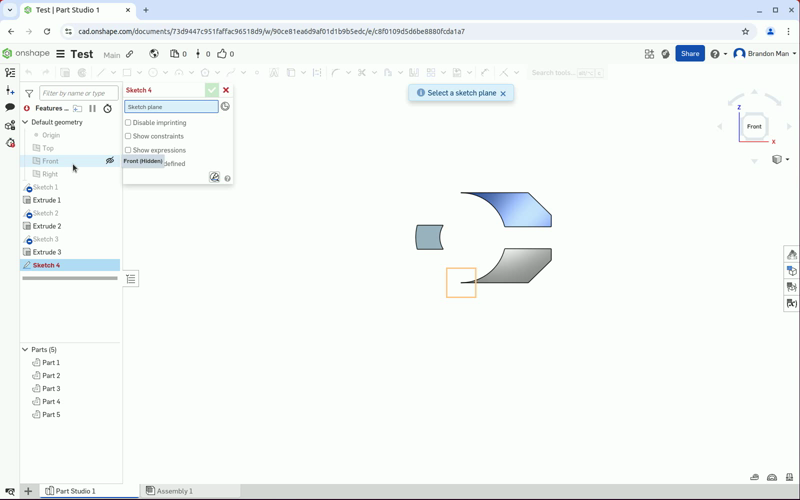
click(73, 163)
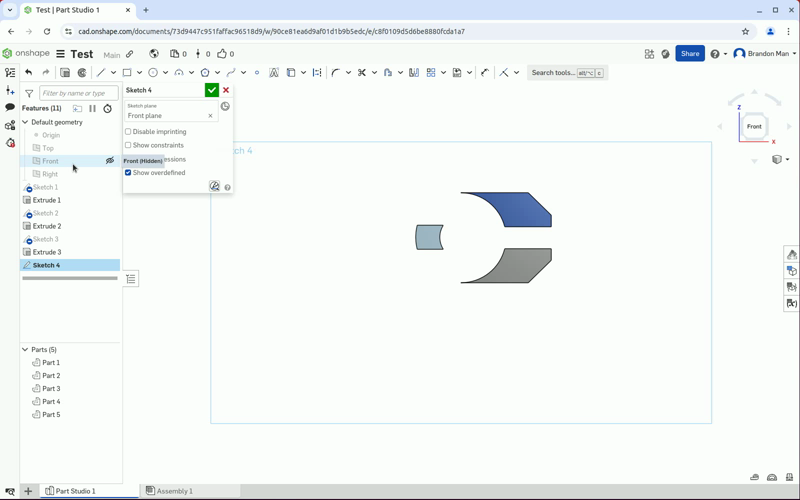
mouse_move(73, 352)
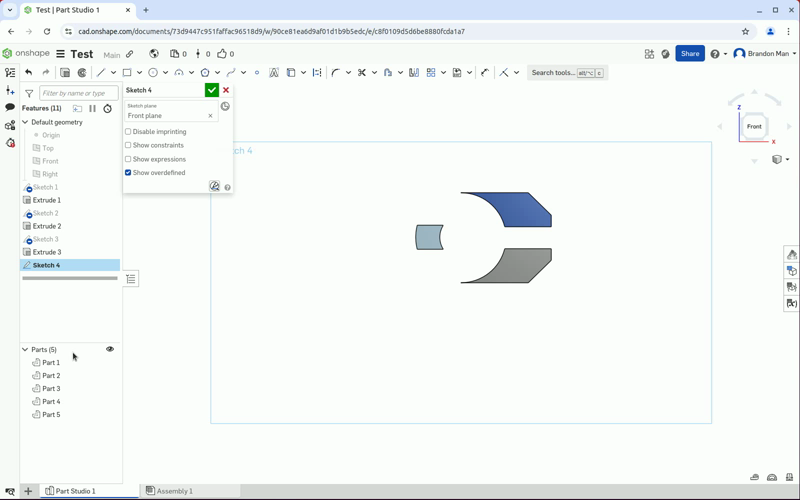
key(y)
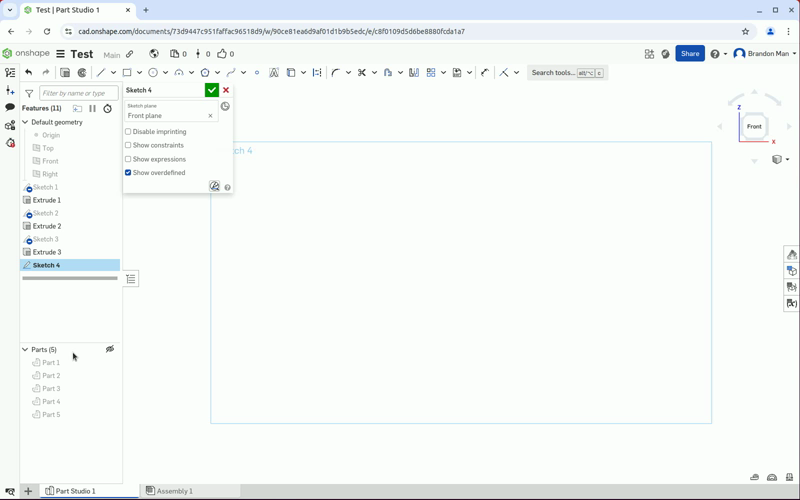
key(l)
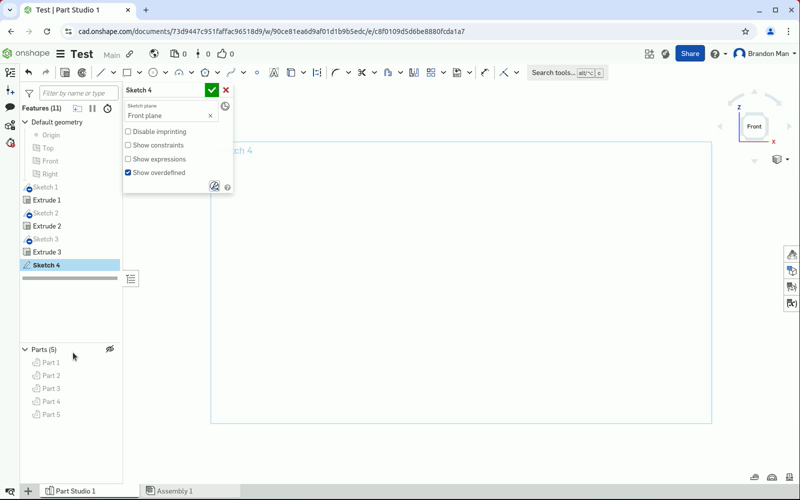
key_down(shift)
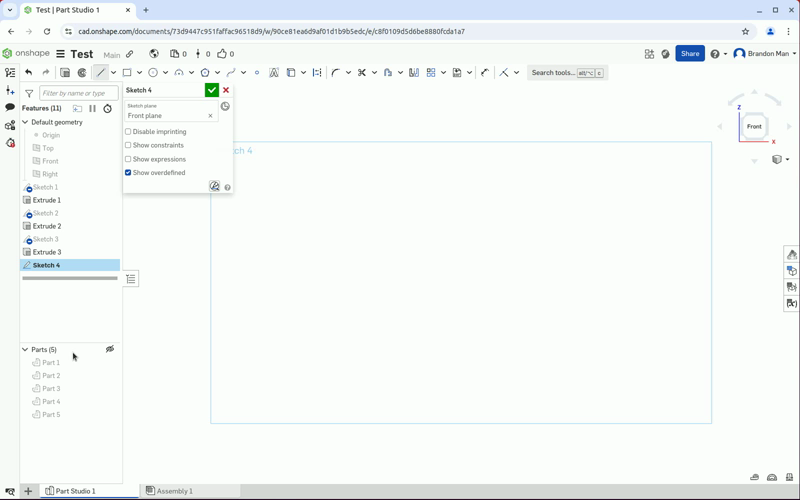
mouse_move(417, 226)
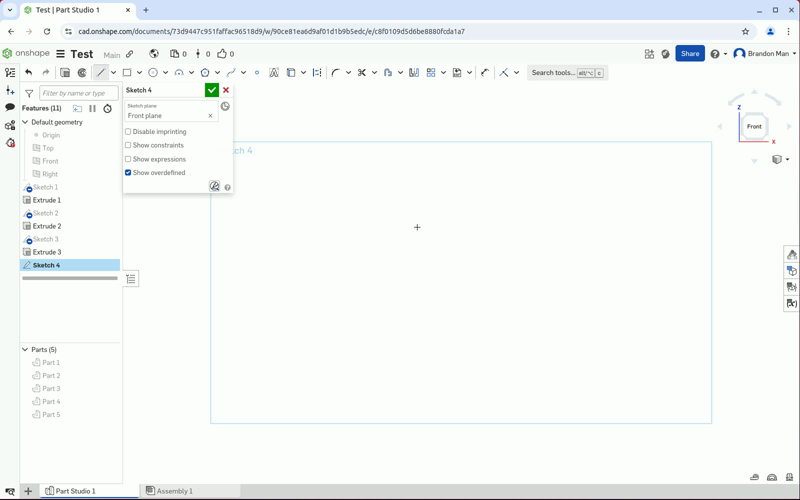
click(417, 226)
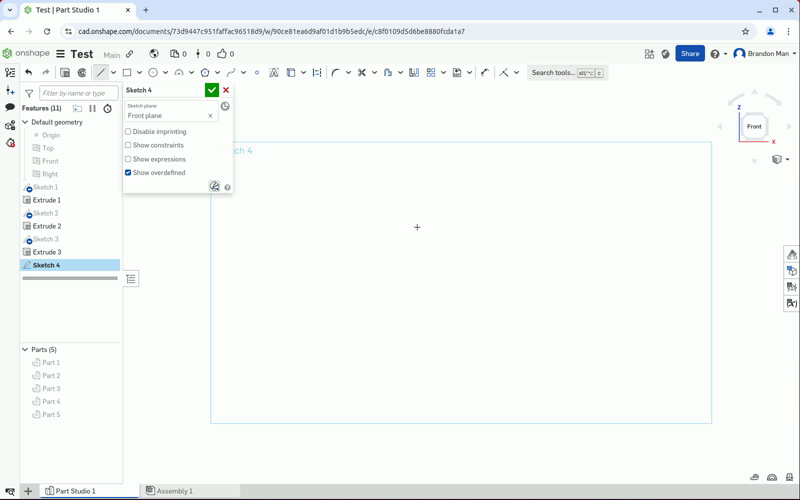
key_up(shift)
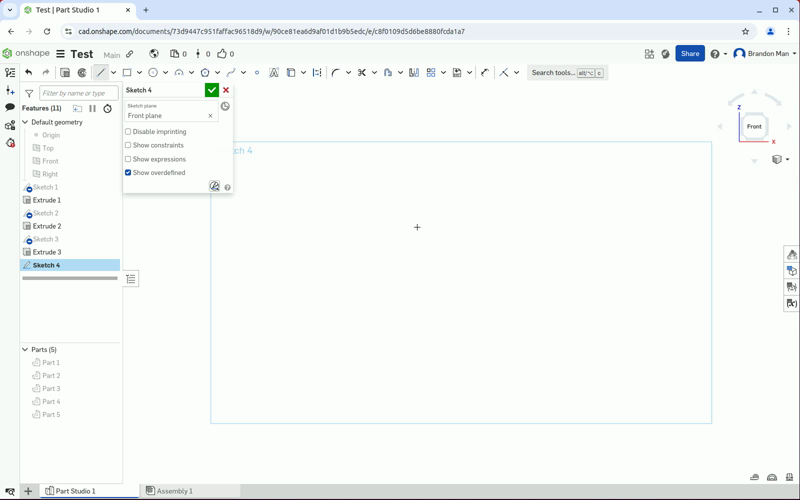
key_down(shift)
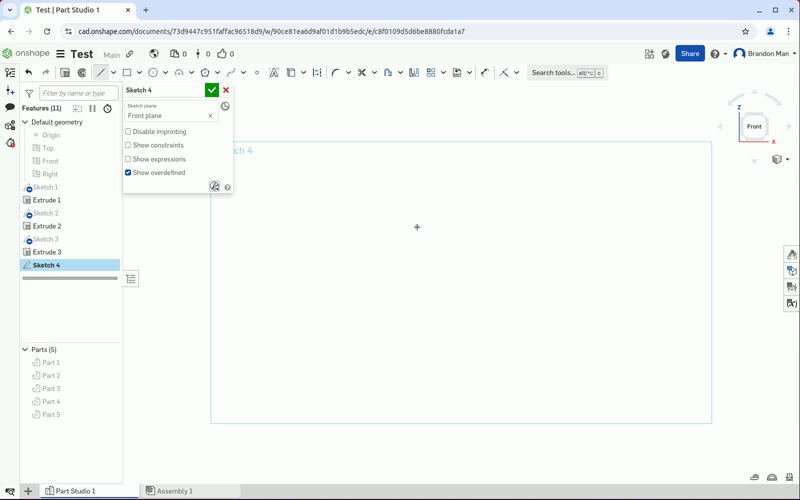
mouse_move(447, 226)
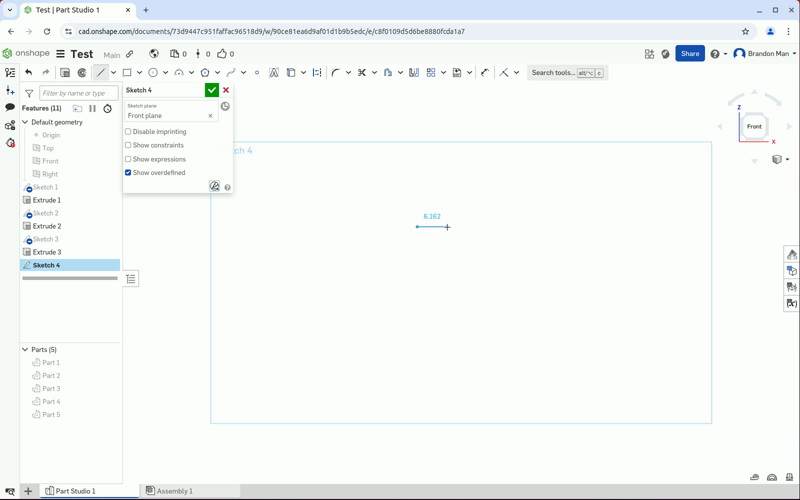
mouse_move(441, 226)
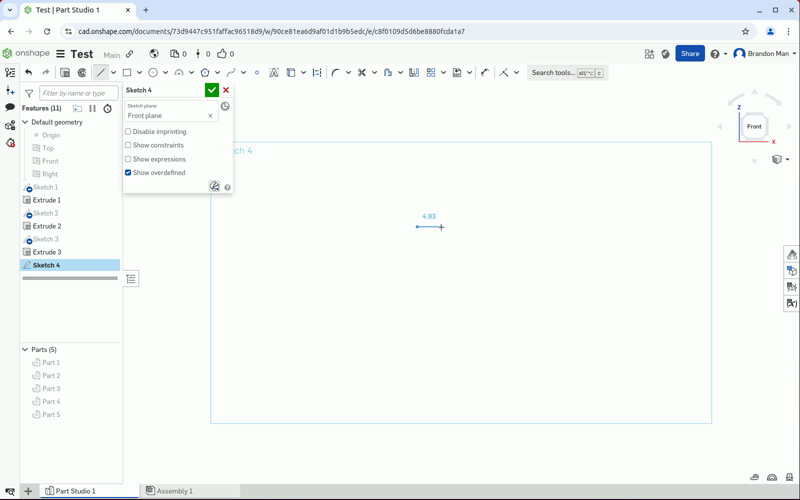
click(441, 226)
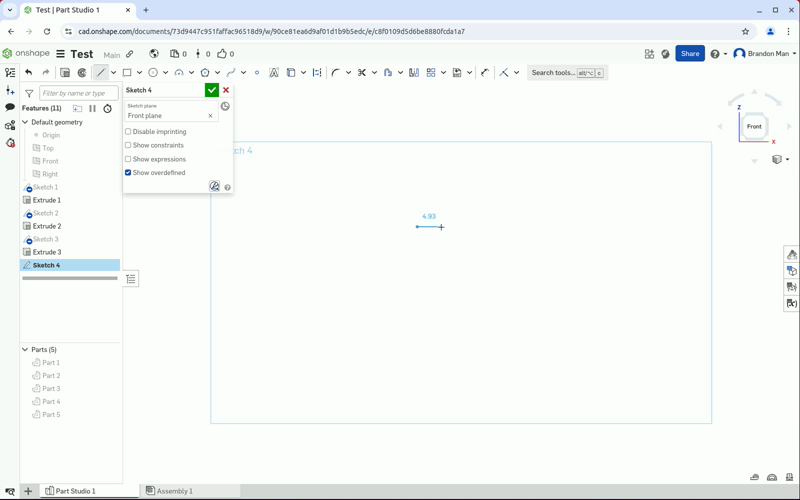
key_up(shift)
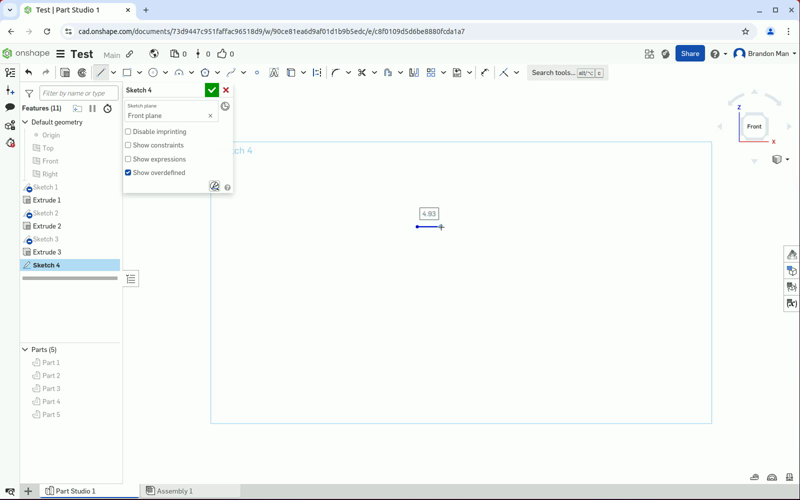
key(esc)
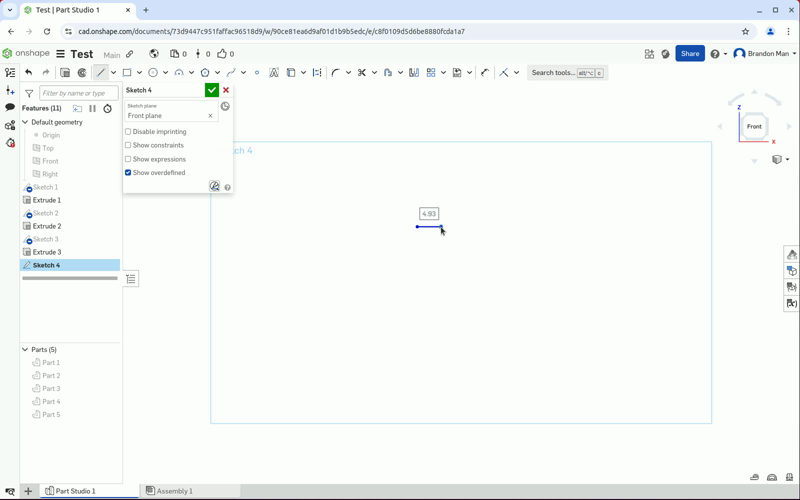
key(a)
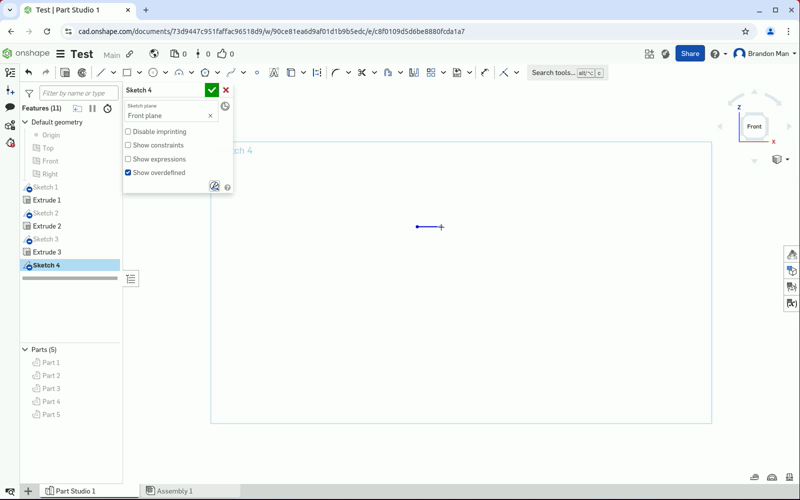
mouse_move(441, 226)
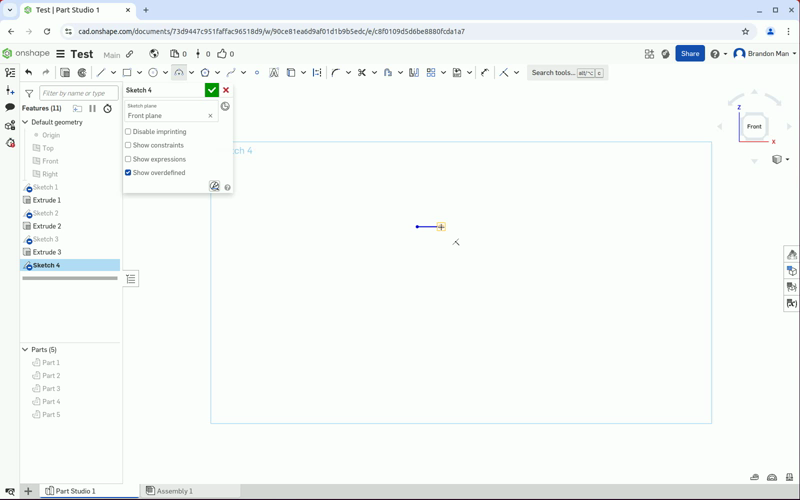
click(441, 226)
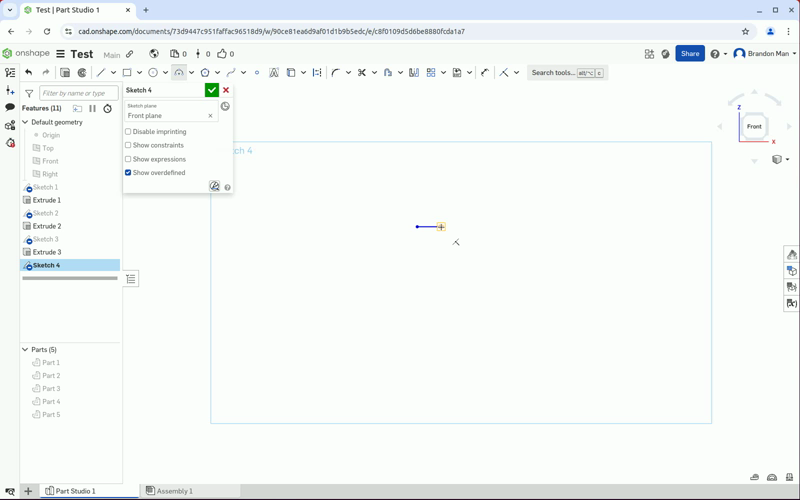
key_down(shift)
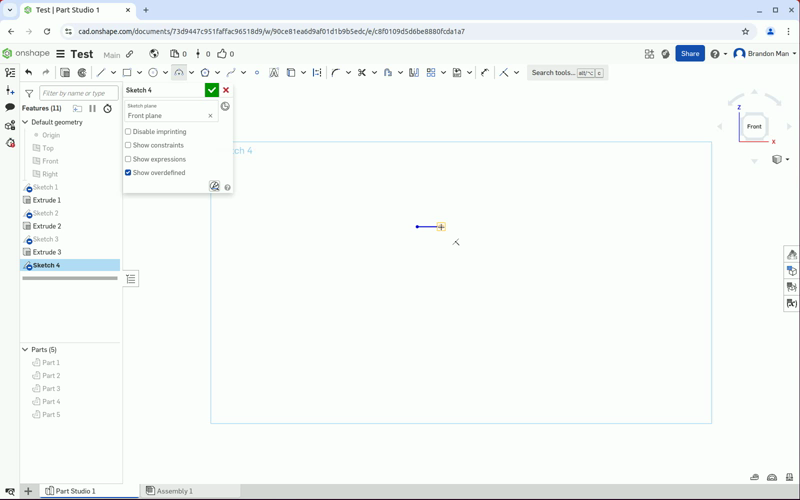
mouse_move(480, 226)
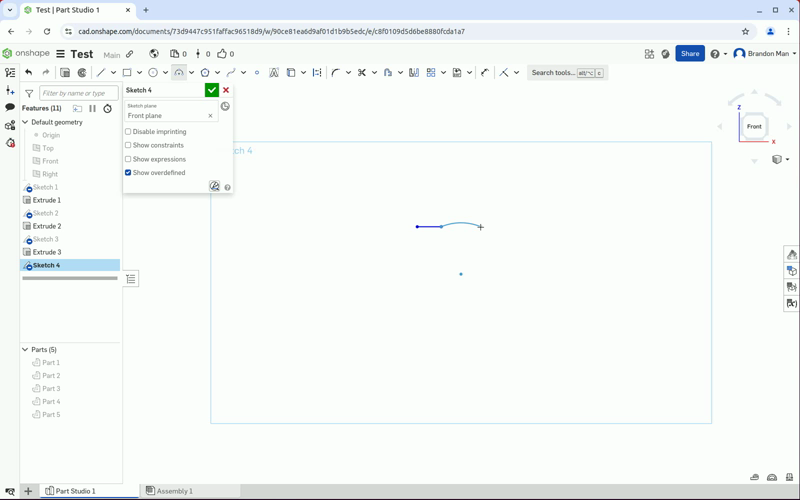
click(480, 226)
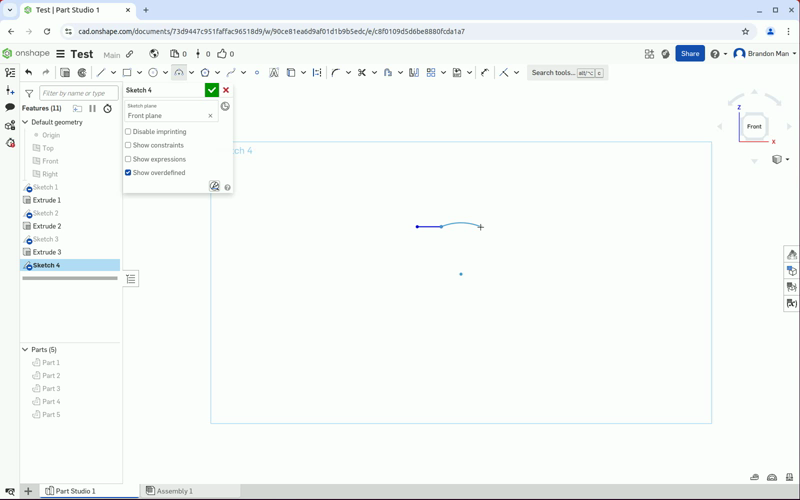
mouse_move(460, 215)
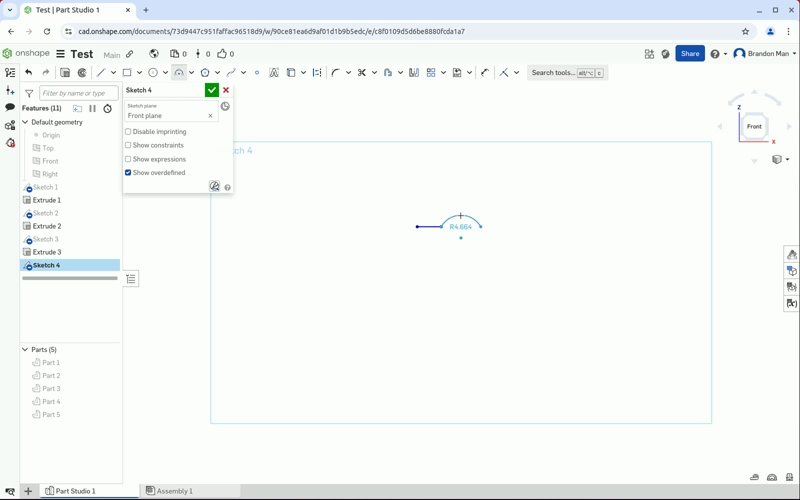
click(460, 215)
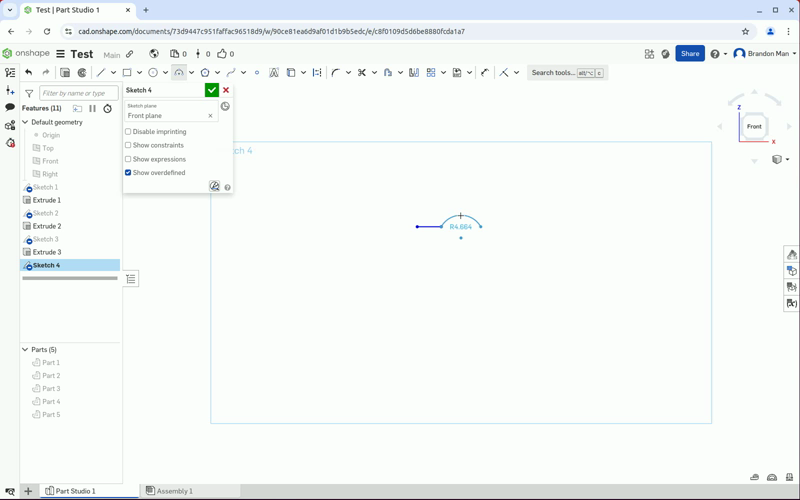
key_up(shift)
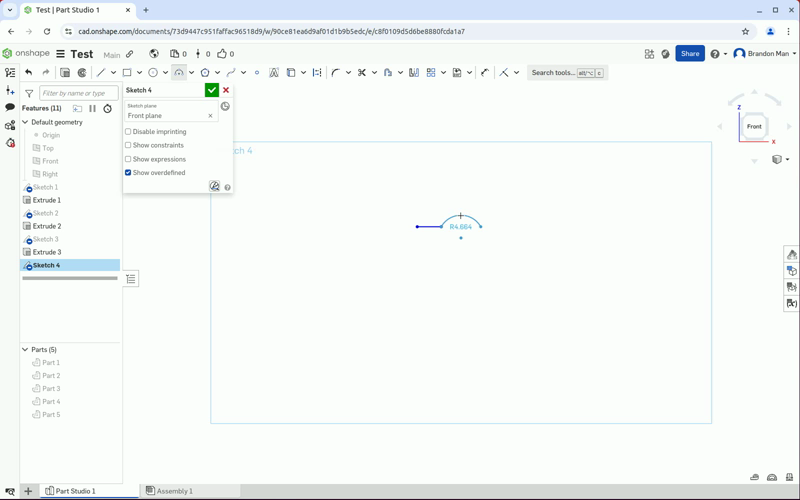
key(esc)
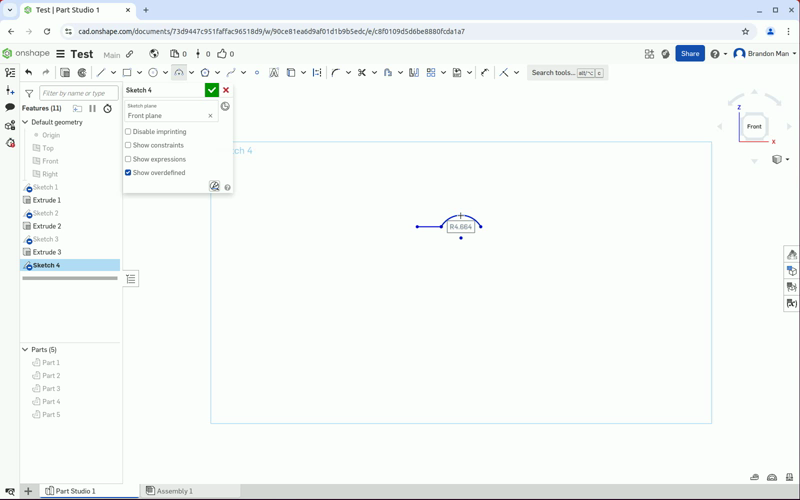
key(l)
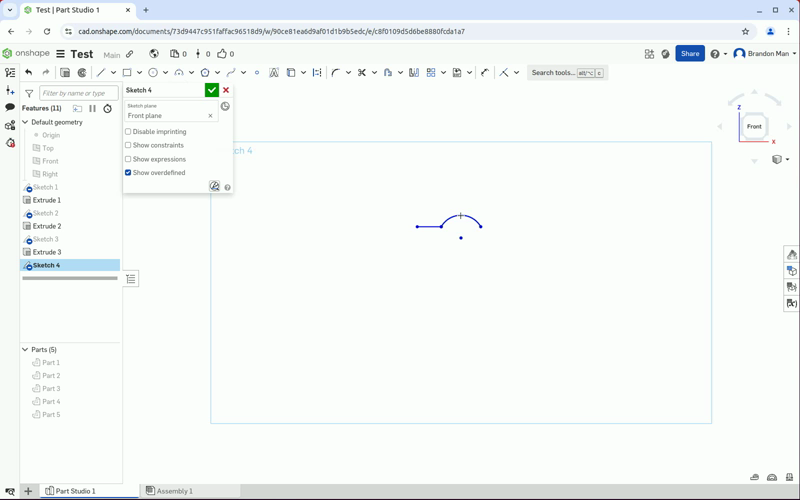
mouse_move(480, 226)
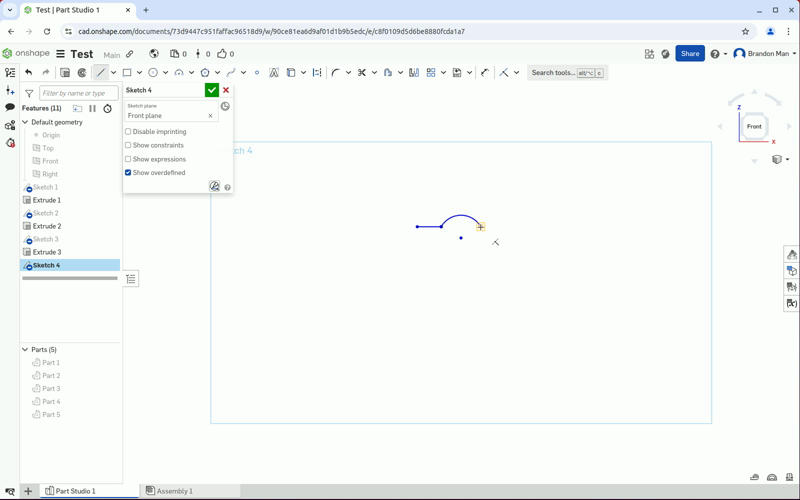
click(480, 226)
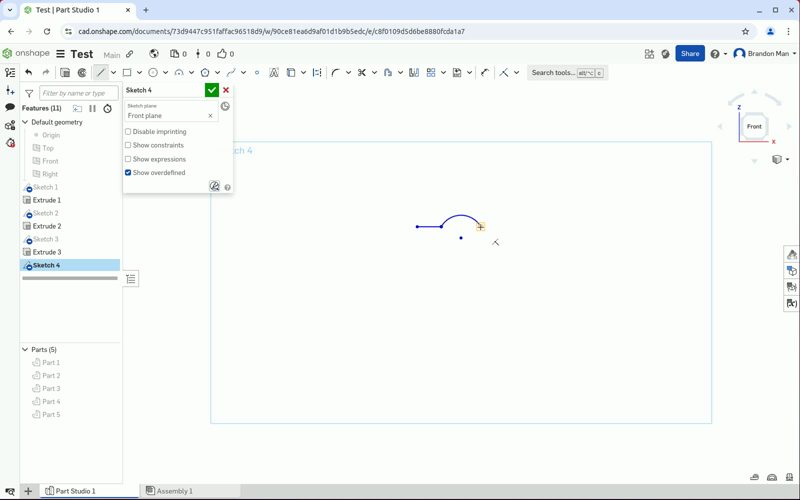
key_down(shift)
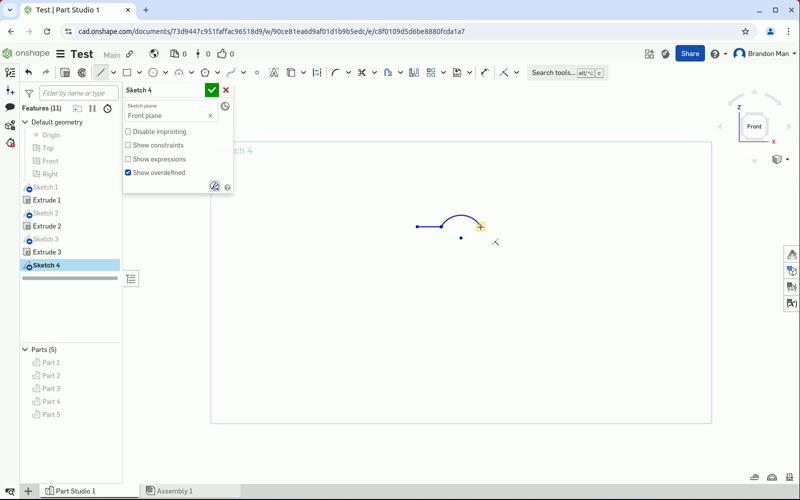
mouse_move(510, 226)
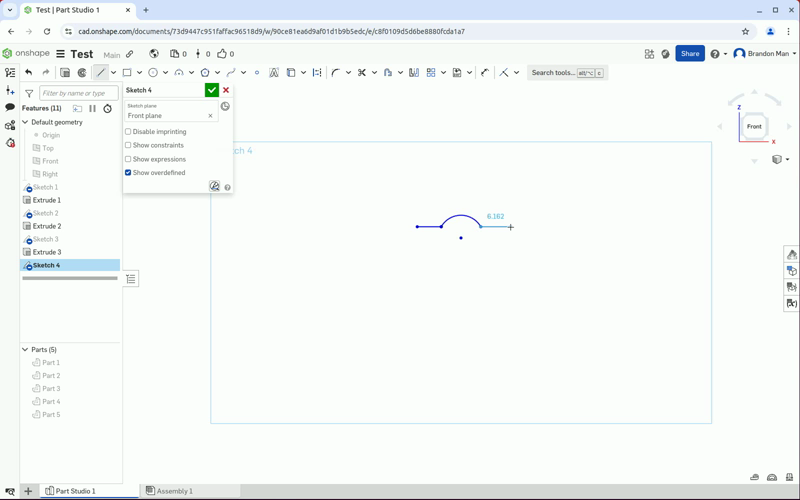
mouse_move(504, 226)
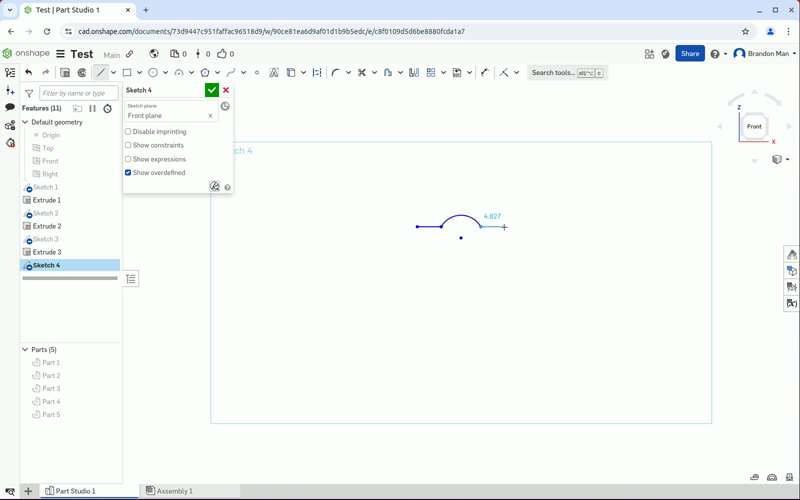
click(504, 226)
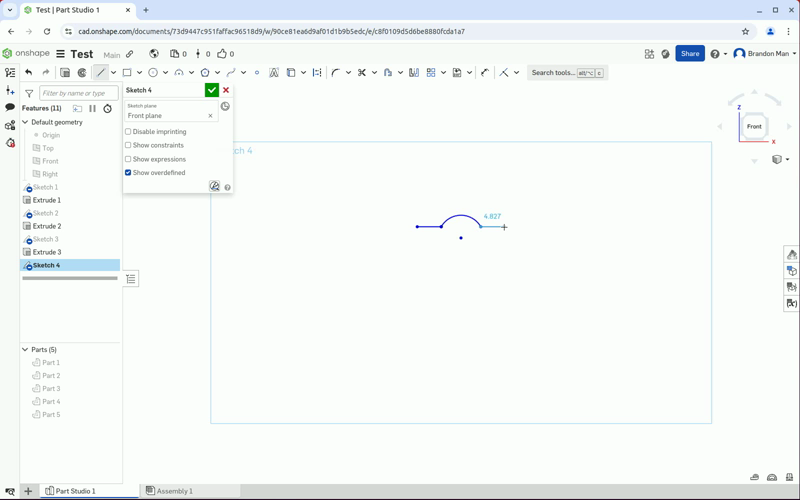
key_up(shift)
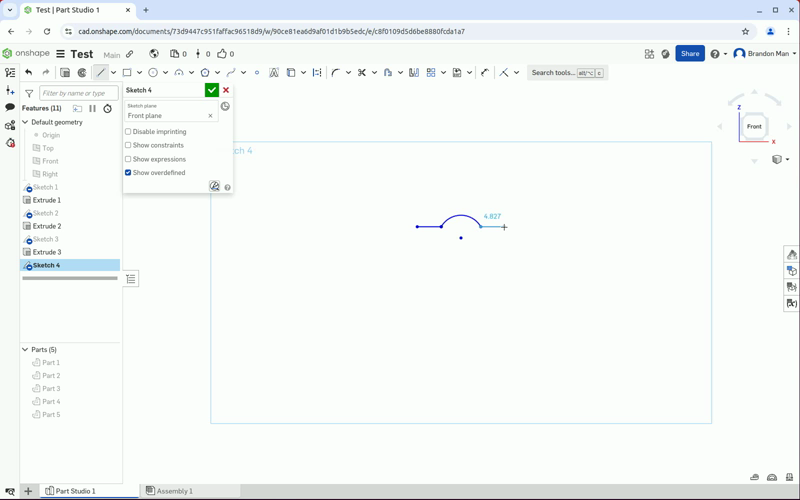
key(esc)
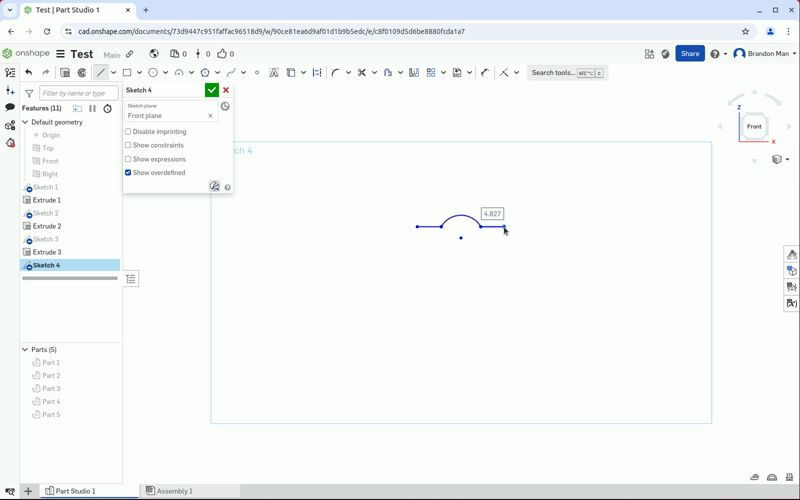
key(a)
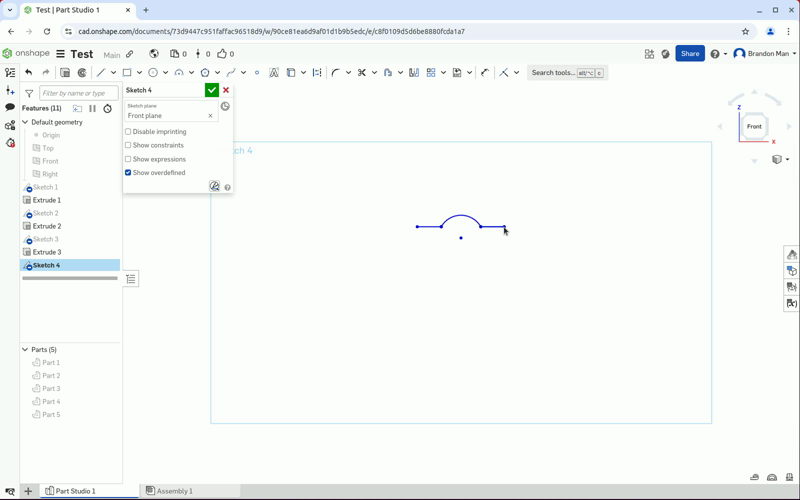
mouse_move(504, 226)
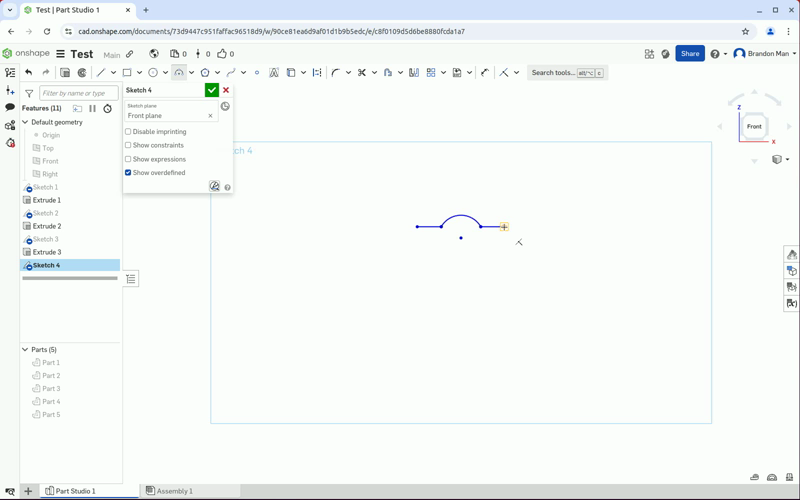
click(504, 226)
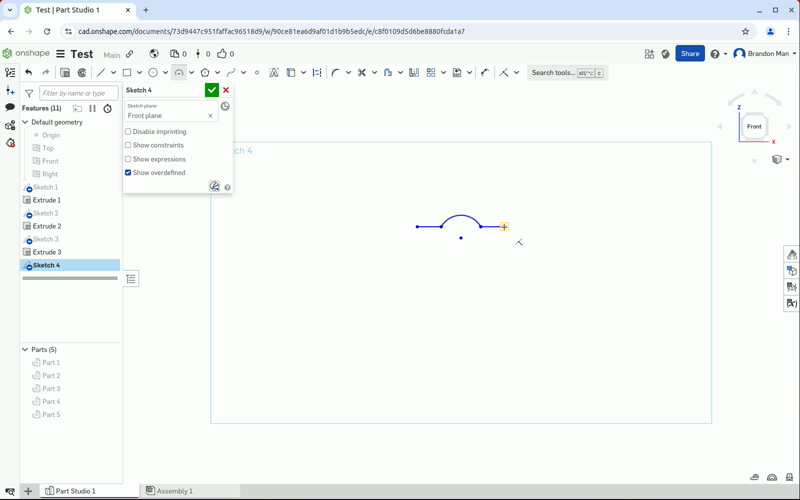
mouse_move(417, 226)
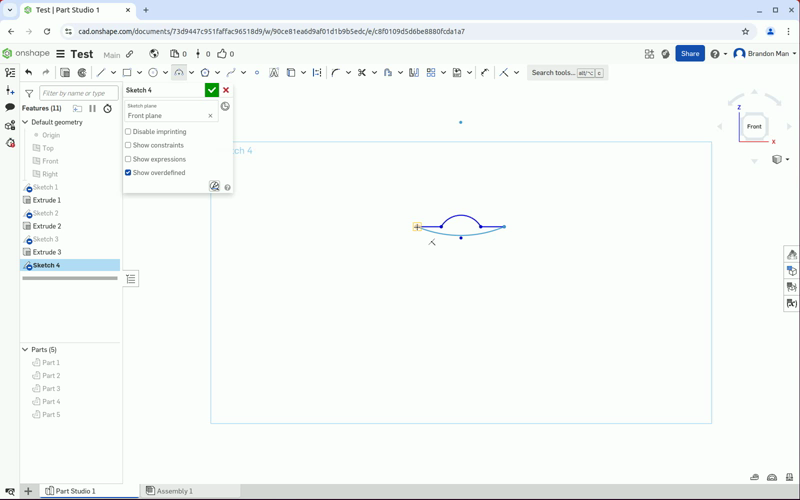
click(417, 226)
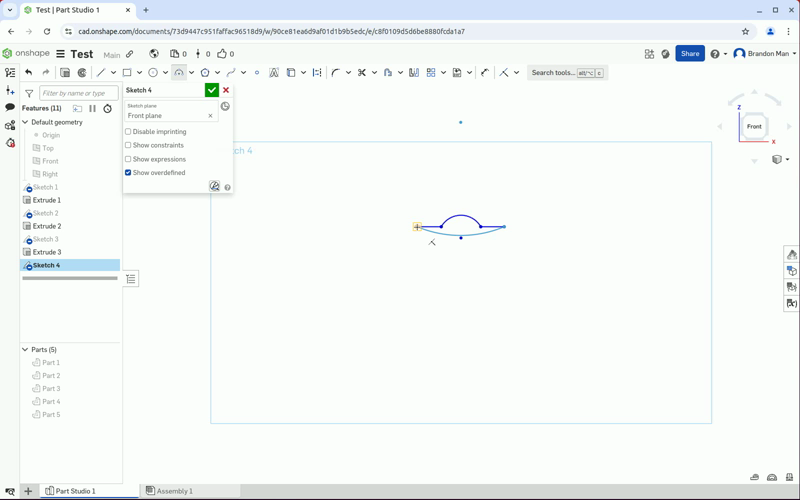
key_down(shift)
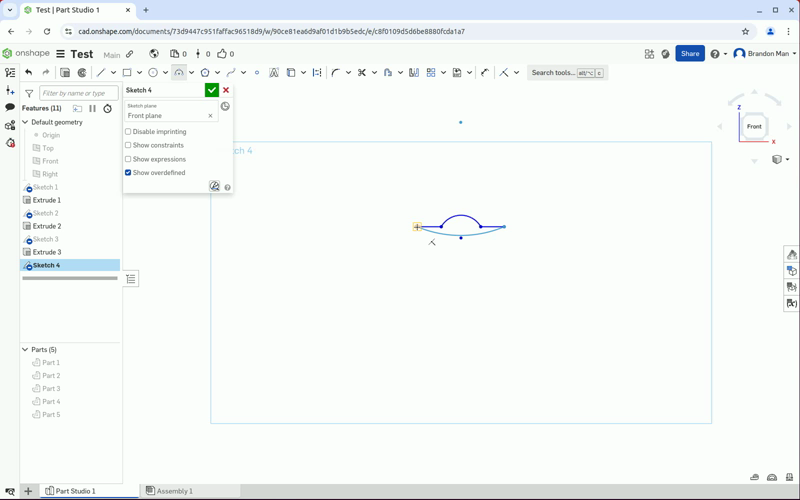
mouse_move(460, 193)
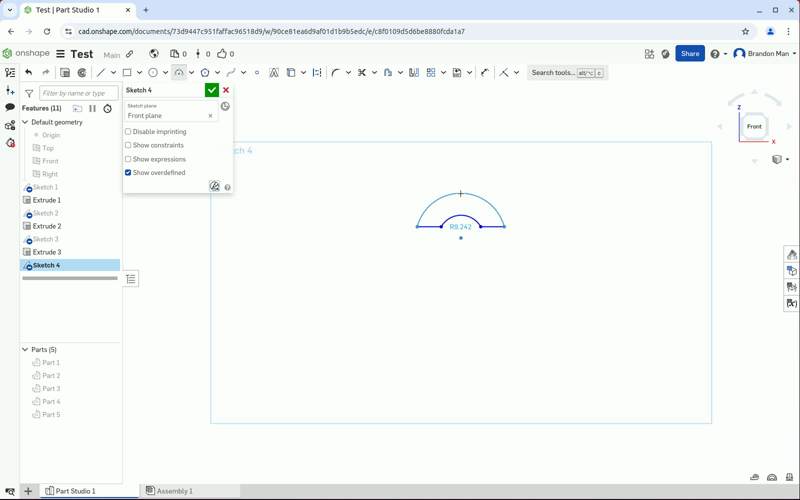
click(460, 193)
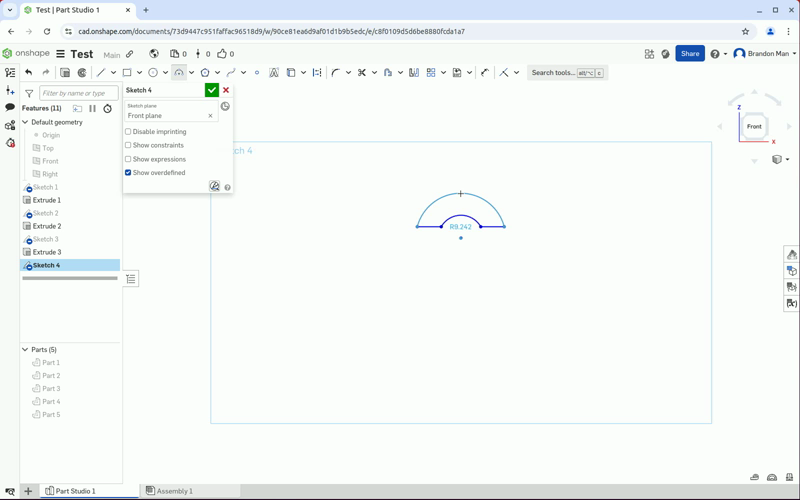
key_up(shift)
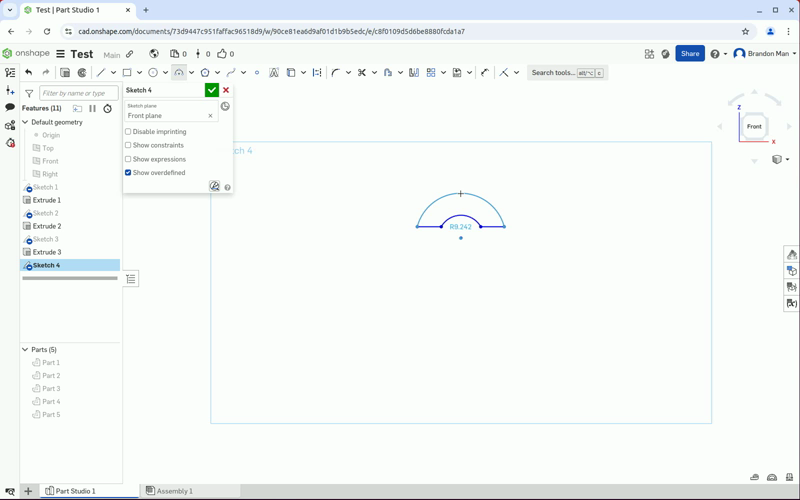
key(esc)
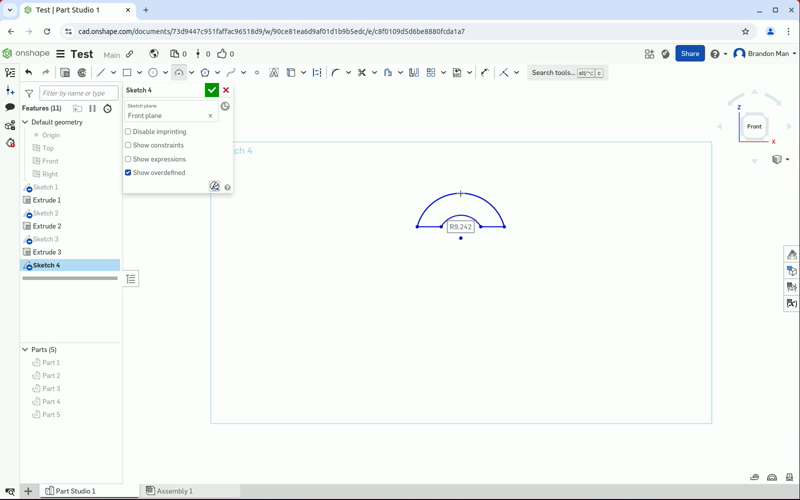
mouse_move(500, 221)
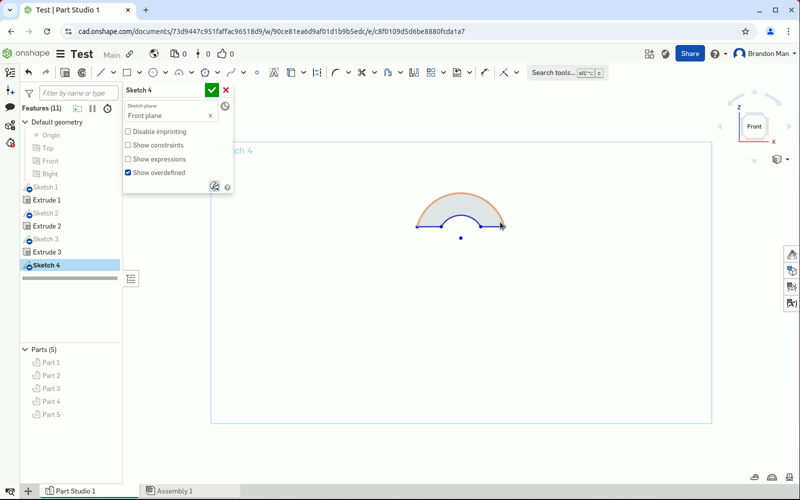
click(500, 221)
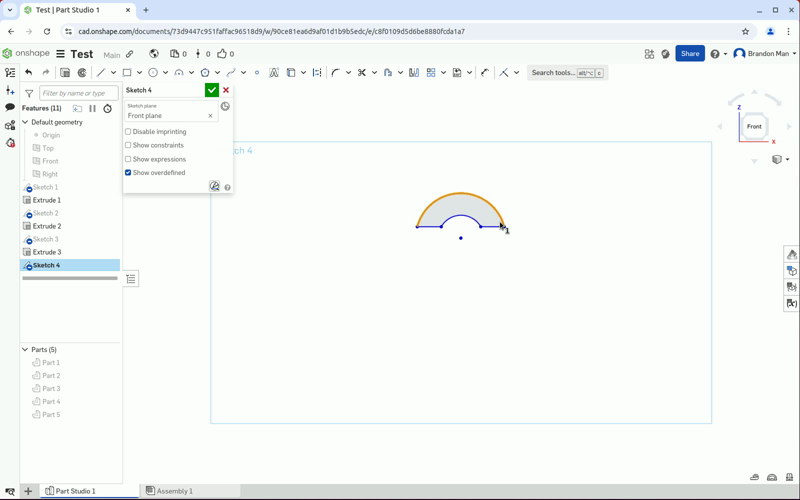
mouse_move(73, 352)
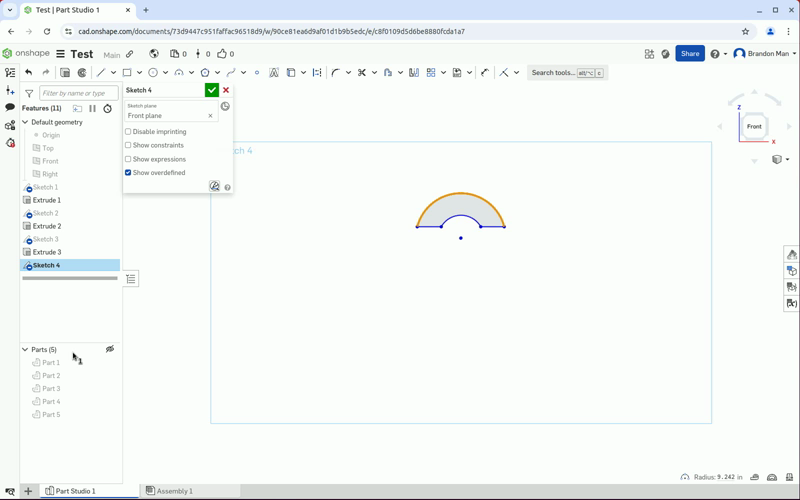
key(shift+y)
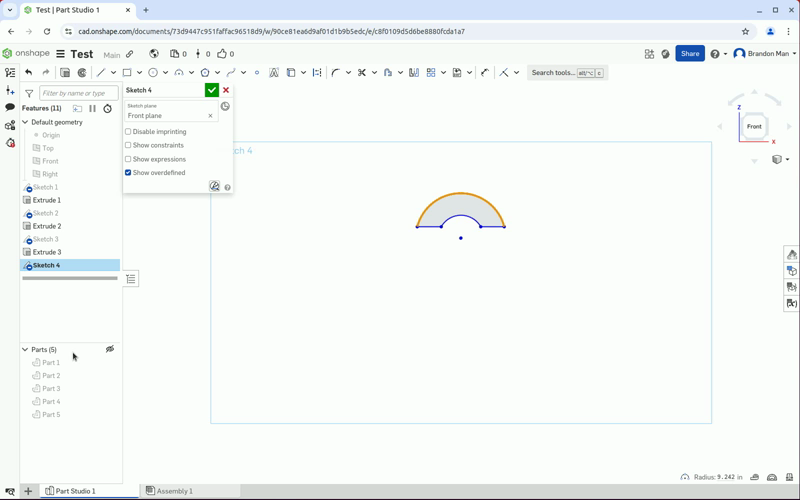
key(shift+e)
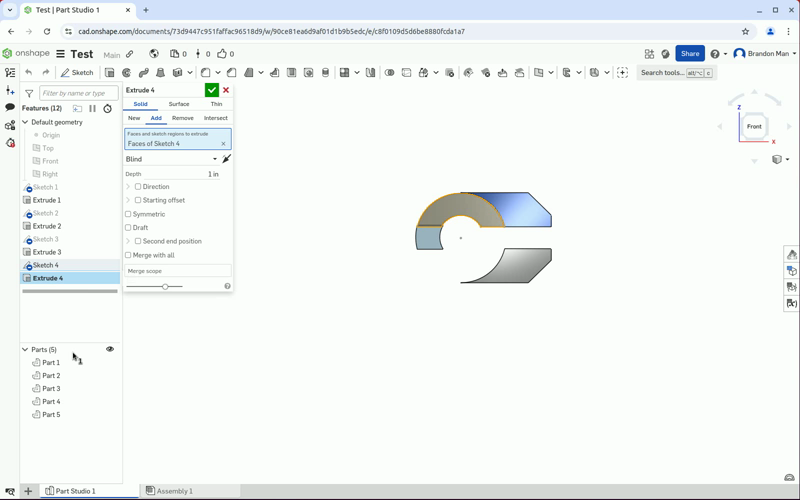
mouse_move(143, 106)
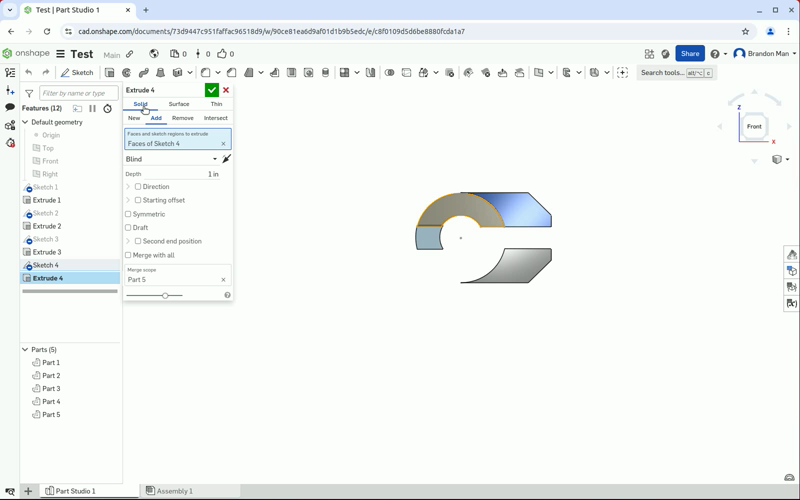
click(143, 106)
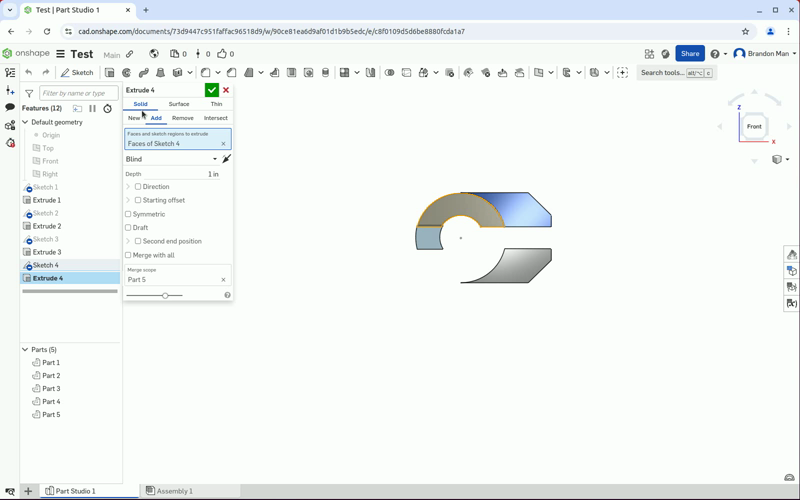
mouse_move(137, 120)
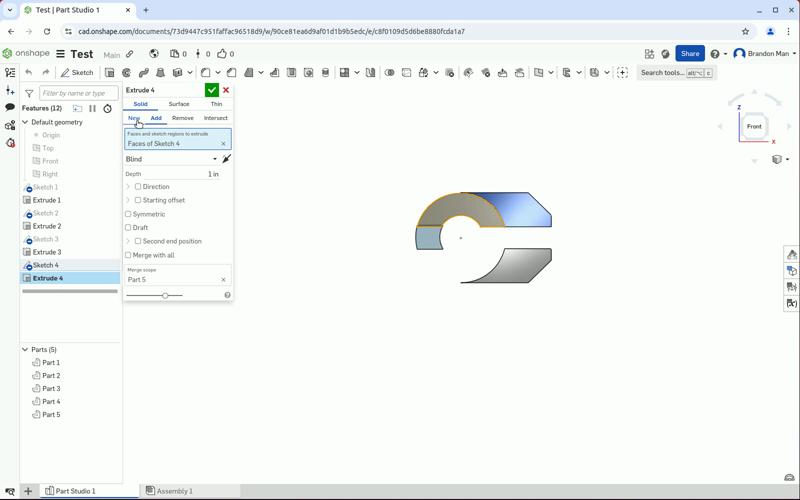
click(137, 120)
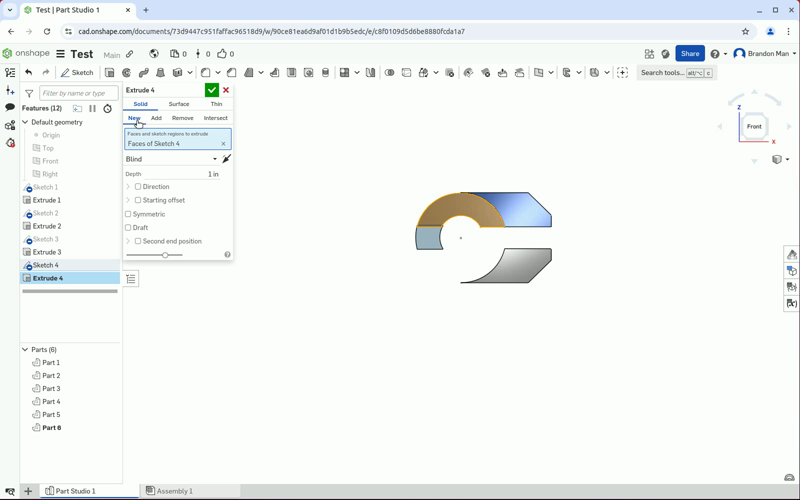
key(tab, 4)
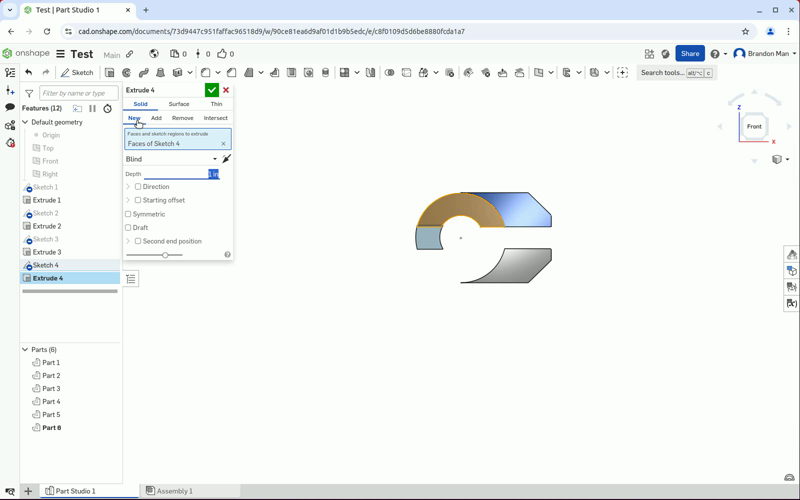
text(23.108)
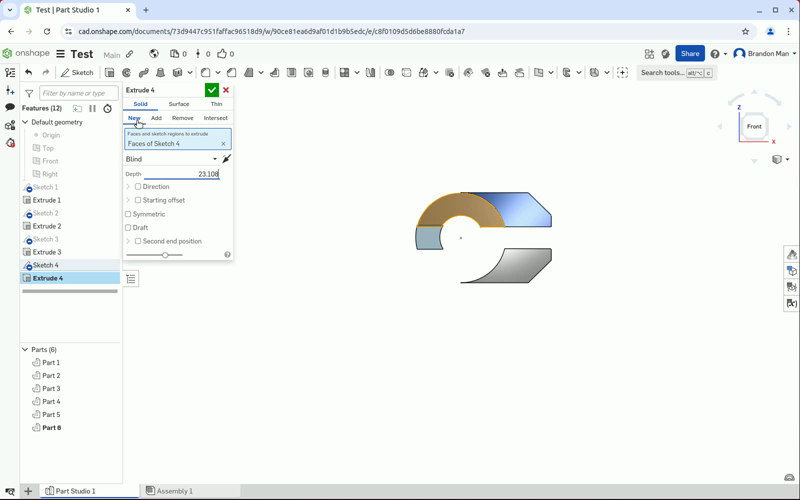
key(enter)
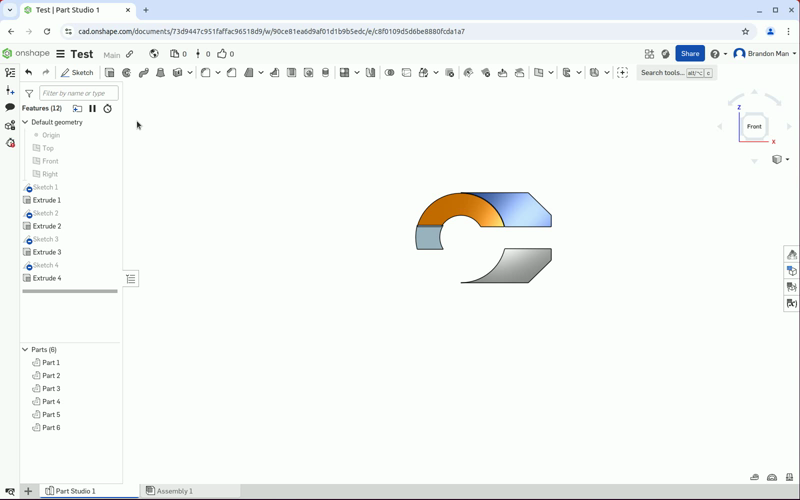
key(shift+h)
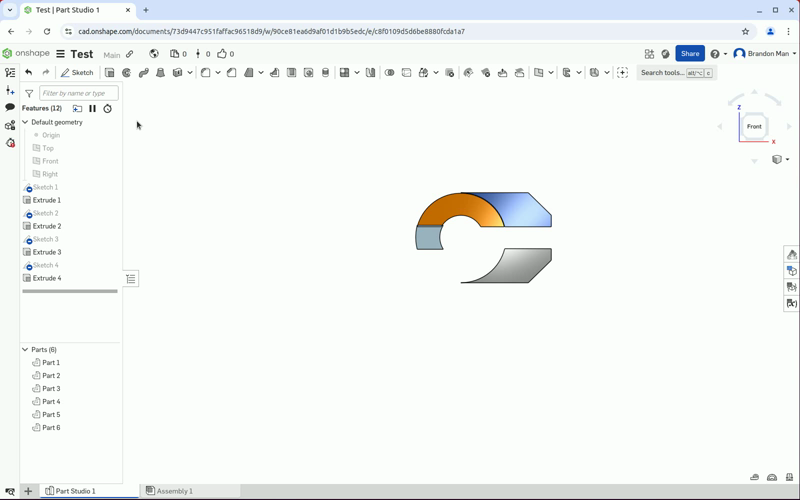
key(shift+h)
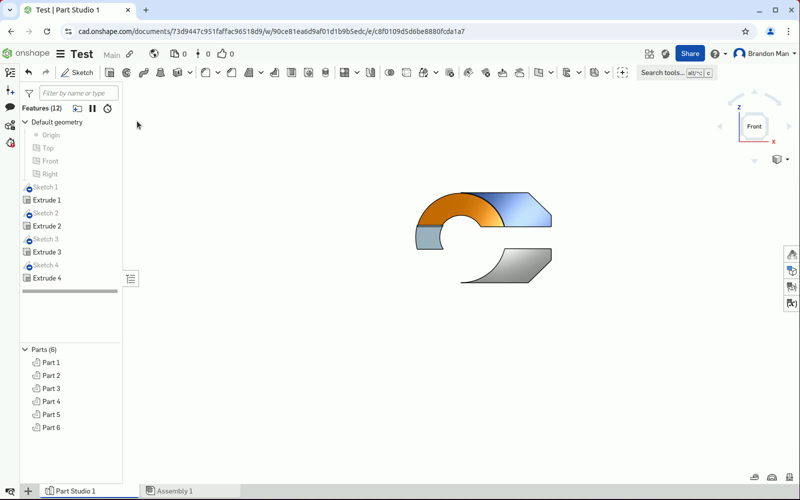
mouse_move(73, 189)
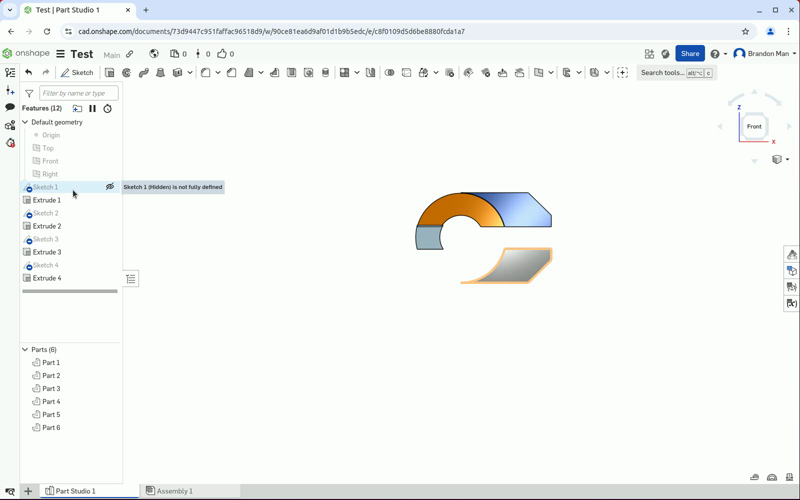
click(73, 189)
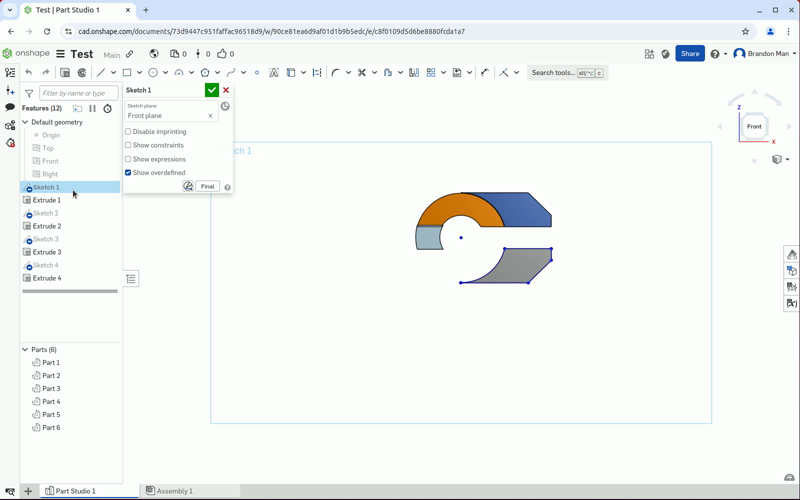
mouse_move(229, 92)
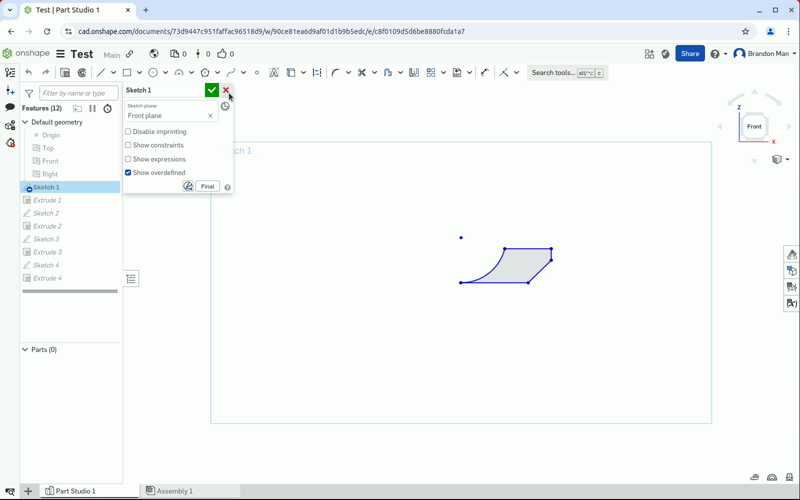
click(229, 92)
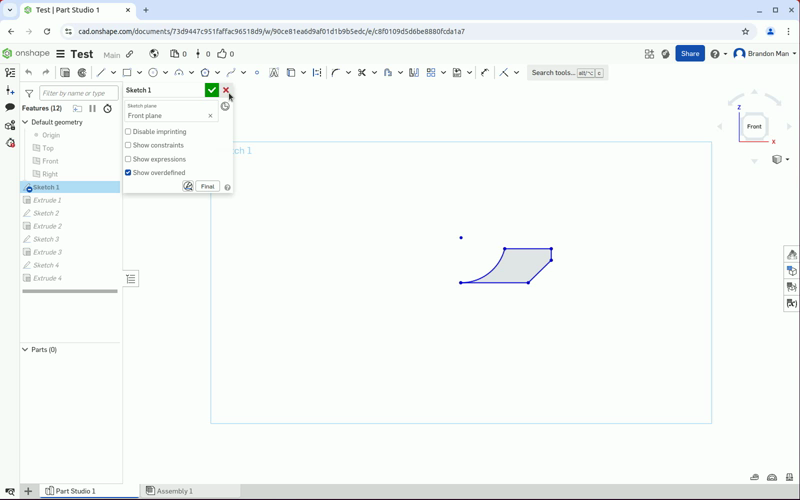
key(shift+s)
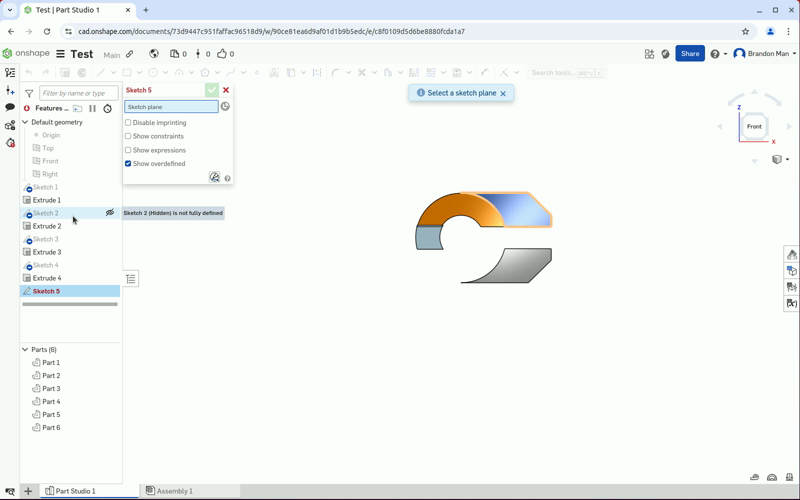
scroll(3)
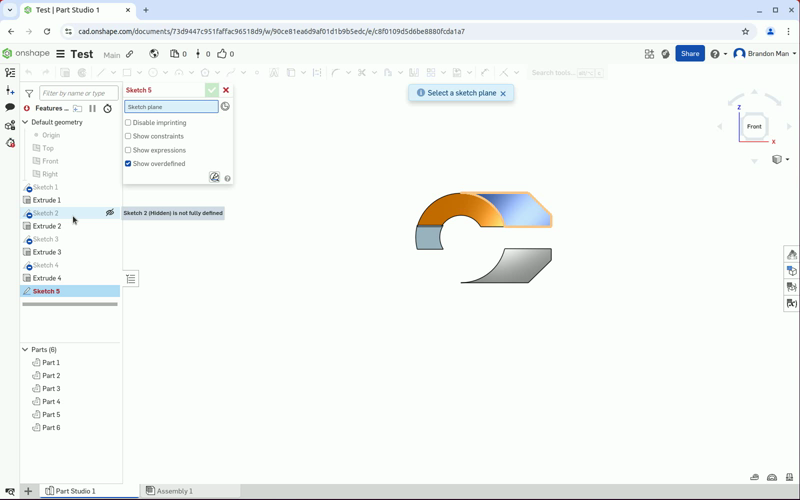
mouse_move(73, 163)
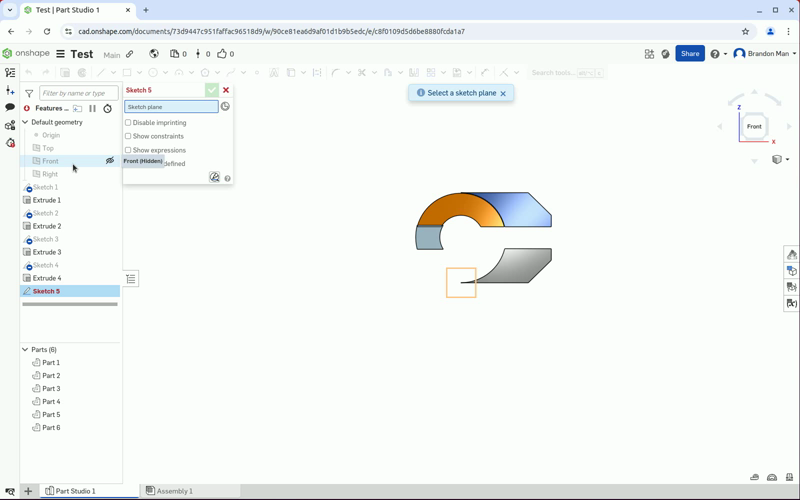
click(73, 163)
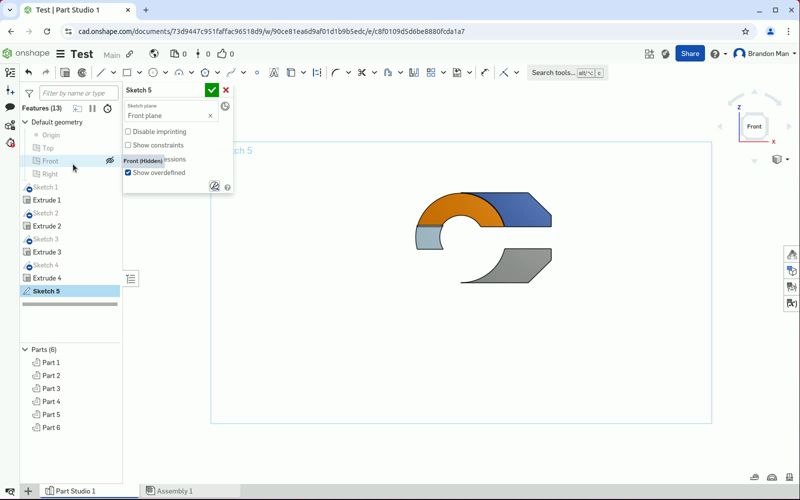
mouse_move(73, 352)
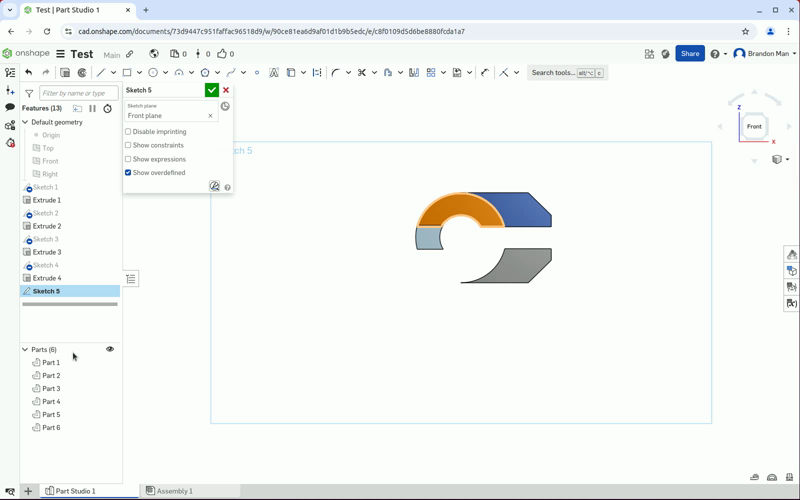
key(y)
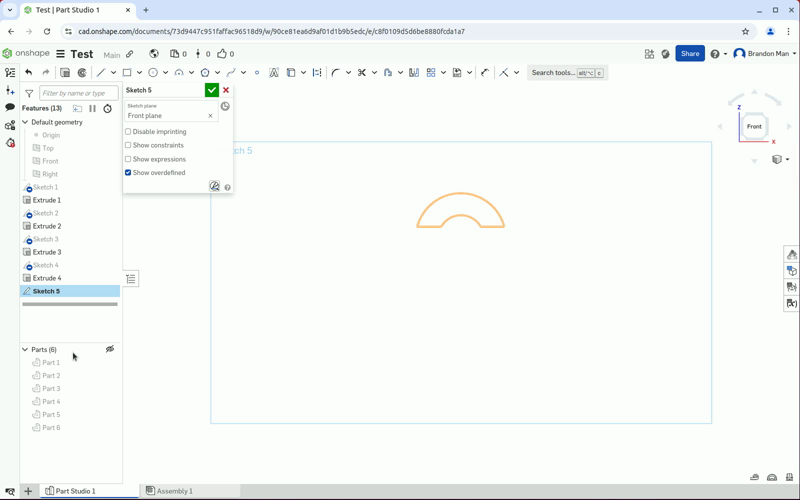
key(a)
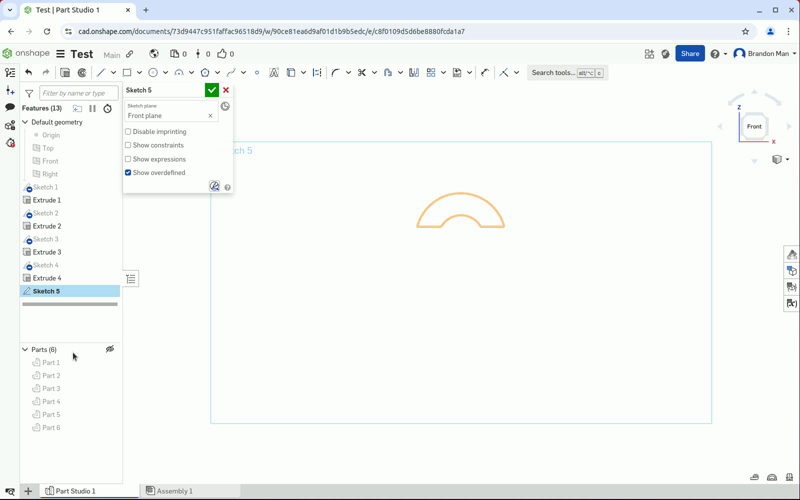
key_down(shift)
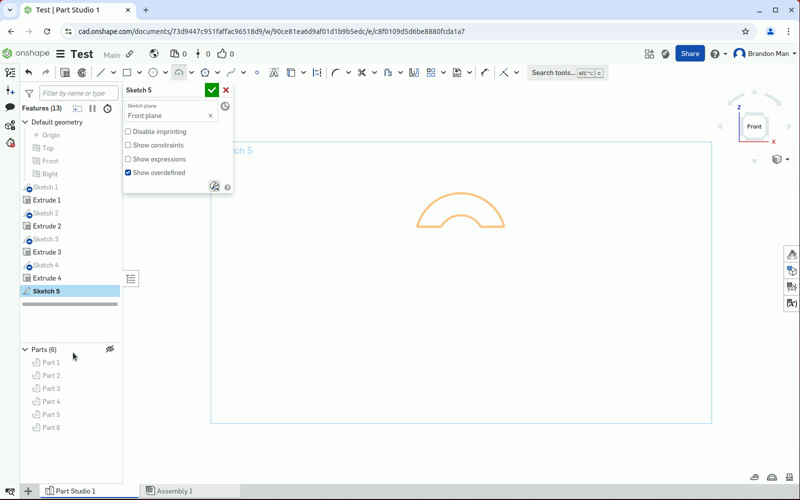
mouse_move(417, 249)
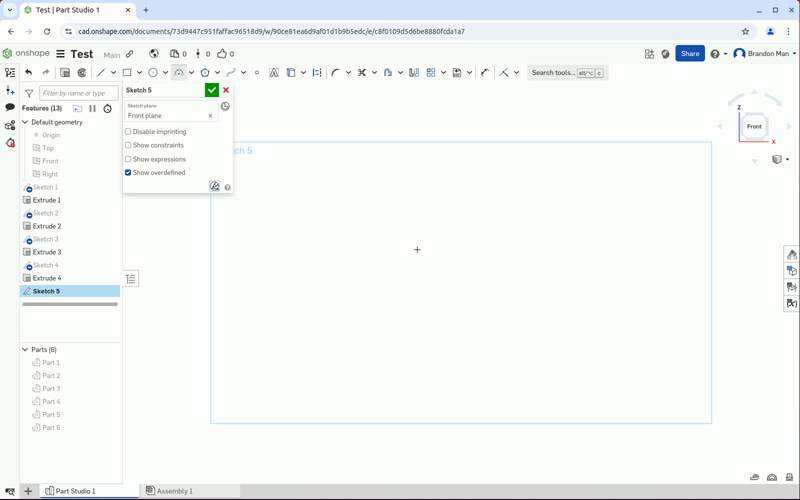
click(417, 249)
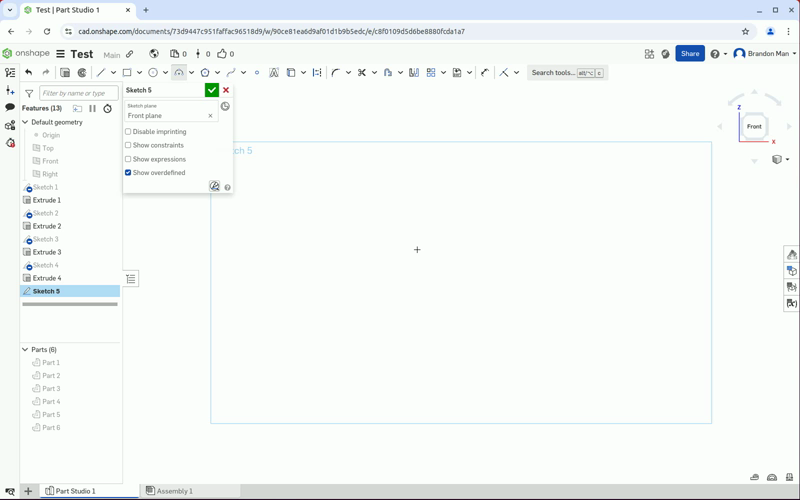
key_up(shift)
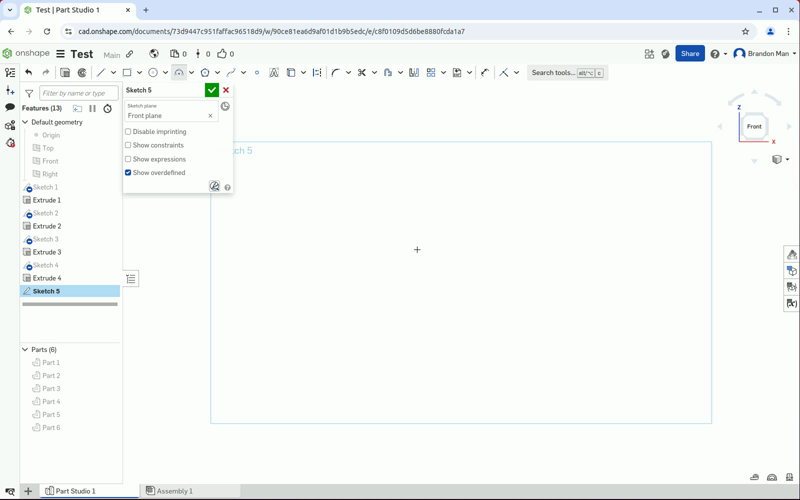
key_down(shift)
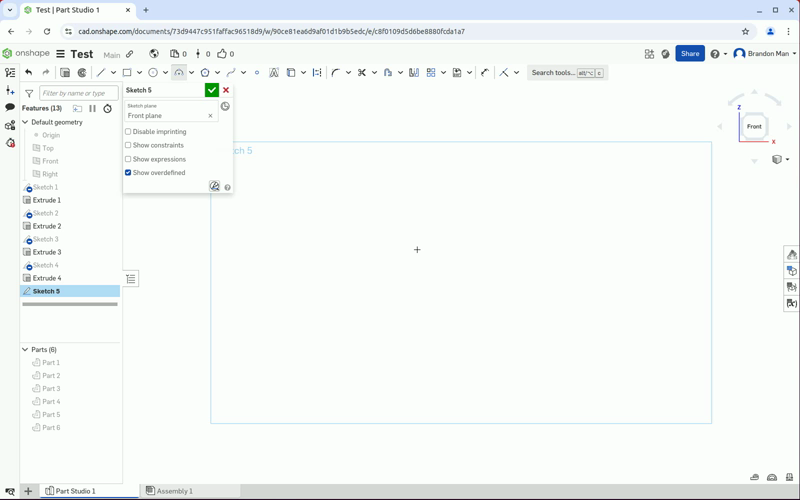
mouse_move(504, 249)
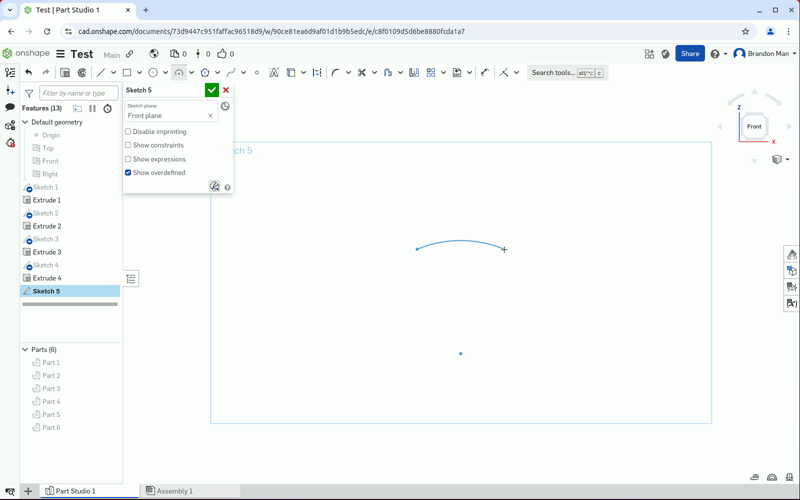
click(504, 249)
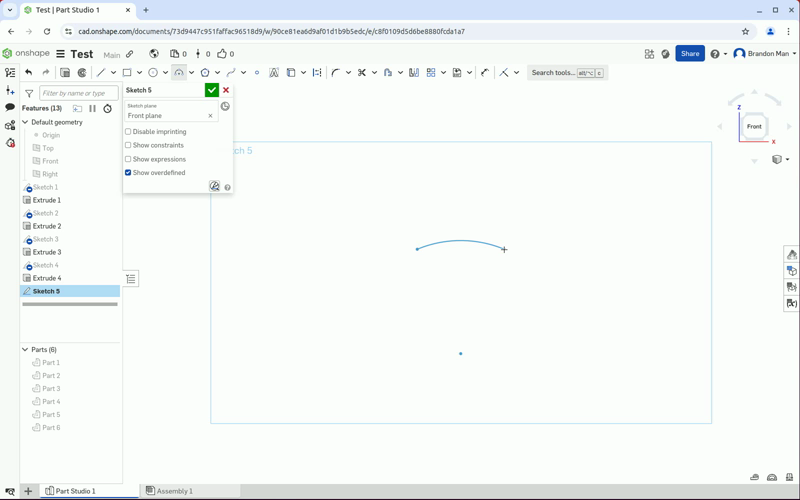
mouse_move(460, 282)
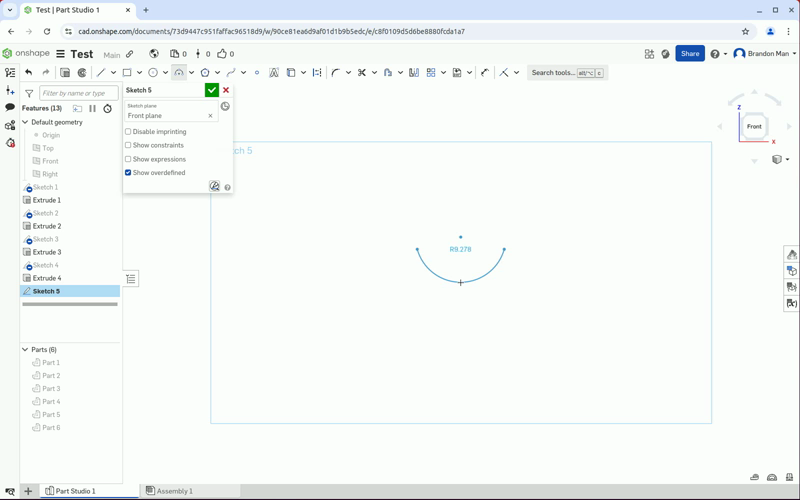
click(460, 282)
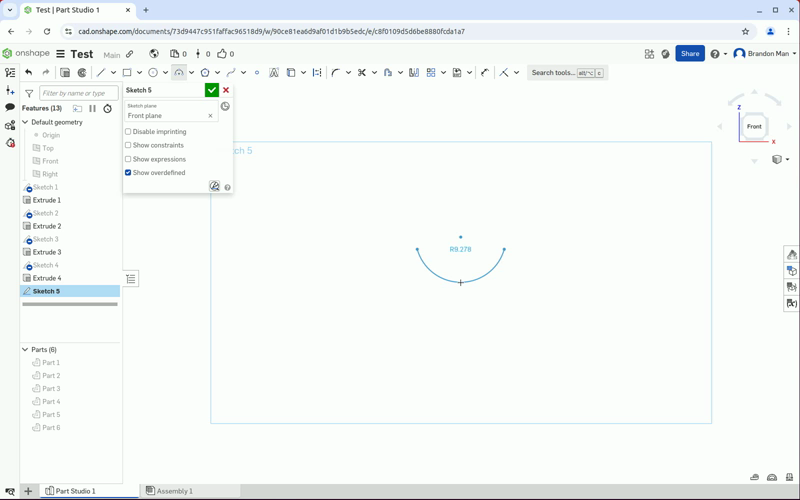
key_up(shift)
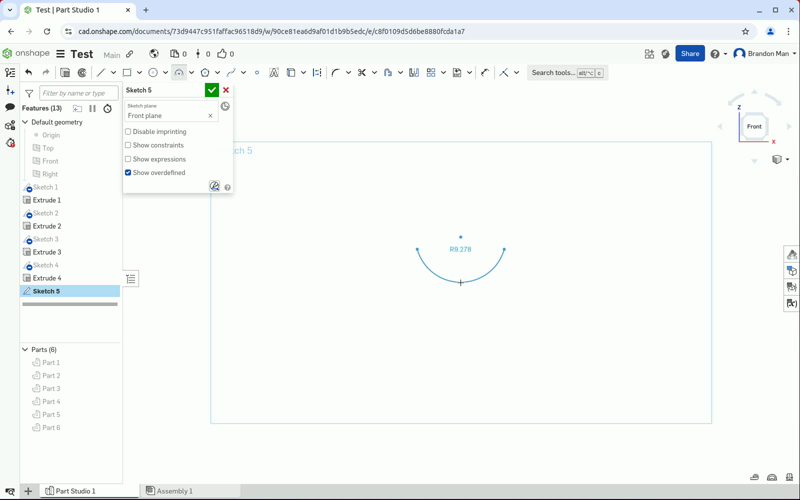
key(esc)
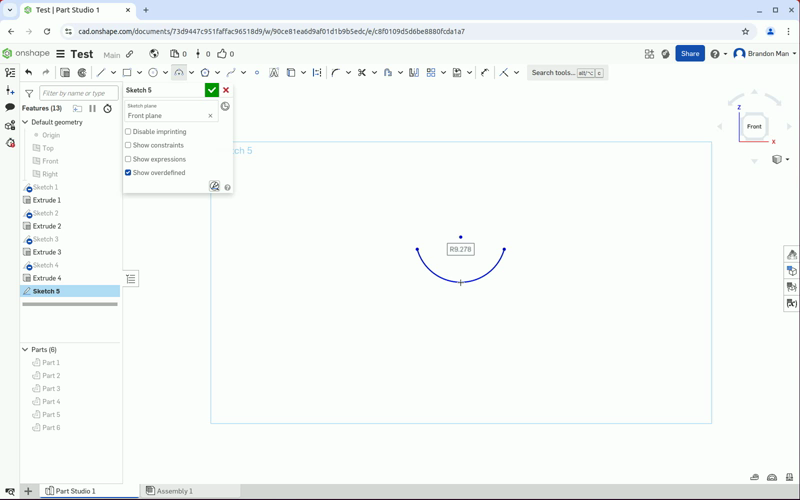
key(l)
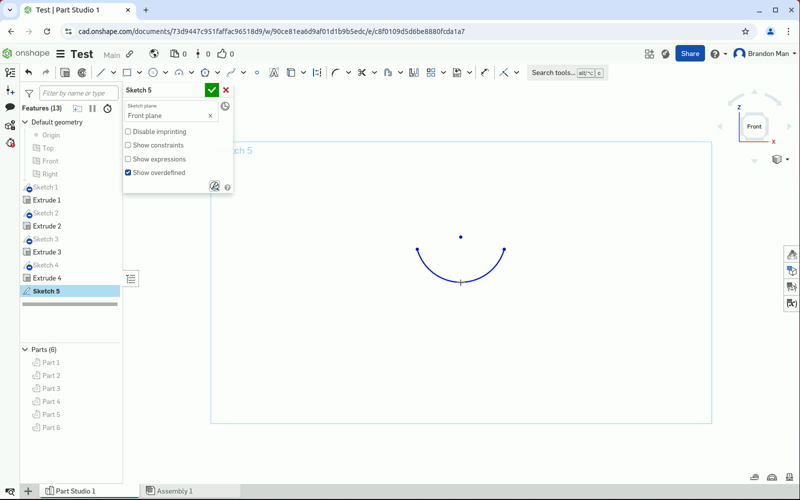
mouse_move(504, 249)
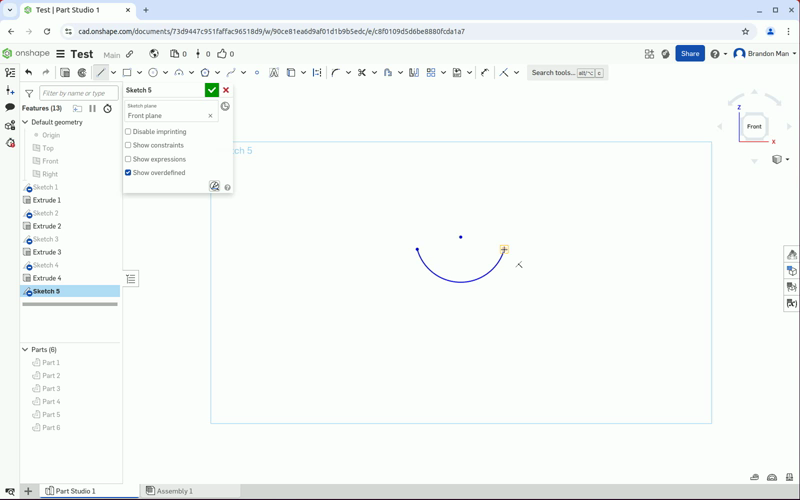
click(504, 249)
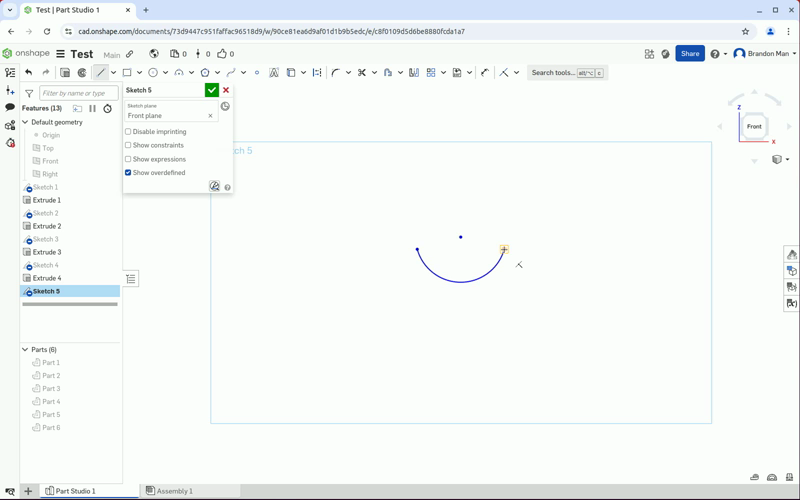
key_down(shift)
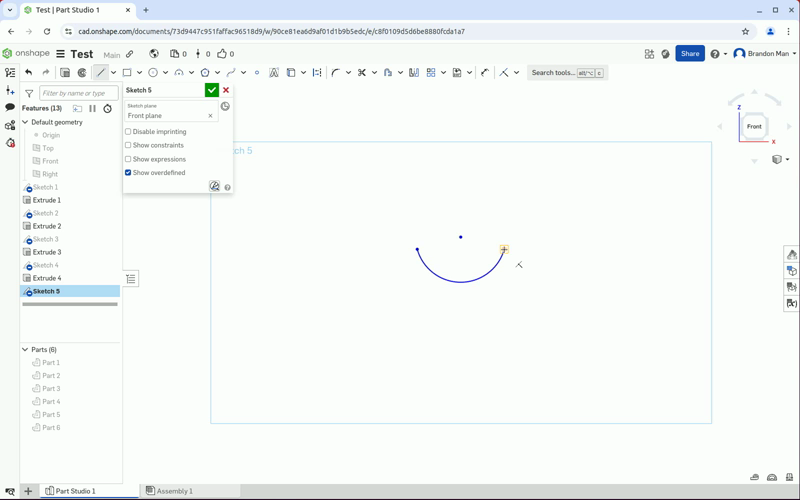
mouse_move(534, 249)
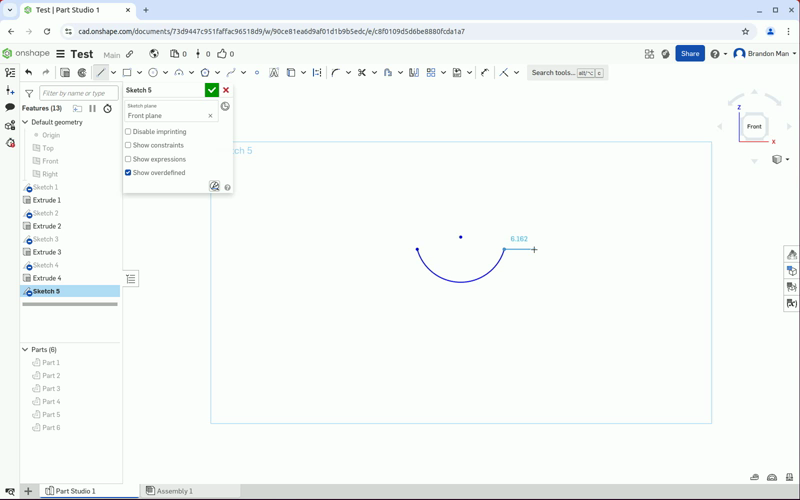
mouse_move(480, 249)
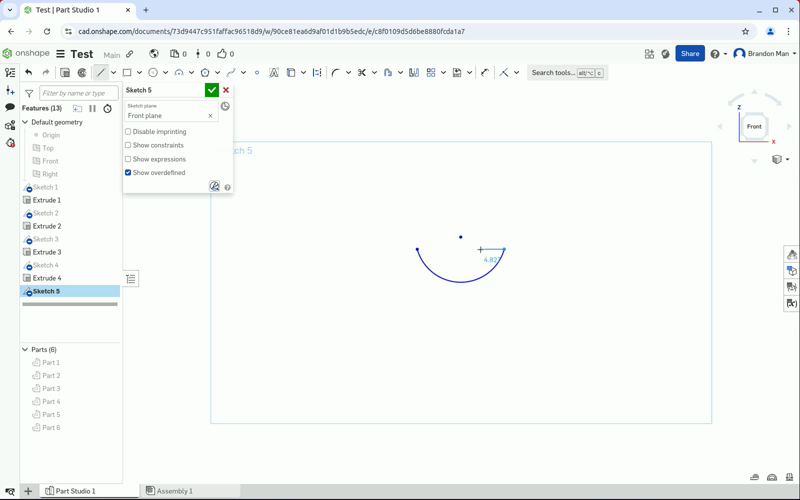
click(480, 249)
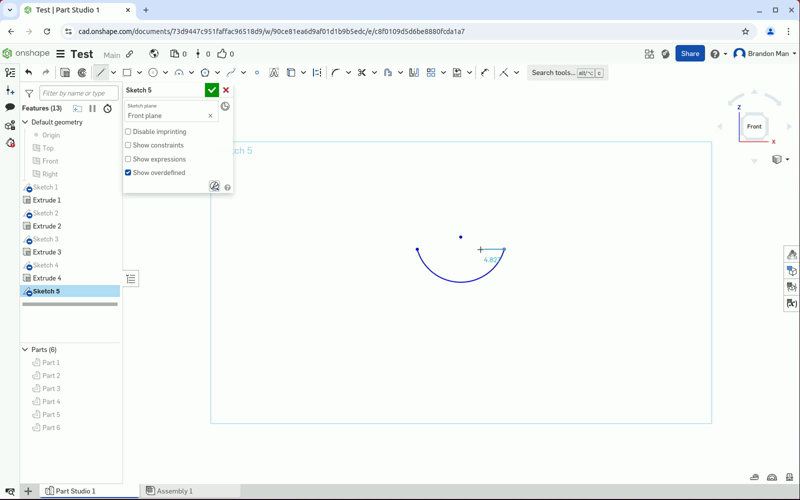
key_up(shift)
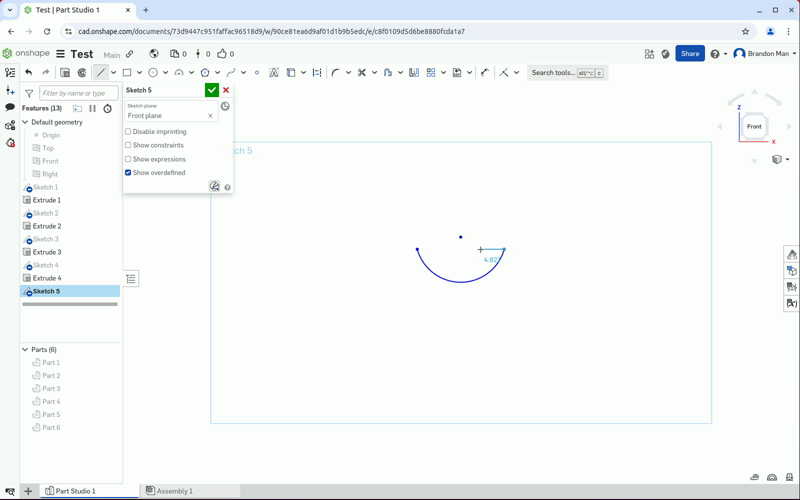
key(esc)
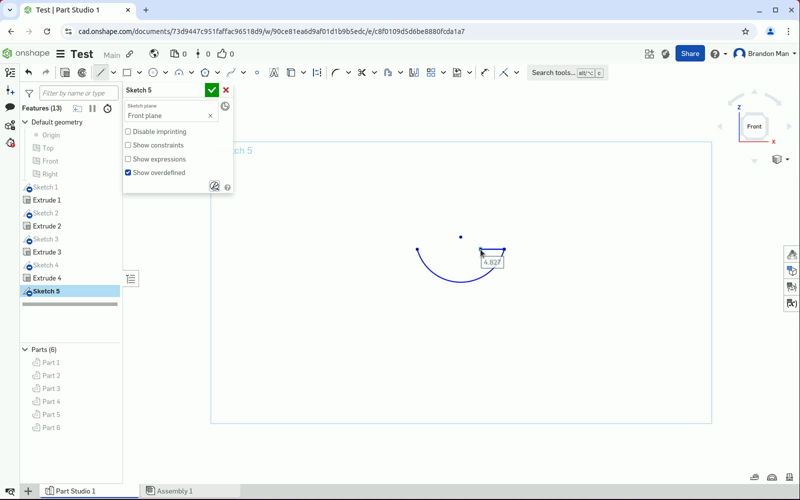
key(a)
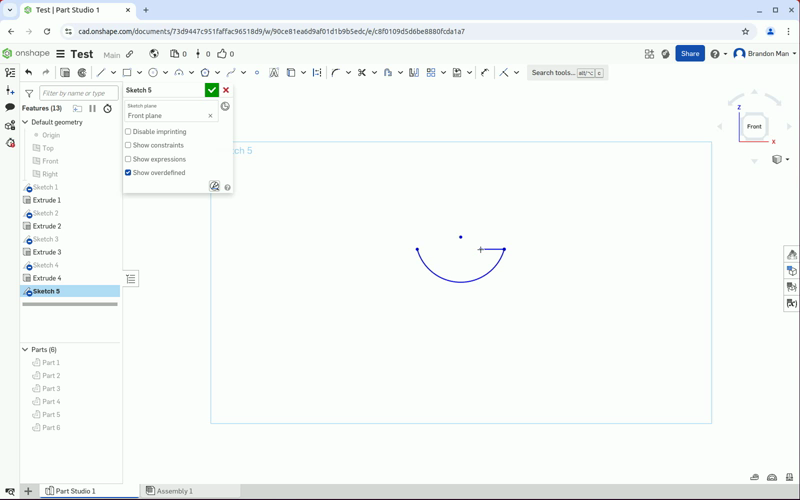
mouse_move(480, 249)
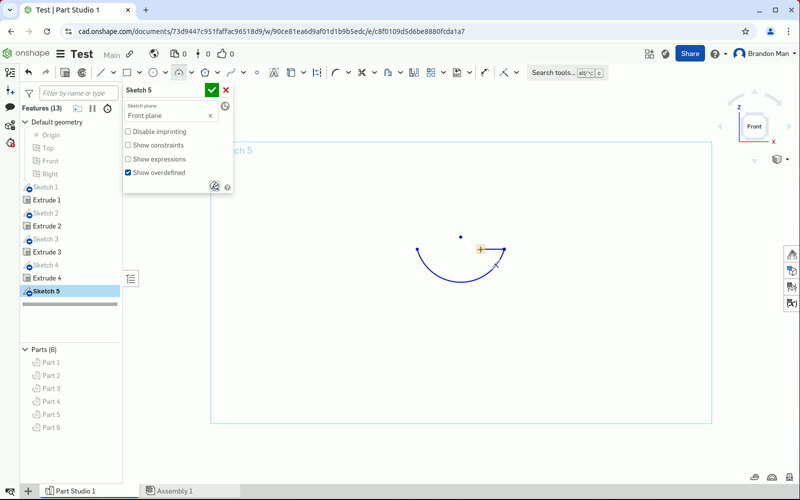
click(480, 249)
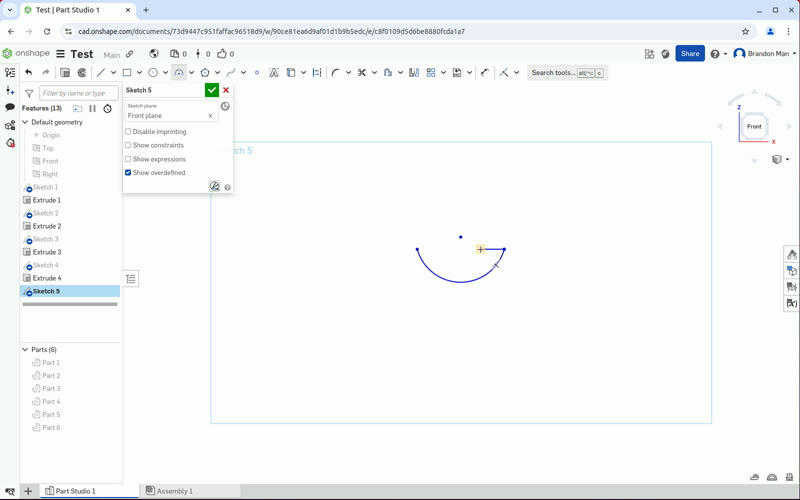
key_down(shift)
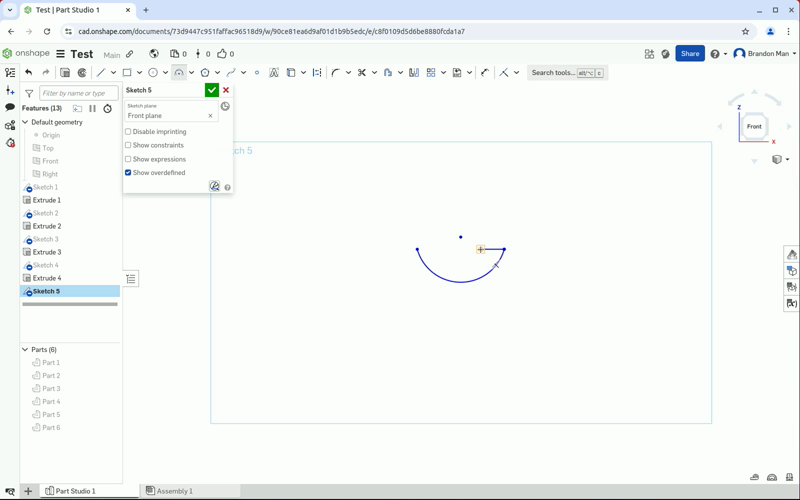
mouse_move(441, 249)
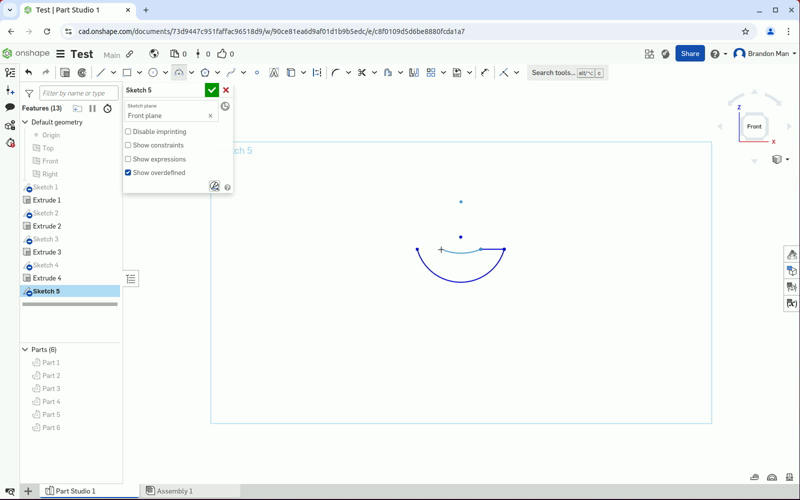
click(441, 249)
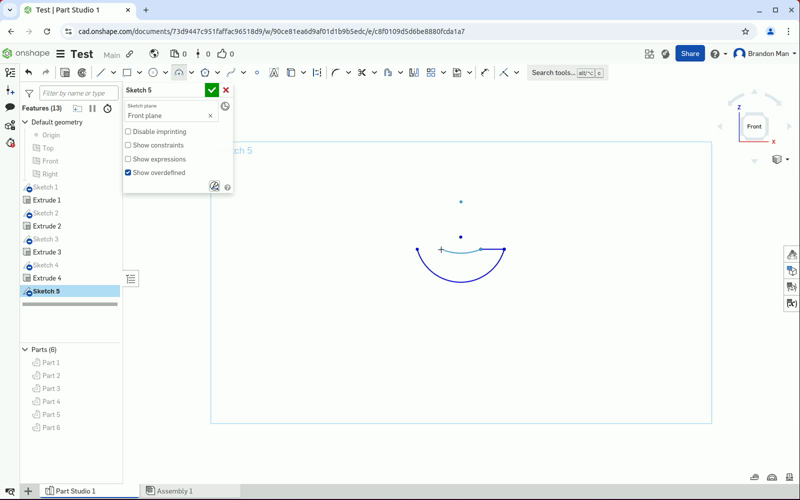
mouse_move(460, 260)
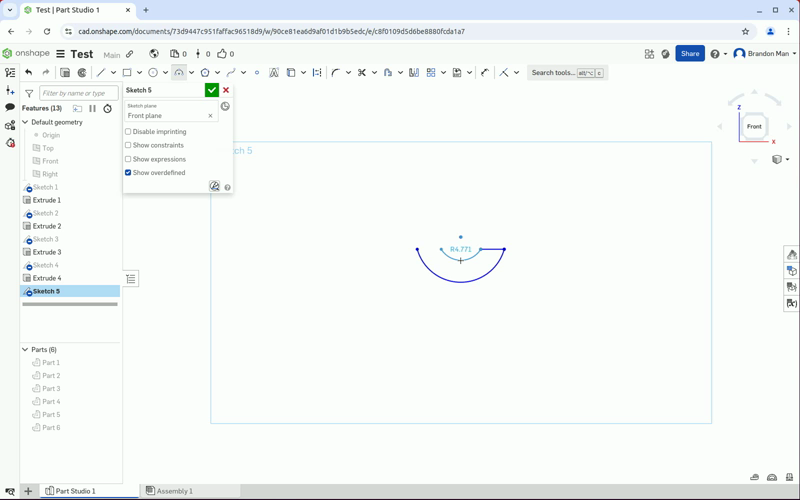
click(460, 260)
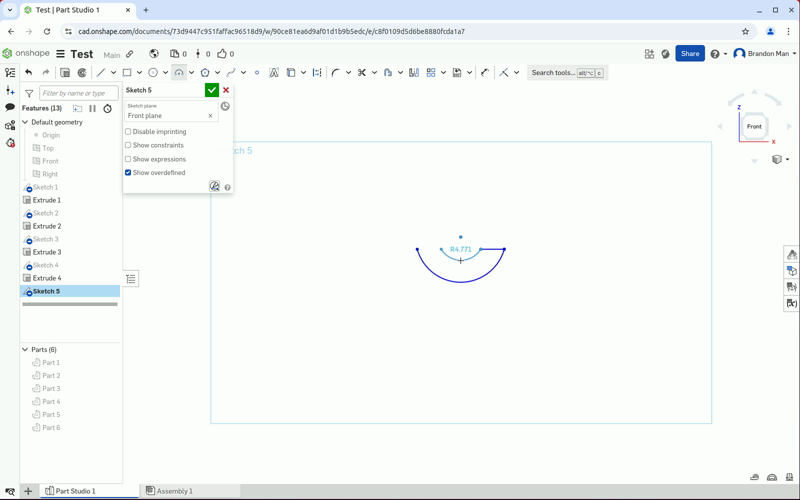
key_up(shift)
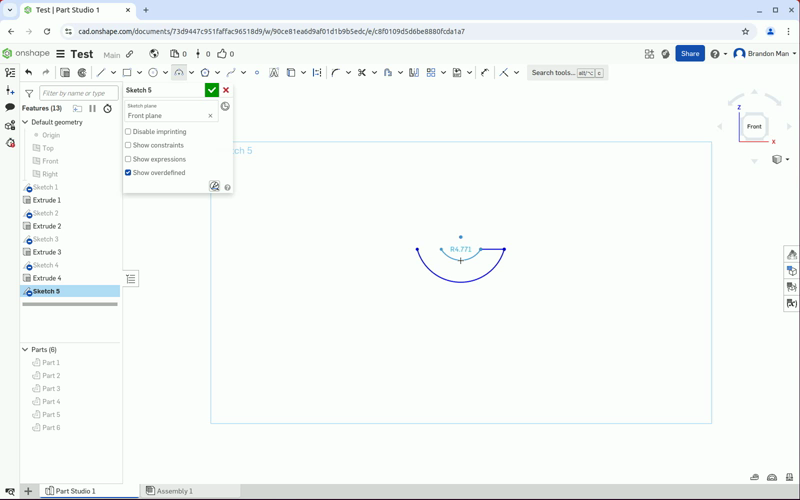
key(esc)
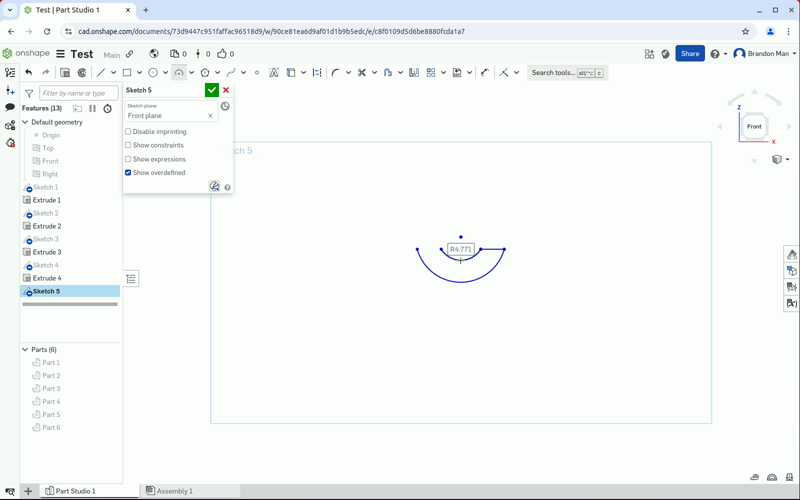
key(l)
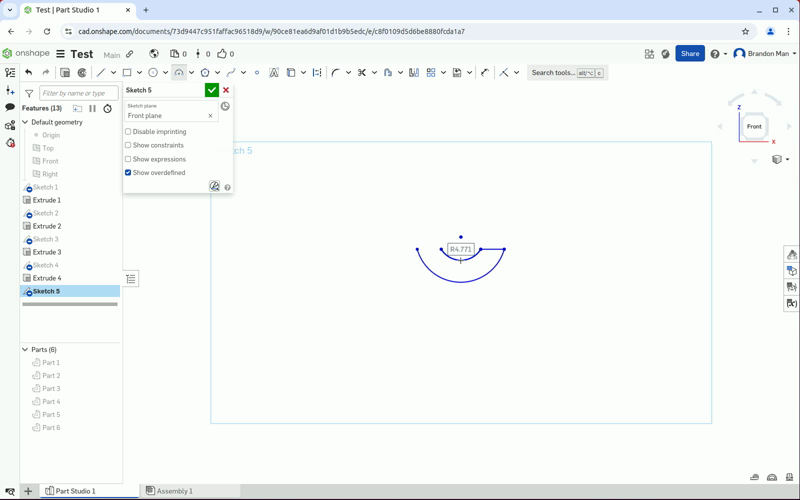
mouse_move(441, 249)
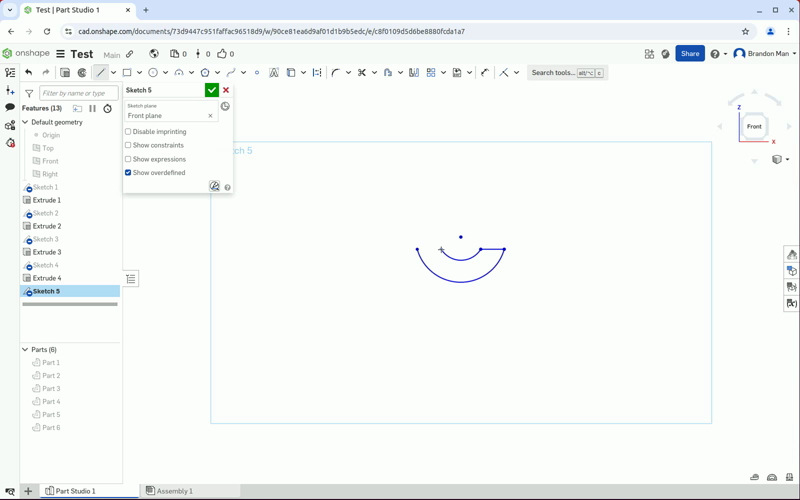
click(441, 249)
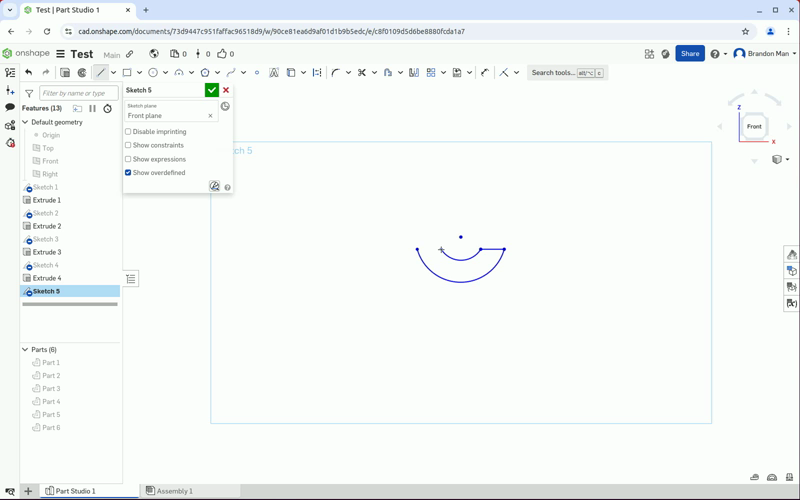
mouse_move(471, 249)
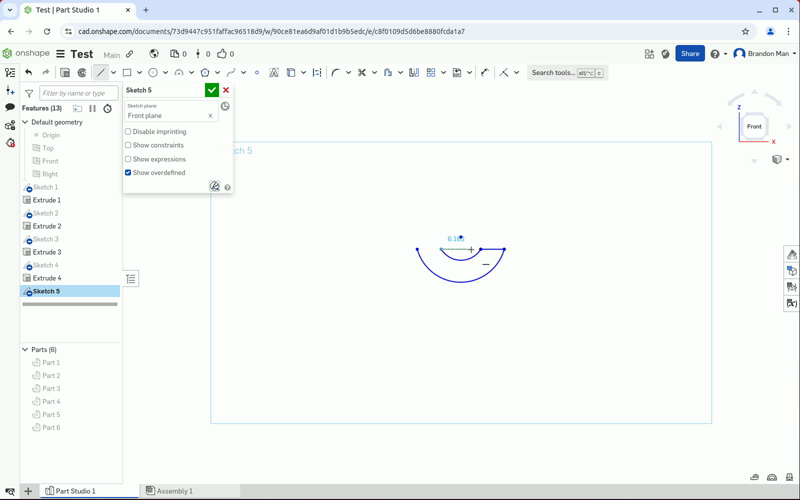
key_down(shift)
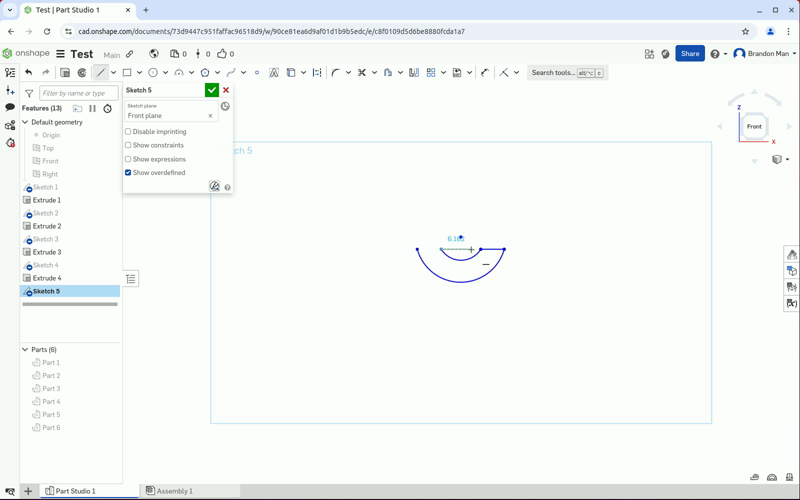
mouse_move(417, 249)
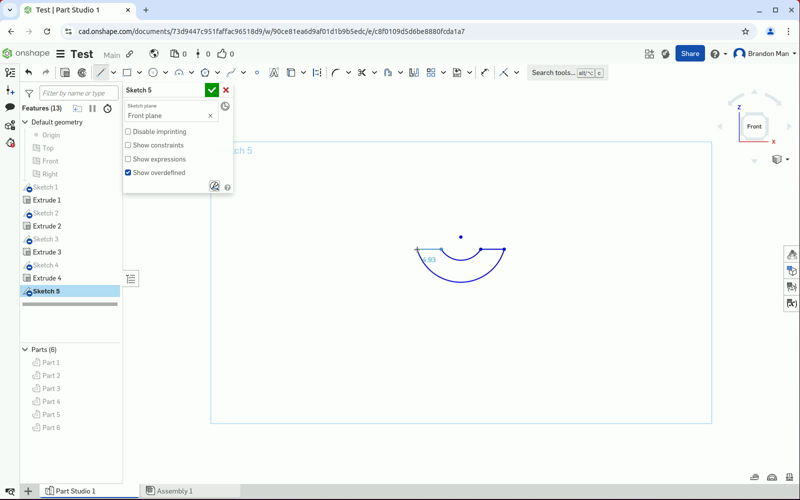
key_up(shift)
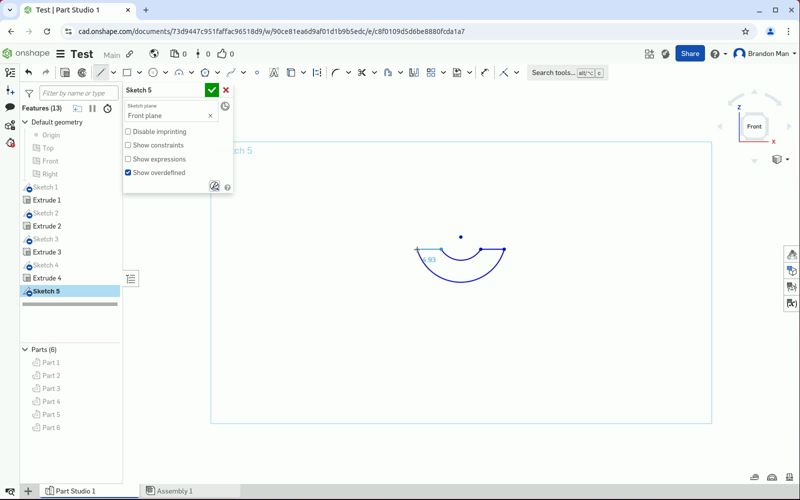
click(417, 249)
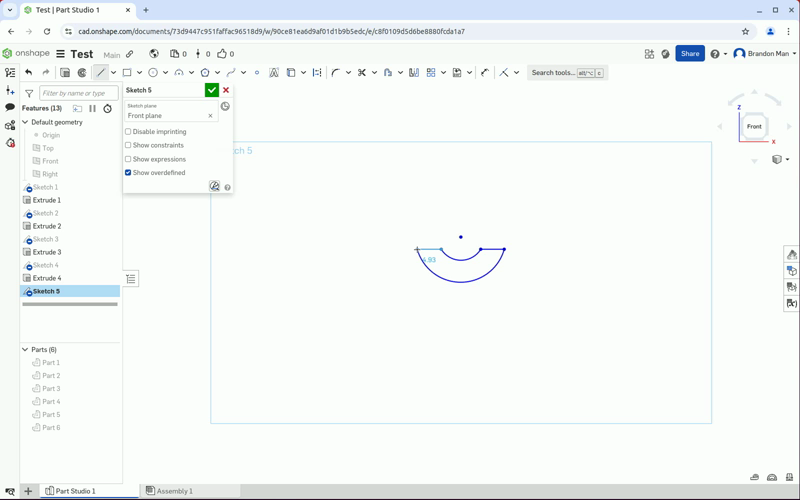
key(esc)
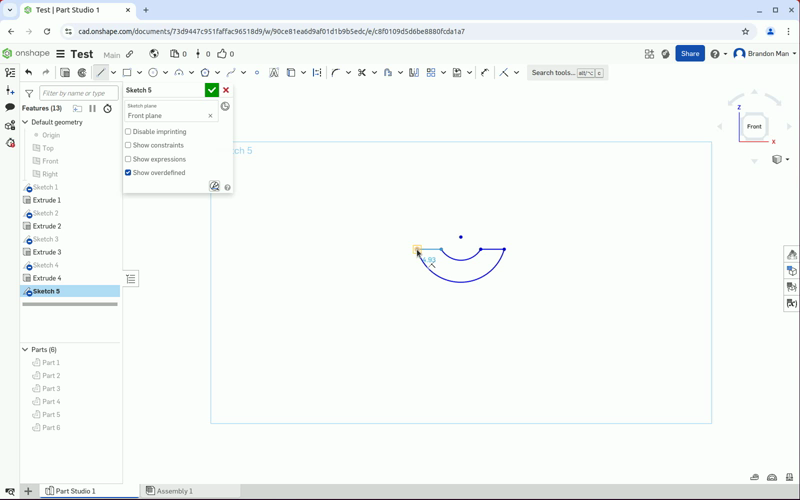
mouse_move(485, 273)
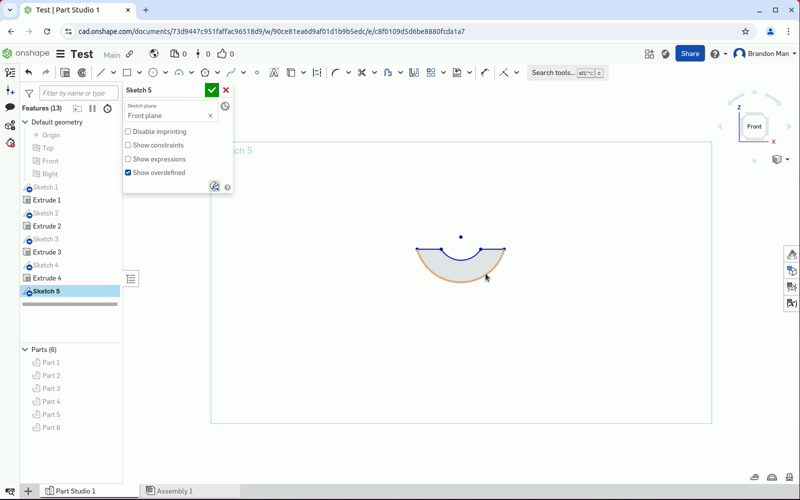
click(485, 273)
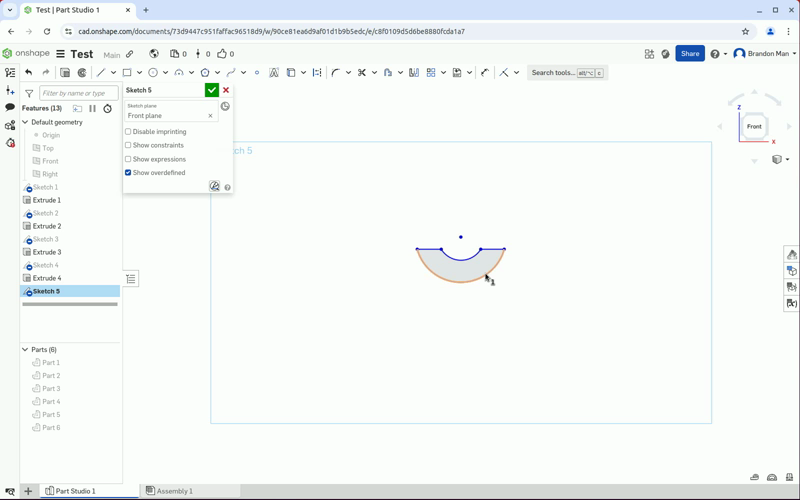
mouse_move(73, 352)
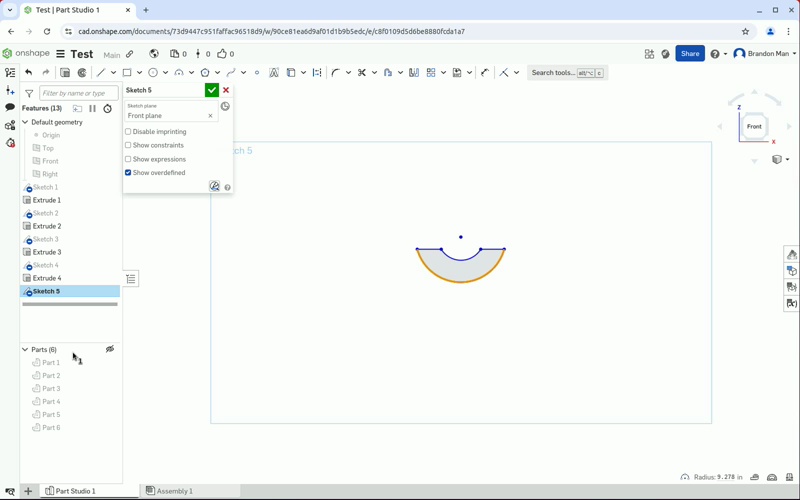
key(shift+y)
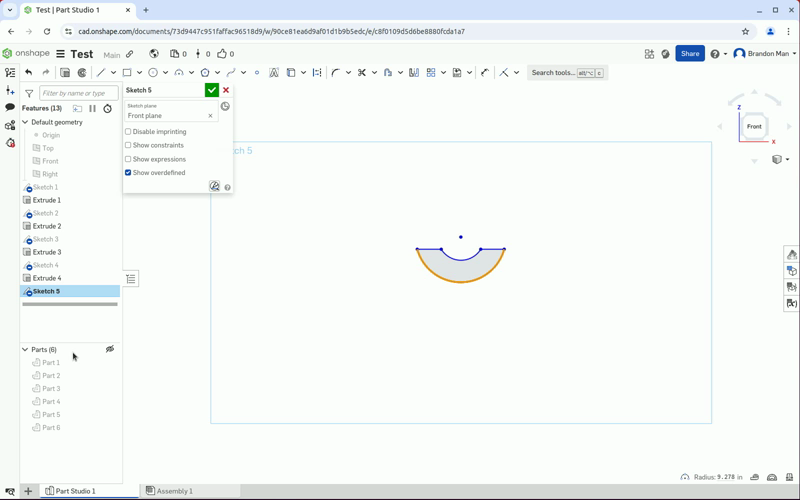
key(shift+e)
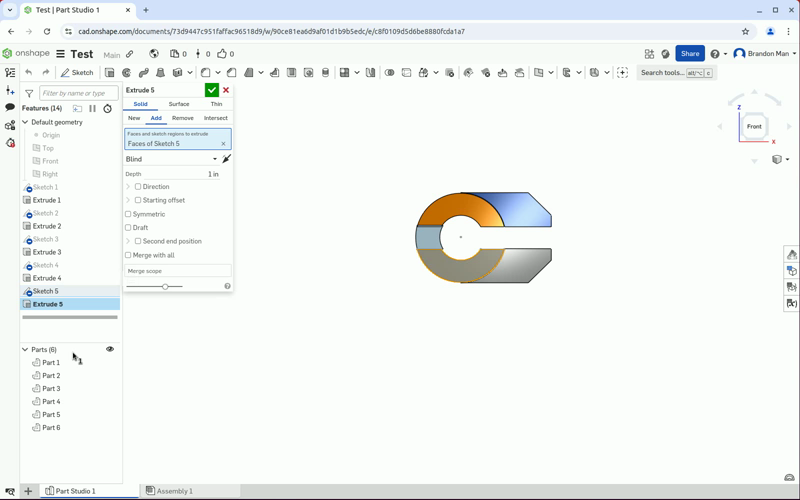
mouse_move(143, 106)
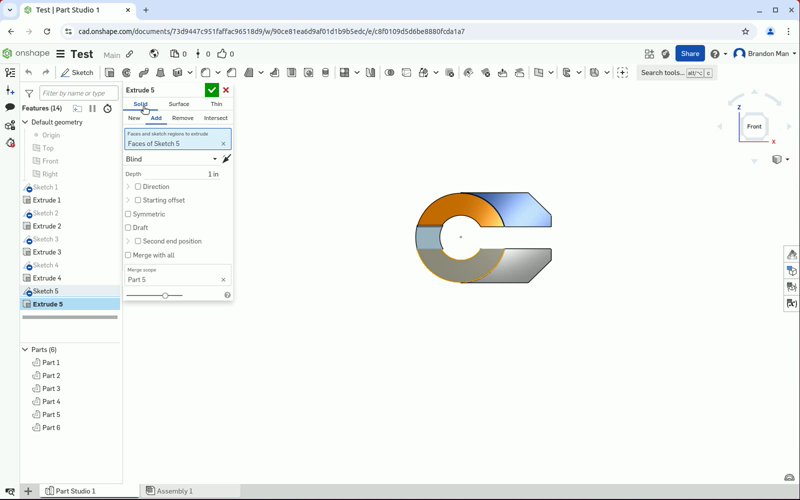
click(143, 106)
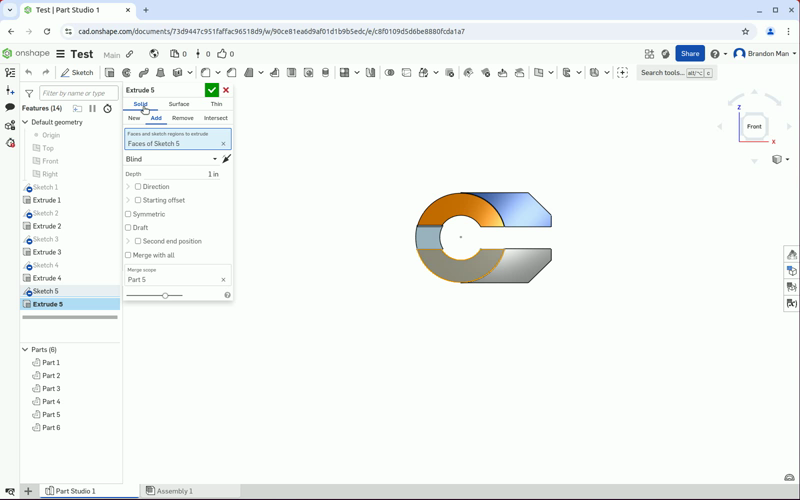
mouse_move(137, 120)
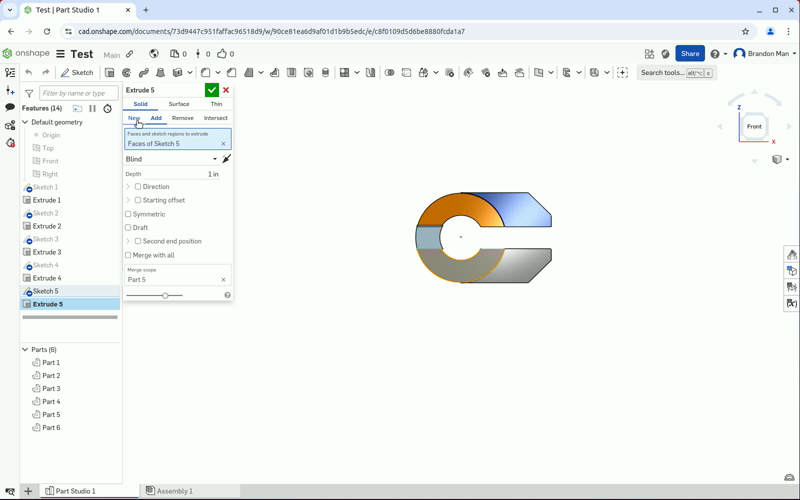
click(137, 120)
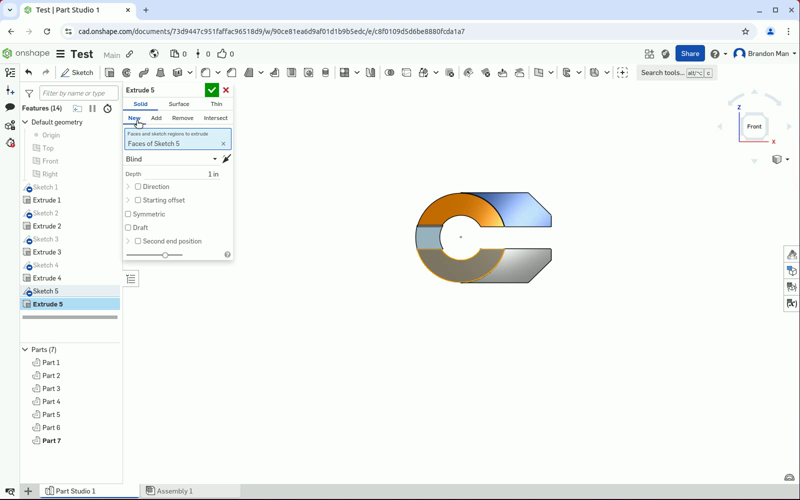
key(tab, 4)
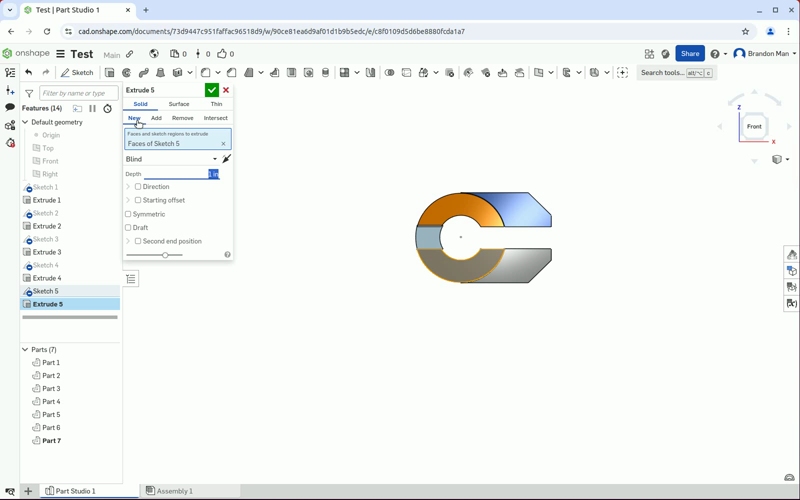
text(23.108)
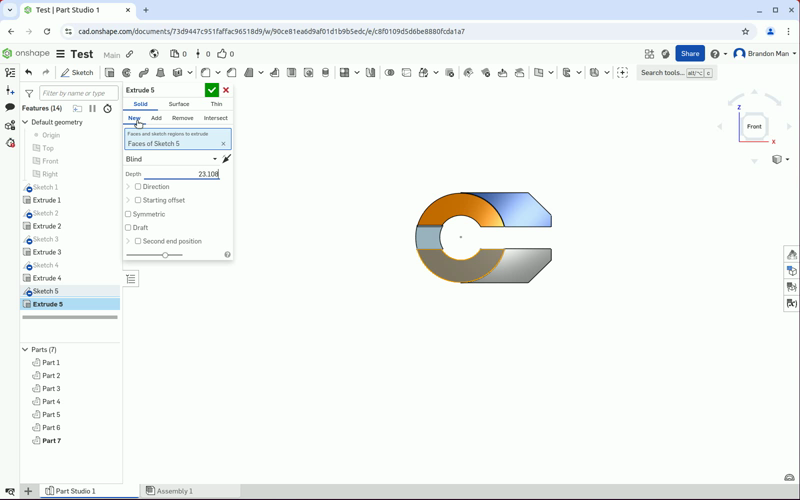
key(enter)
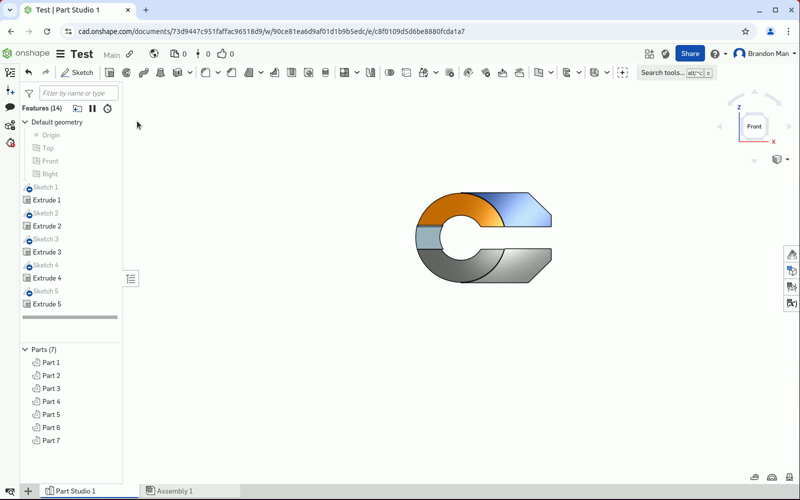
key(shift+h)
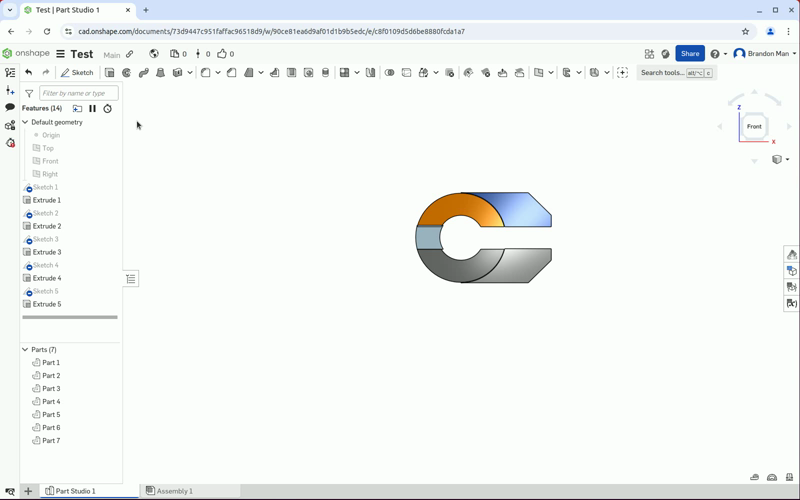
key(shift+h)
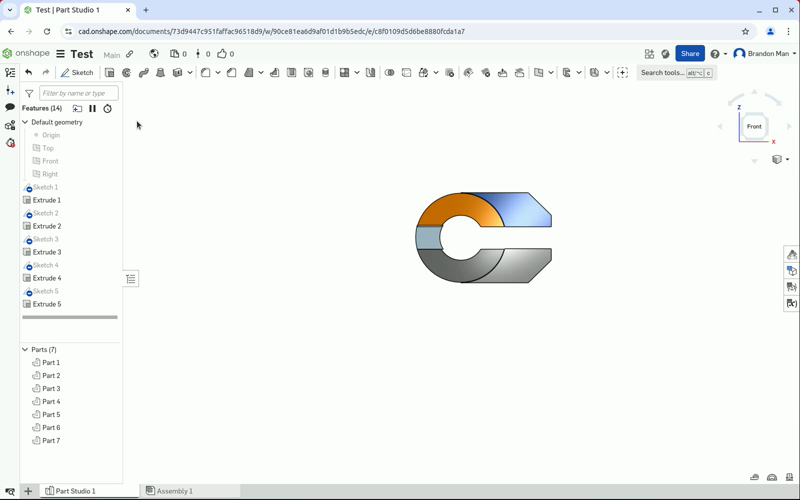
mouse_move(73, 189)
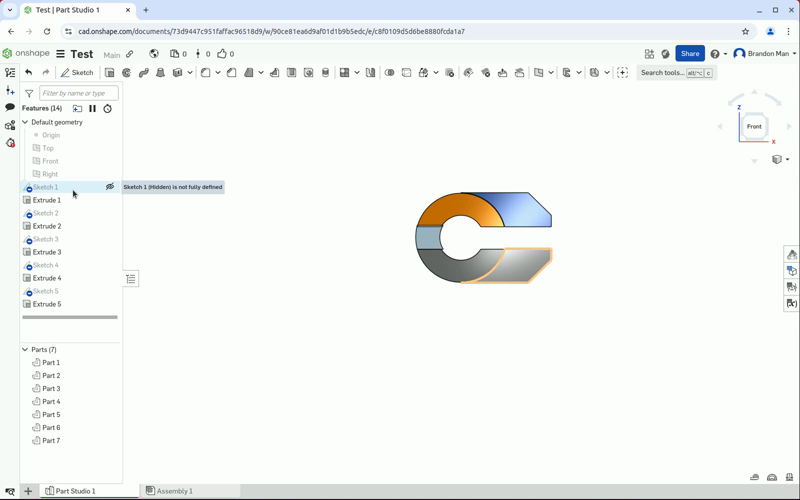
click(73, 189)
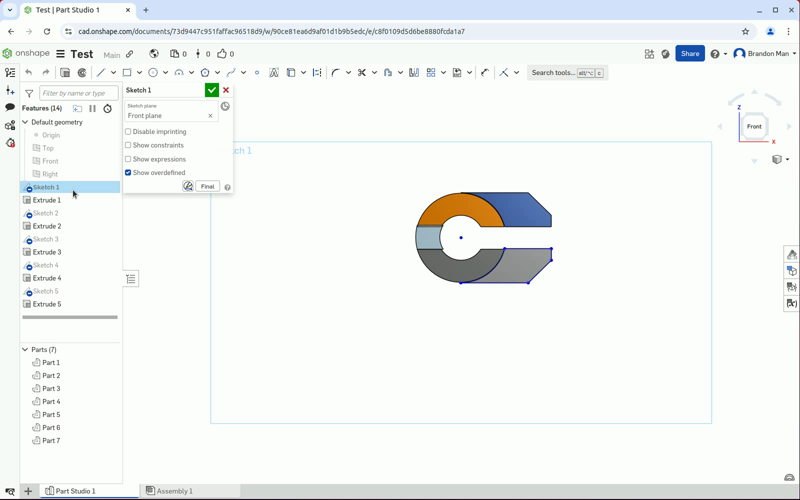
mouse_move(229, 92)
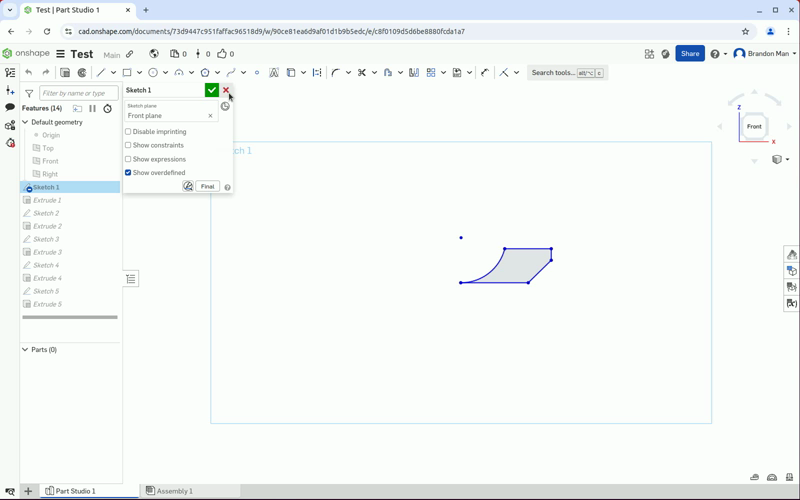
click(229, 92)
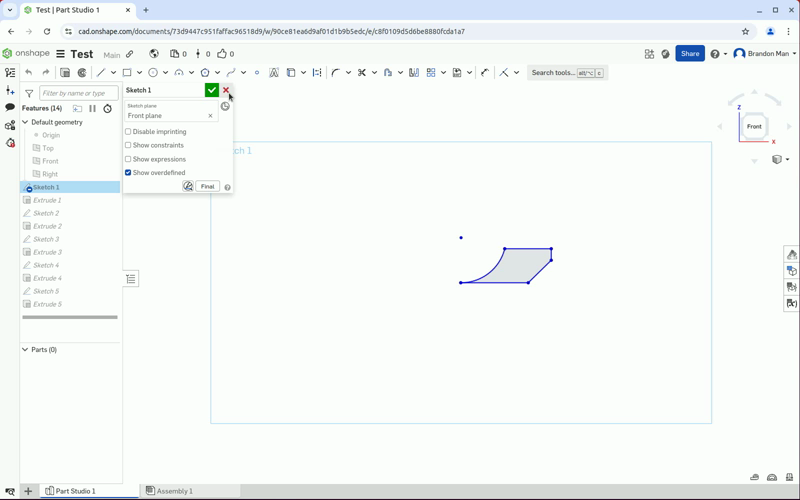
key(shift+s)
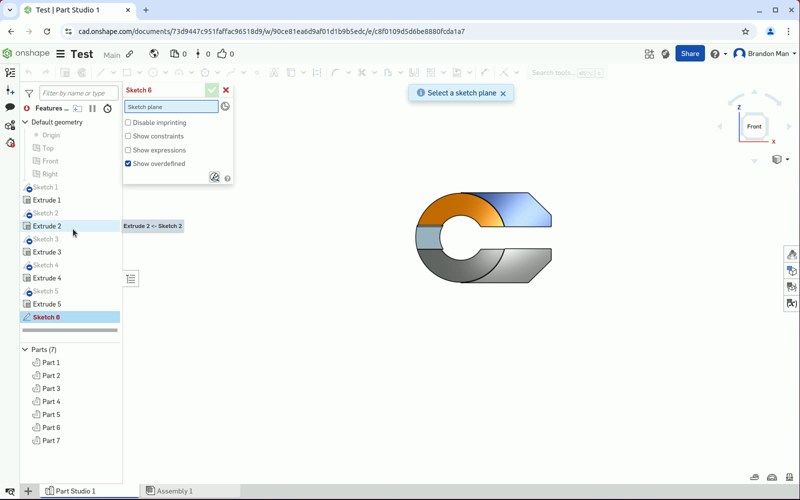
scroll(3)
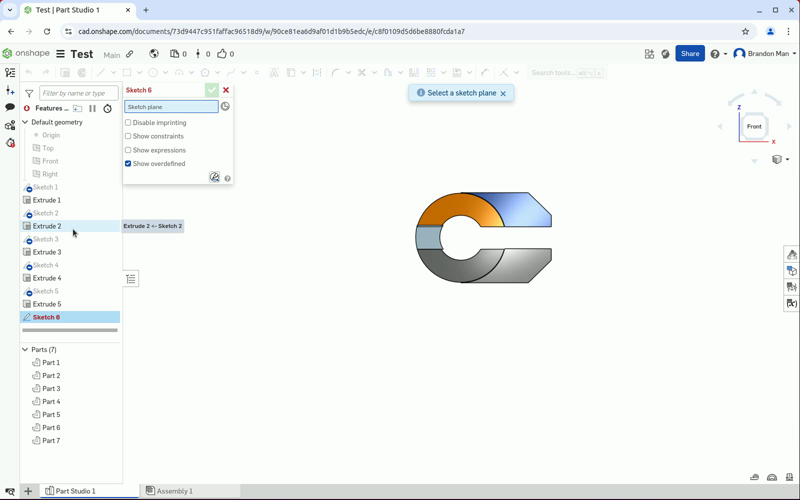
mouse_move(73, 163)
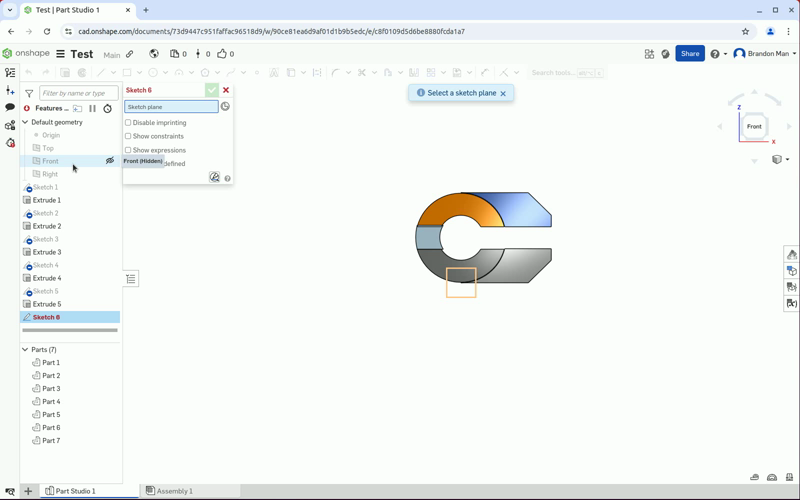
click(73, 163)
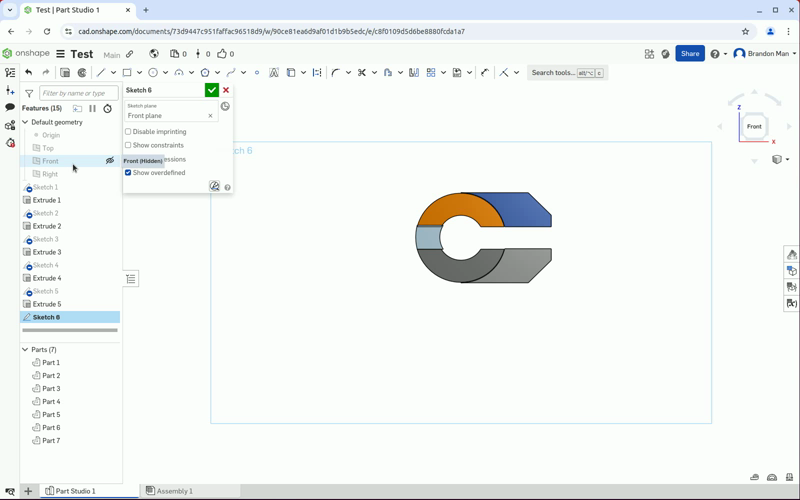
mouse_move(73, 352)
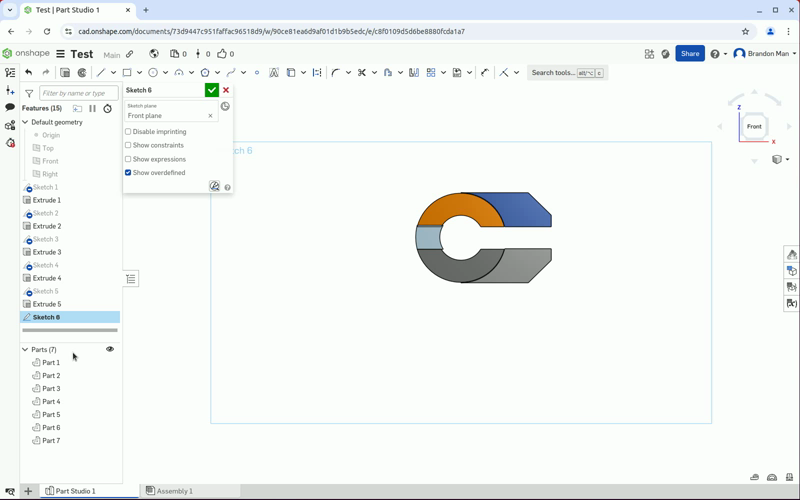
key(y)
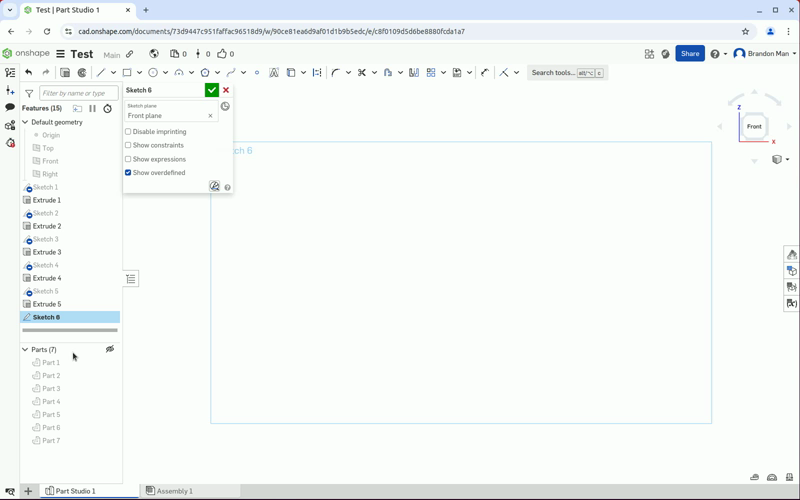
key(l)
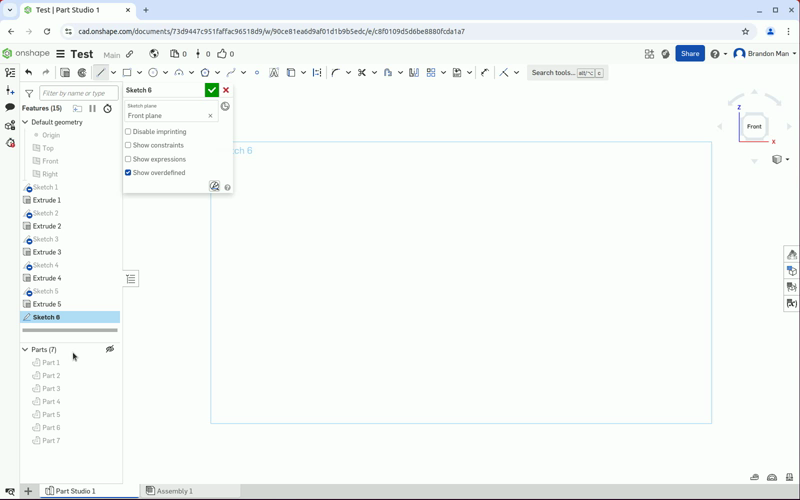
key_down(shift)
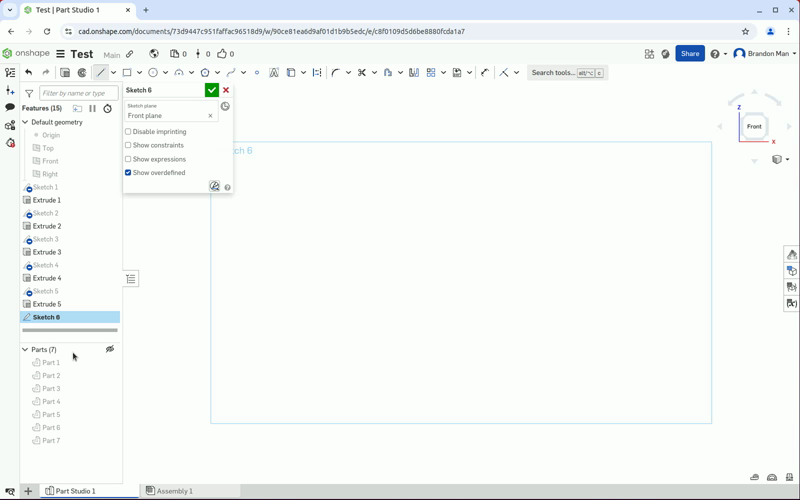
mouse_move(480, 249)
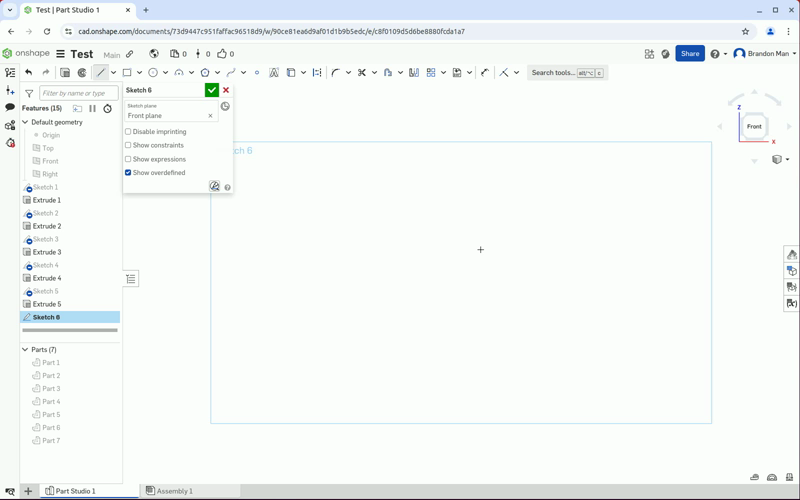
click(480, 249)
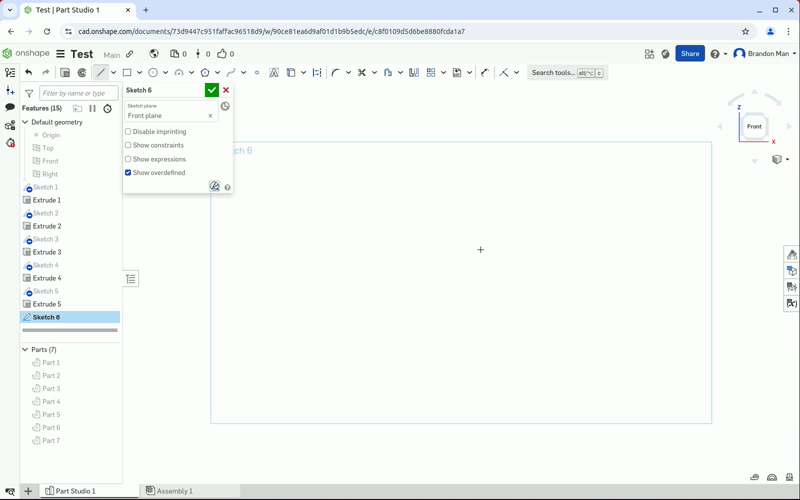
key_up(shift)
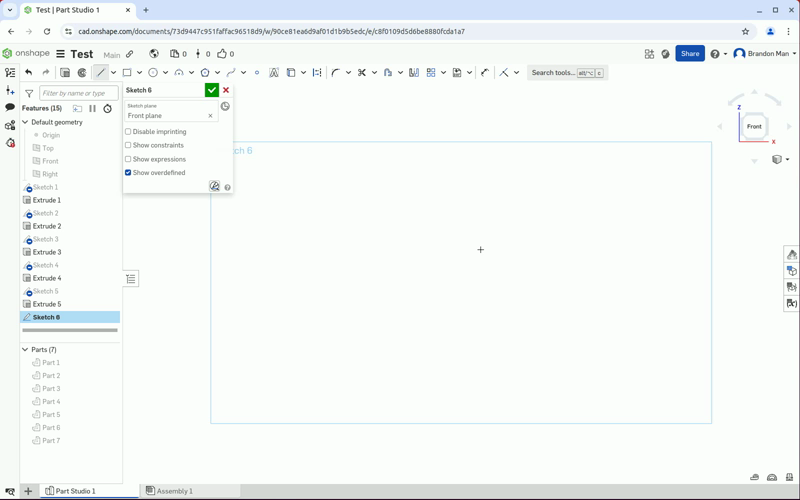
key_down(shift)
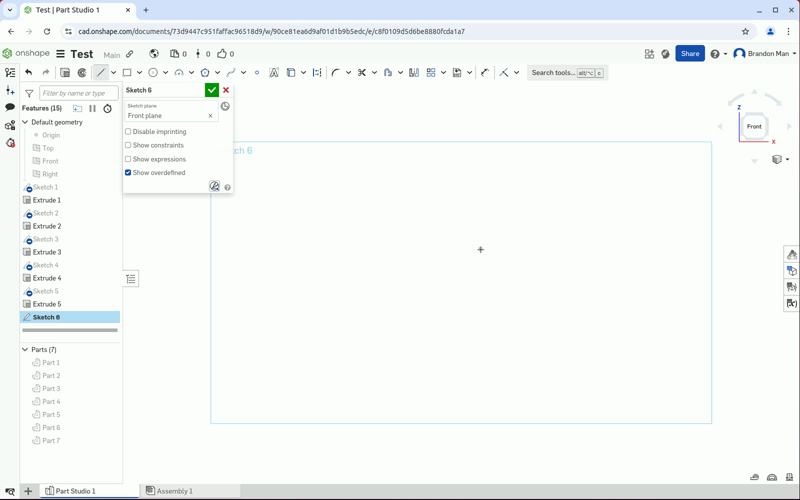
mouse_move(510, 249)
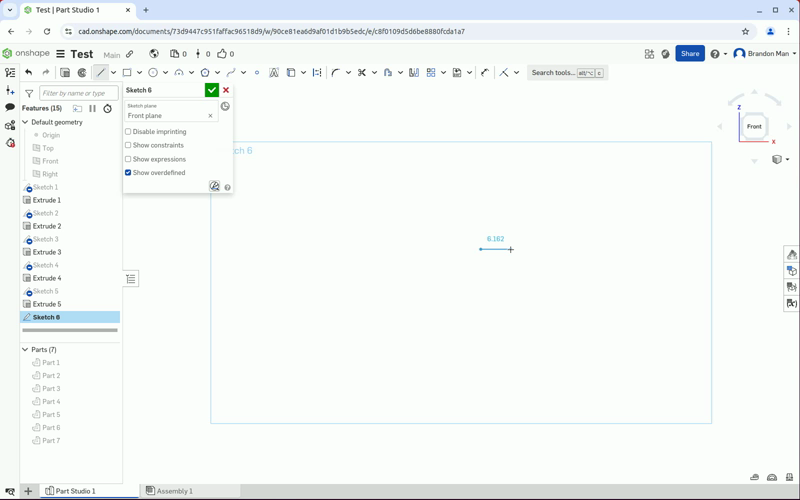
mouse_move(504, 249)
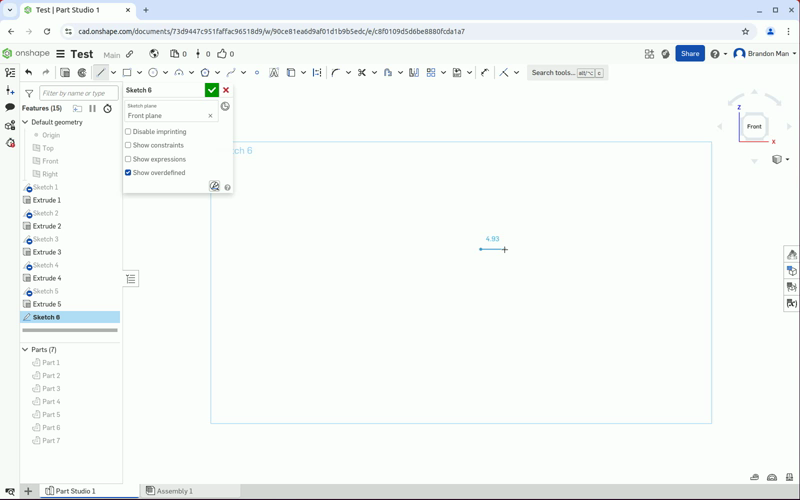
click(504, 249)
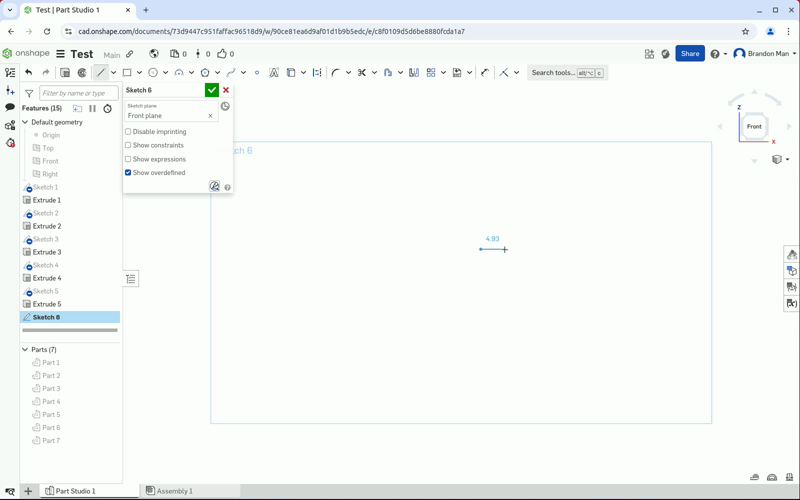
key_up(shift)
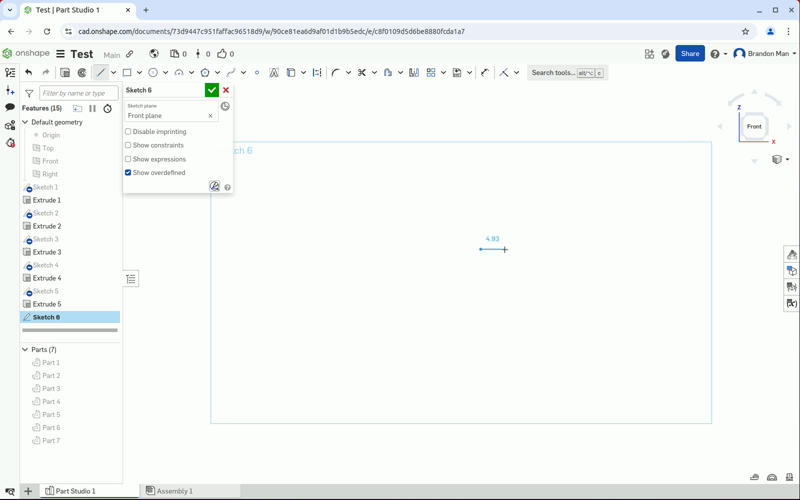
key_down(shift)
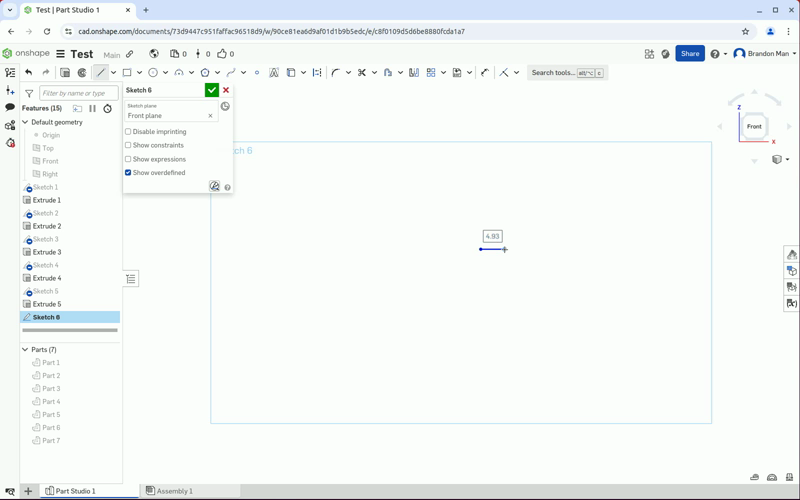
mouse_move(534, 249)
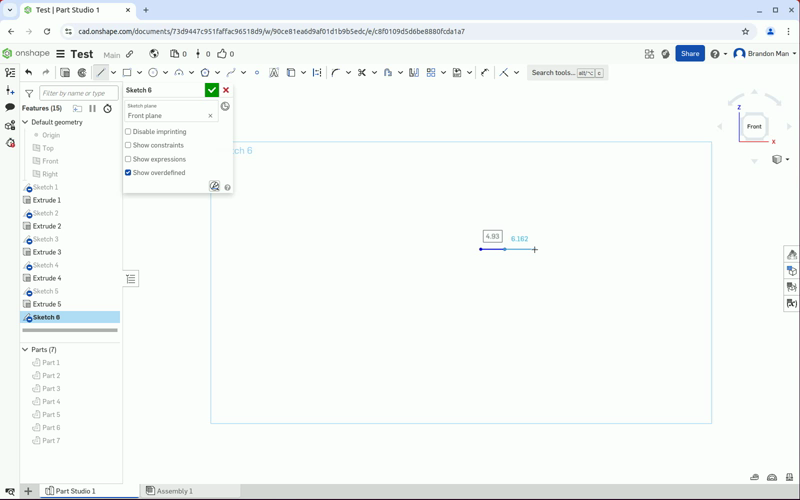
mouse_move(551, 249)
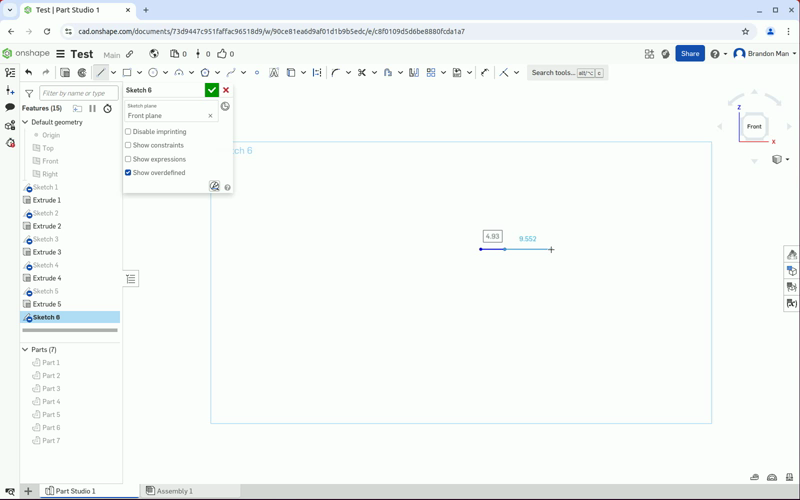
click(551, 249)
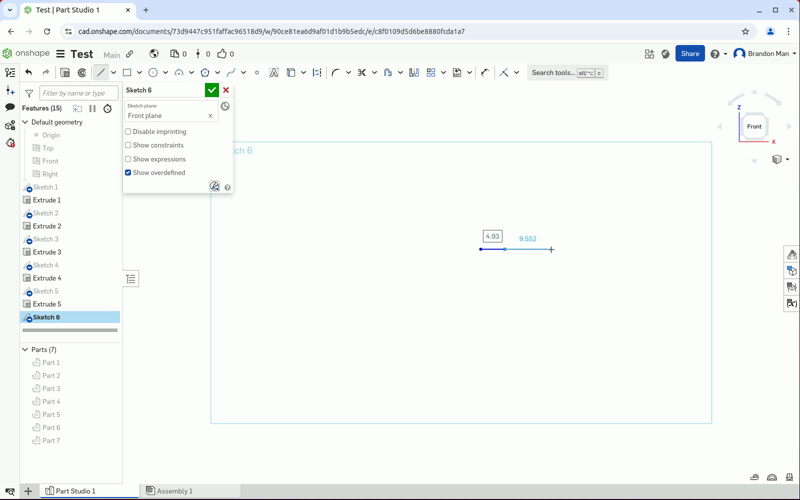
key_up(shift)
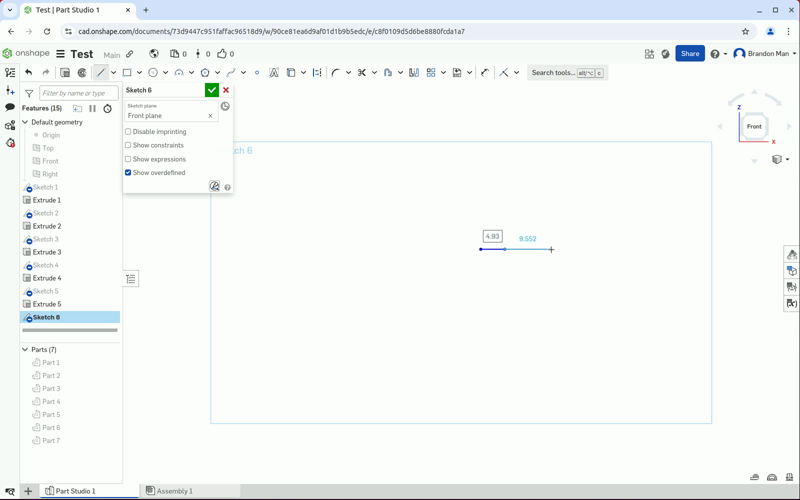
key_down(shift)
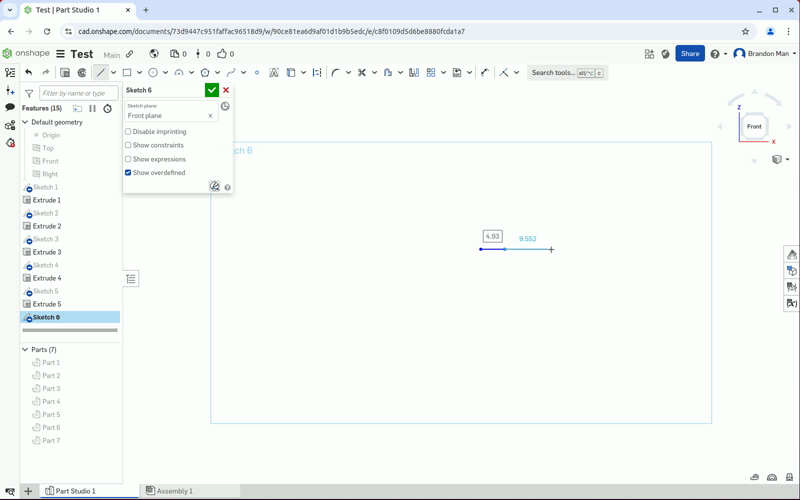
mouse_move(581, 249)
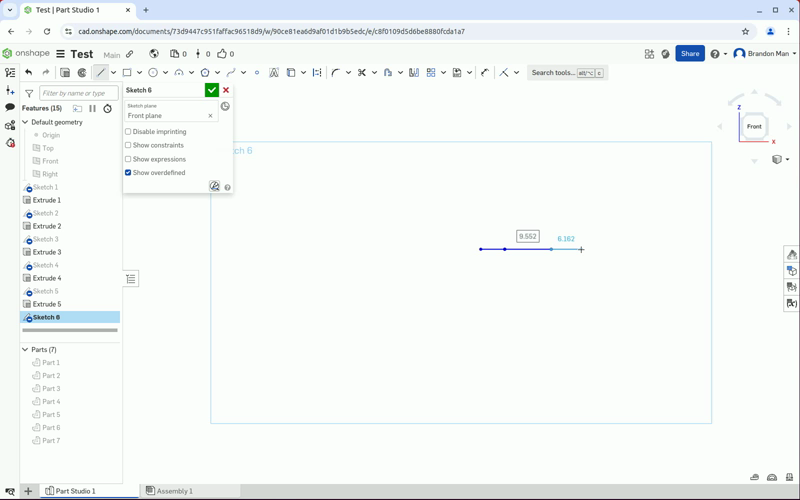
mouse_move(551, 226)
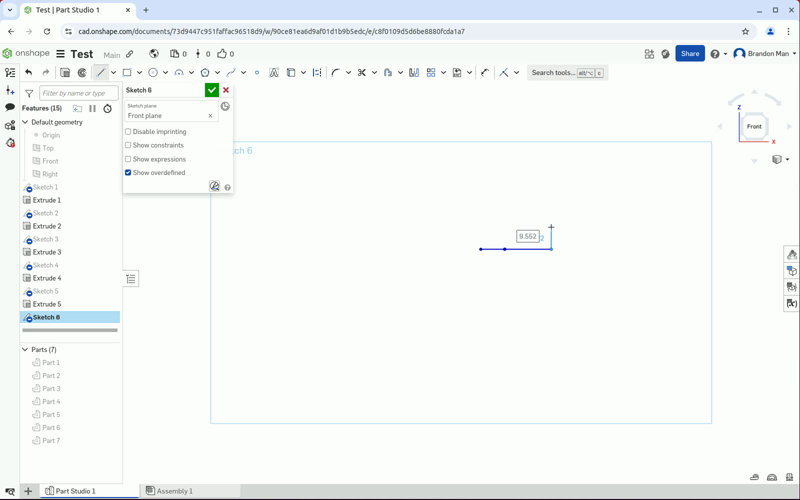
click(551, 226)
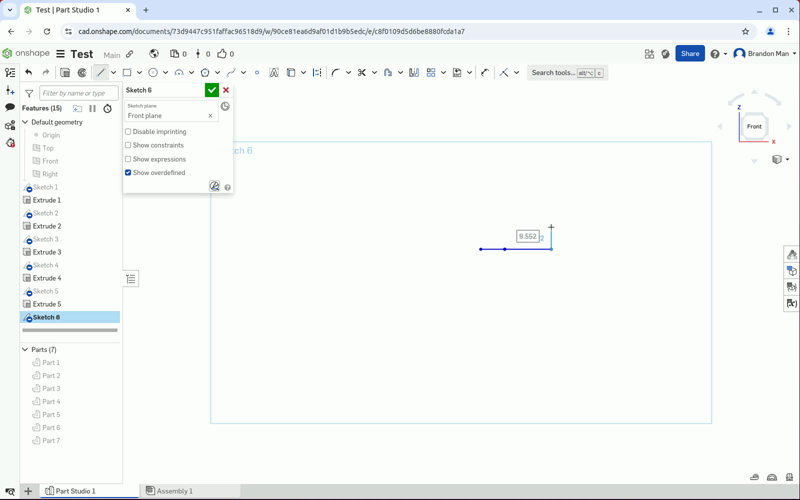
key_up(shift)
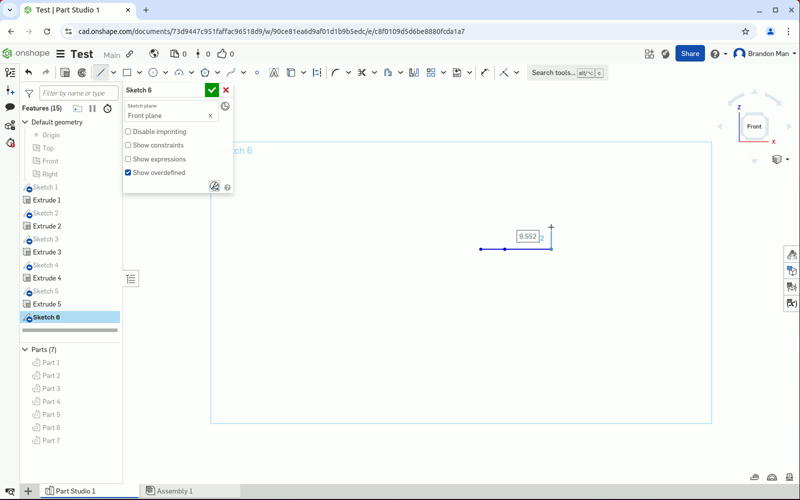
key_down(shift)
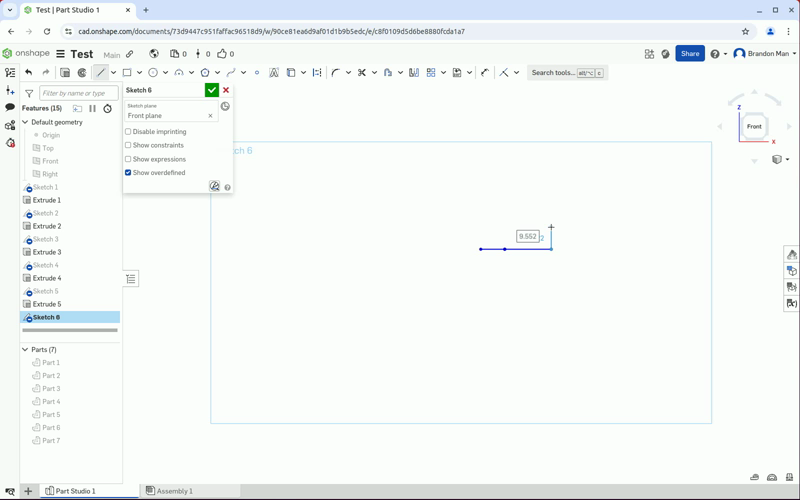
mouse_move(581, 226)
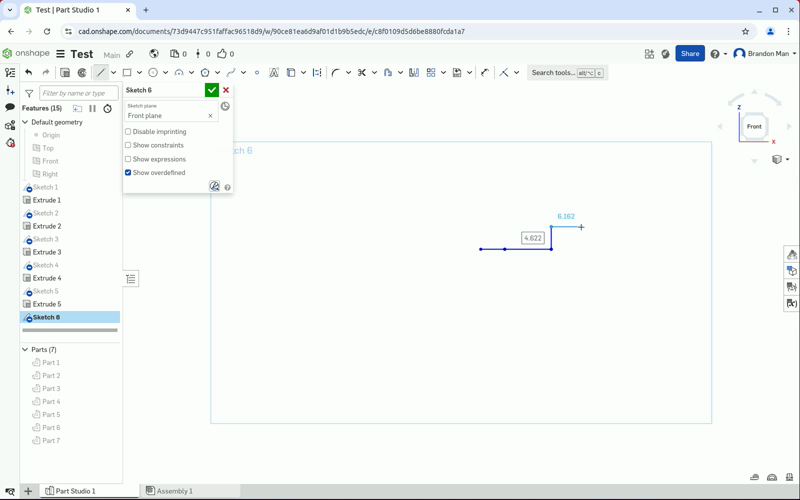
mouse_move(504, 226)
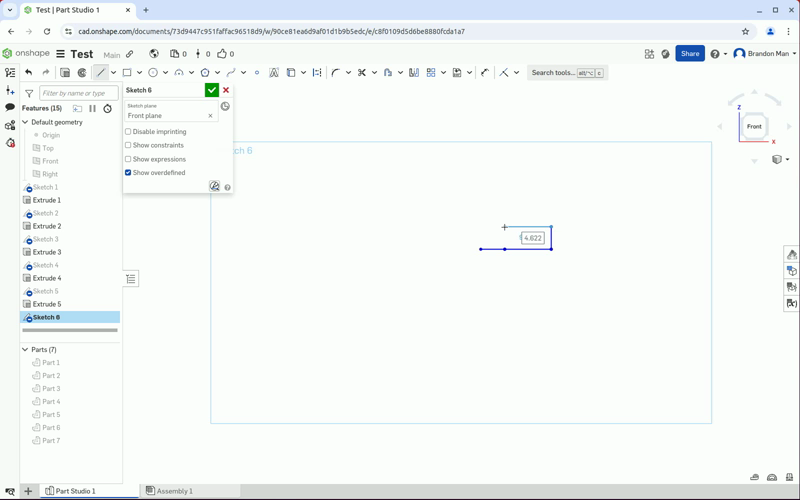
click(504, 226)
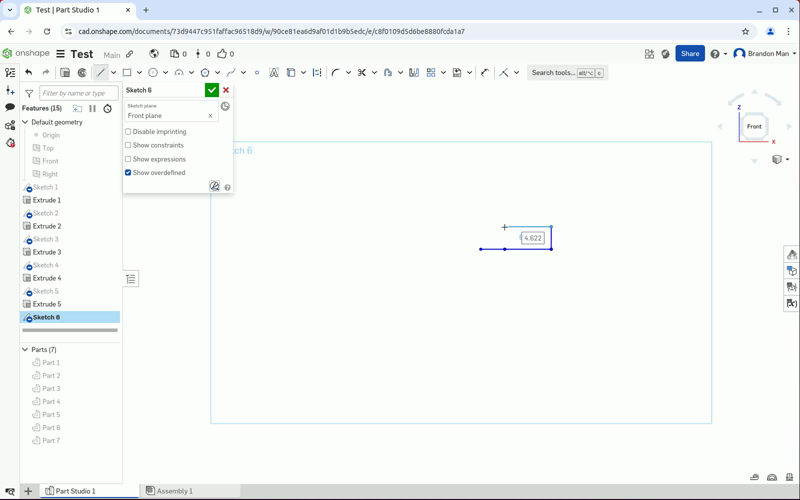
key_up(shift)
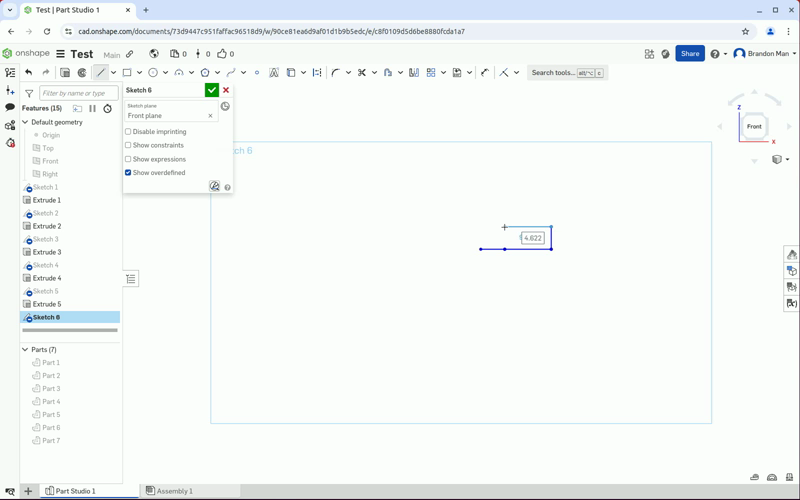
key_down(shift)
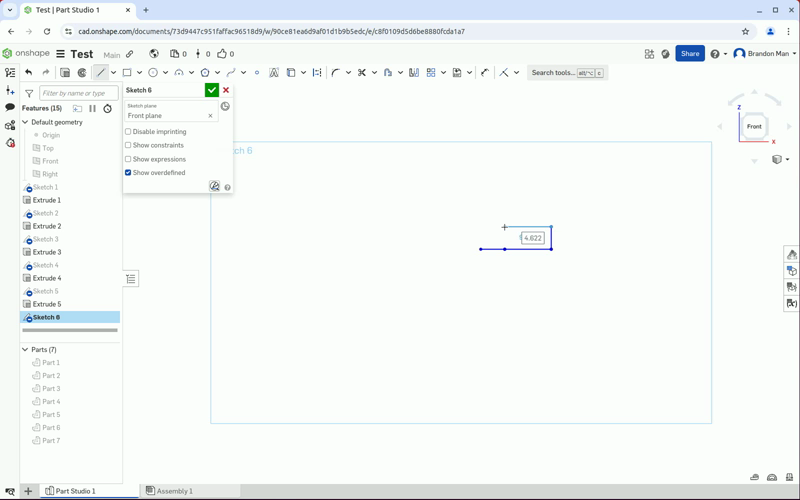
mouse_move(534, 226)
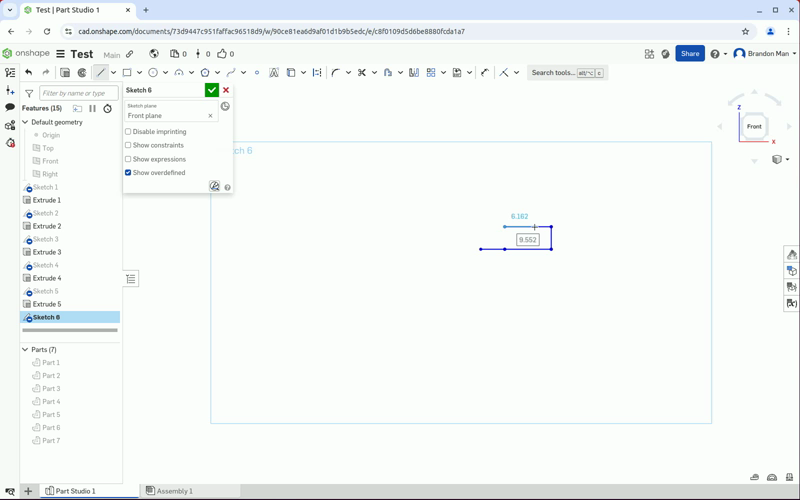
mouse_move(480, 226)
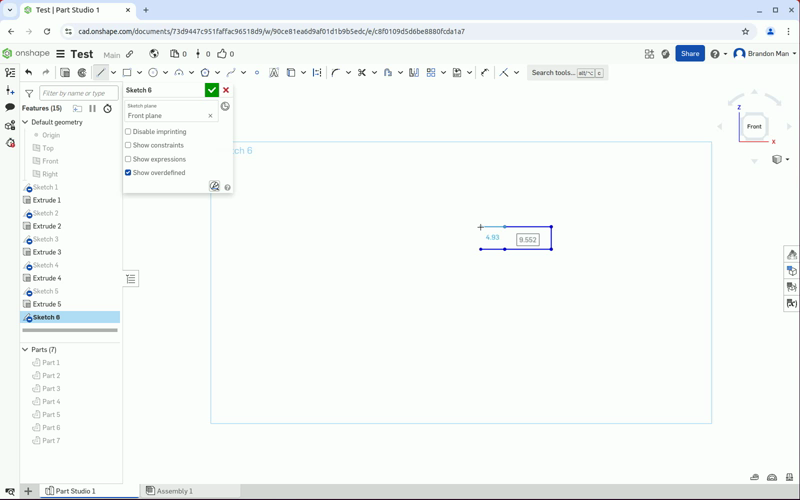
click(480, 226)
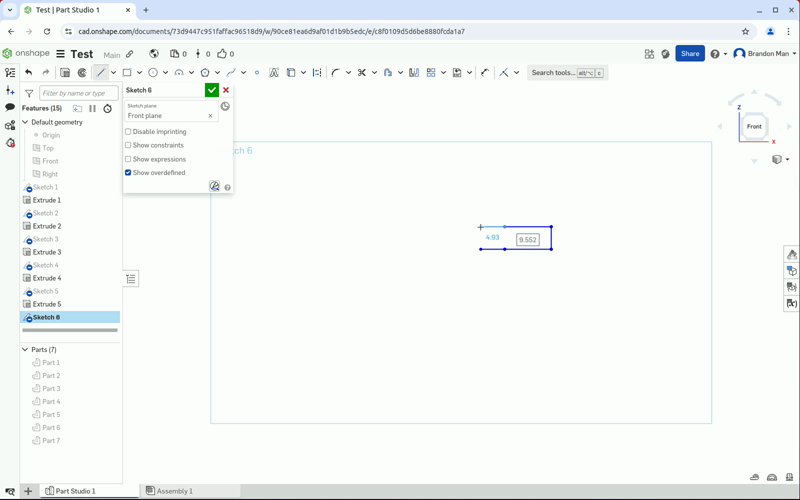
key_up(shift)
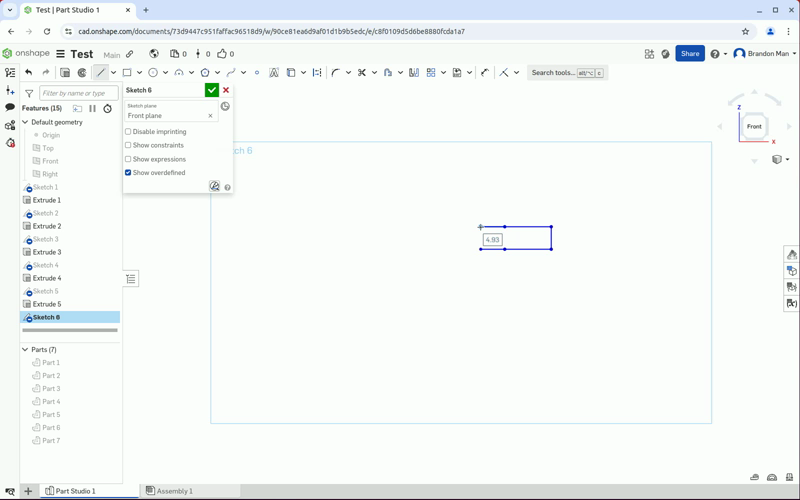
key(esc)
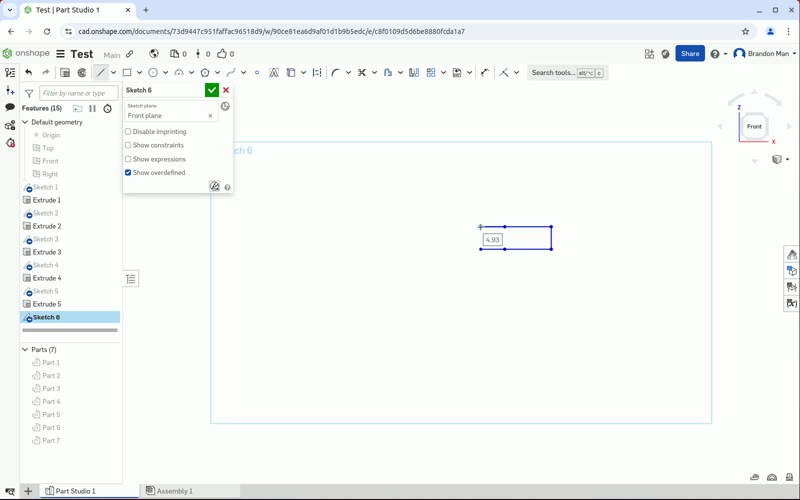
key(a)
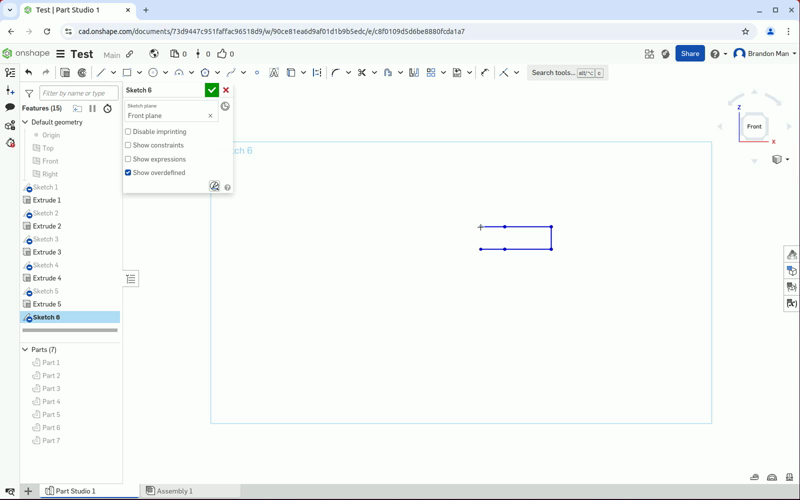
mouse_move(480, 226)
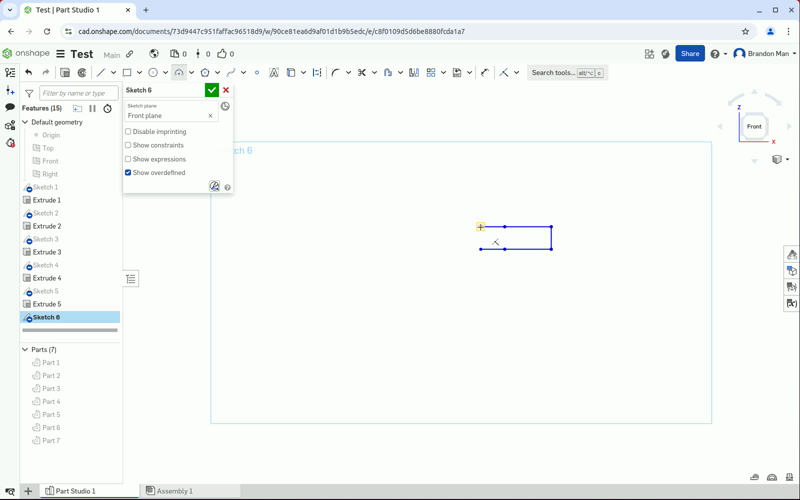
click(480, 226)
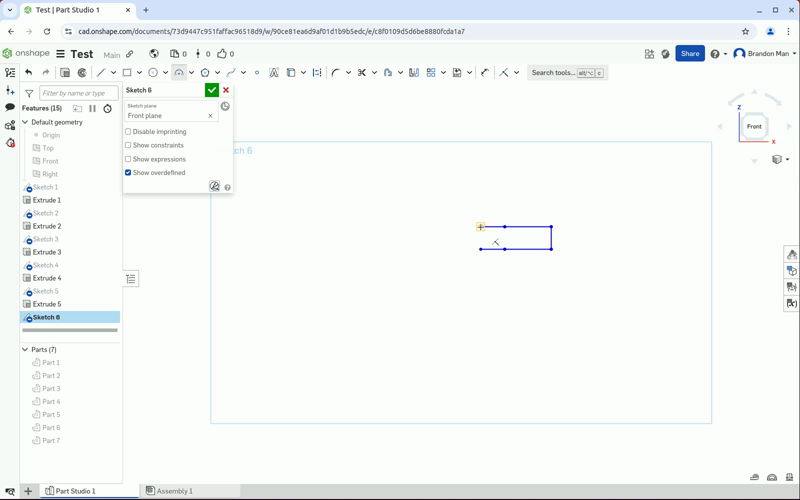
mouse_move(480, 249)
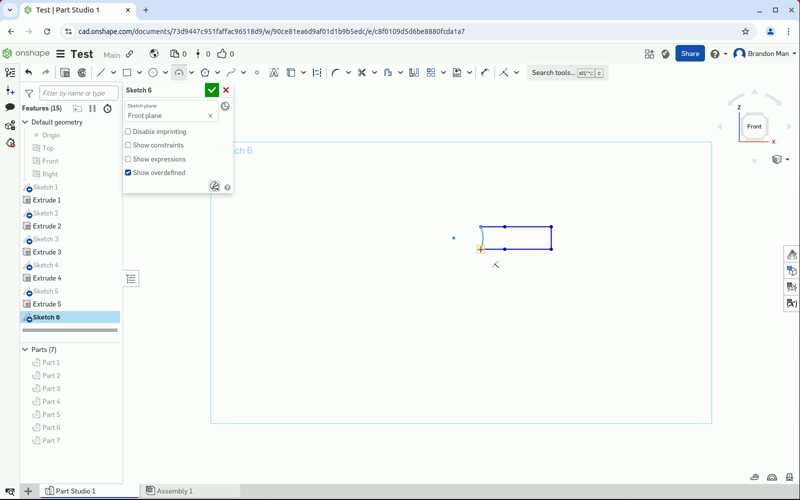
click(480, 249)
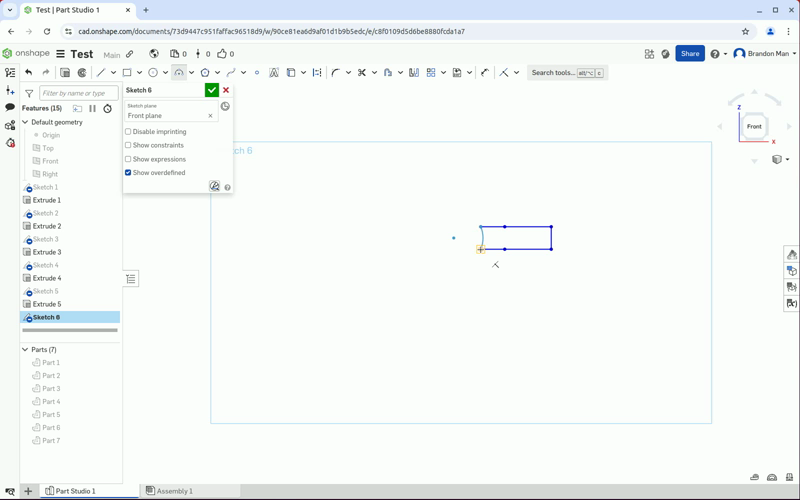
key_down(shift)
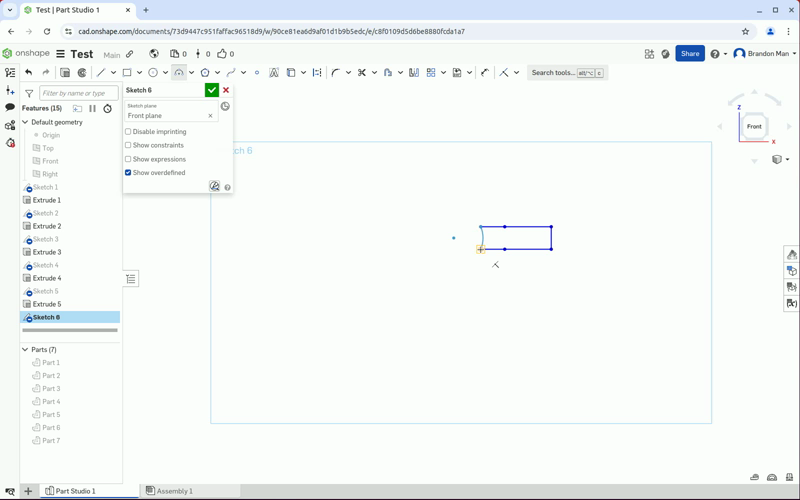
mouse_move(483, 237)
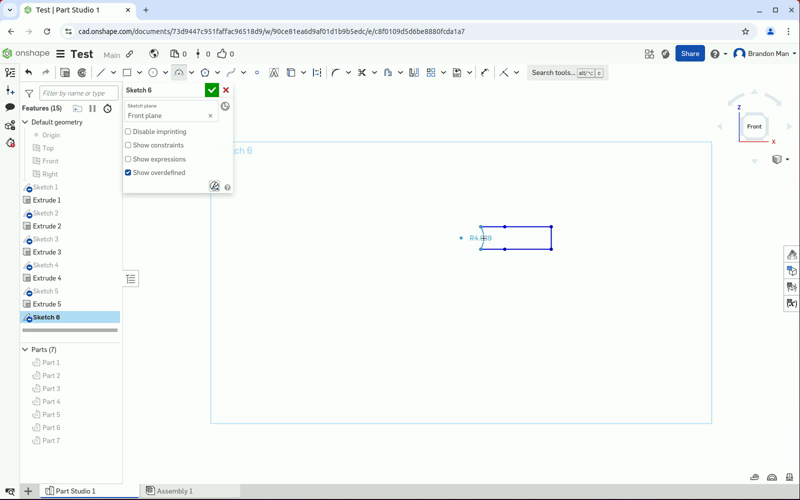
click(483, 237)
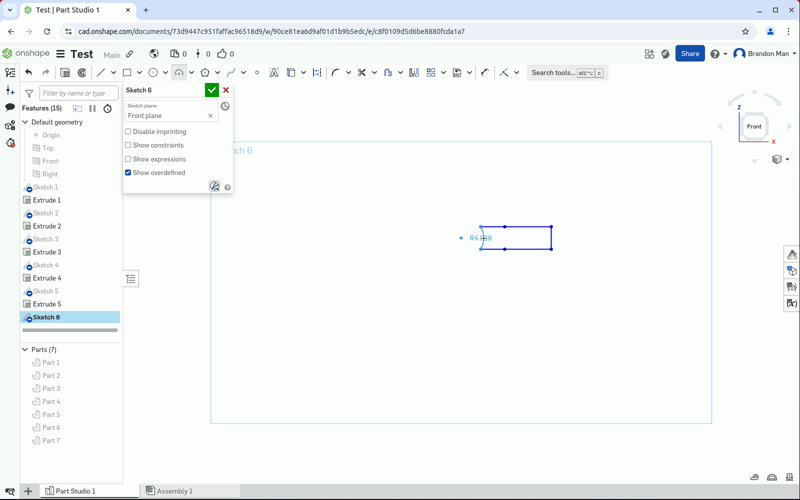
key_up(shift)
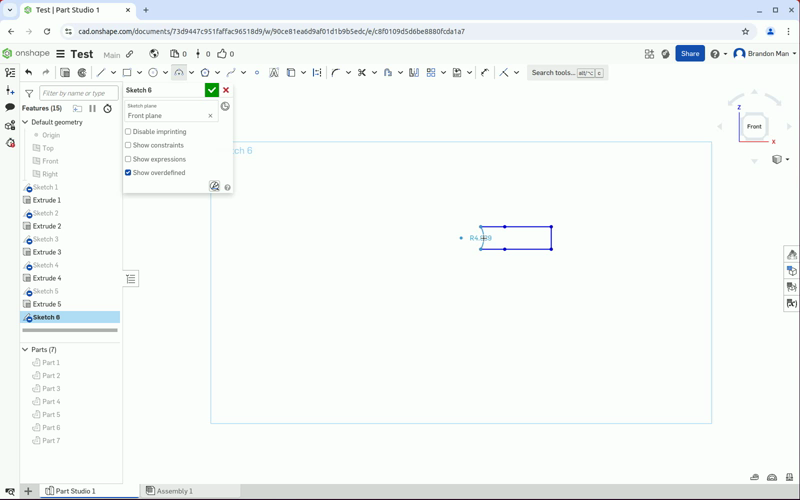
key(esc)
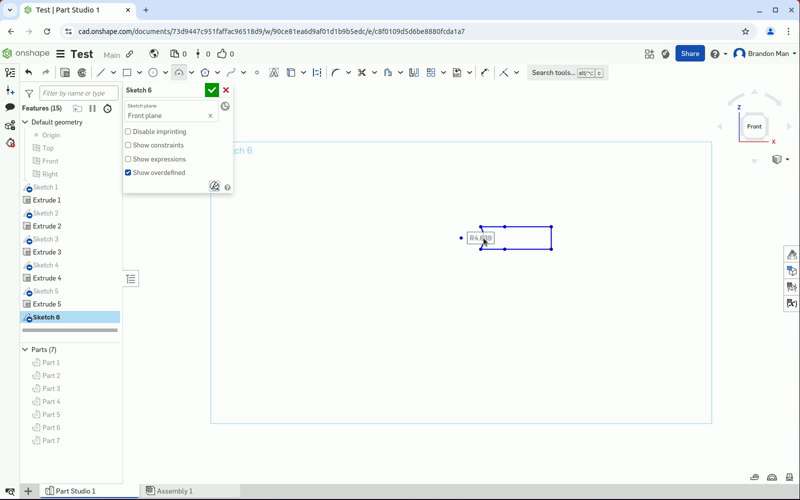
mouse_move(539, 237)
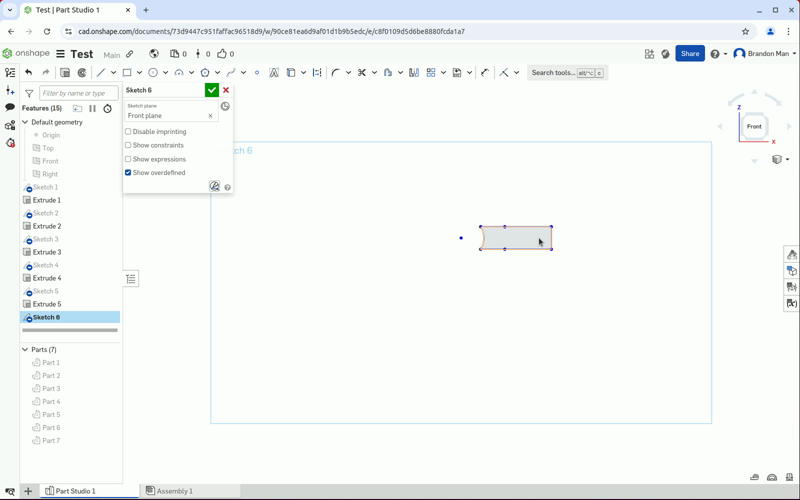
scroll(6)
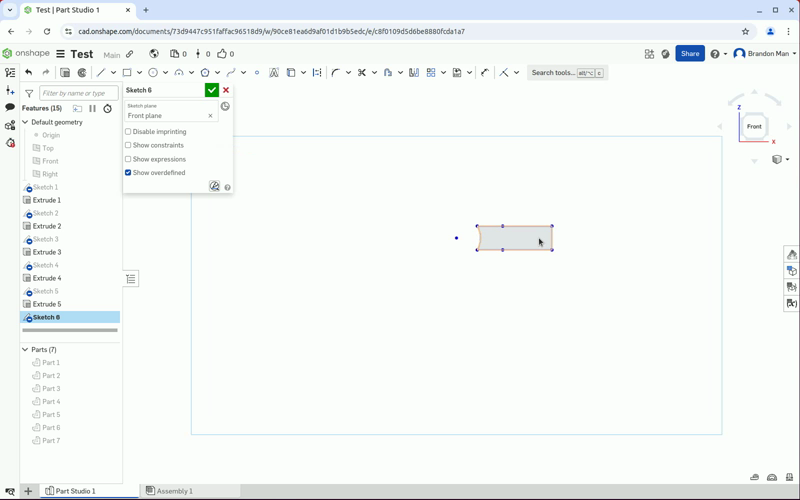
scroll(6)
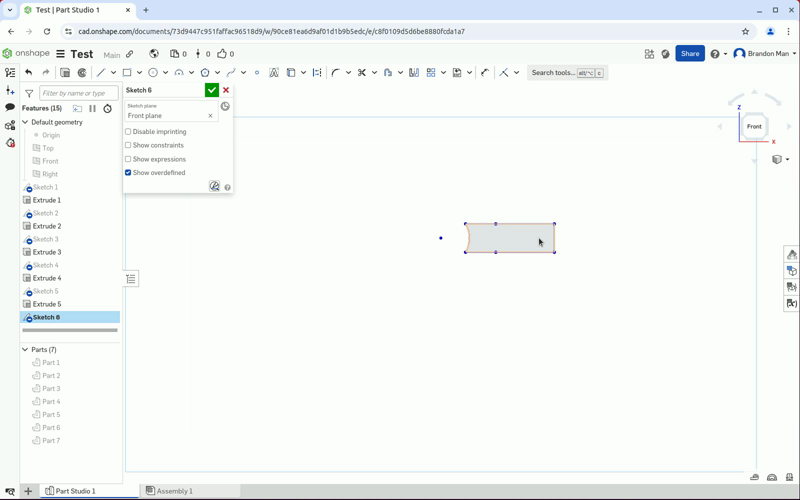
scroll(6)
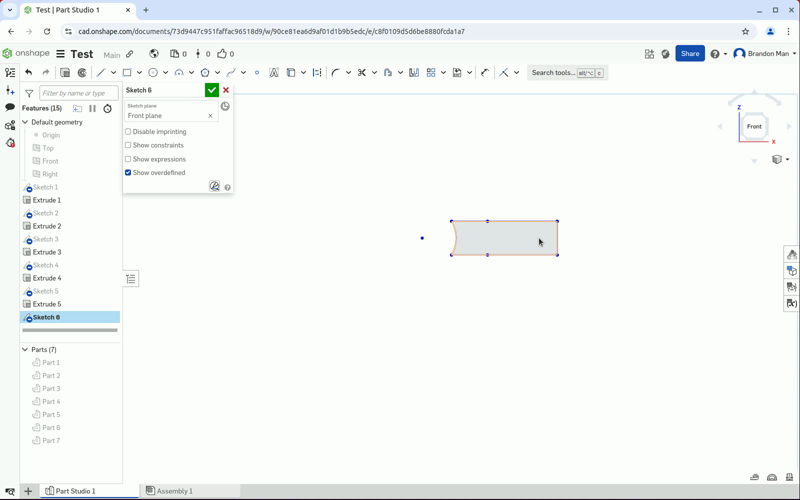
scroll(6)
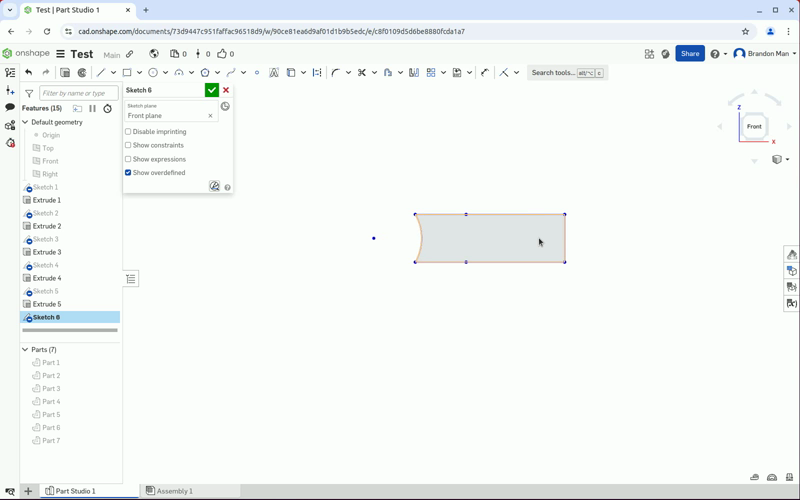
scroll(6)
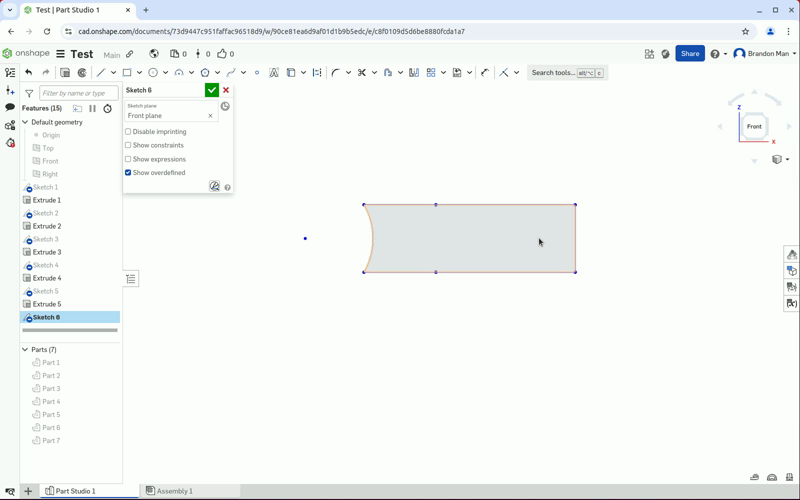
scroll(6)
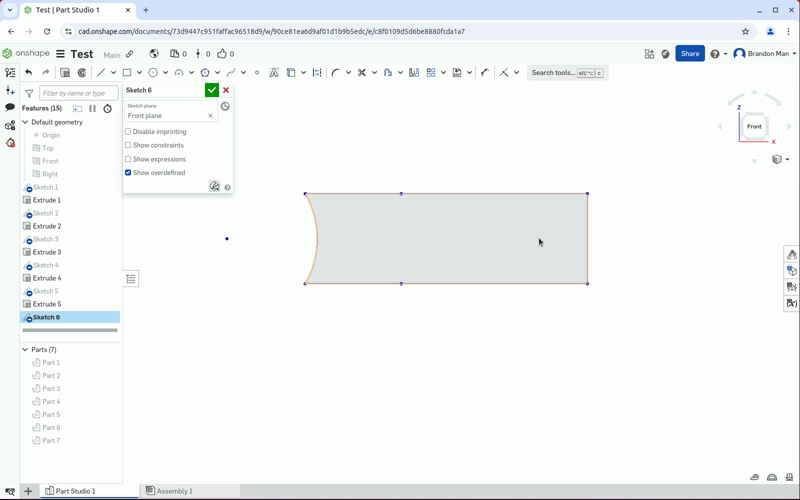
scroll(6)
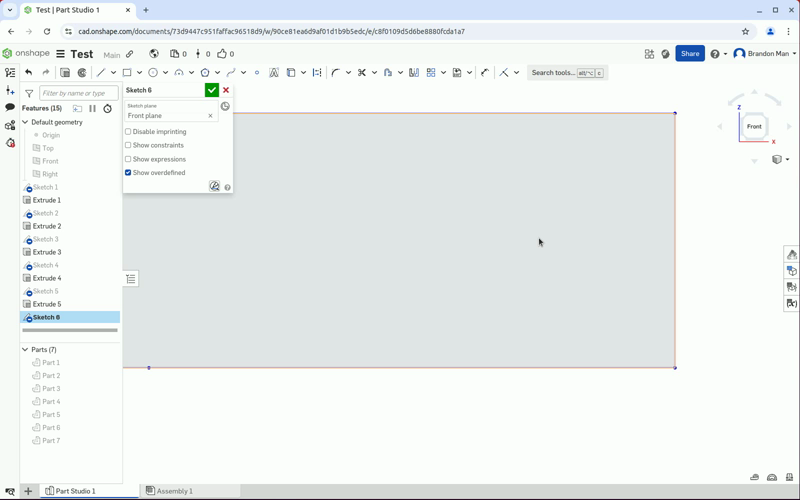
click(539, 237)
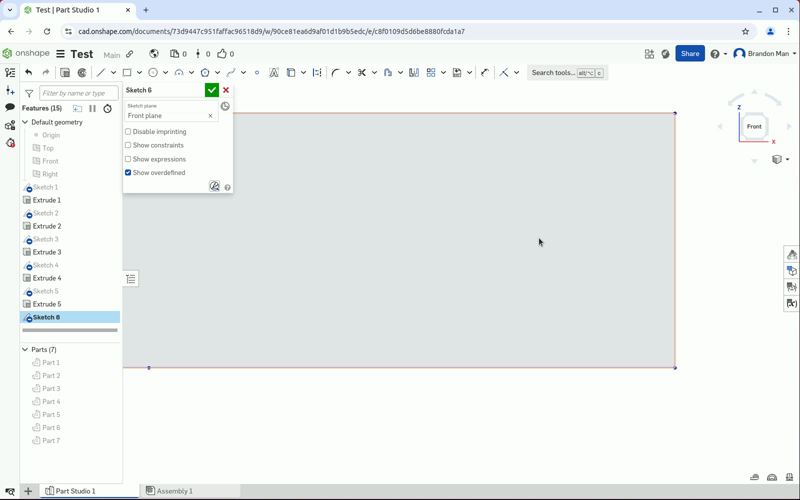
scroll(-6)
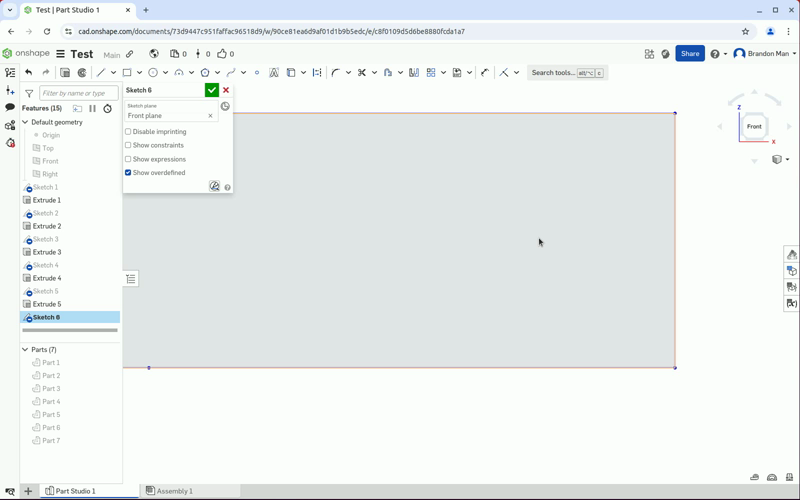
scroll(-6)
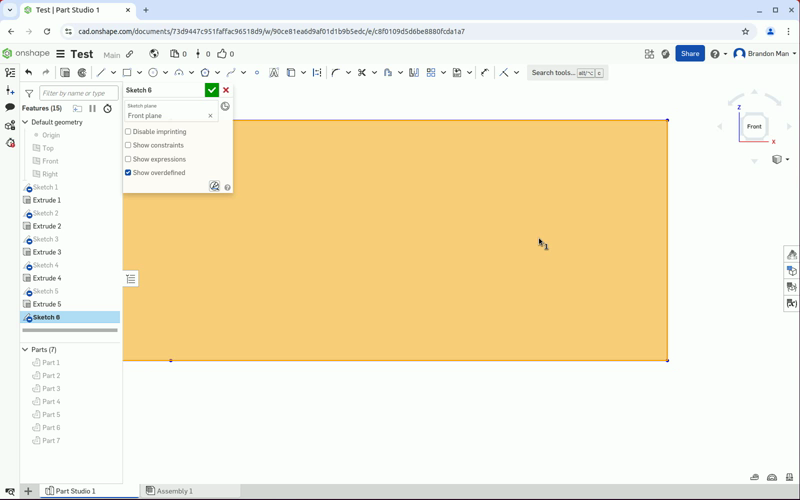
scroll(-6)
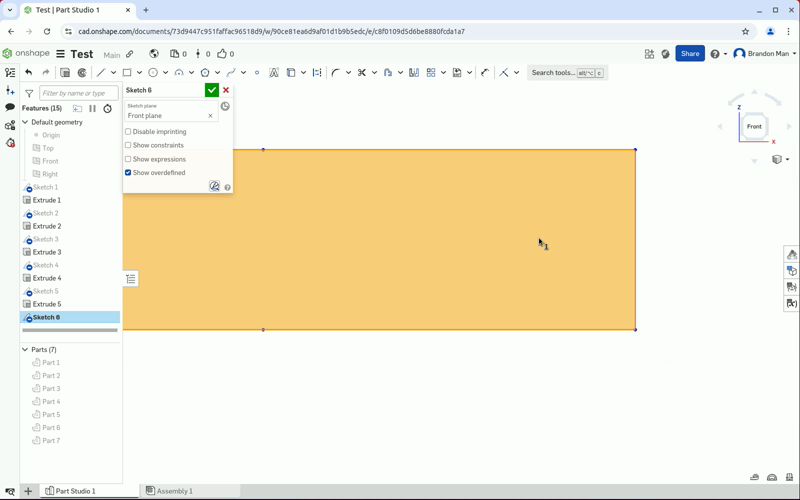
scroll(-6)
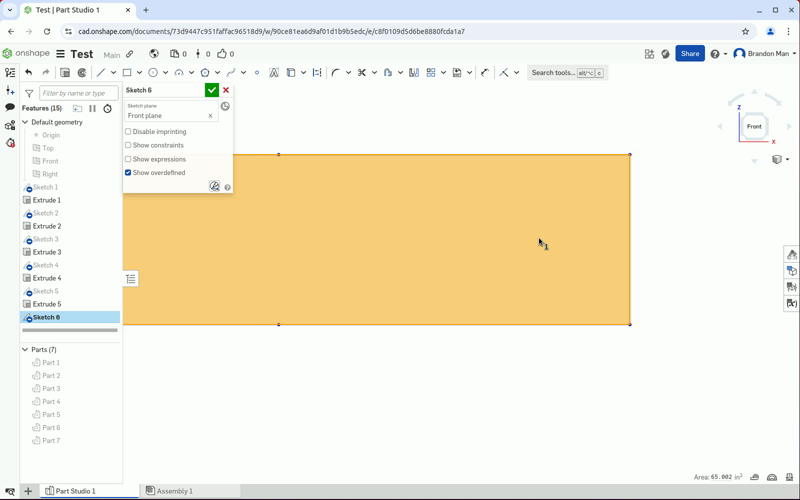
scroll(-6)
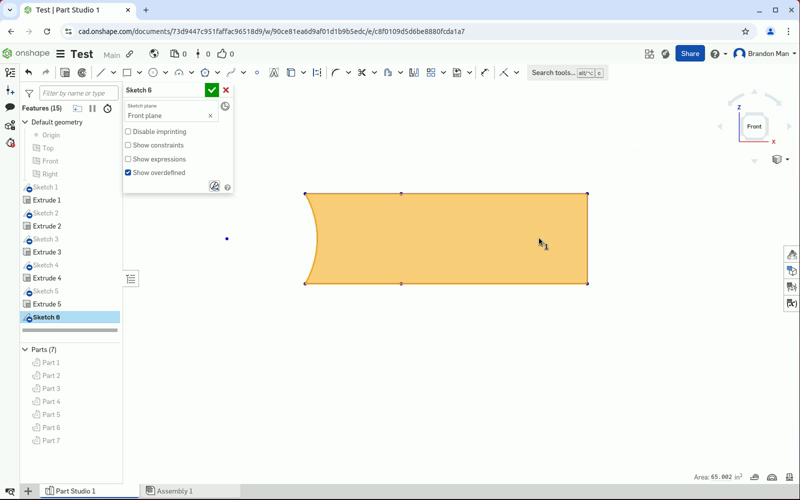
scroll(-6)
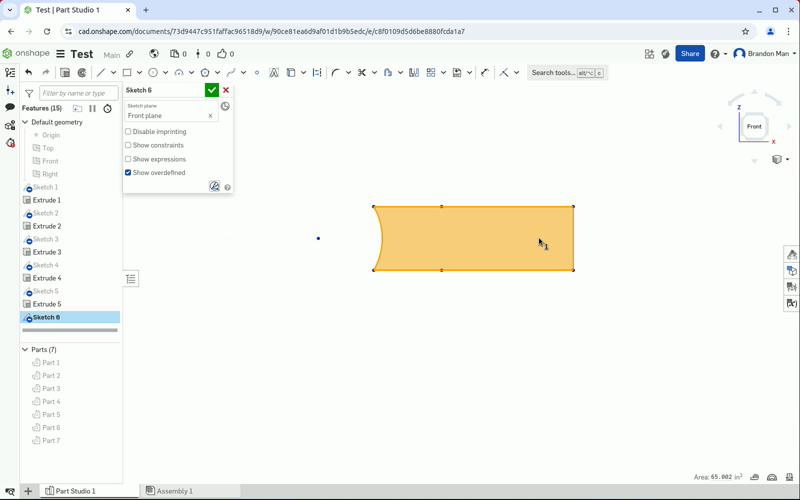
scroll(-6)
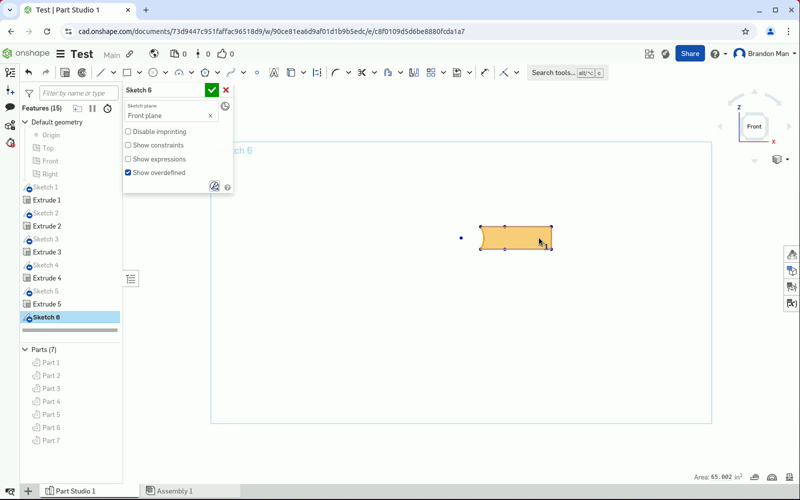
mouse_move(73, 352)
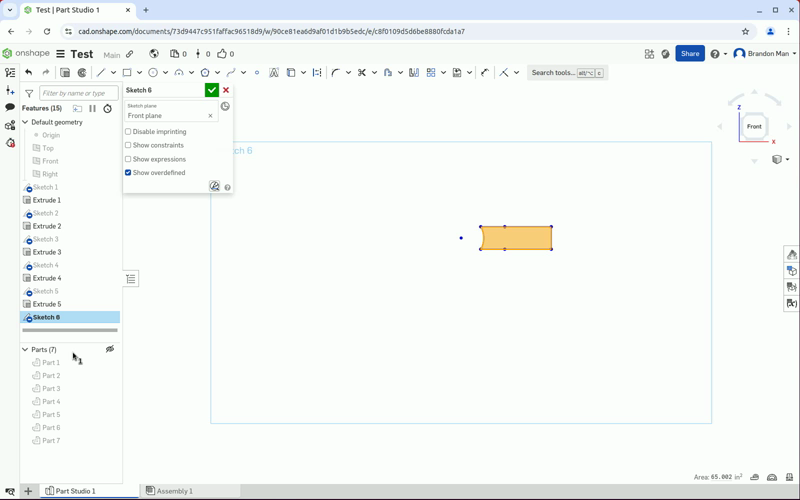
key(shift+y)
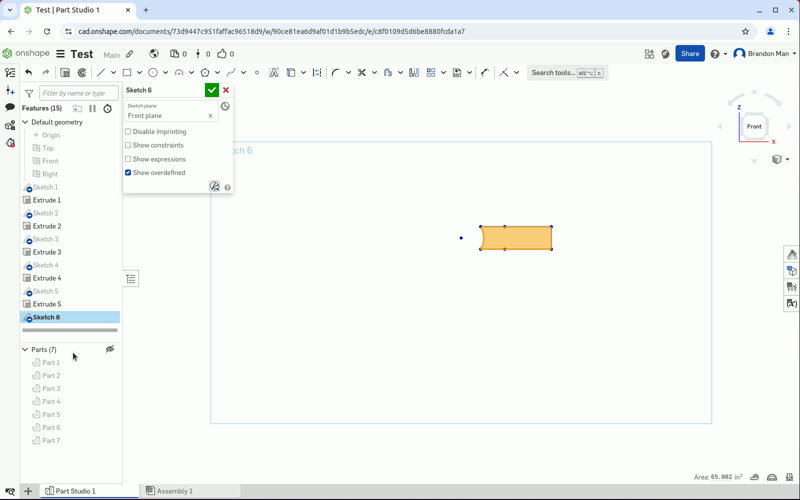
key(shift+e)
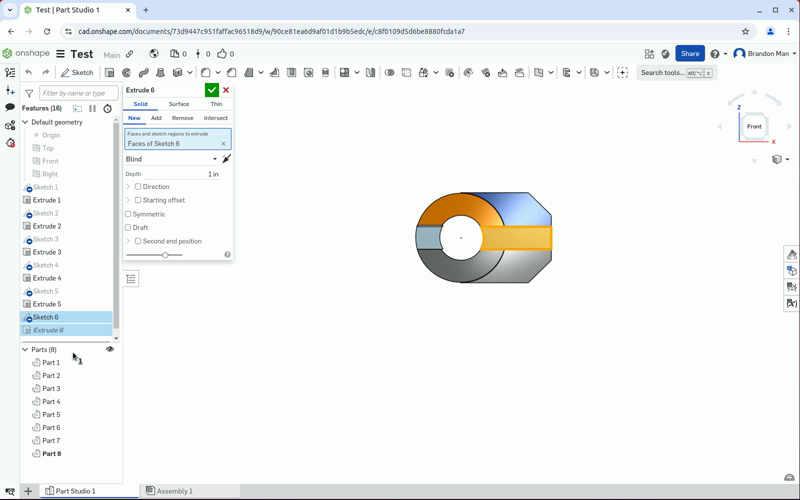
mouse_move(143, 106)
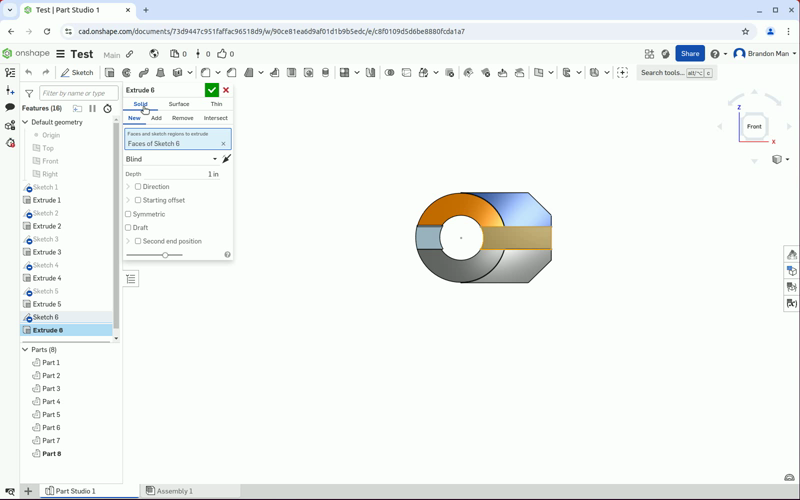
click(143, 106)
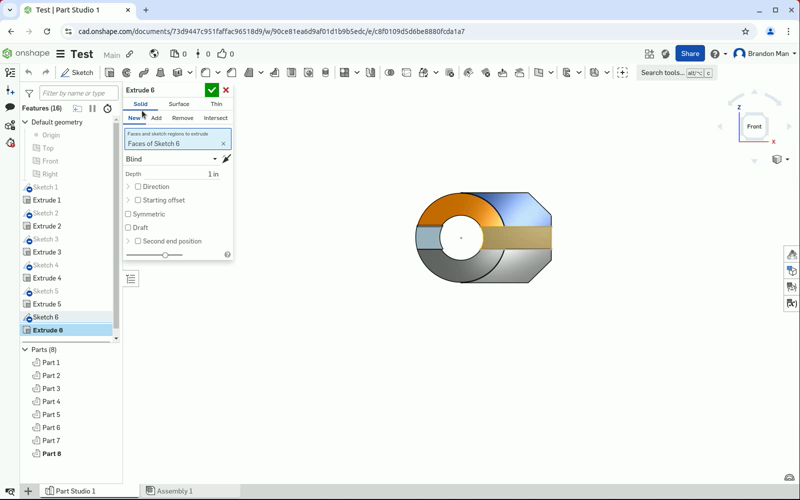
mouse_move(137, 120)
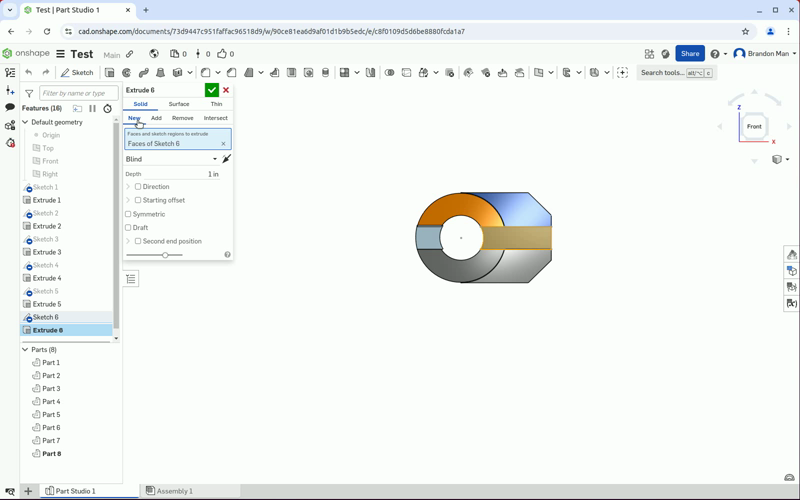
click(137, 120)
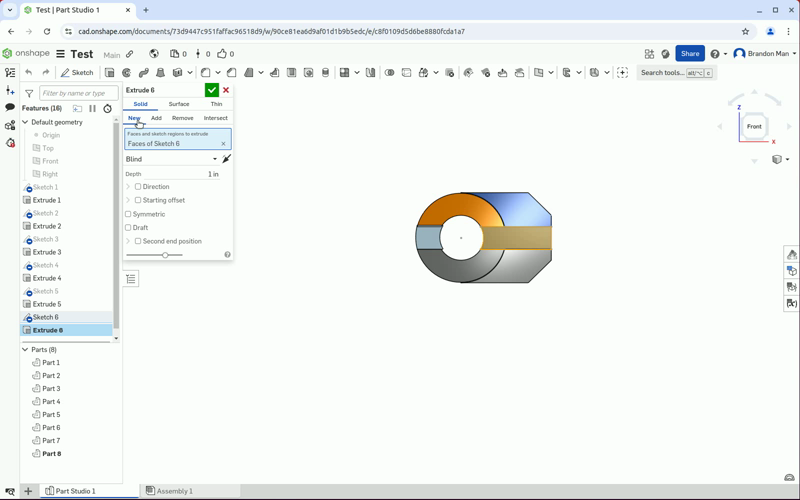
key(tab, 4)
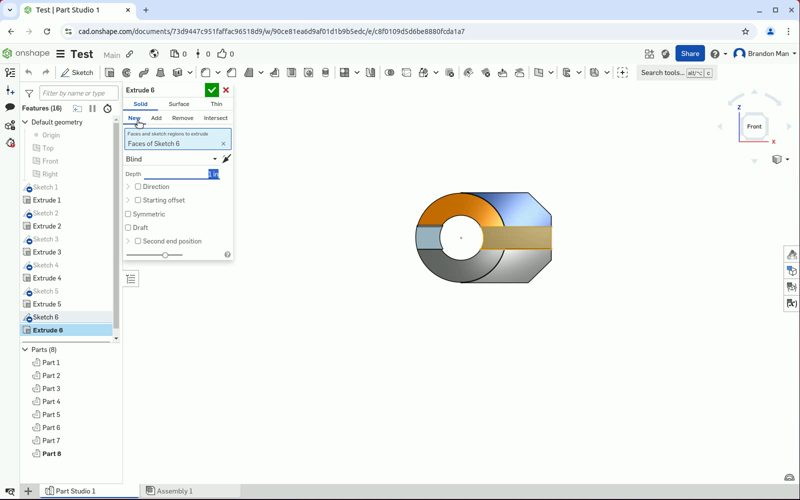
text(23.108)
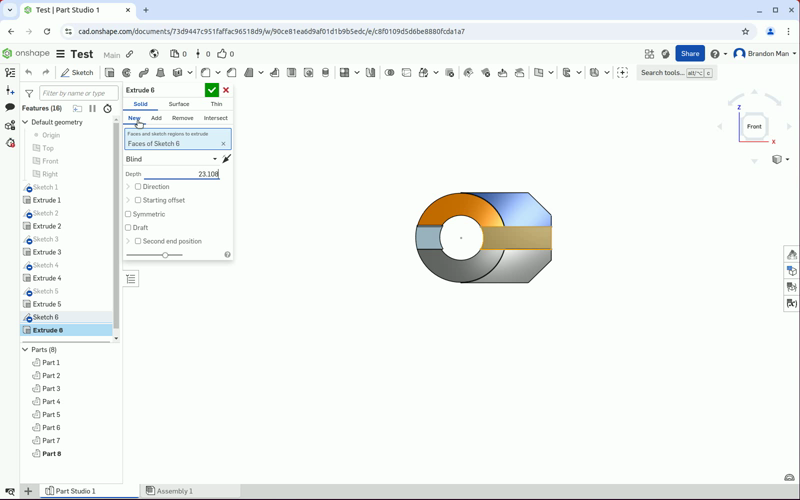
key(enter)
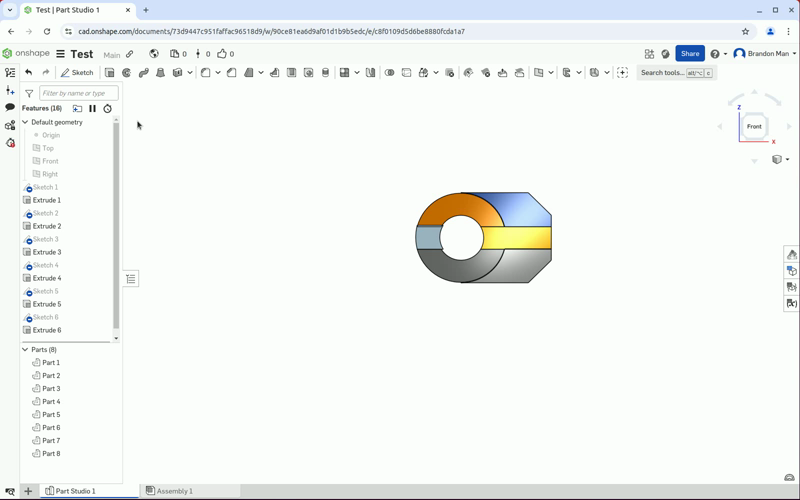
key(shift+h)
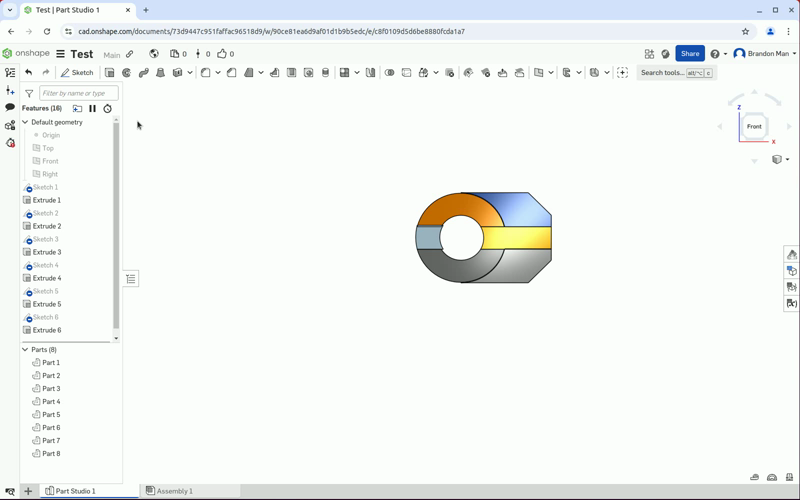
key(shift+h)
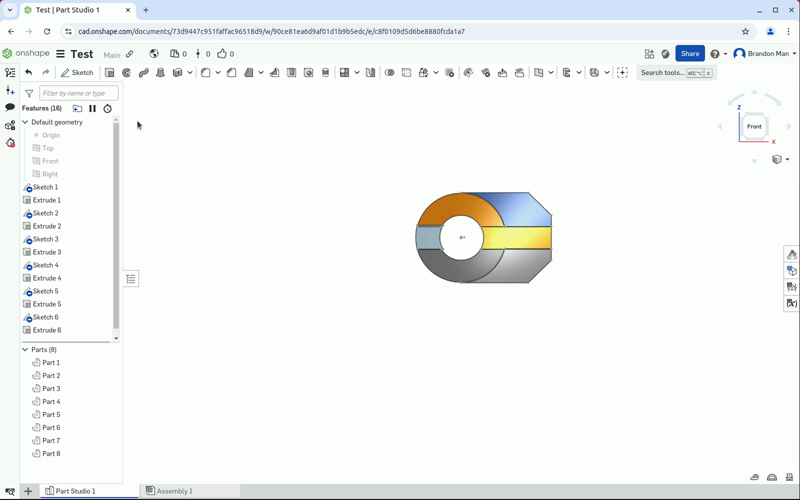
key(shift+7)
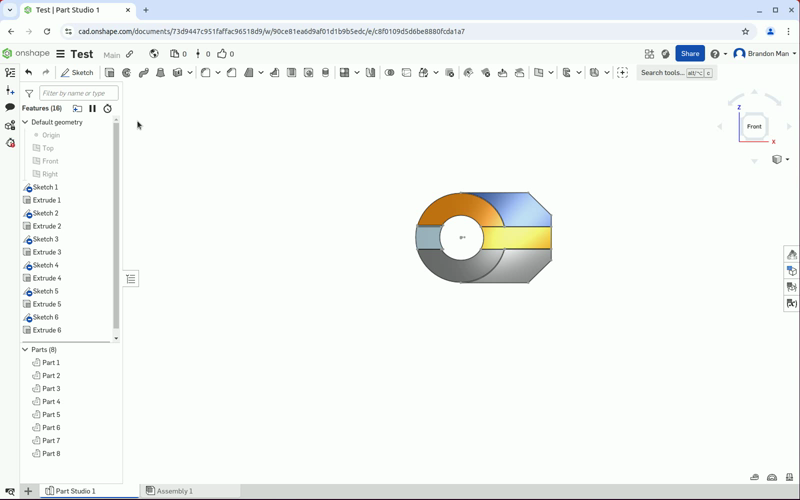
key(left, 2)
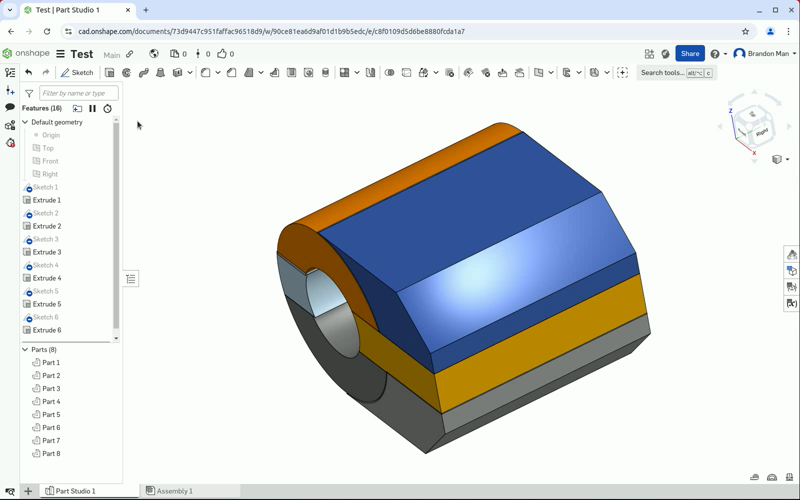
key(down, 2)
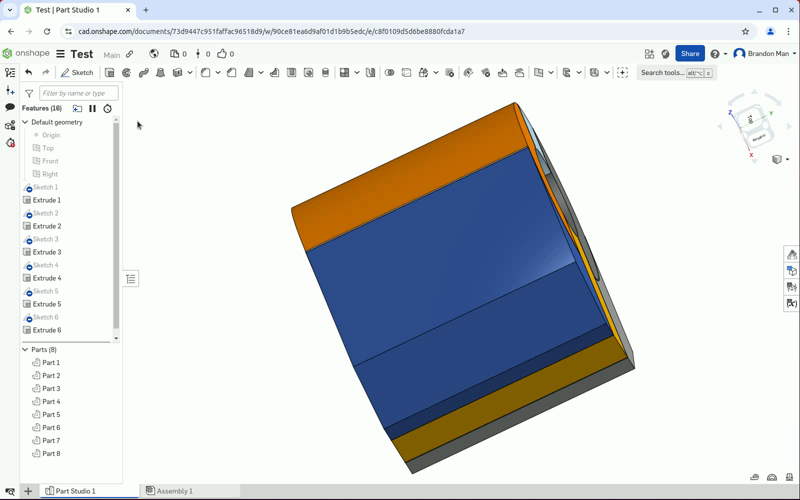
key(up, 2)
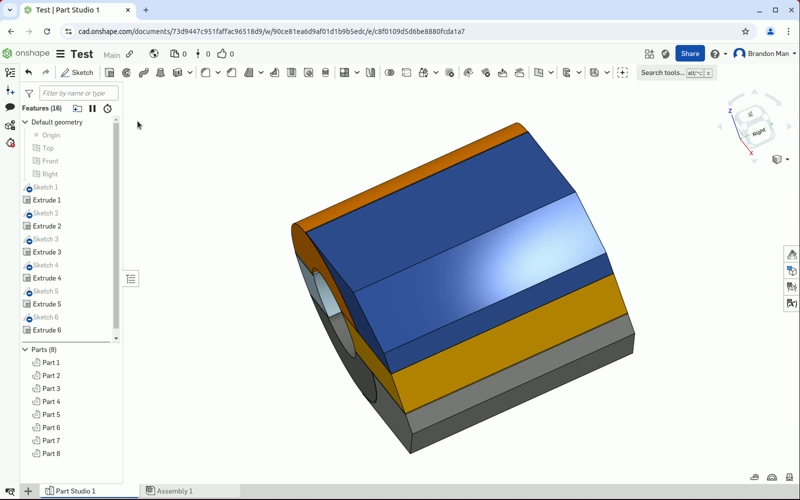
key(right, 2)
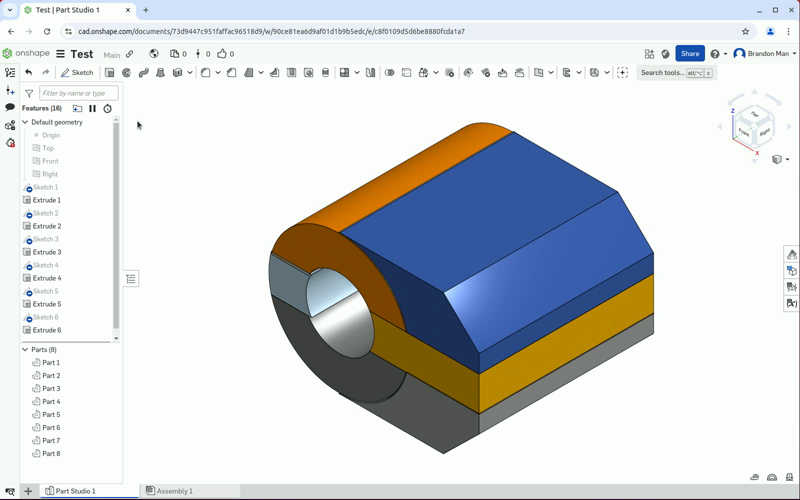
mouse_move(69, 189)
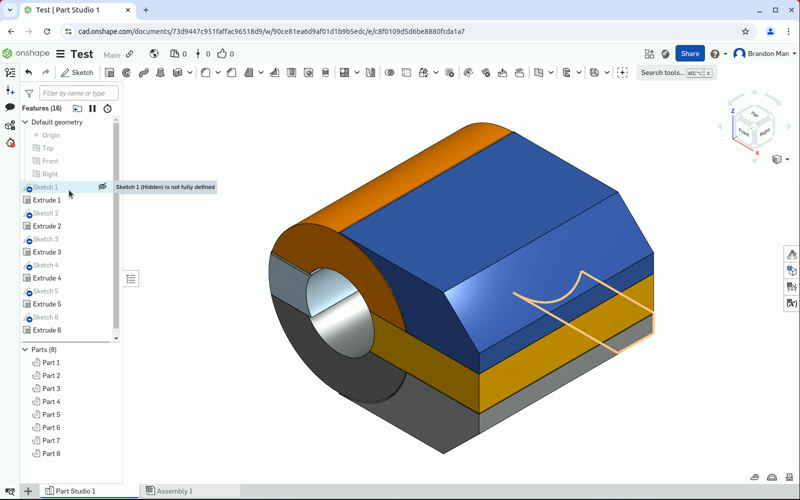
click(69, 189)